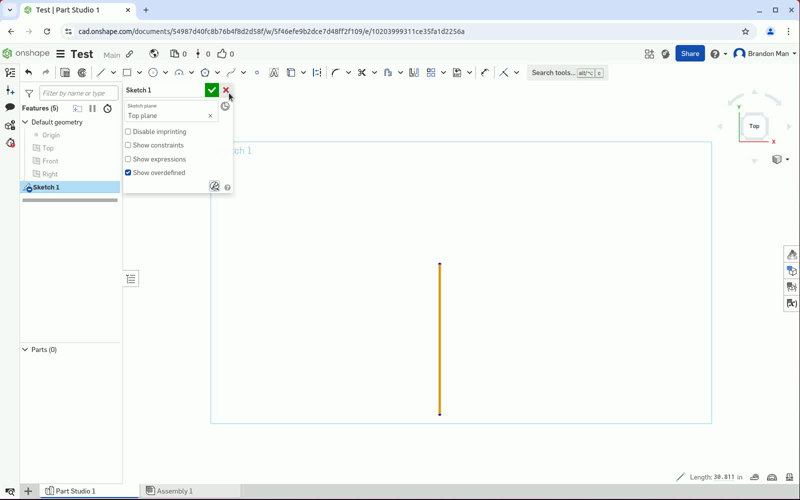
key(shift+h)
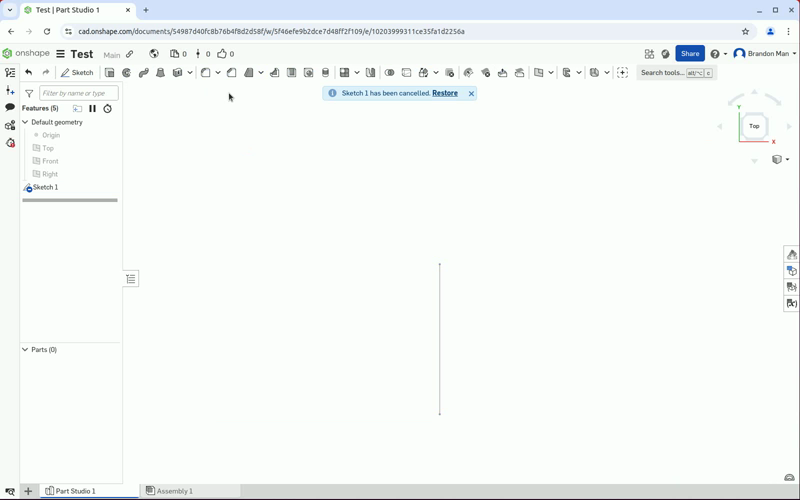
key(shift+s)
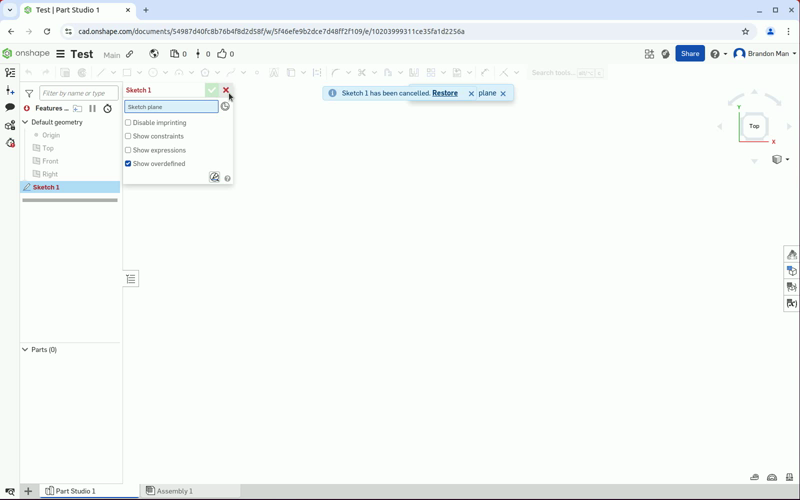
mouse_move(73, 150)
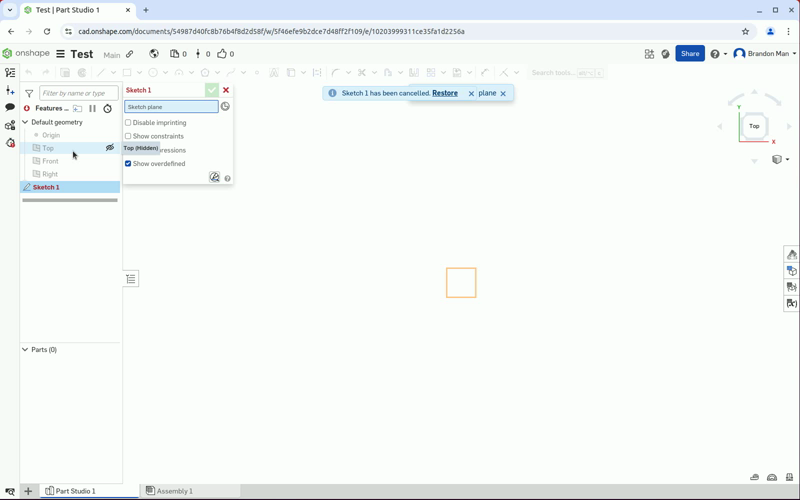
click(73, 150)
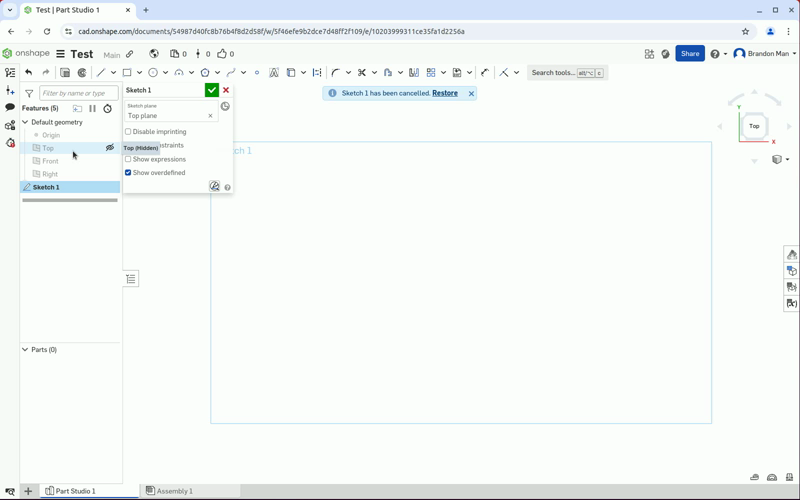
mouse_move(73, 352)
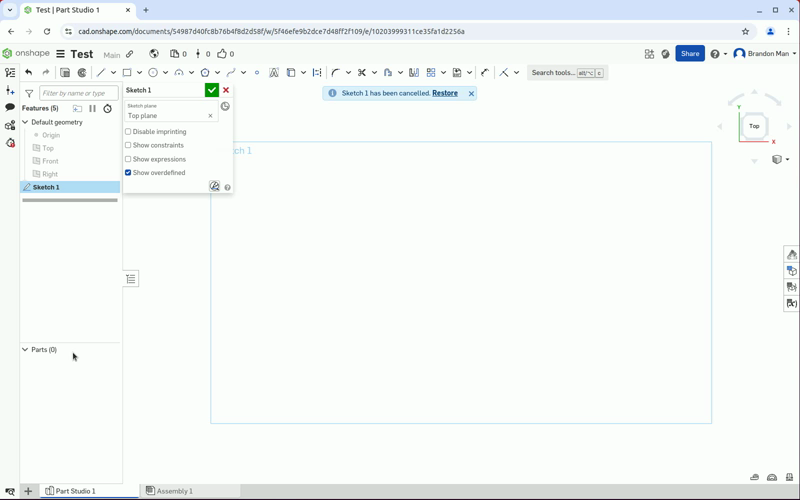
key(y)
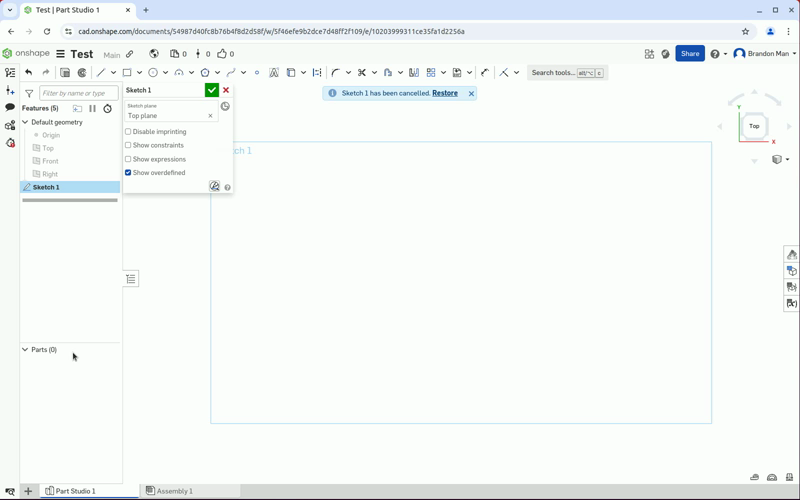
key(l)
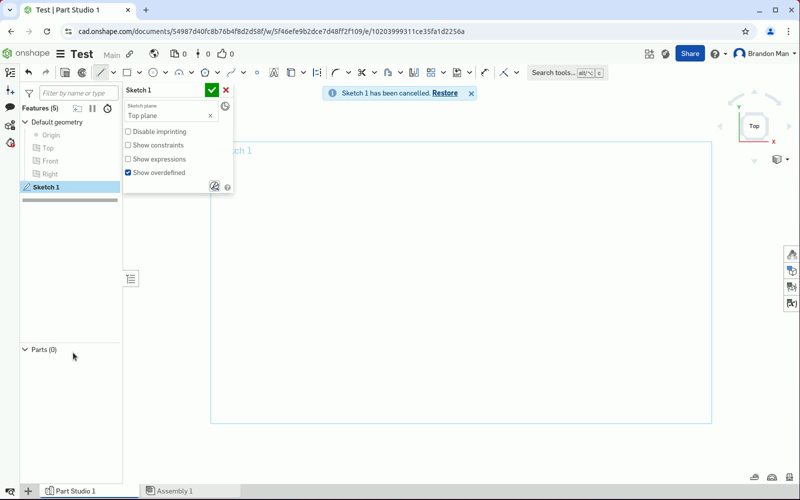
key_down(shift)
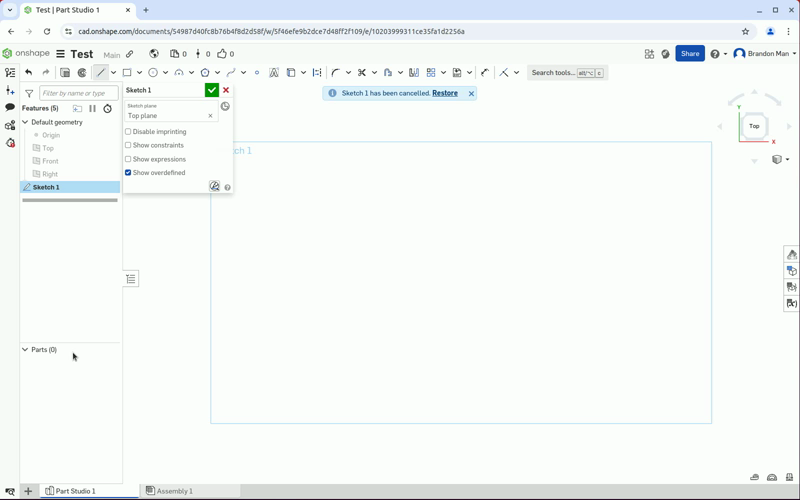
mouse_move(379, 282)
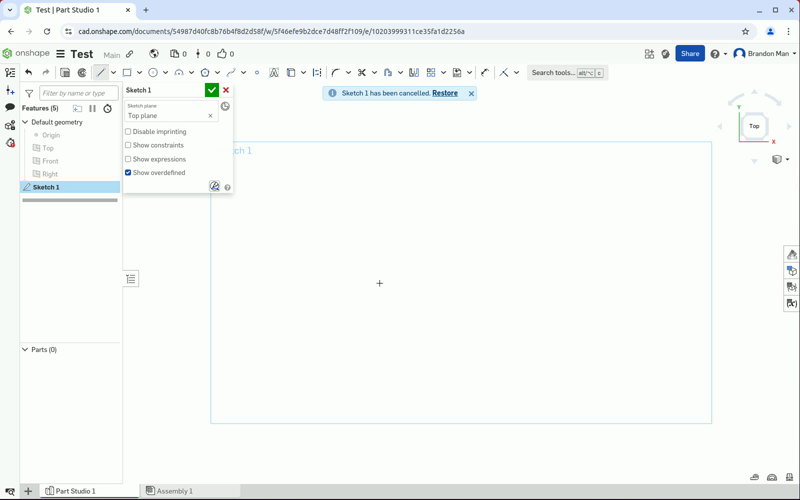
click(379, 282)
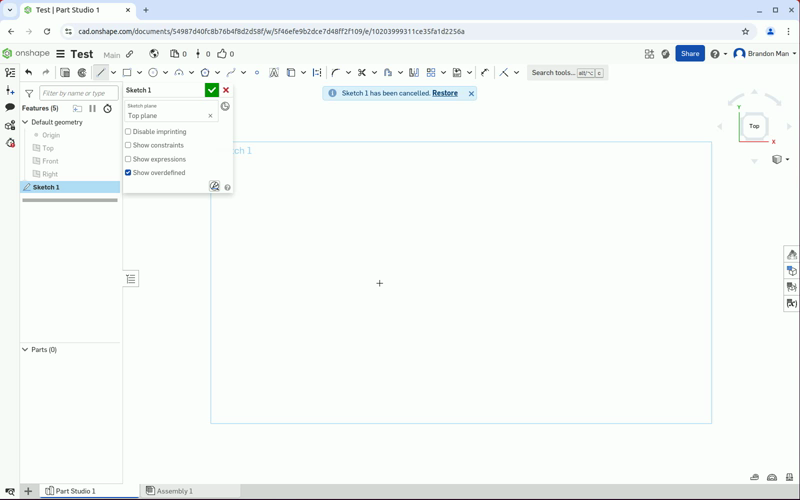
key_up(shift)
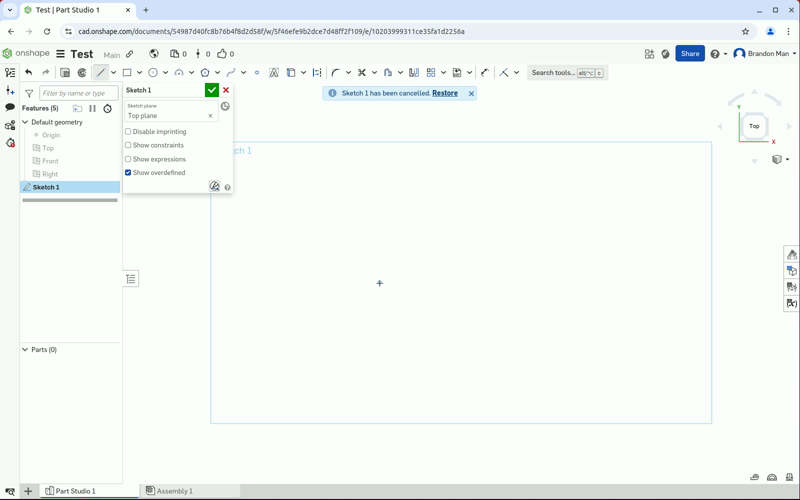
key_down(shift)
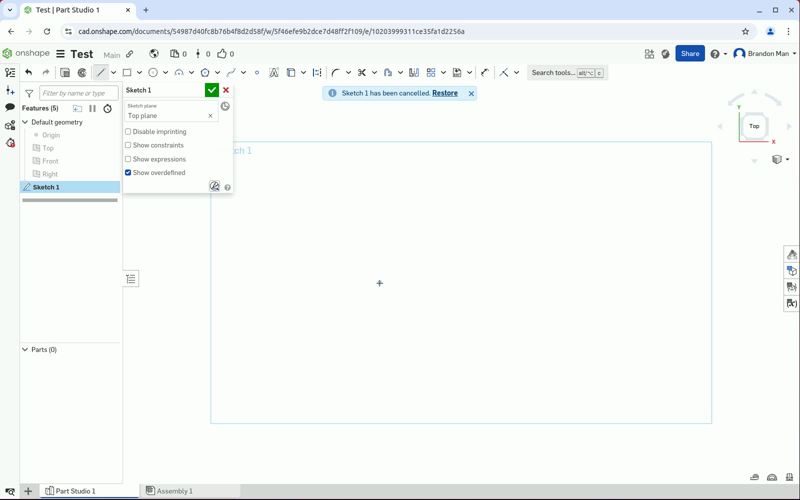
mouse_move(461, 282)
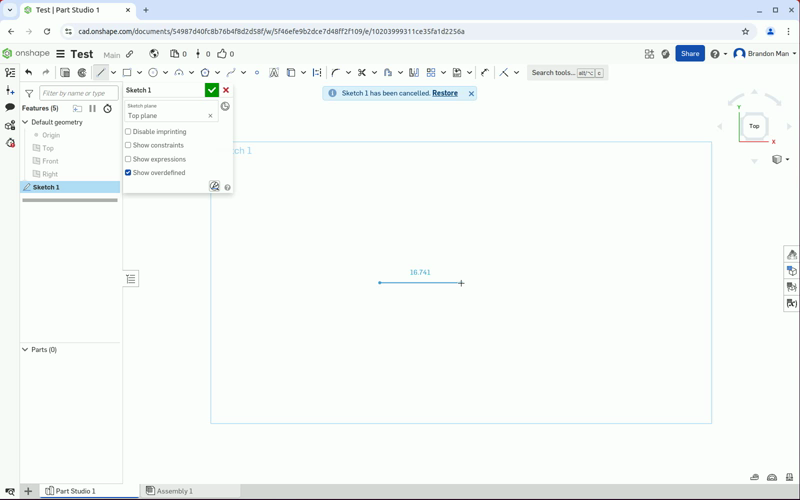
click(461, 282)
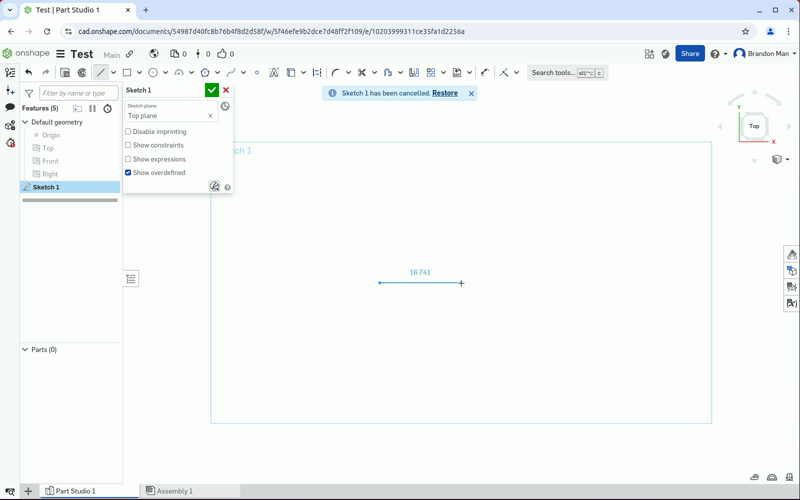
key_up(shift)
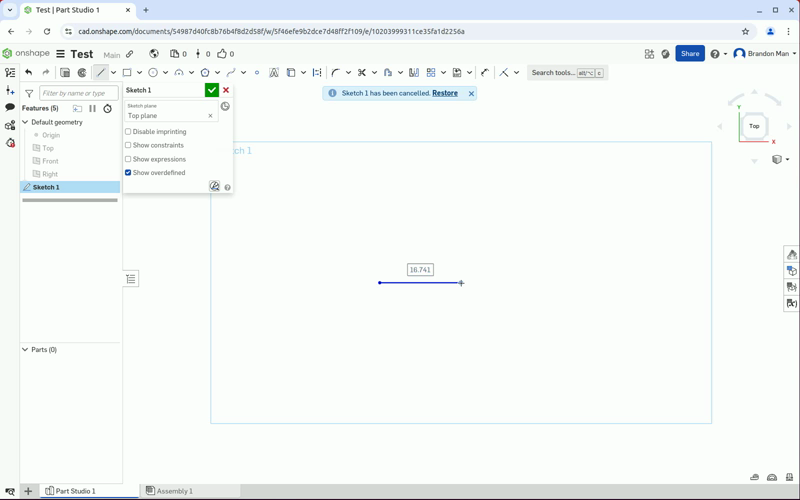
key_down(shift)
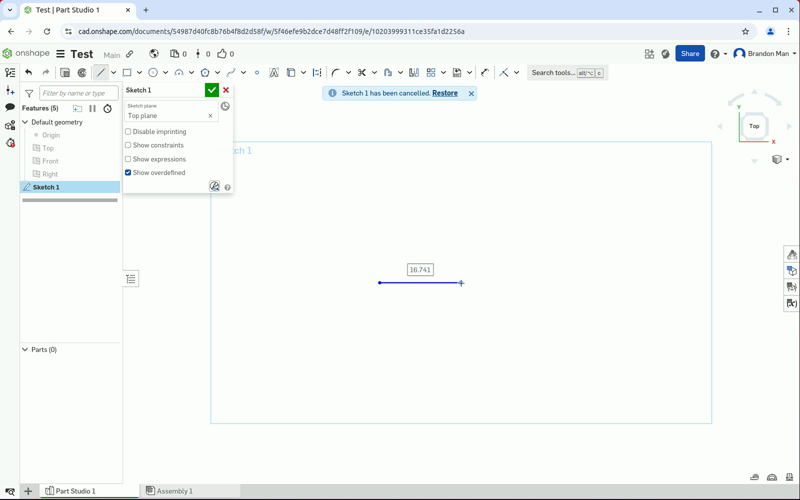
mouse_move(461, 220)
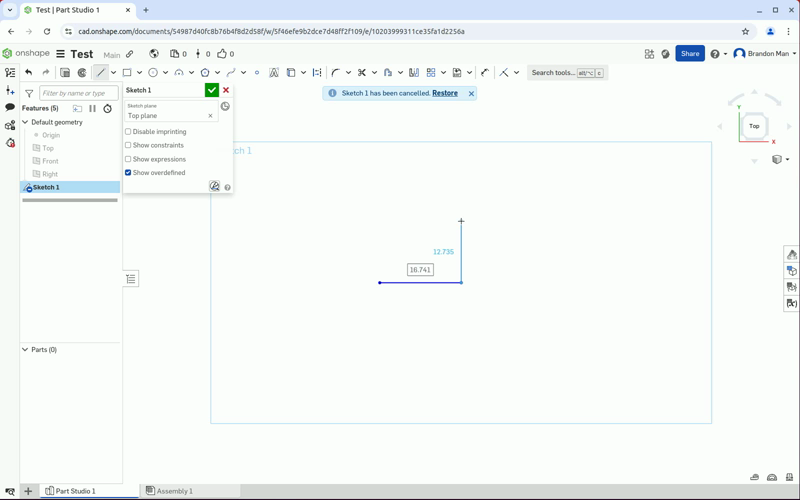
click(461, 220)
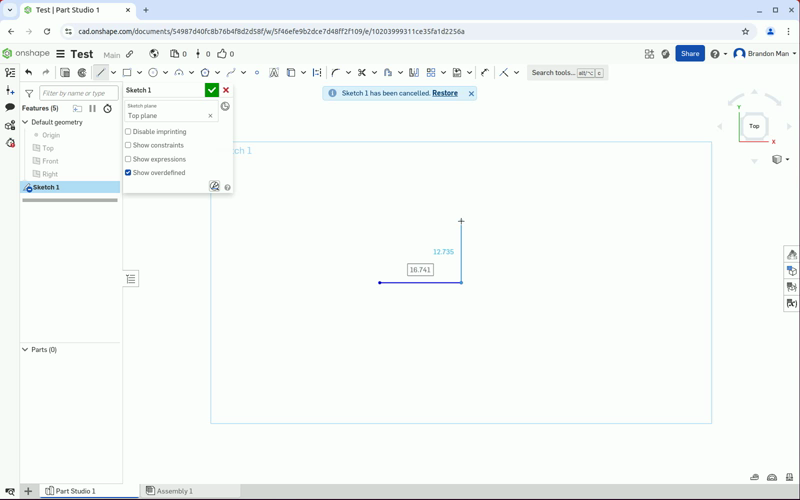
key_up(shift)
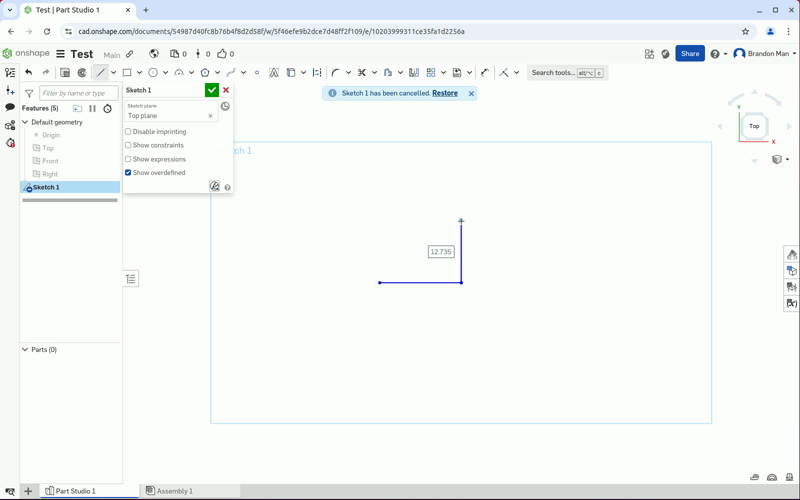
key_down(shift)
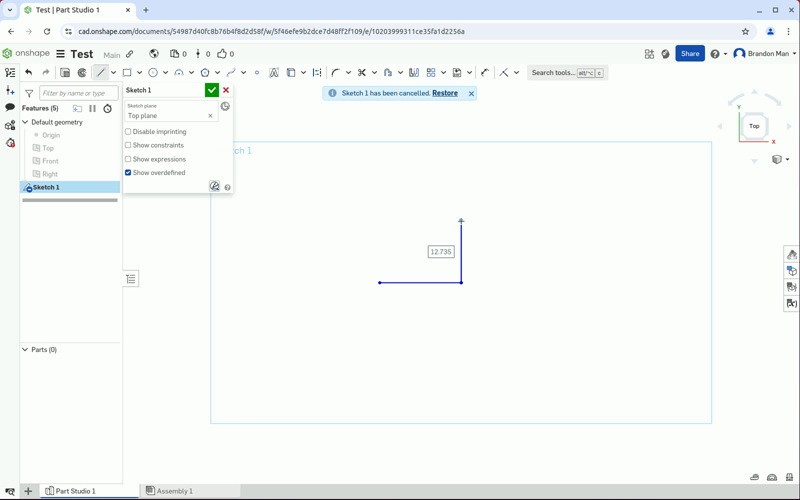
mouse_move(379, 220)
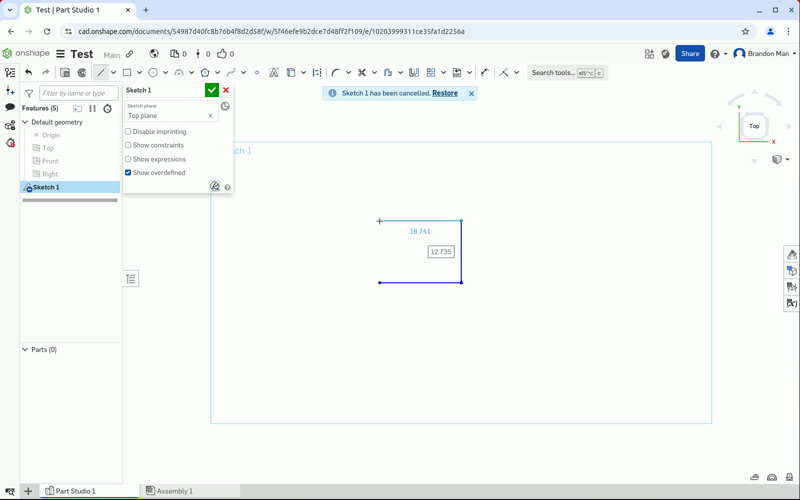
click(379, 220)
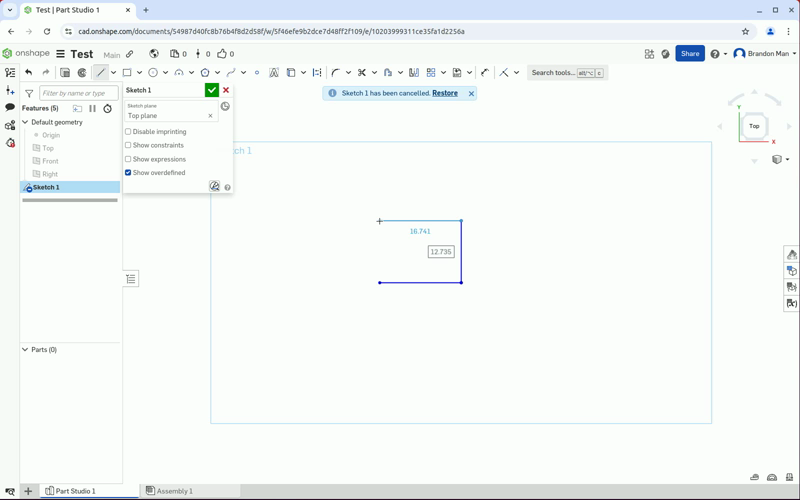
key_up(shift)
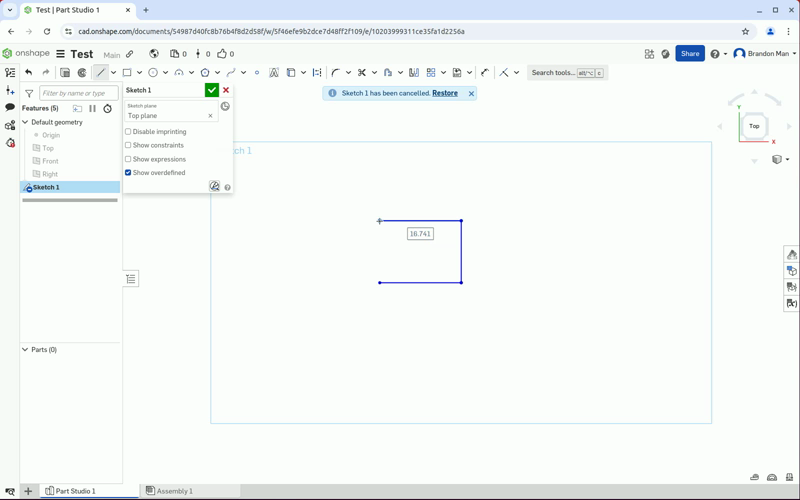
key(esc)
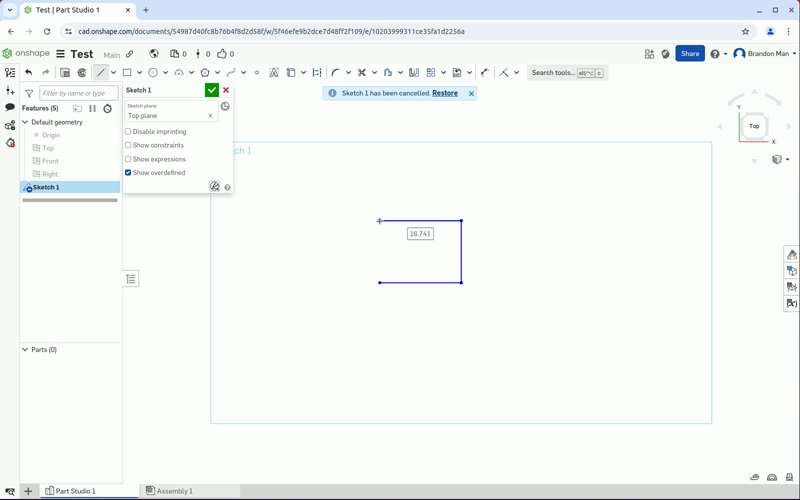
key(a)
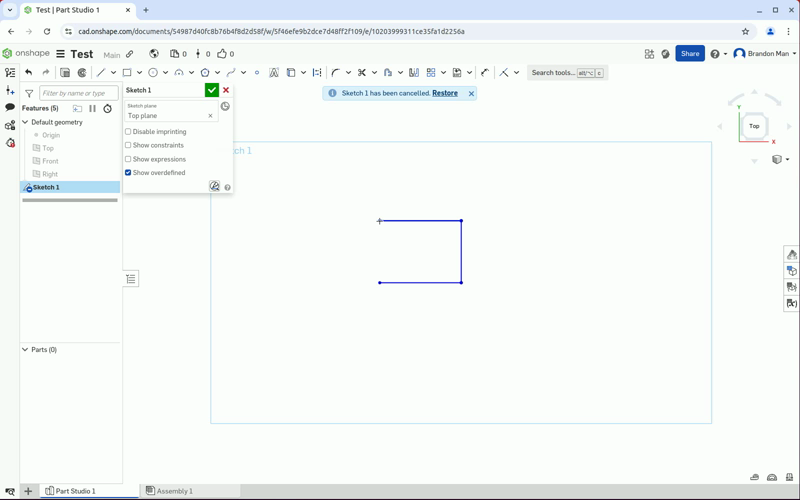
mouse_move(379, 220)
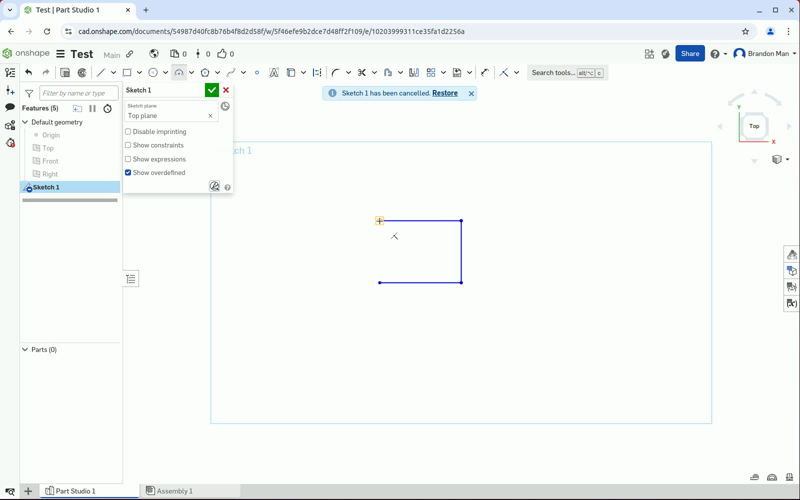
click(379, 220)
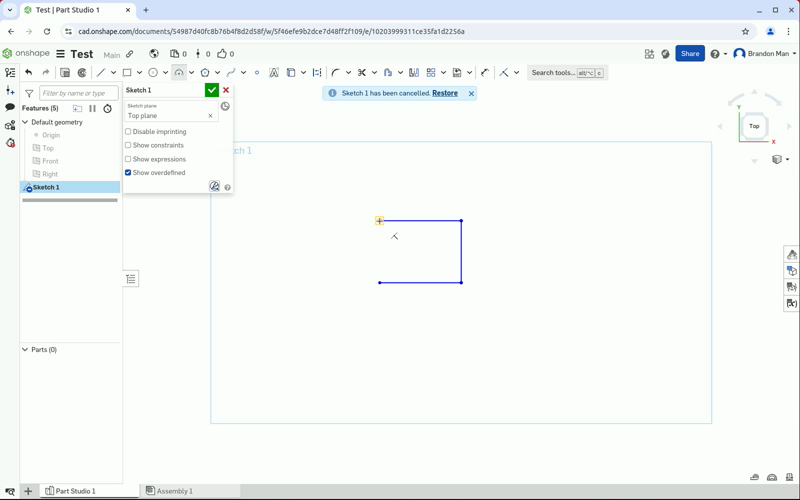
mouse_move(379, 282)
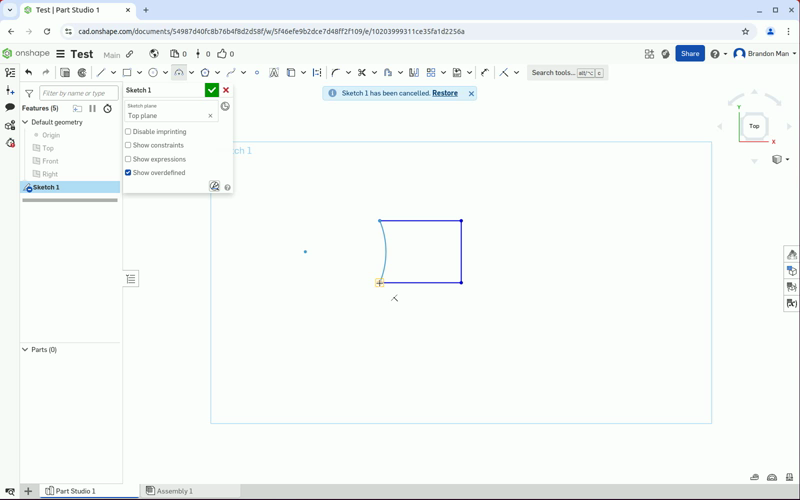
click(379, 282)
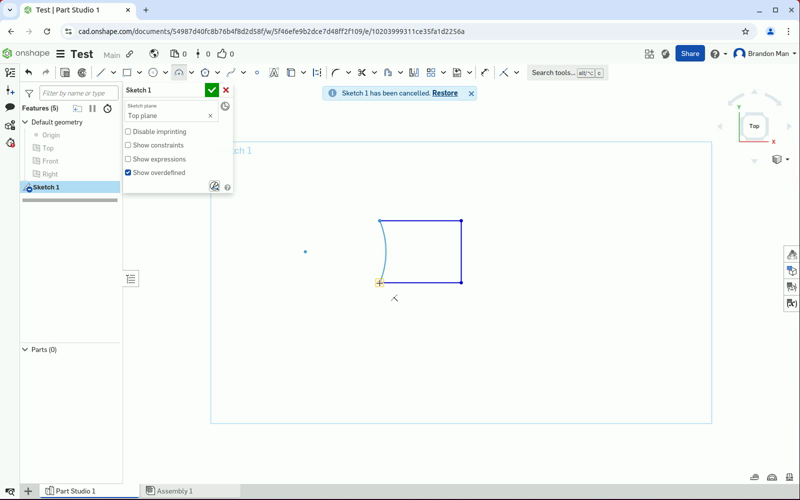
key_down(shift)
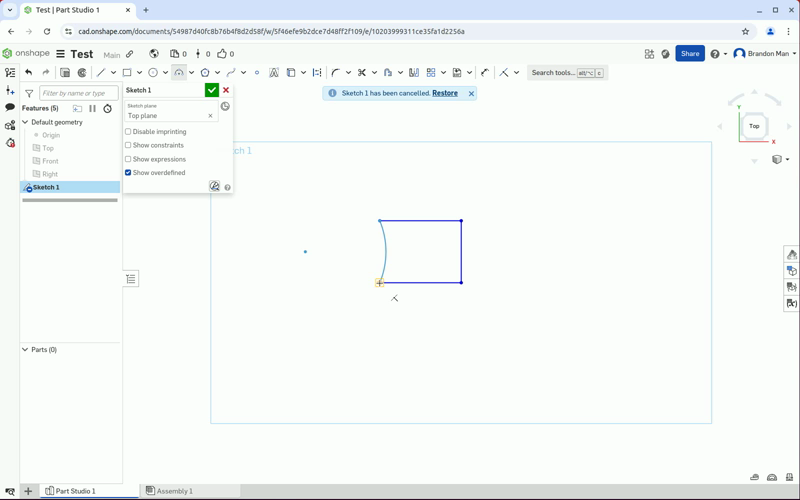
mouse_move(410, 251)
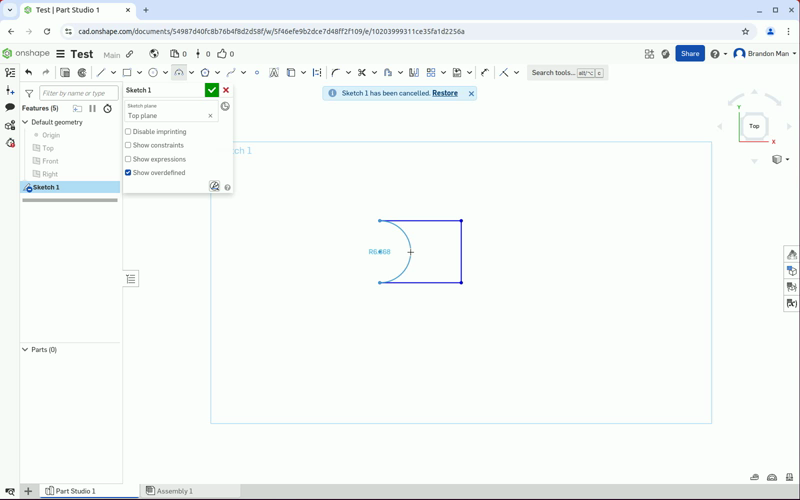
click(410, 251)
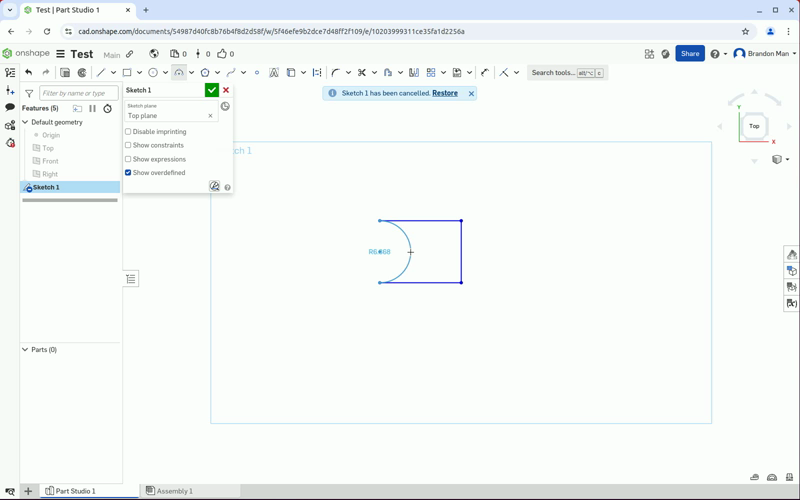
key_up(shift)
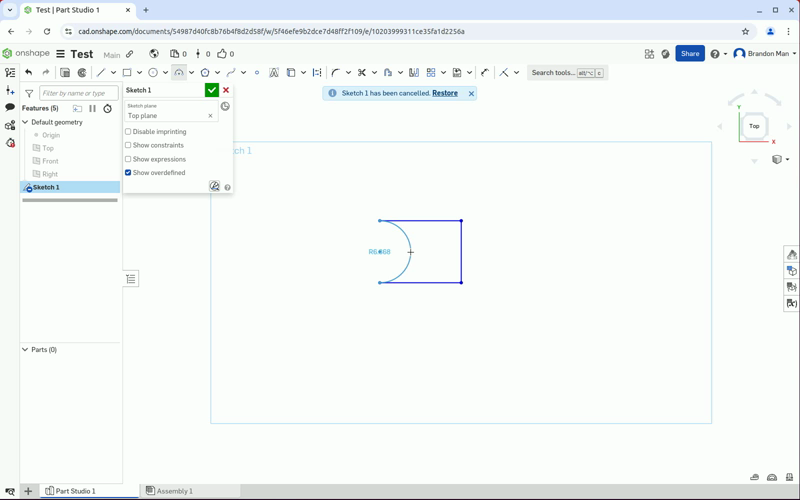
key(esc)
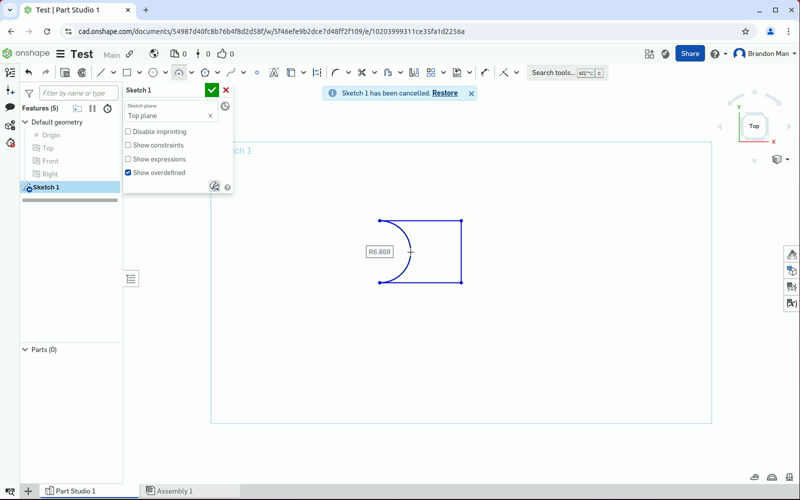
mouse_move(431, 236)
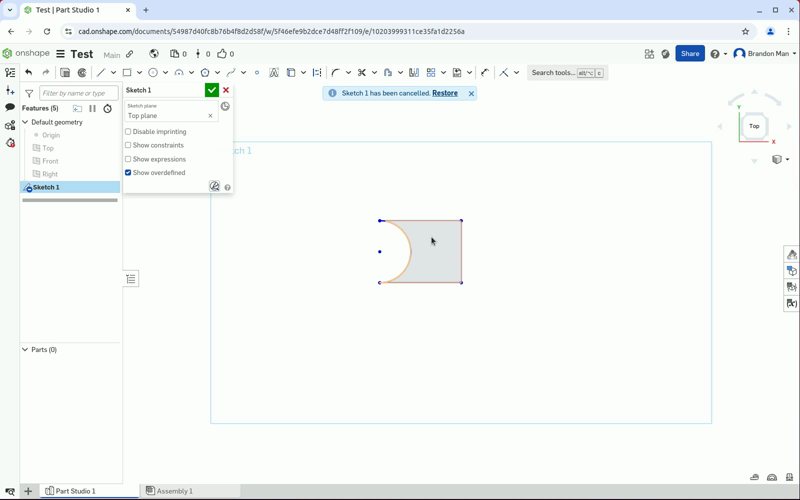
scroll(6)
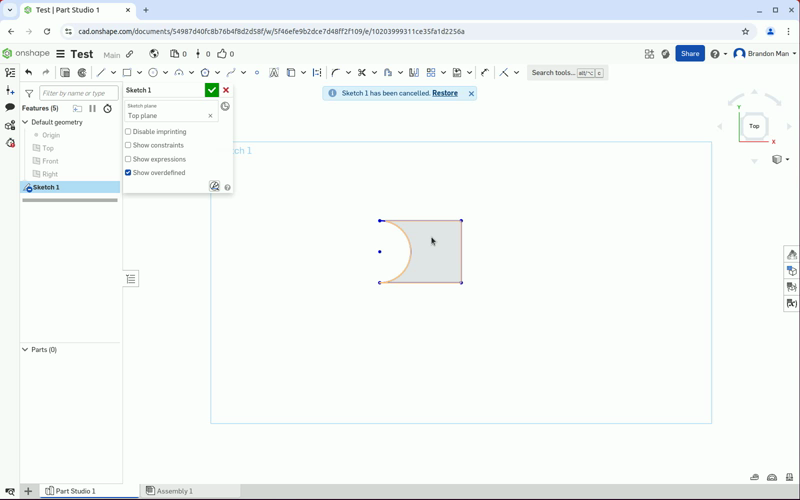
scroll(6)
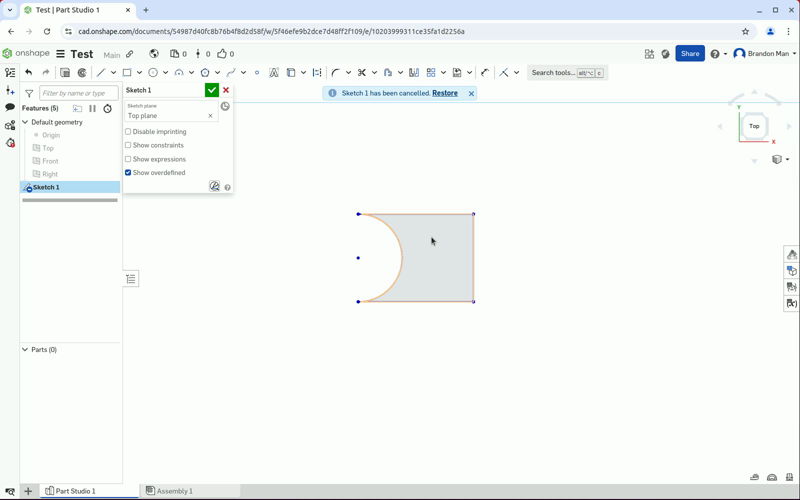
scroll(6)
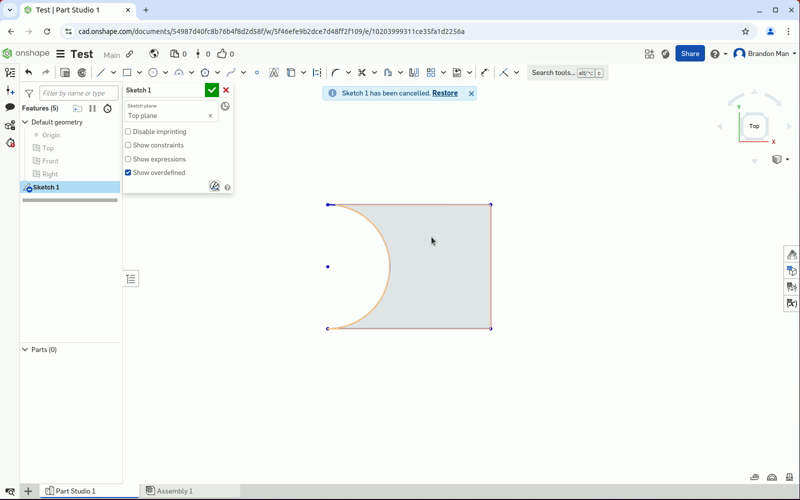
scroll(6)
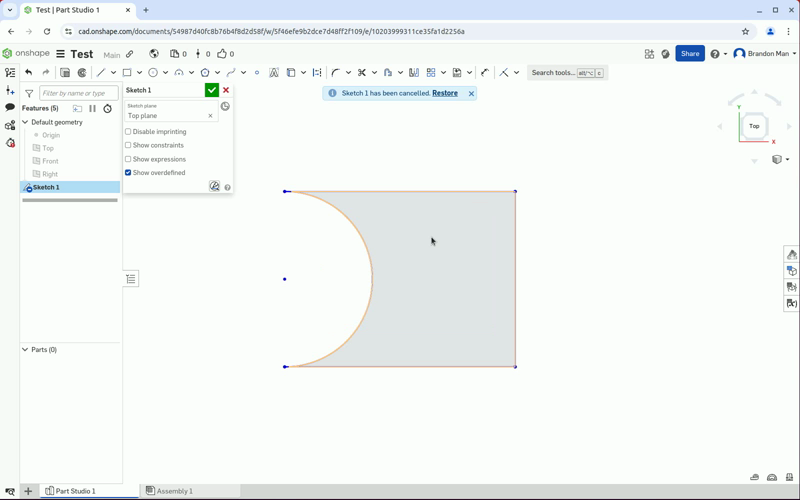
scroll(6)
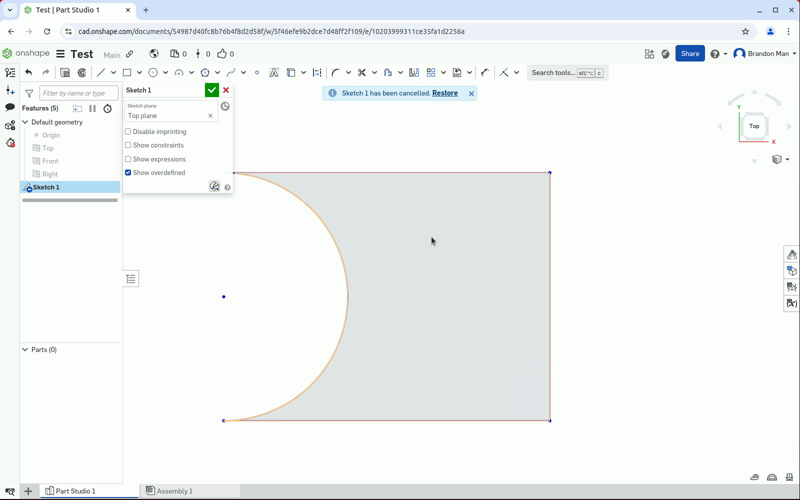
scroll(6)
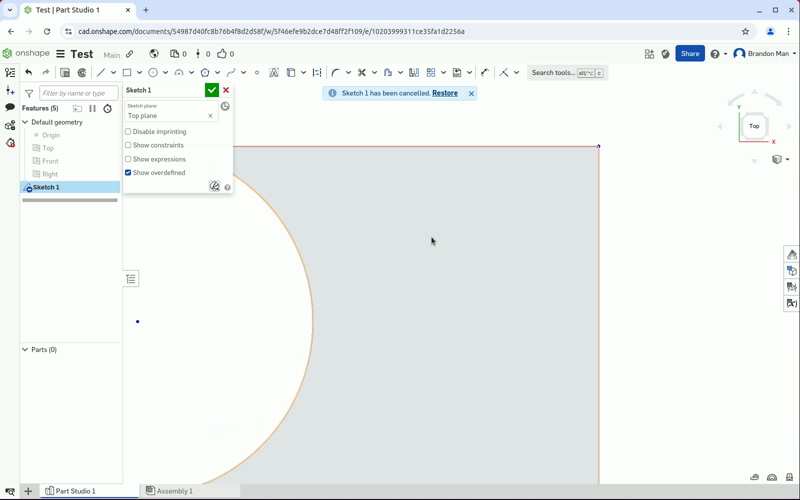
scroll(6)
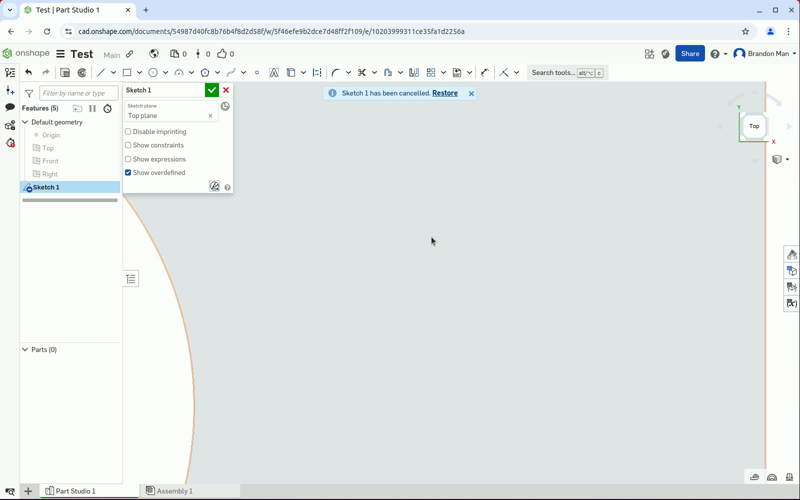
click(431, 236)
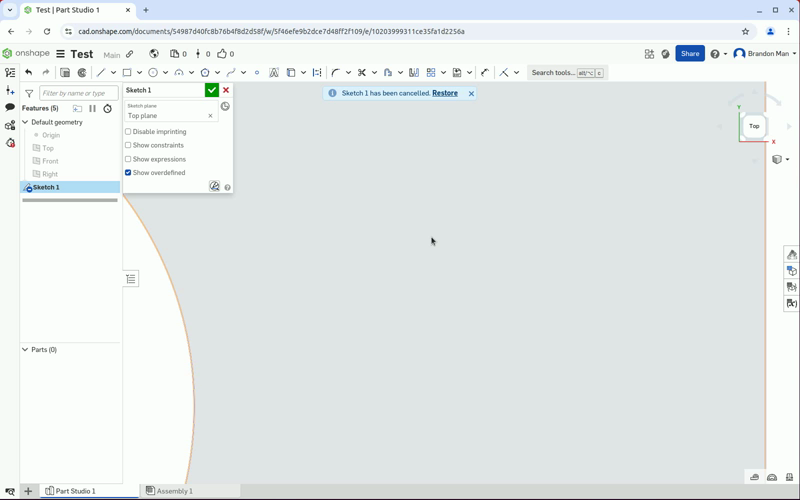
scroll(-6)
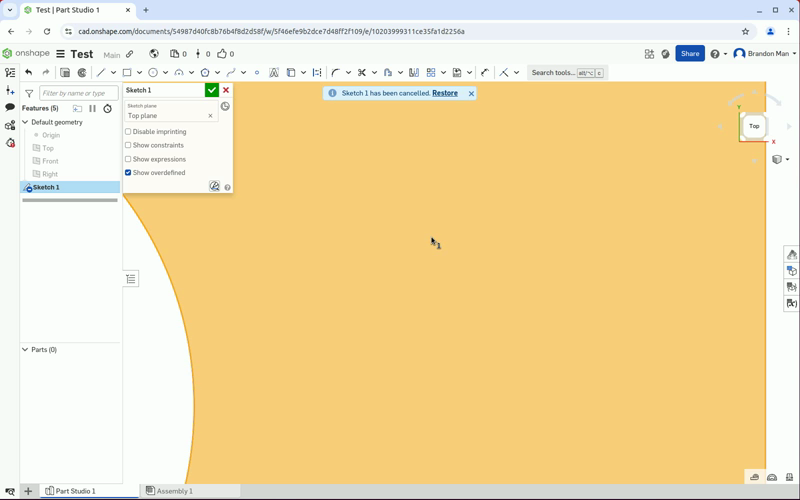
scroll(-6)
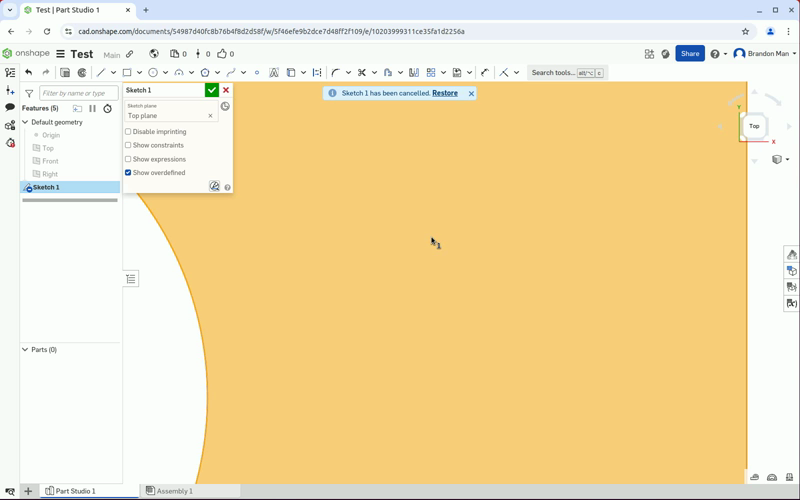
scroll(-6)
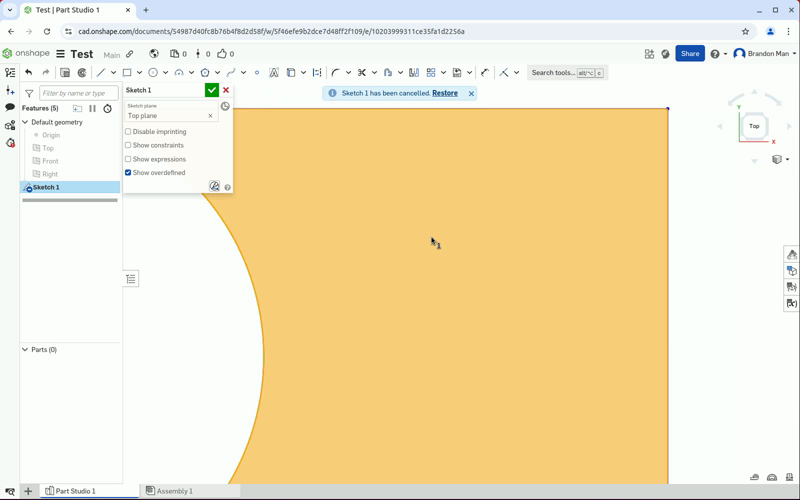
scroll(-6)
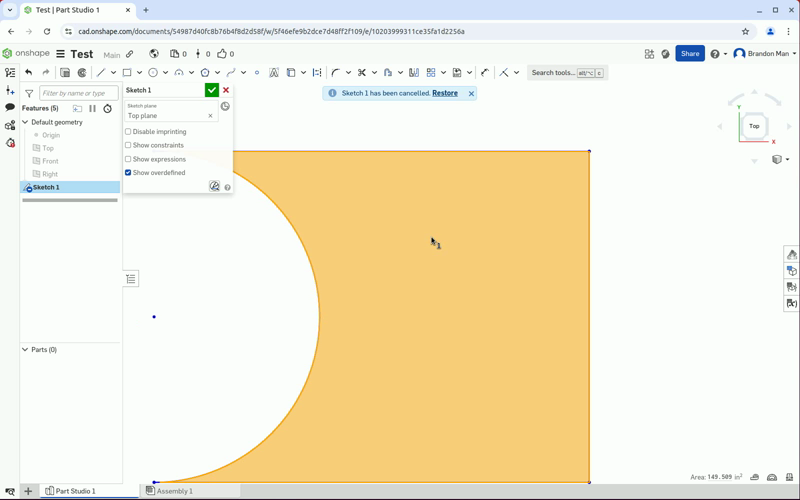
scroll(-6)
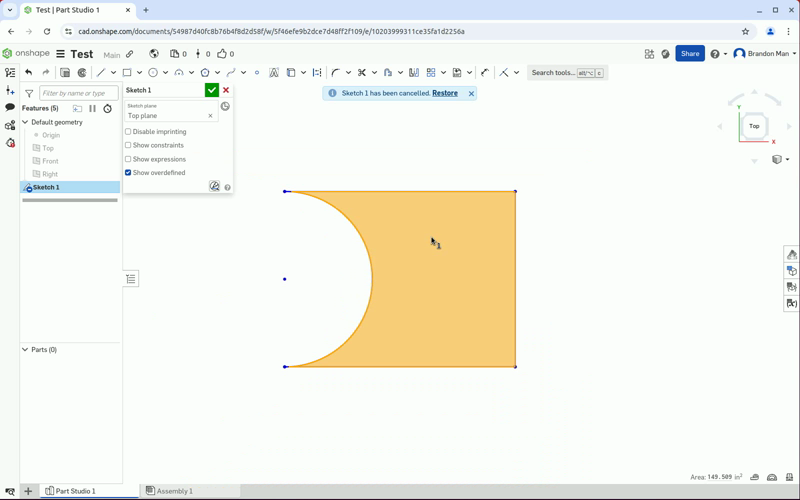
scroll(-6)
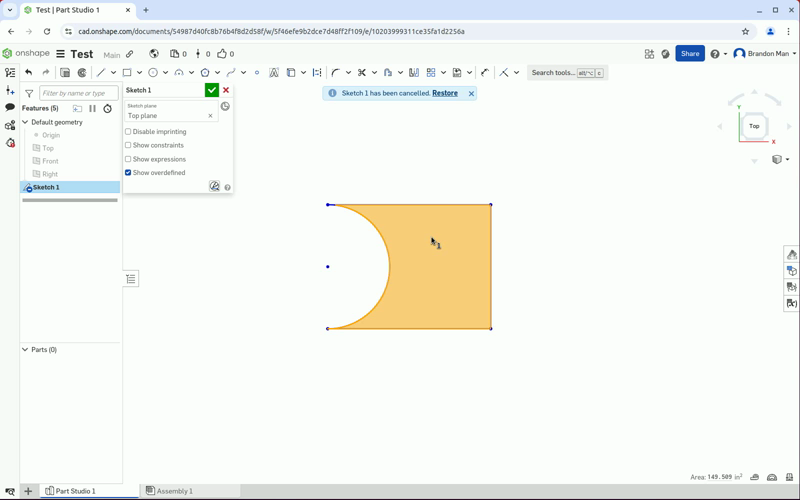
scroll(-6)
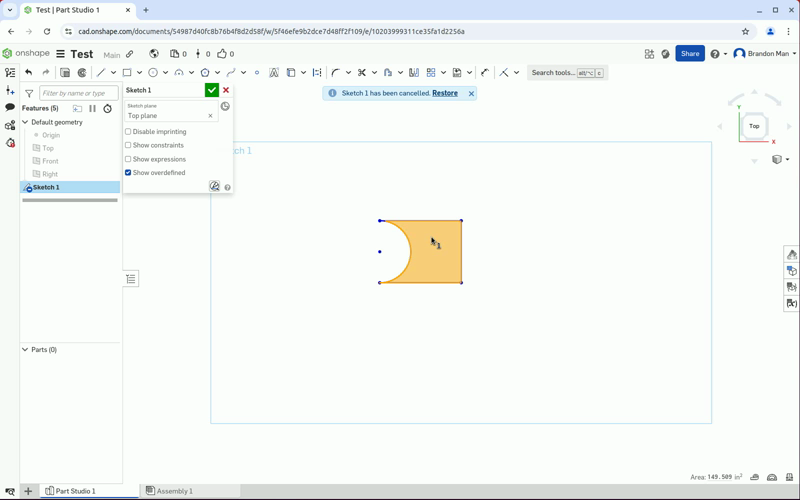
mouse_move(73, 352)
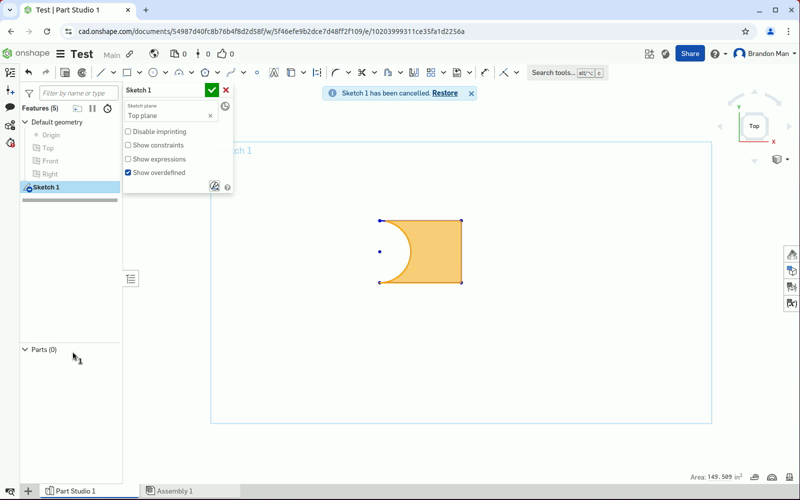
key(shift+y)
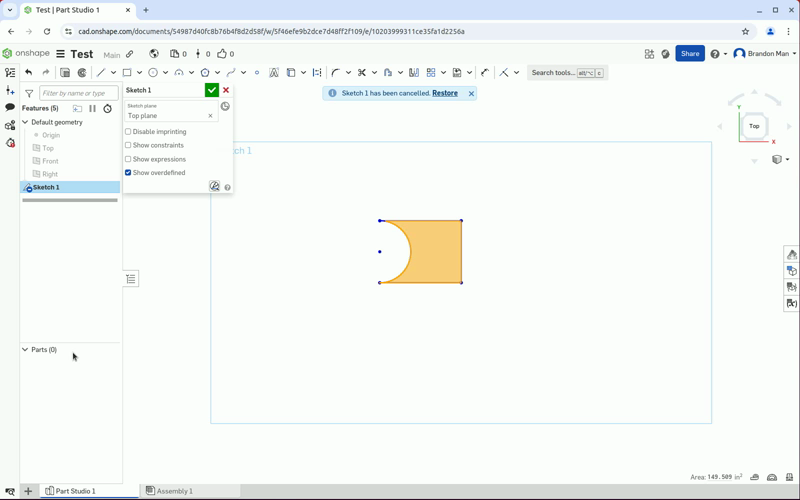
key(shift+e)
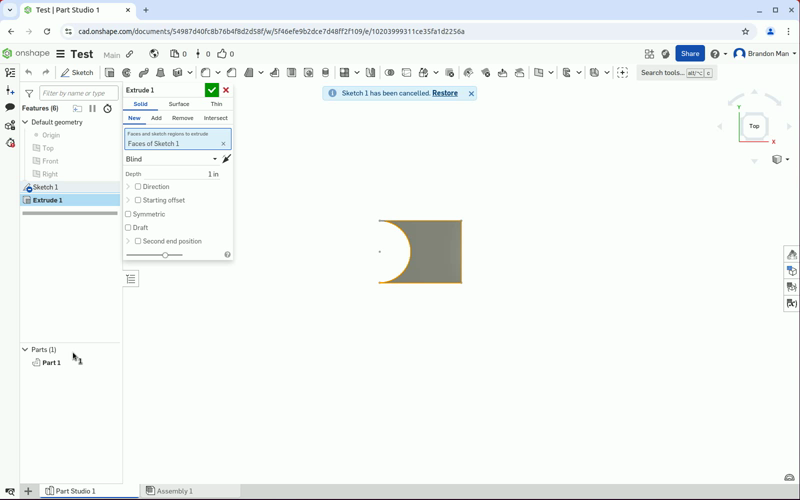
mouse_move(143, 106)
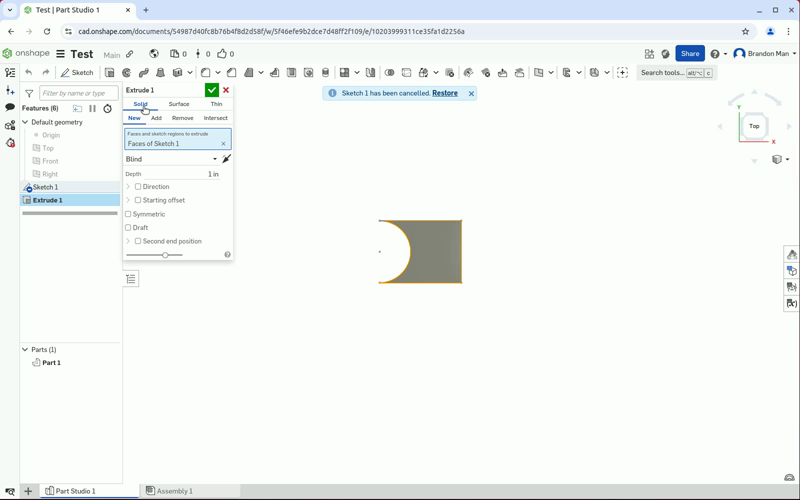
click(143, 106)
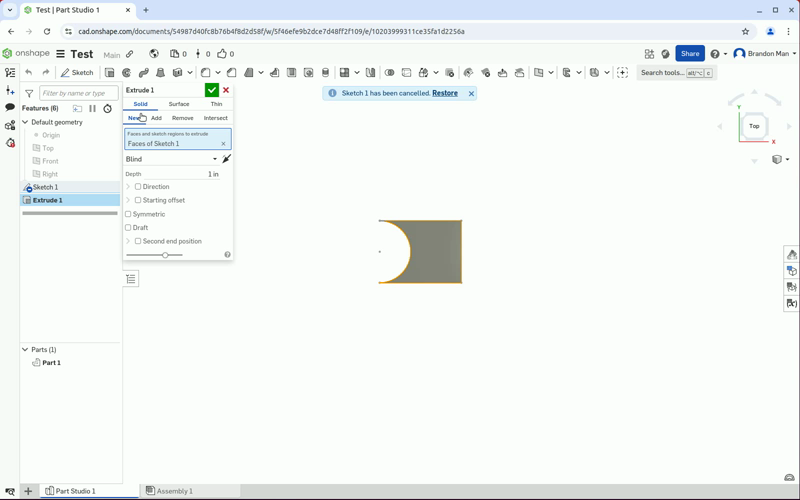
mouse_move(137, 120)
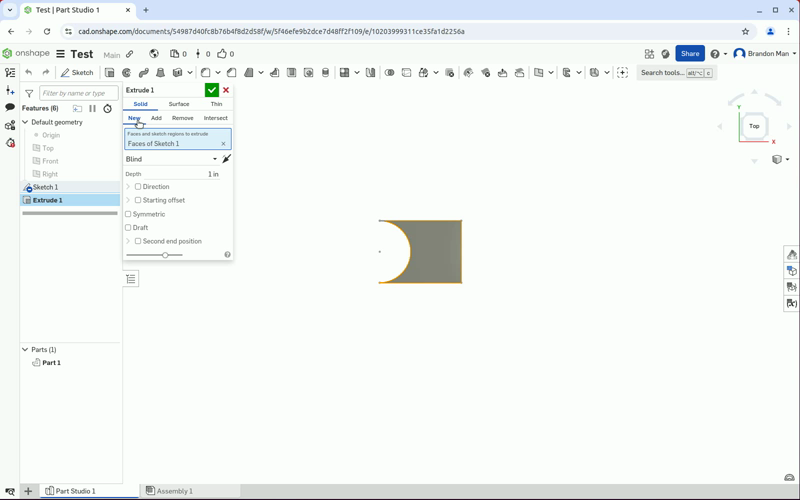
click(137, 120)
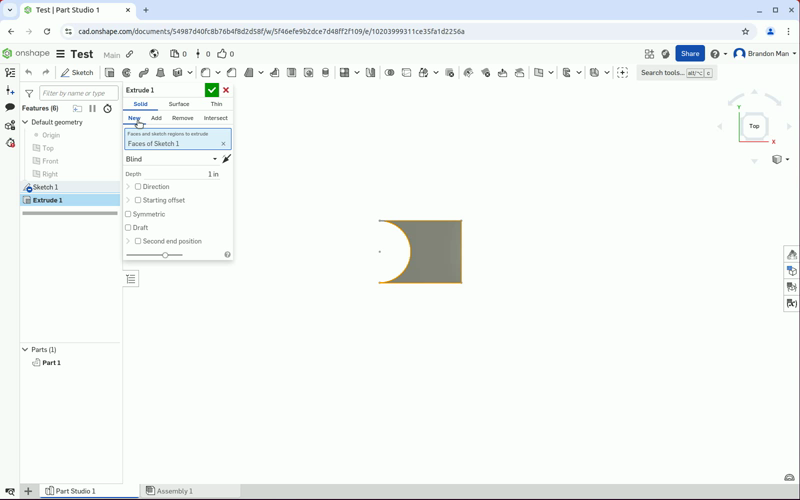
key(tab, 4)
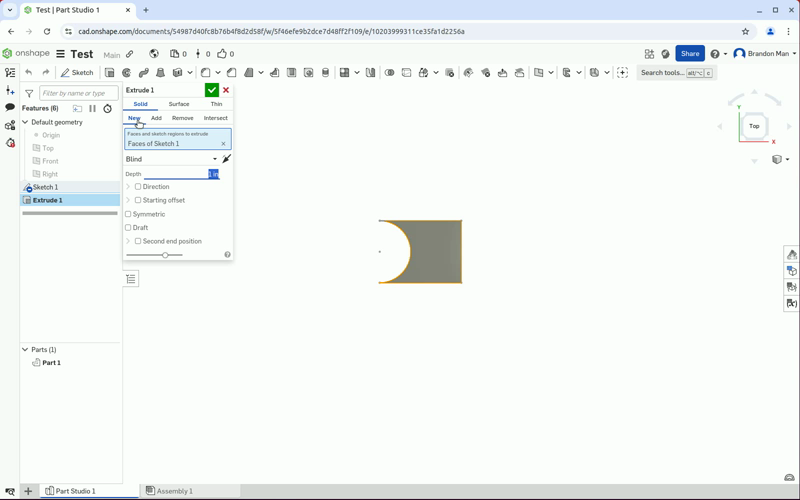
text(3.129)
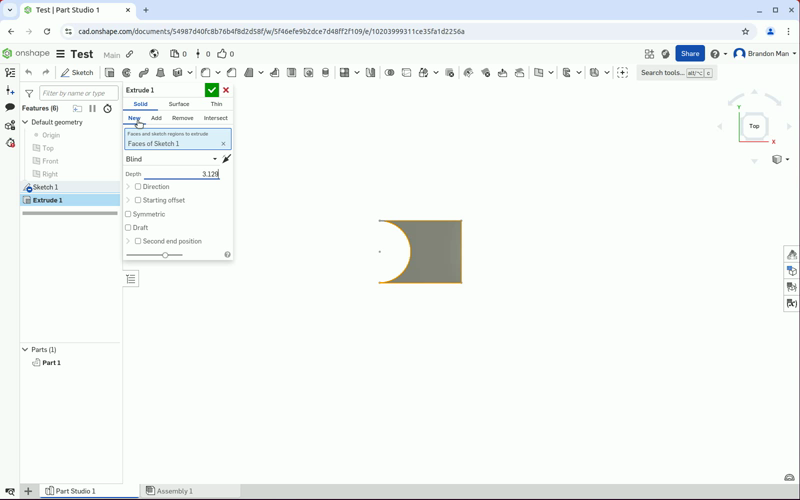
key(enter)
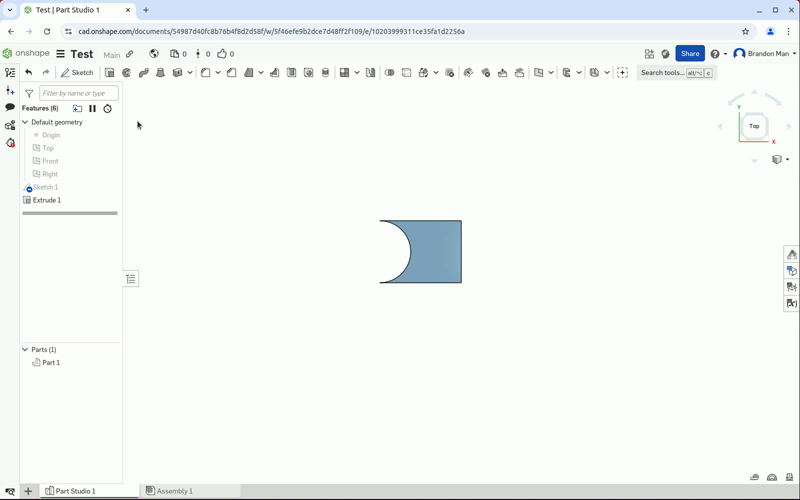
key(shift+h)
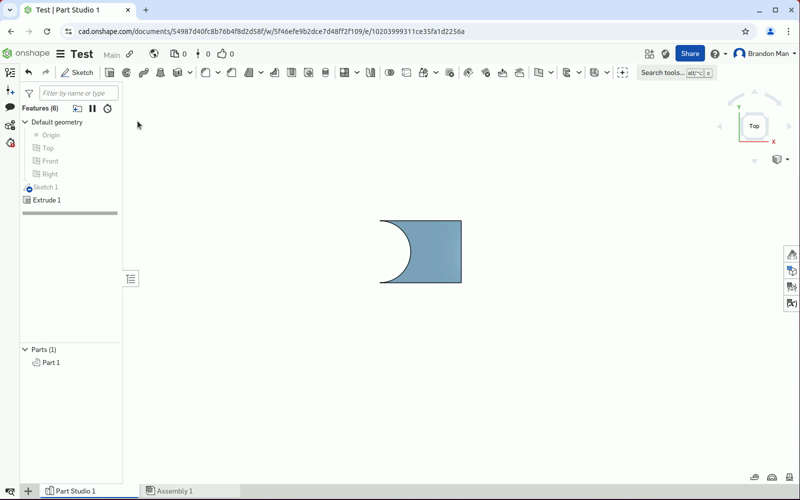
key(shift+h)
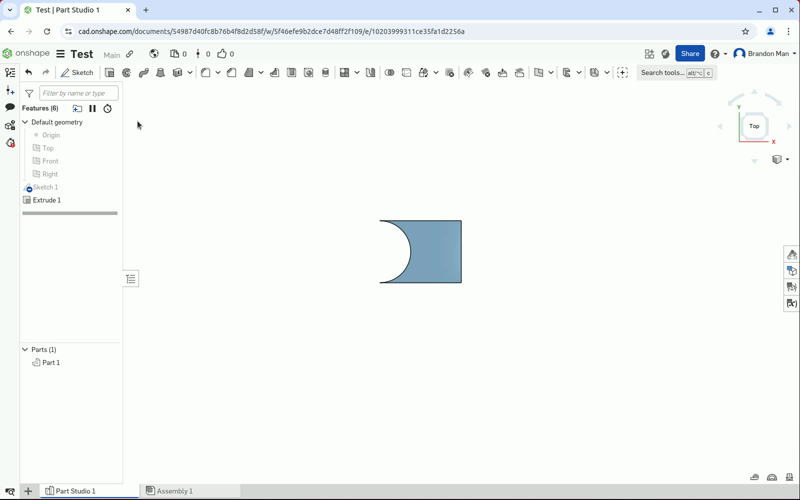
mouse_move(73, 189)
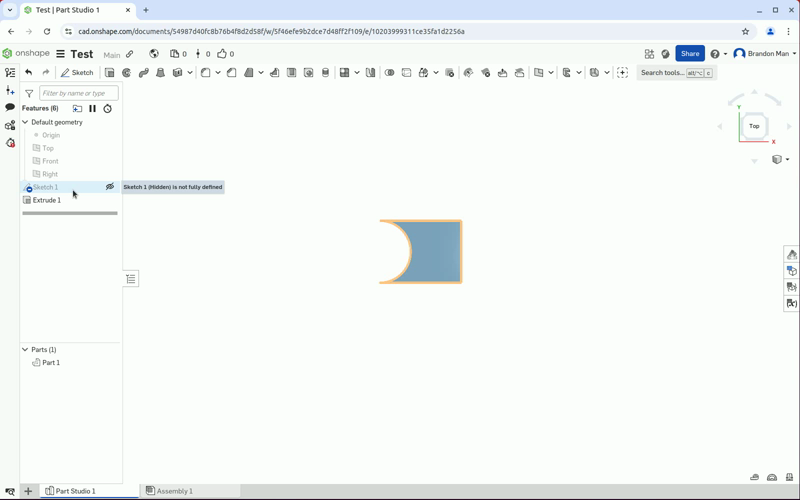
click(73, 189)
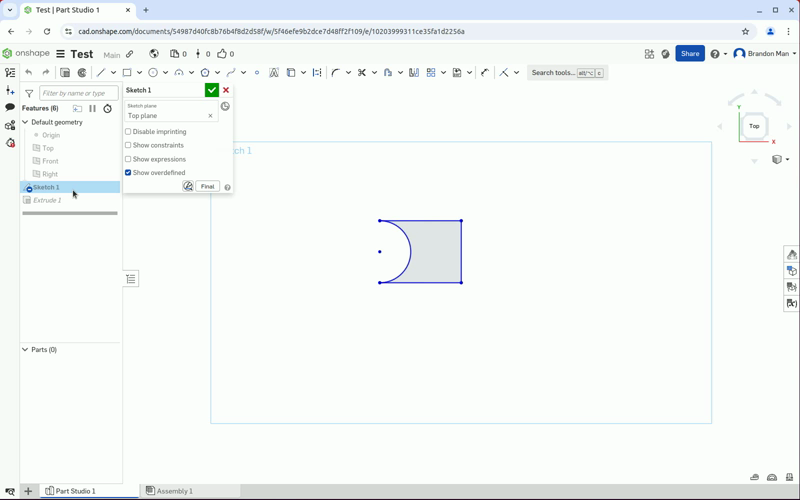
mouse_move(229, 92)
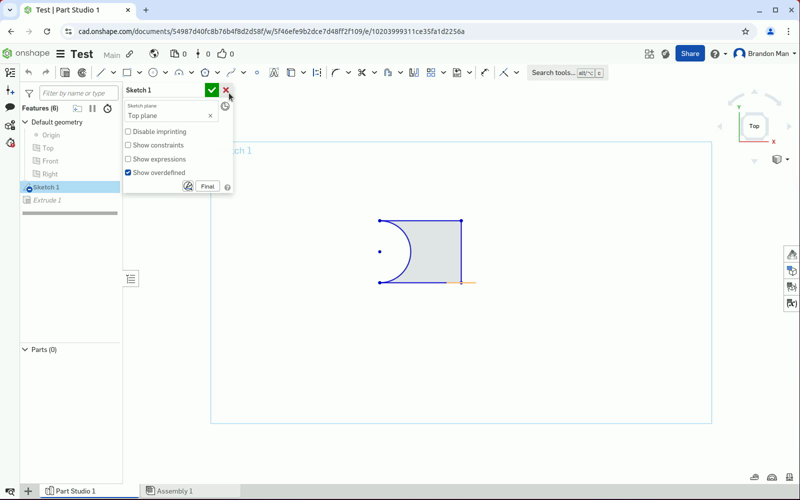
click(229, 92)
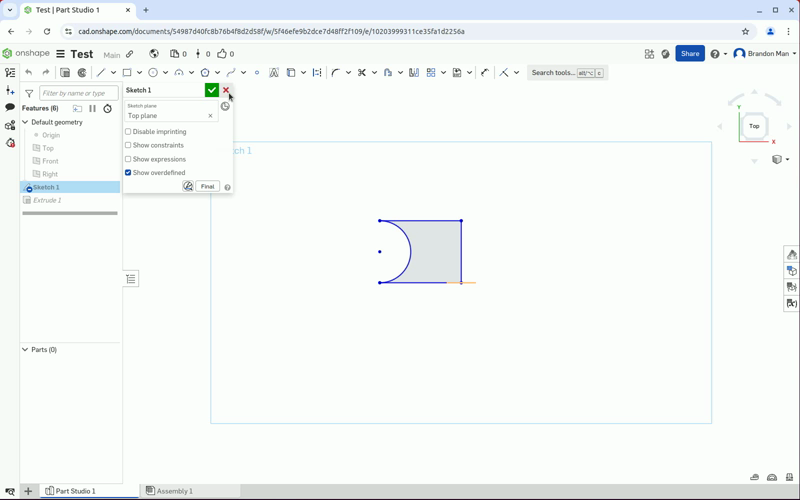
key(shift+s)
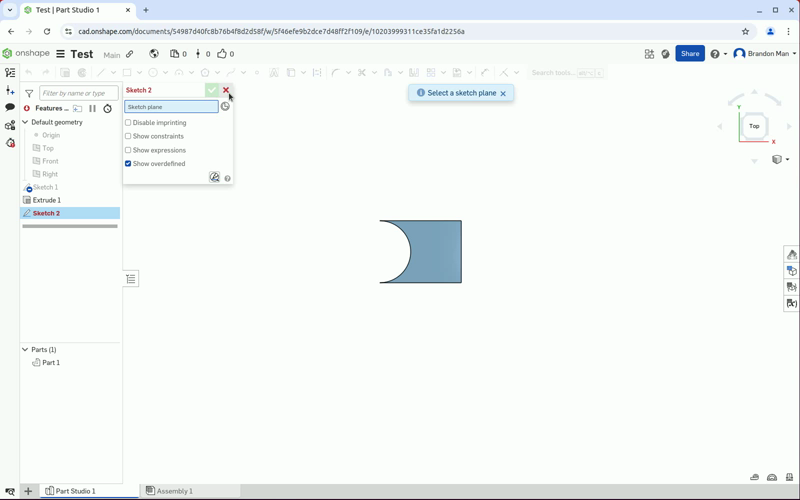
mouse_move(73, 150)
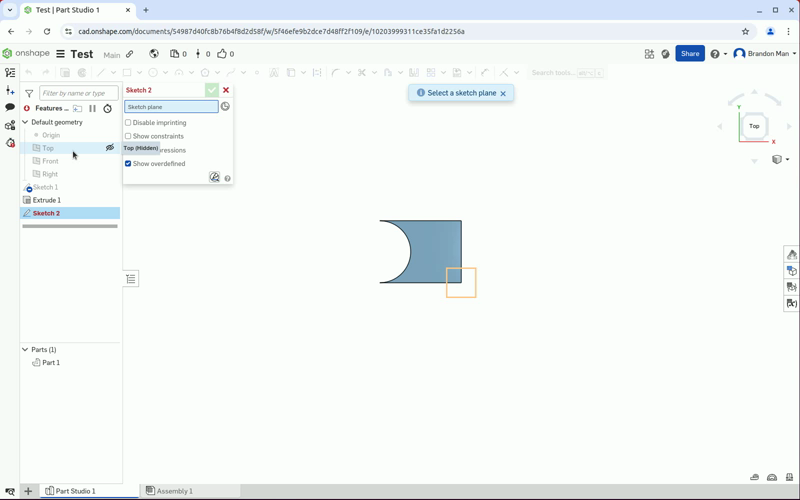
click(73, 150)
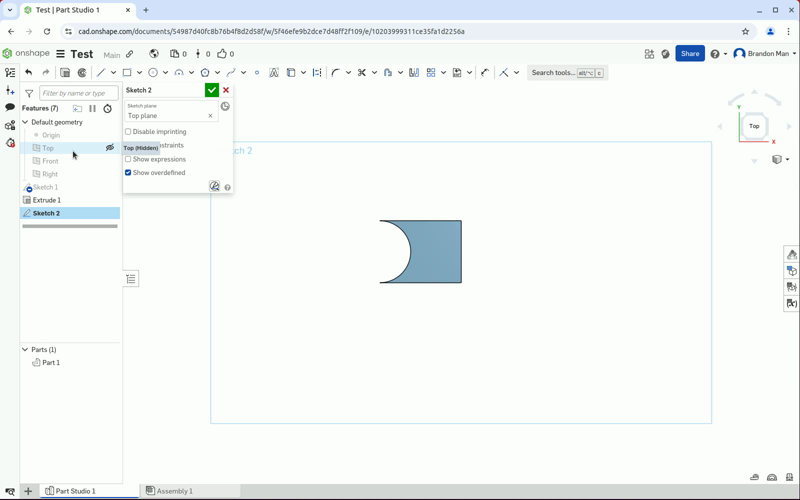
mouse_move(73, 352)
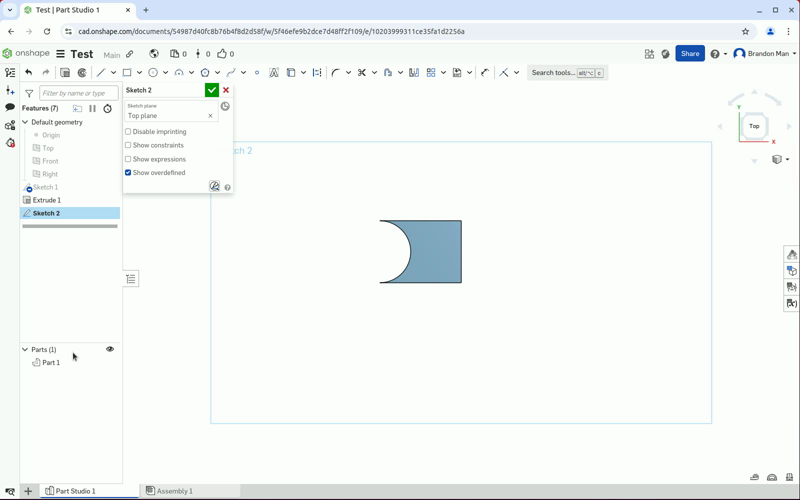
key(y)
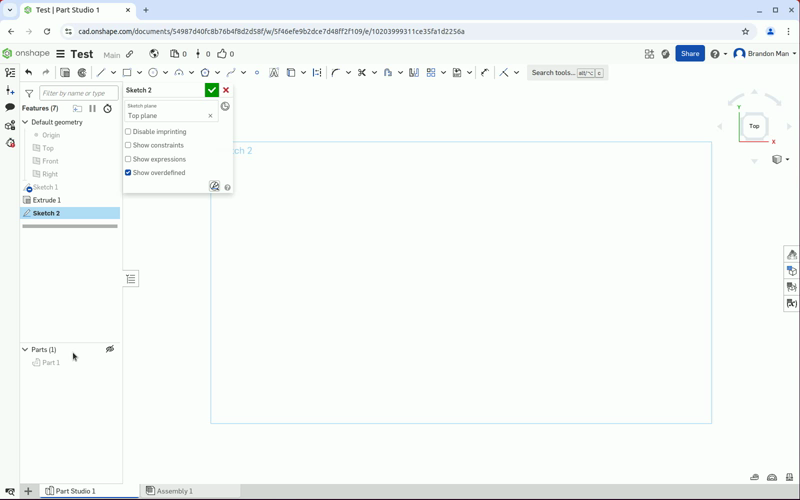
key(l)
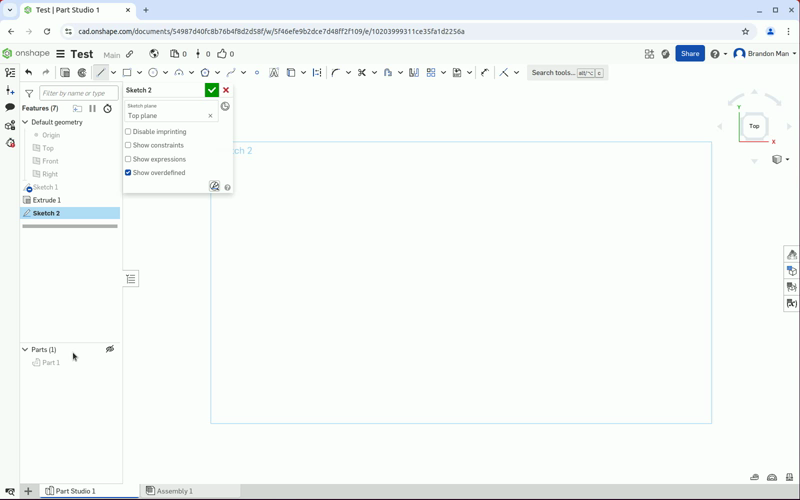
key_down(shift)
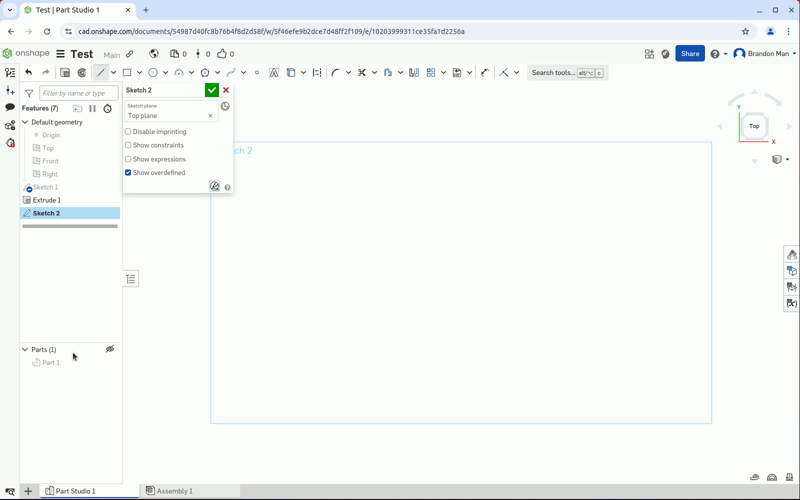
mouse_move(379, 282)
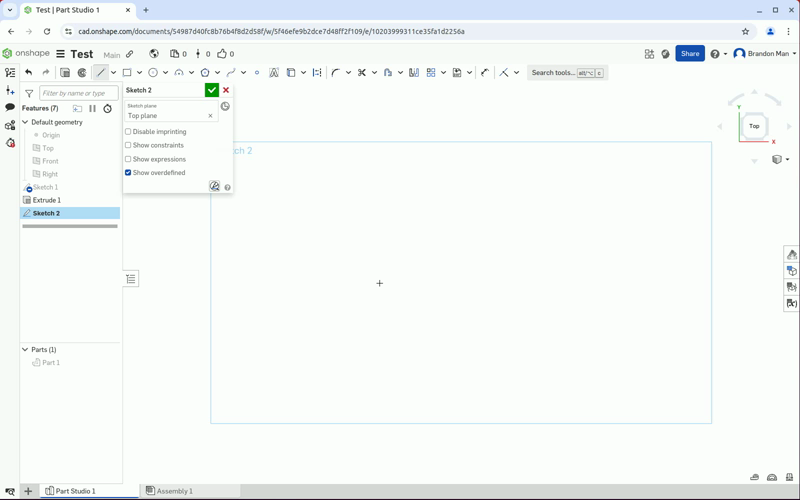
click(379, 282)
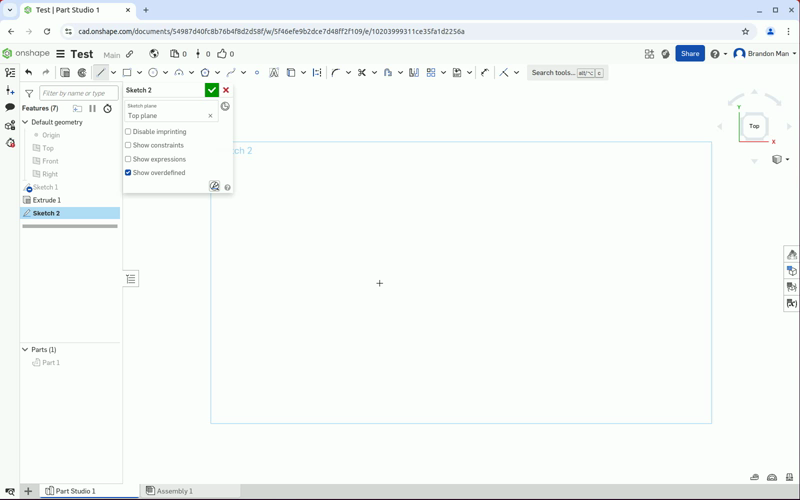
key_up(shift)
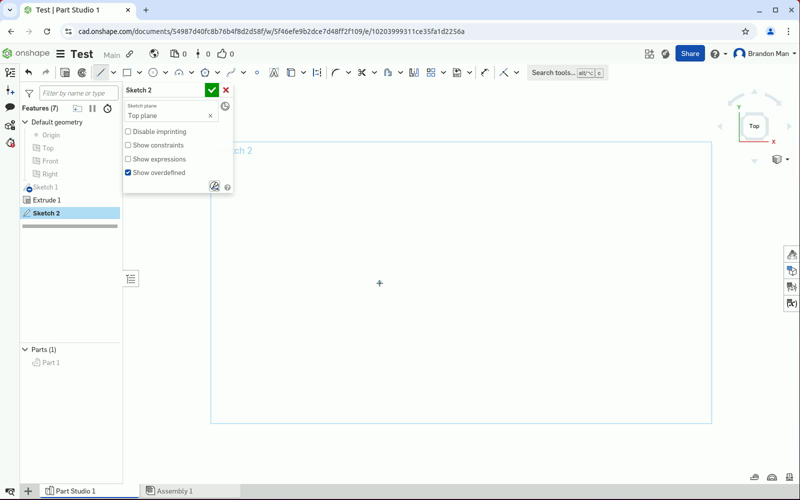
key_down(shift)
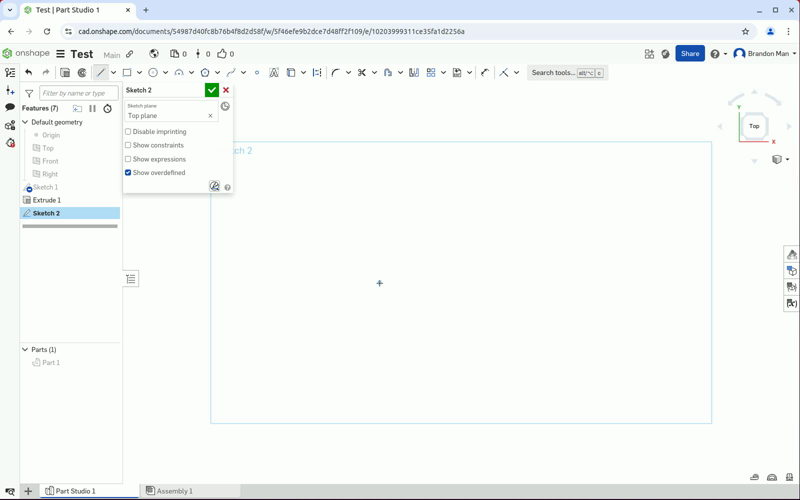
mouse_move(379, 220)
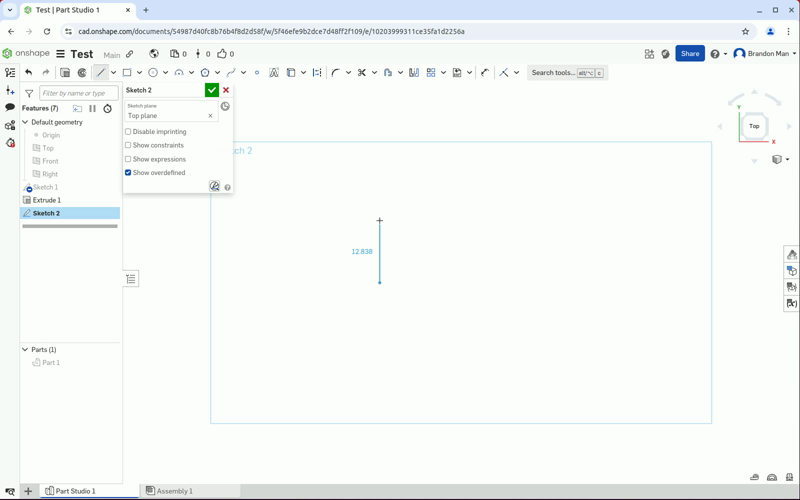
click(379, 220)
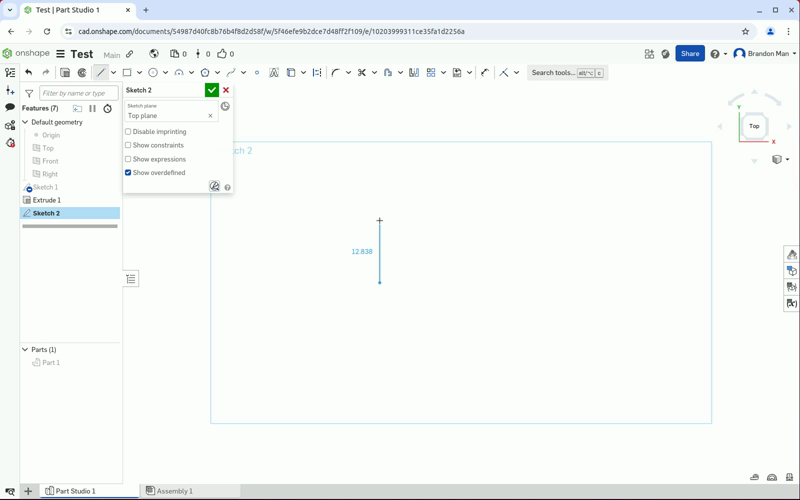
key_up(shift)
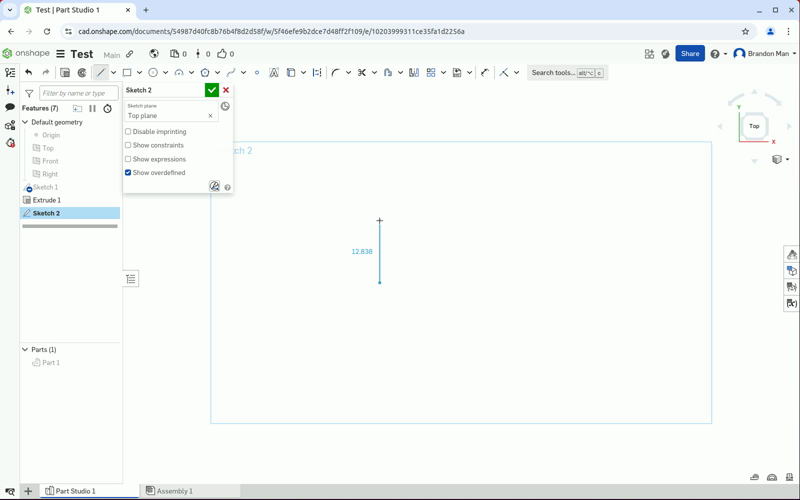
key(esc)
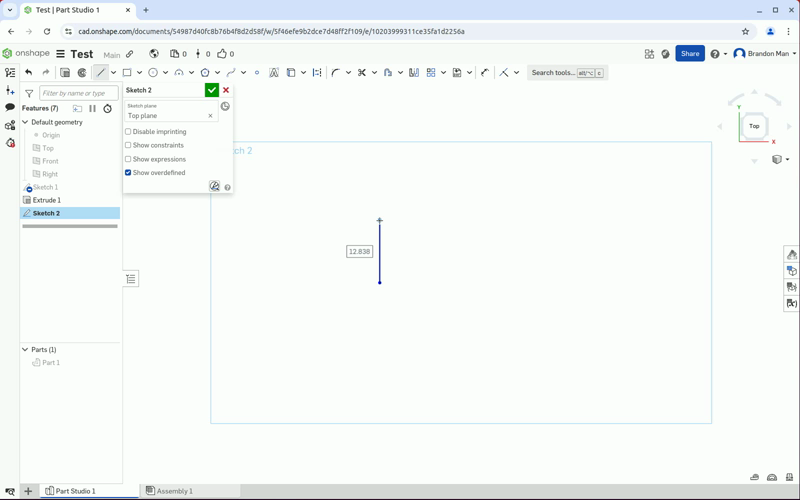
key(a)
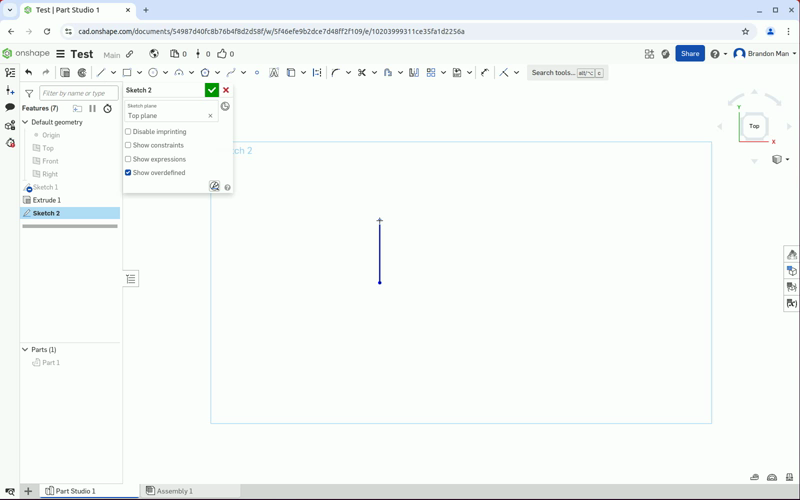
mouse_move(379, 220)
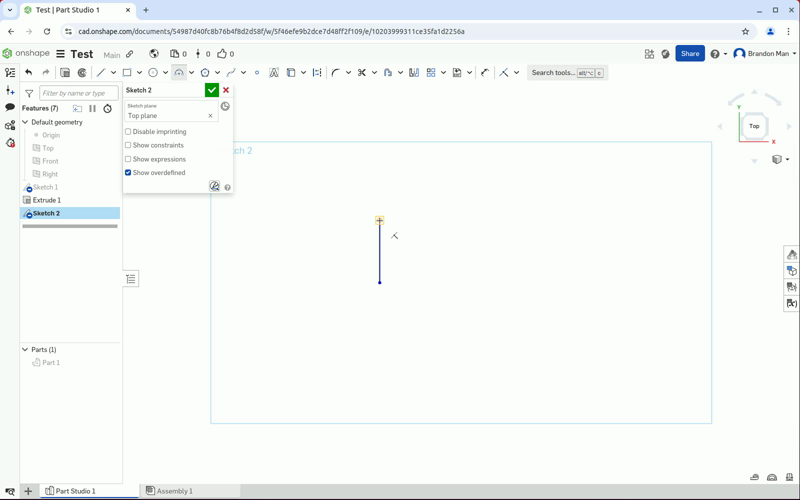
click(379, 220)
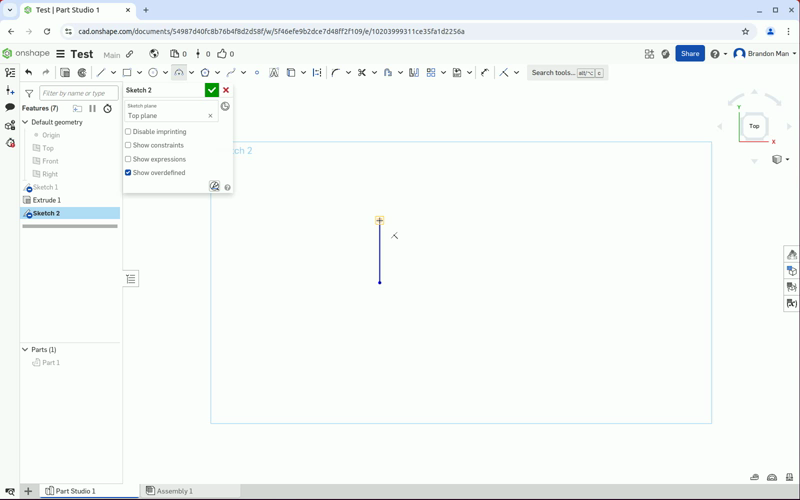
mouse_move(379, 282)
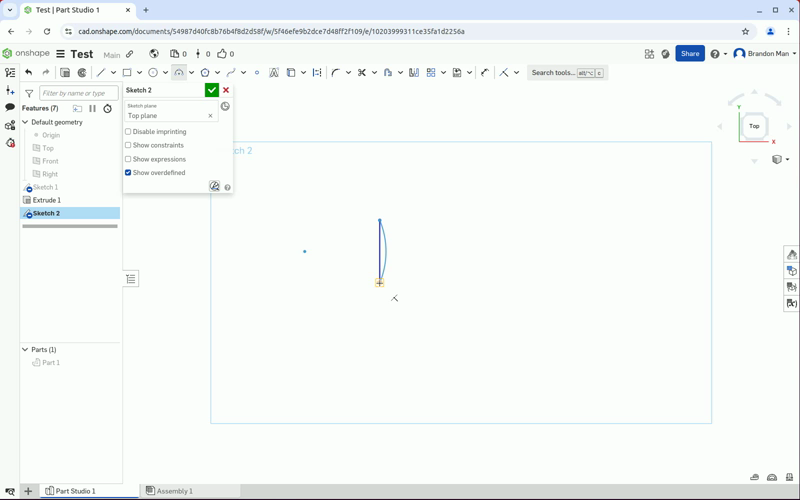
click(379, 282)
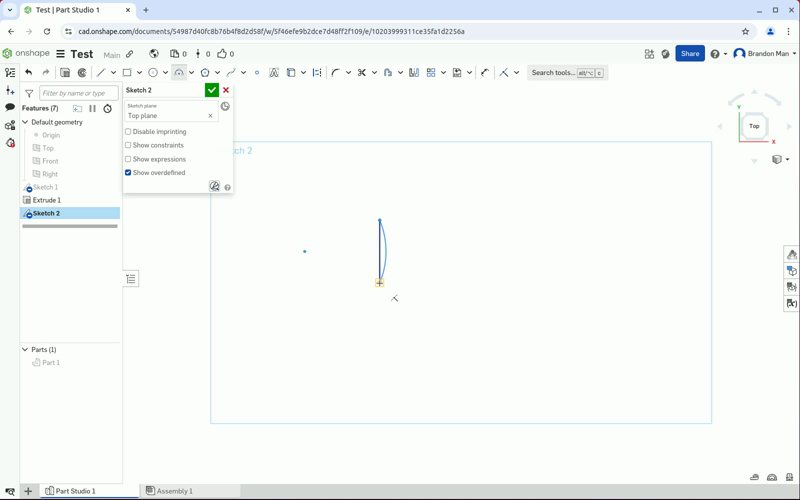
key_down(shift)
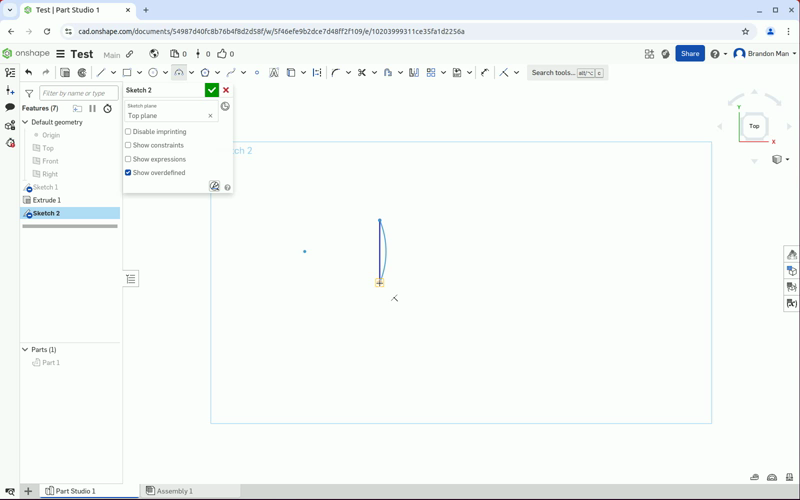
mouse_move(348, 251)
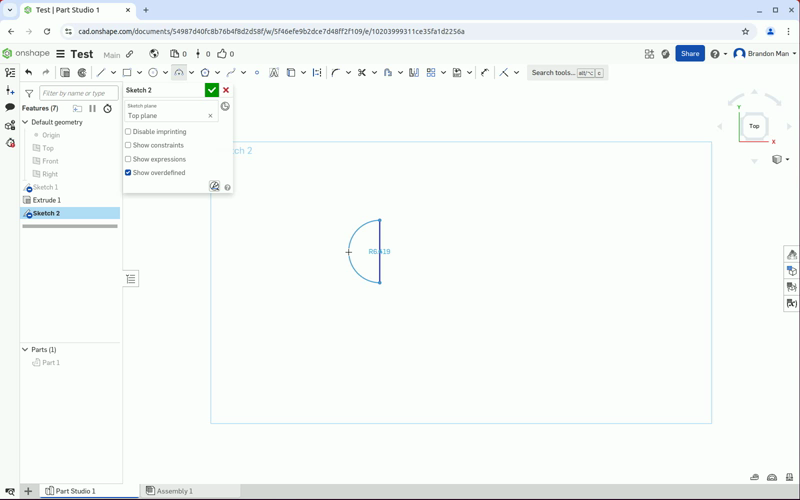
click(348, 251)
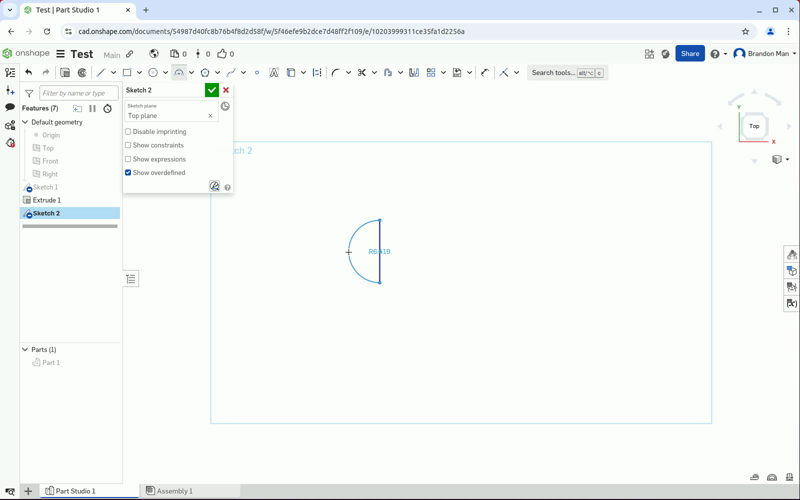
key_up(shift)
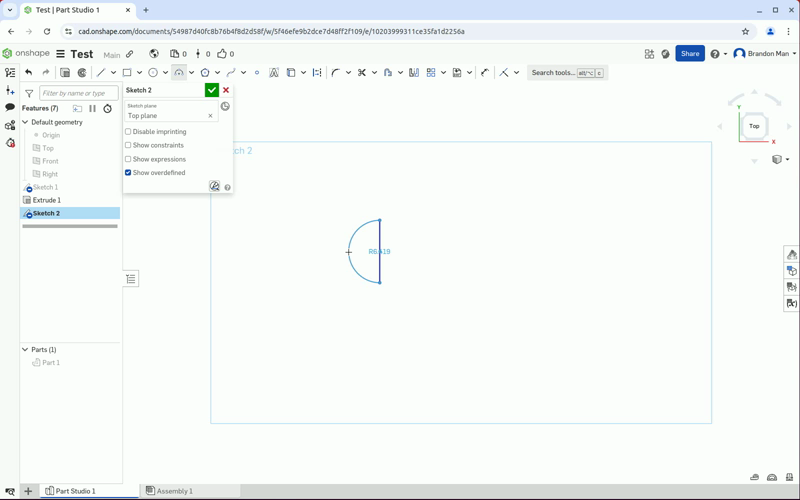
key(esc)
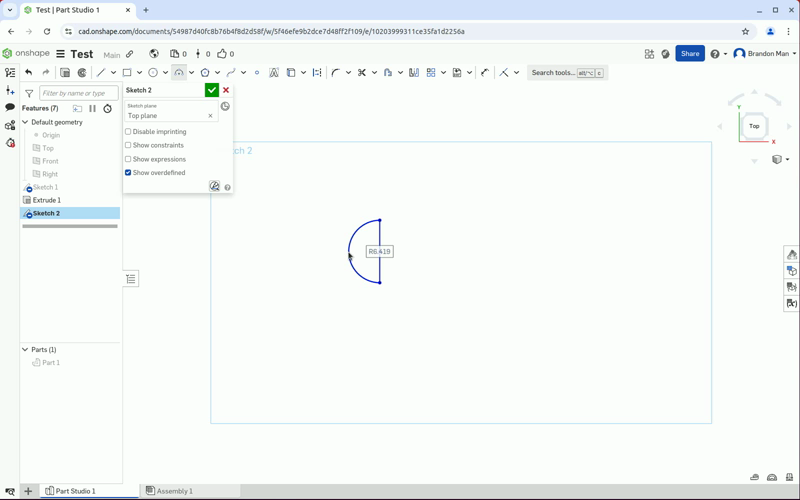
mouse_move(373, 263)
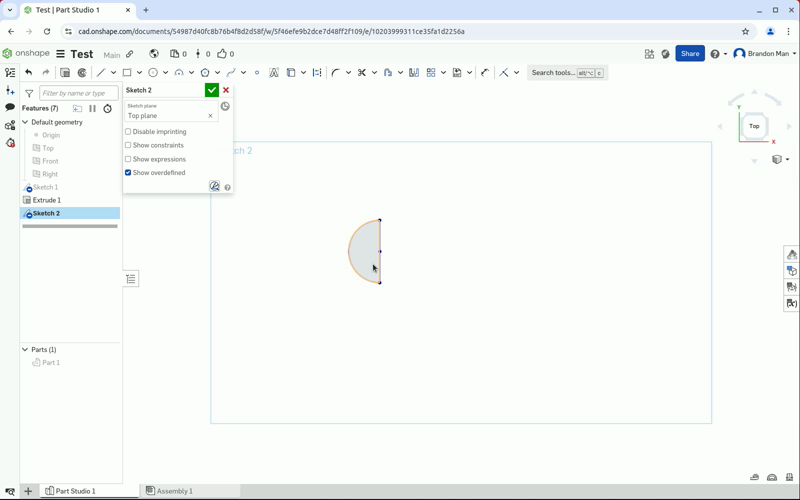
scroll(6)
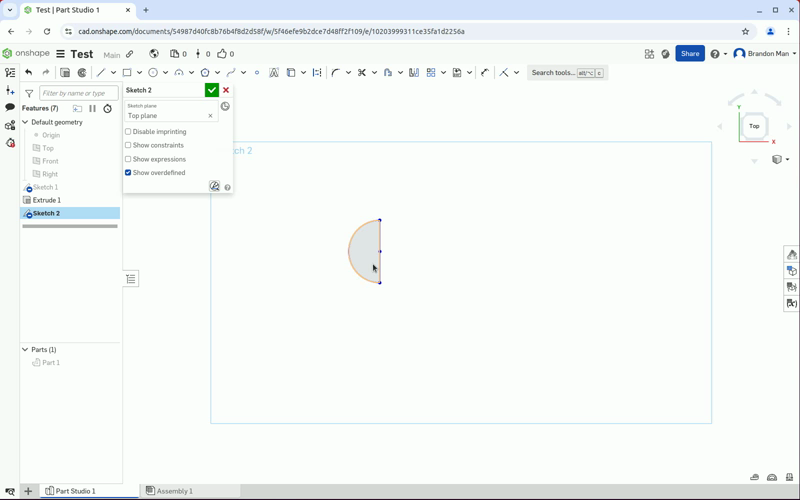
scroll(6)
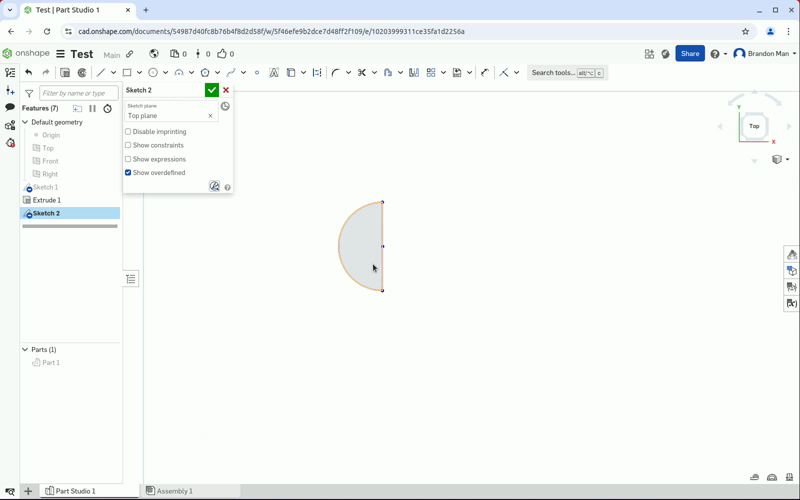
scroll(6)
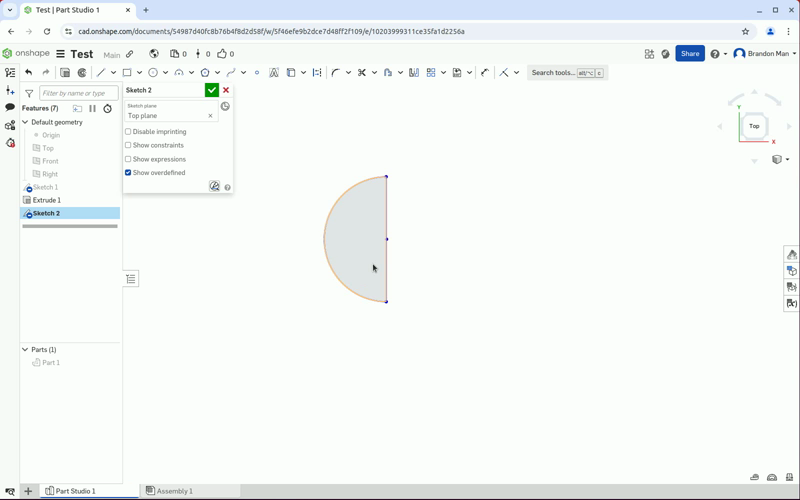
scroll(6)
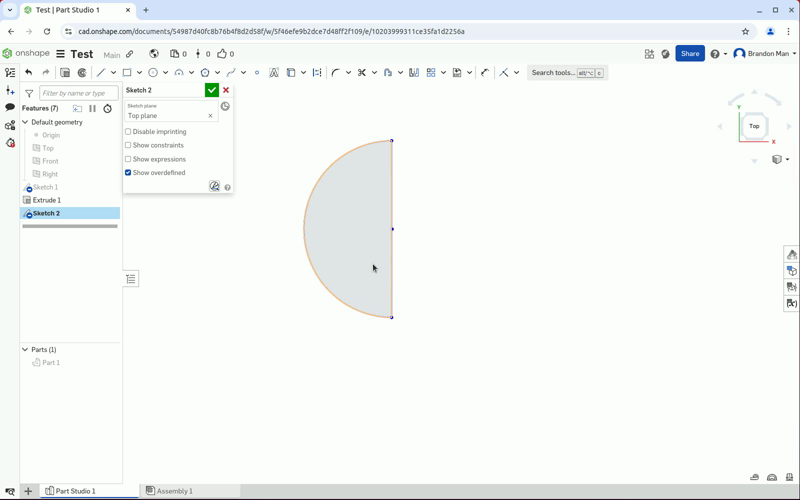
scroll(6)
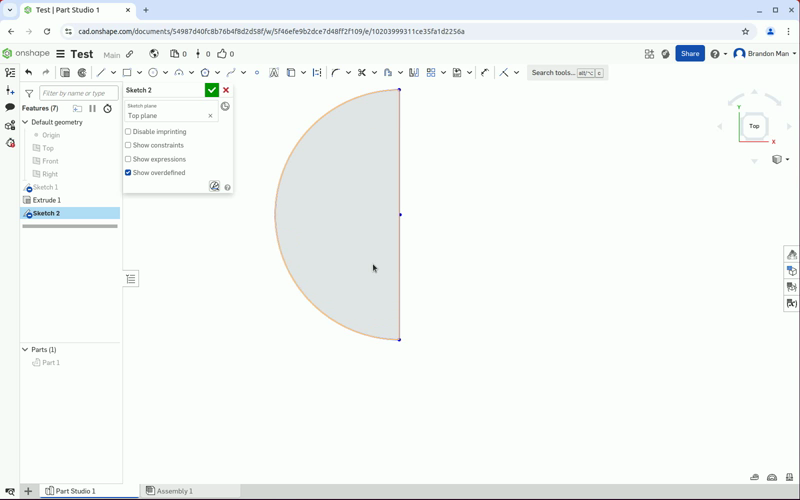
scroll(6)
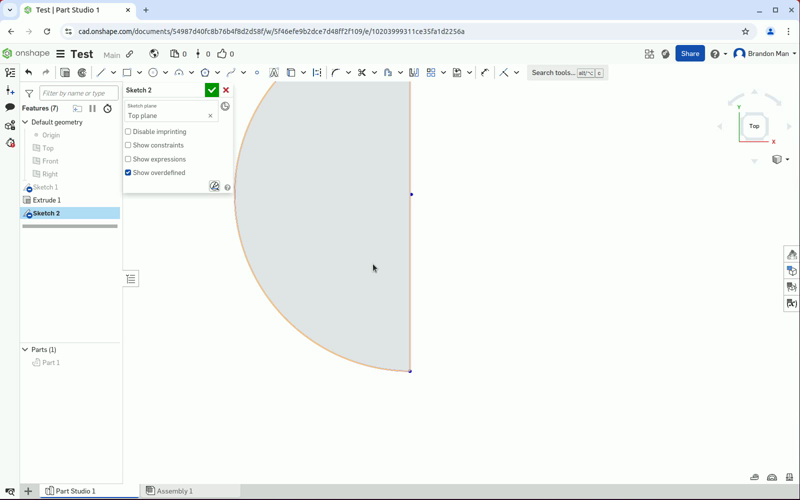
scroll(6)
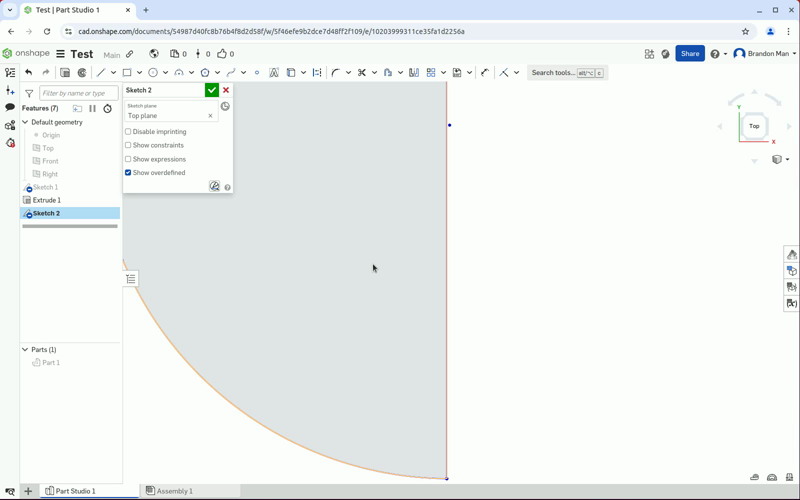
click(373, 263)
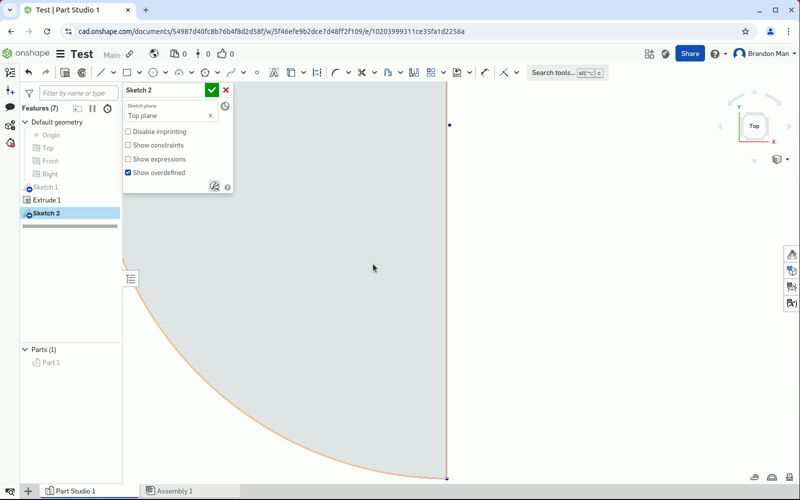
scroll(-6)
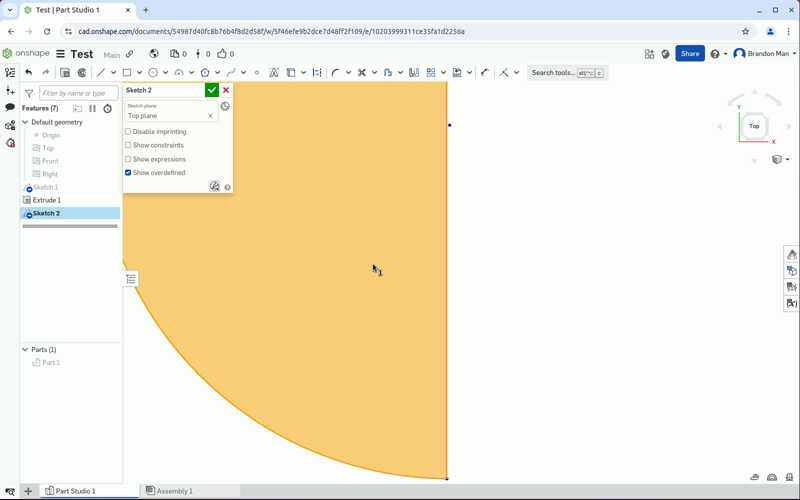
scroll(-6)
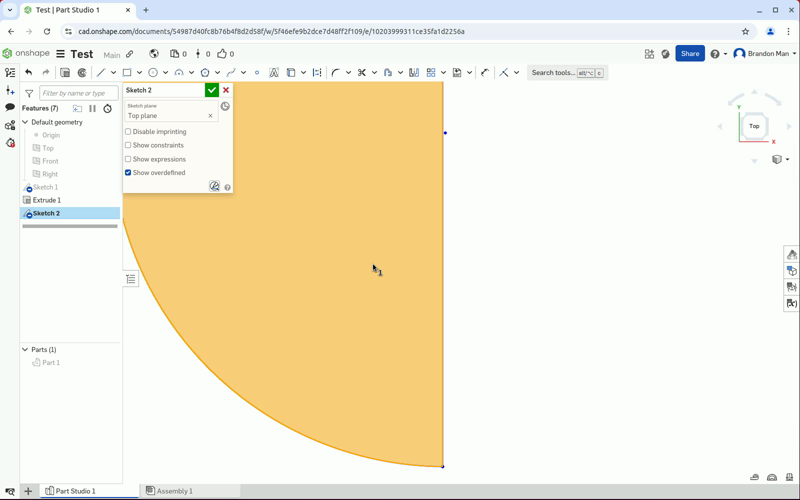
scroll(-6)
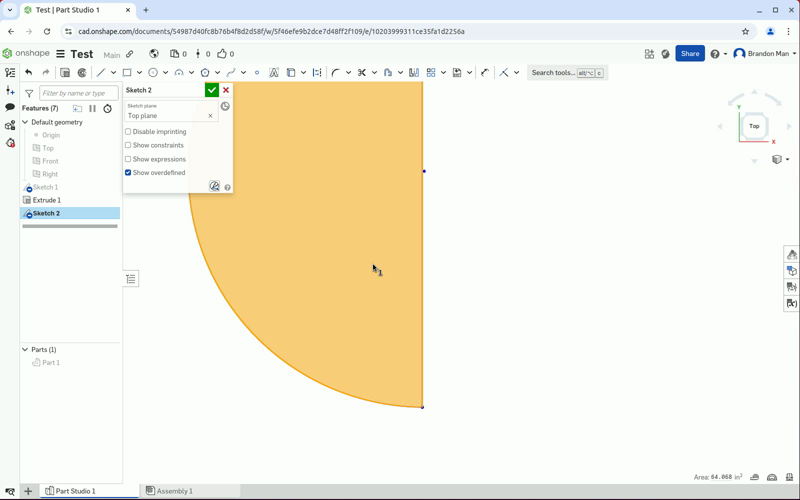
scroll(-6)
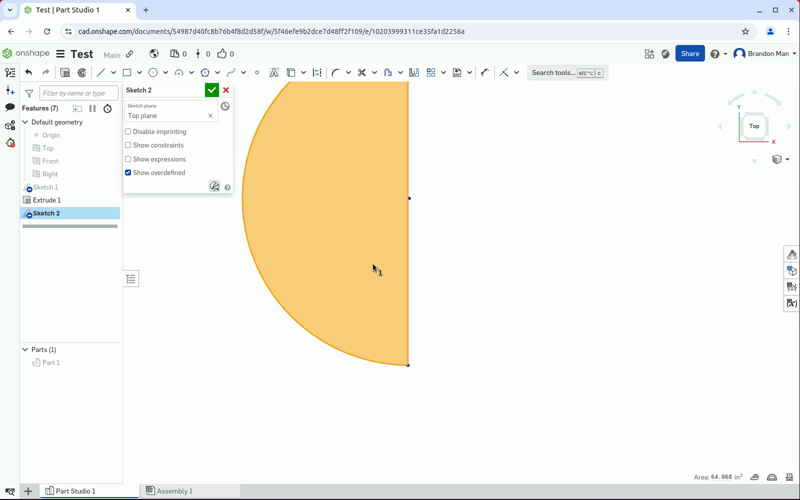
scroll(-6)
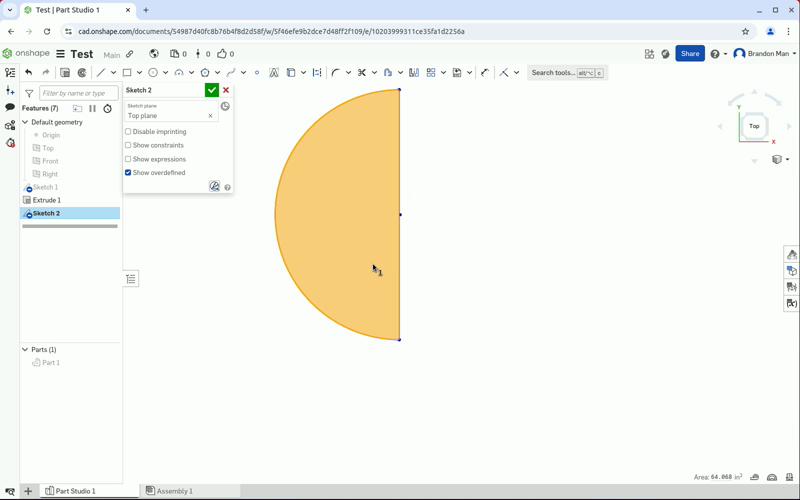
scroll(-6)
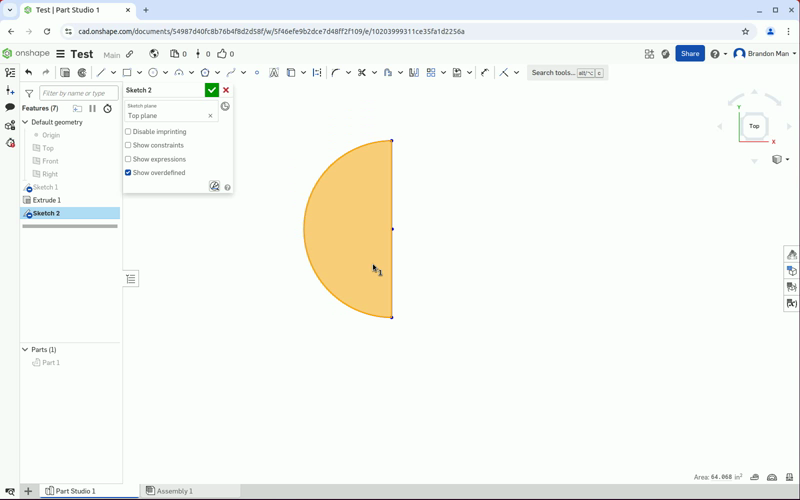
scroll(-6)
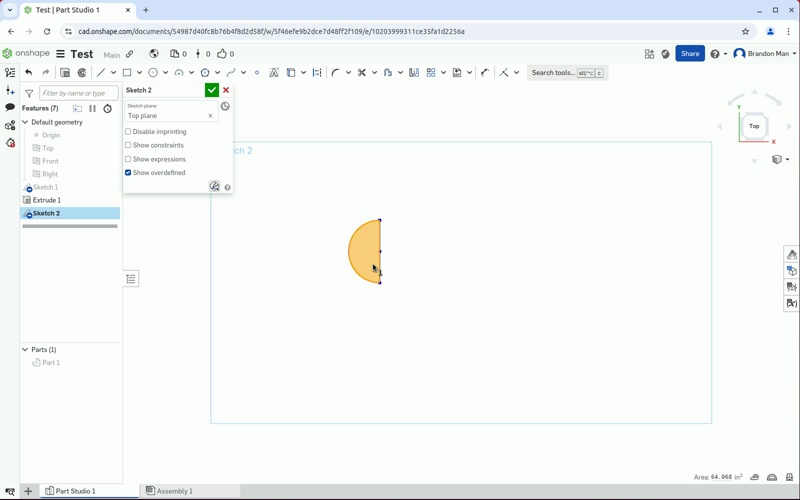
mouse_move(73, 352)
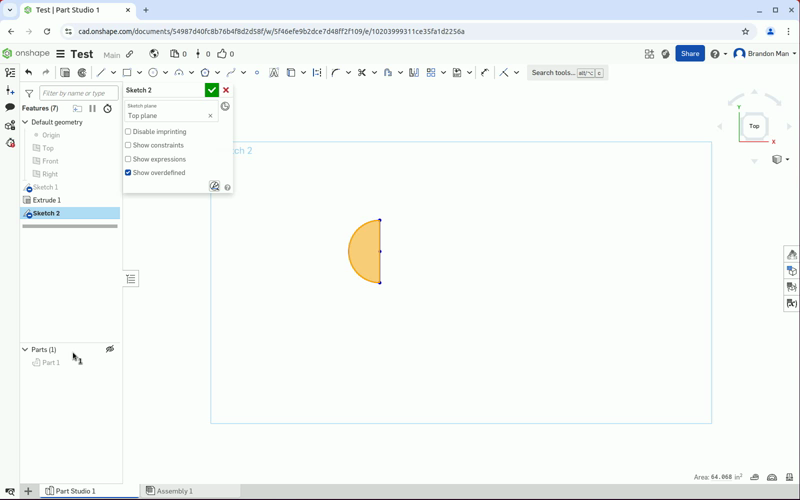
key(shift+y)
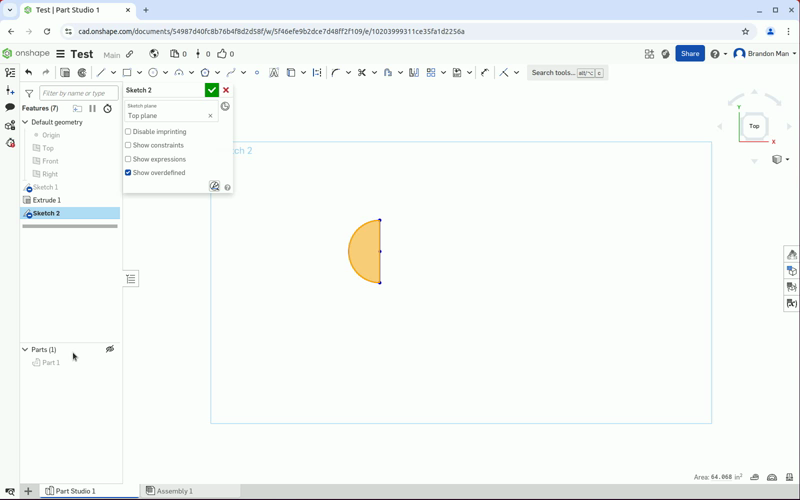
key(shift+e)
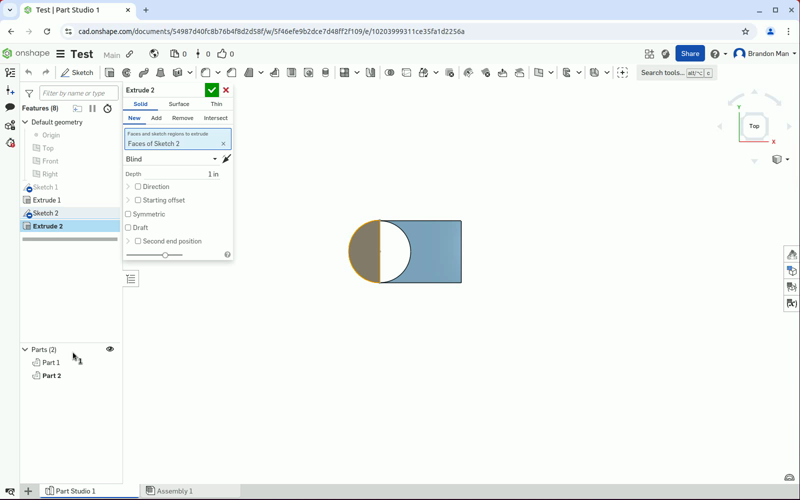
mouse_move(143, 106)
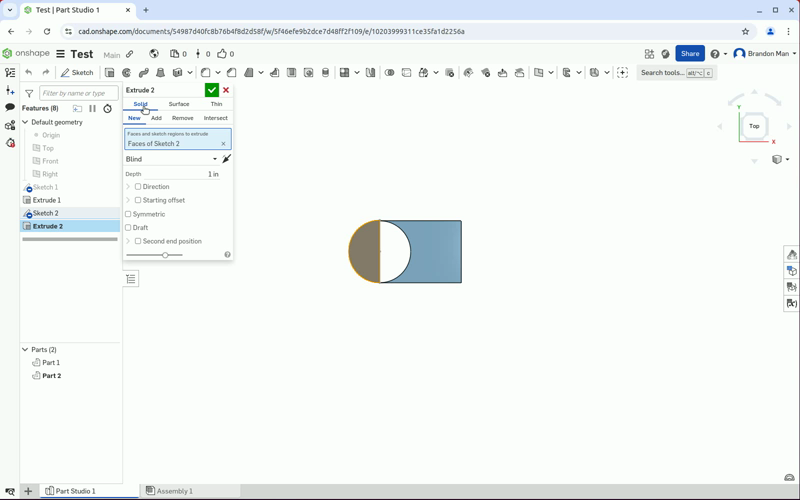
click(143, 106)
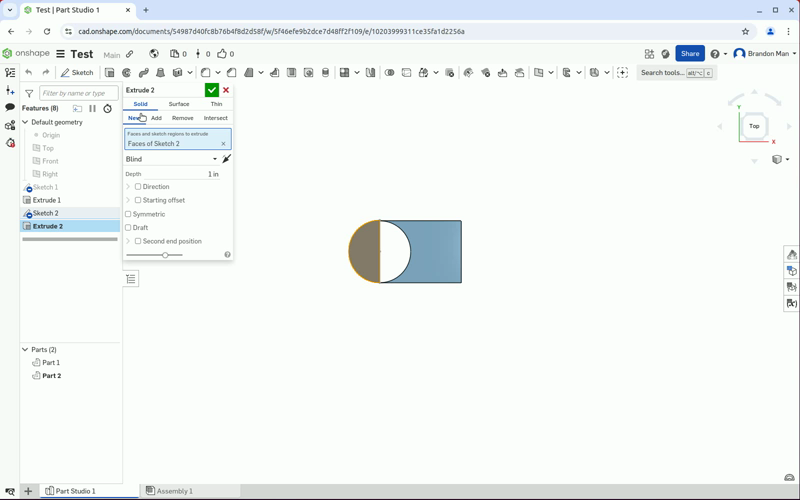
mouse_move(137, 120)
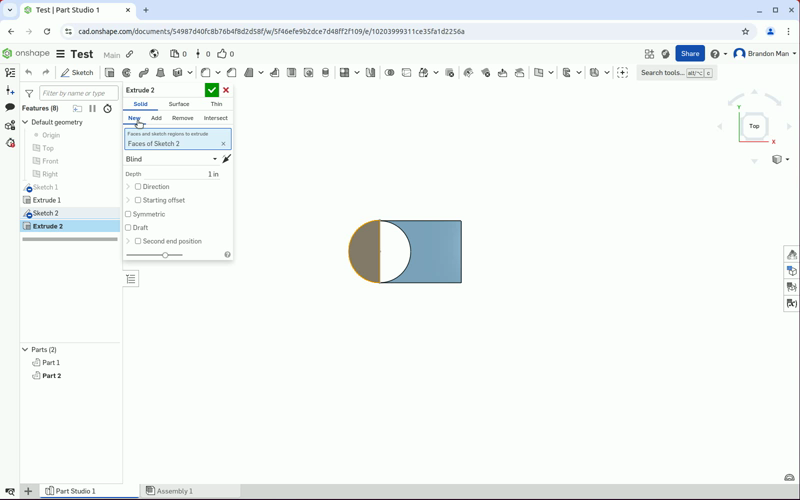
click(137, 120)
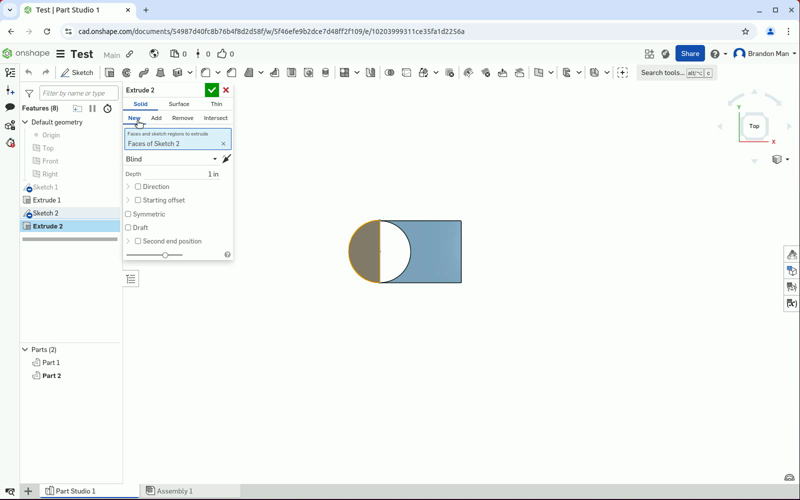
key(tab, 4)
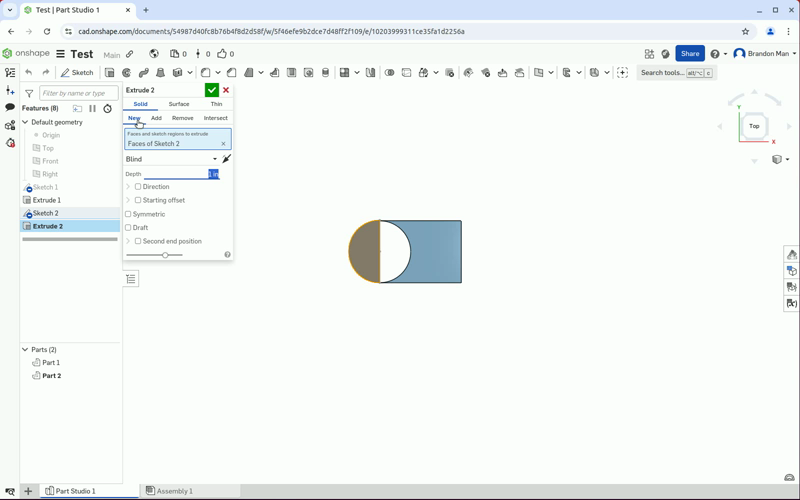
text(3.129)
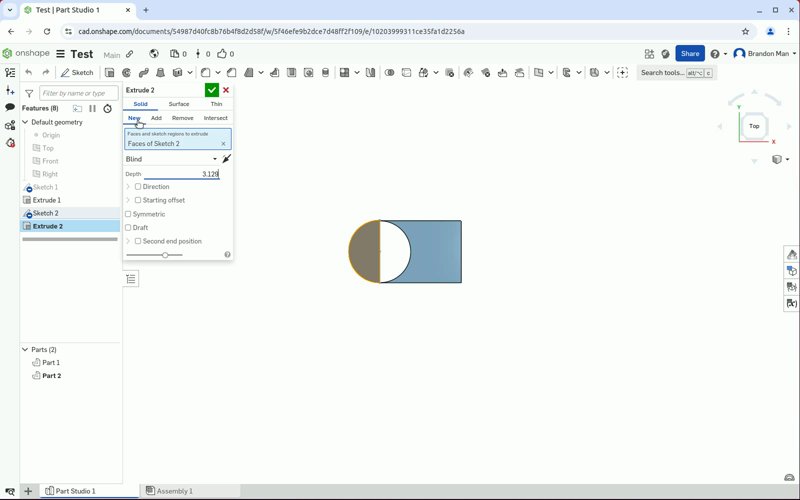
key(enter)
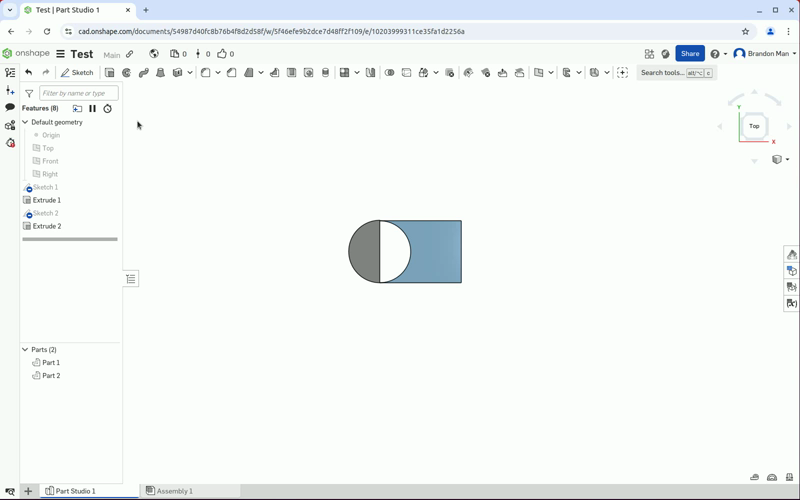
key(shift+h)
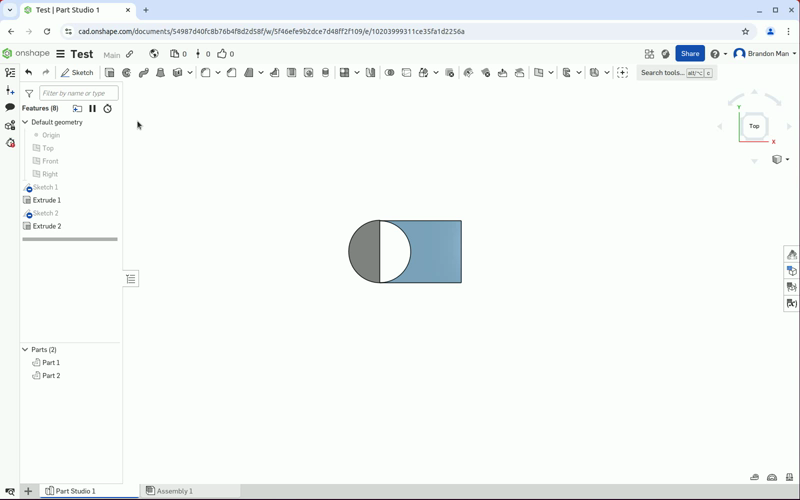
key(shift+h)
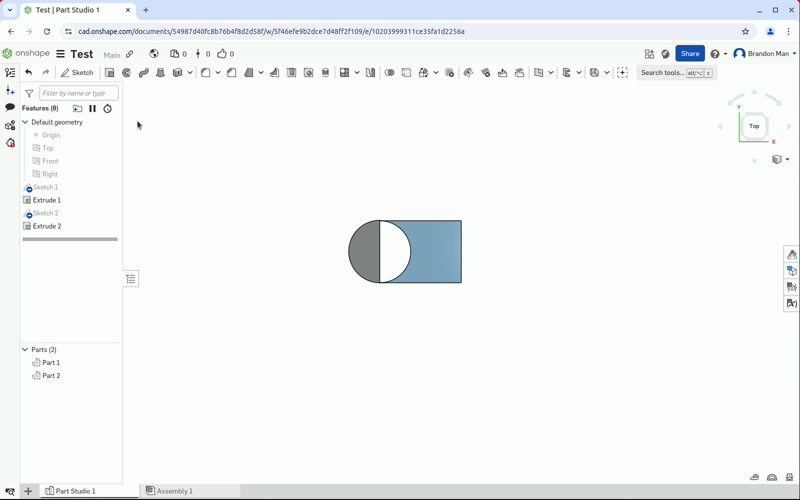
mouse_move(73, 189)
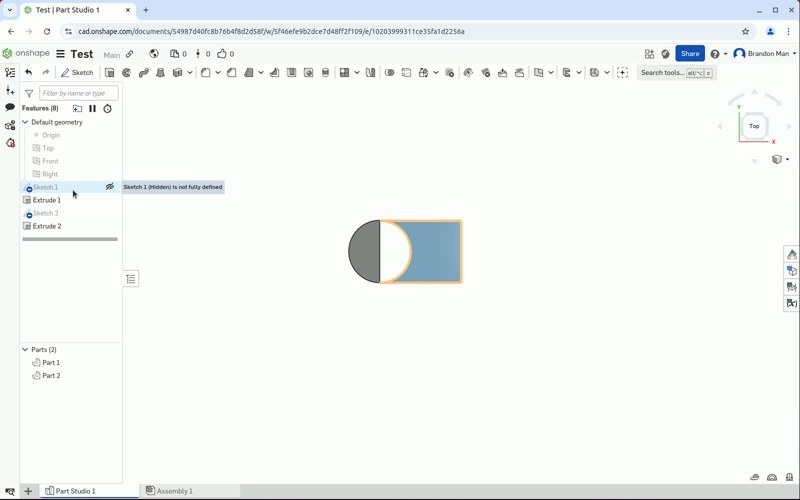
click(73, 189)
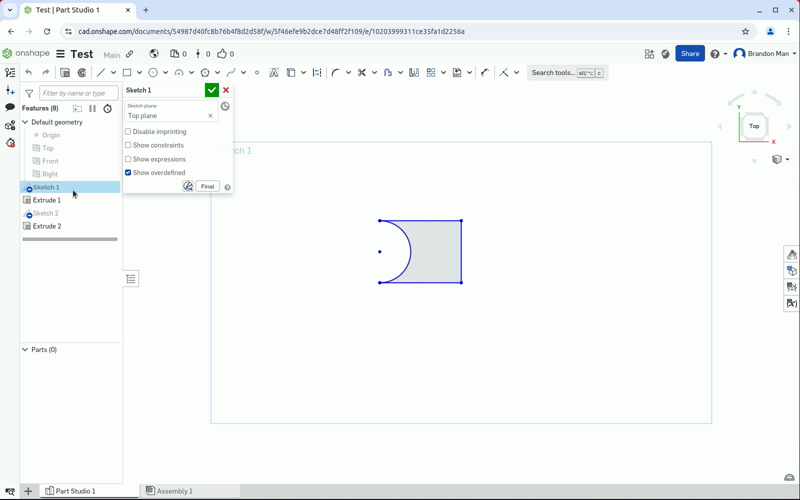
mouse_move(229, 92)
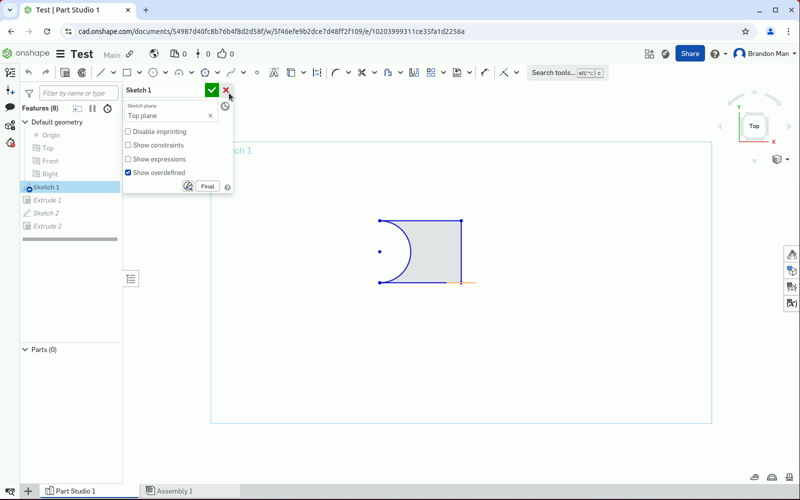
click(229, 92)
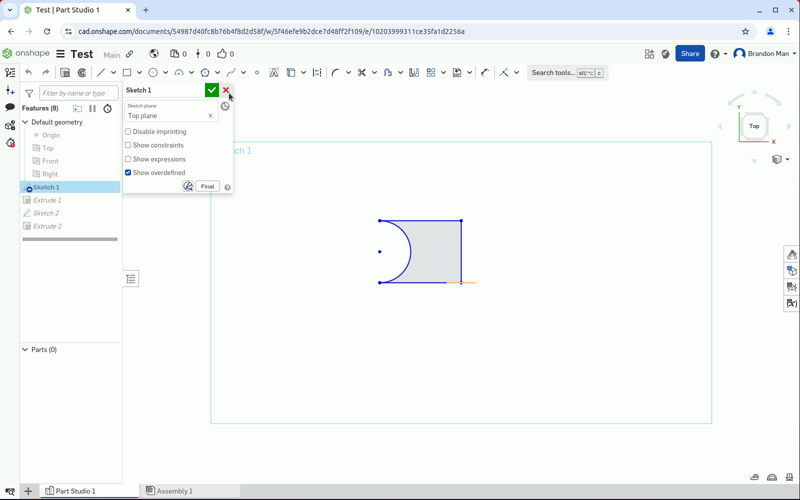
key(shift+s)
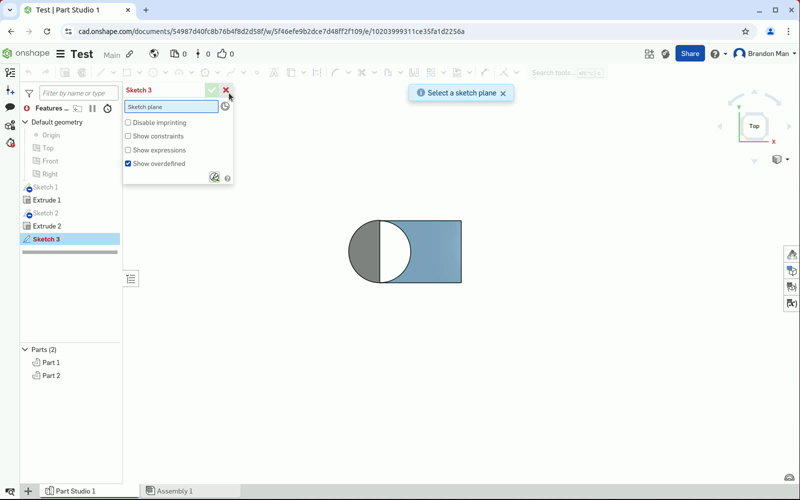
mouse_move(73, 150)
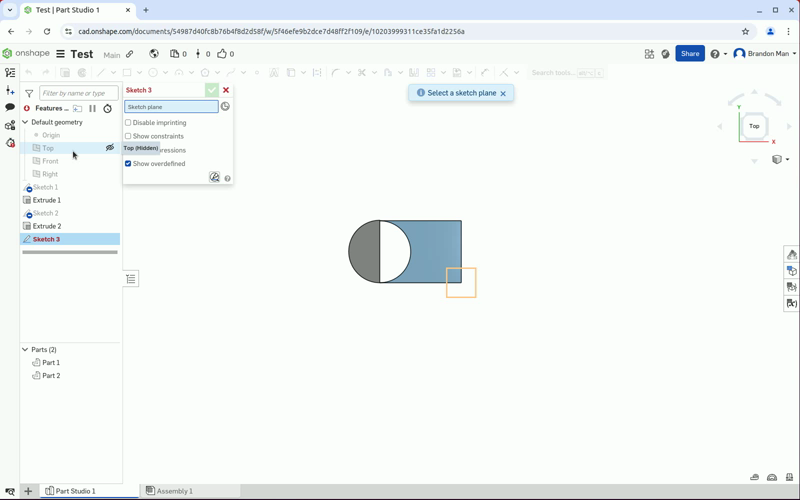
click(73, 150)
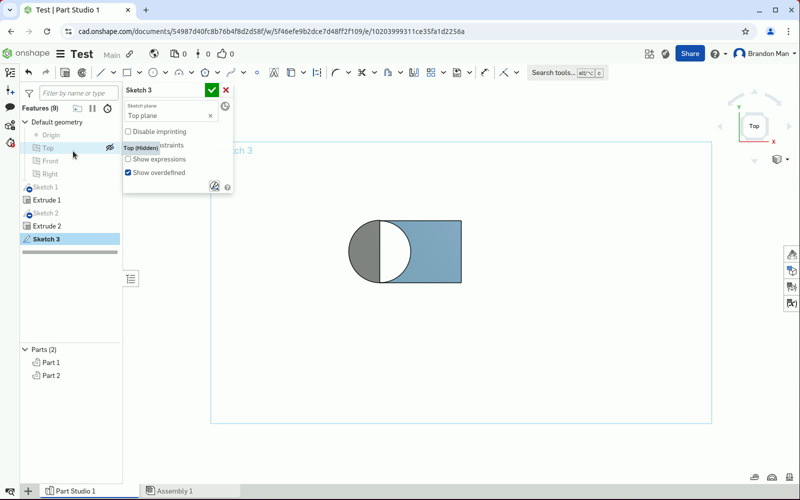
mouse_move(73, 352)
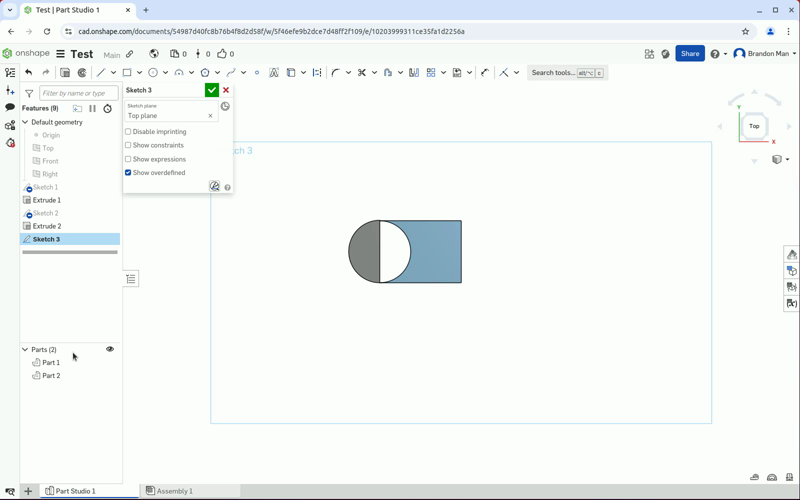
key(y)
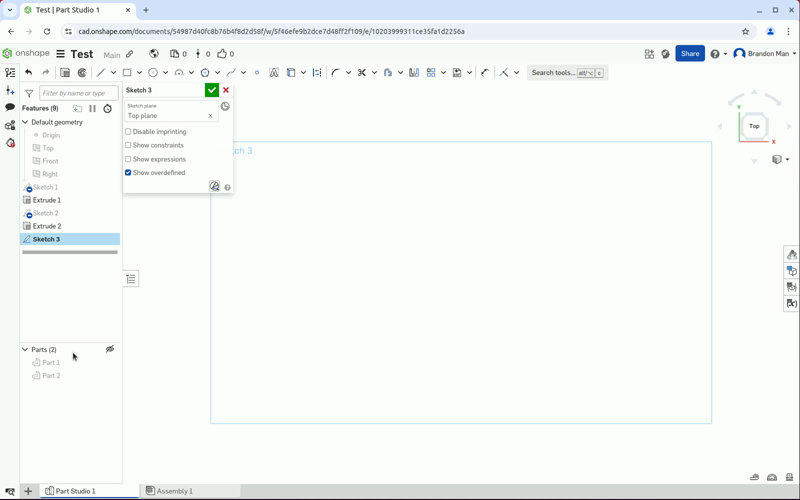
key(a)
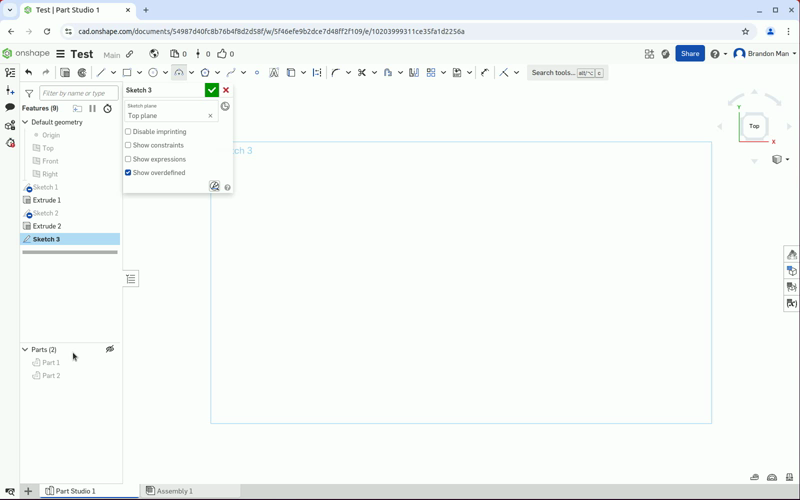
key_down(shift)
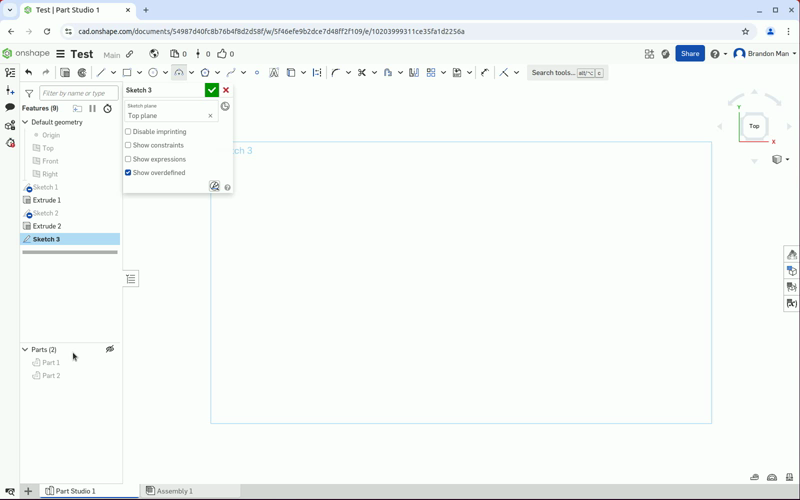
mouse_move(379, 282)
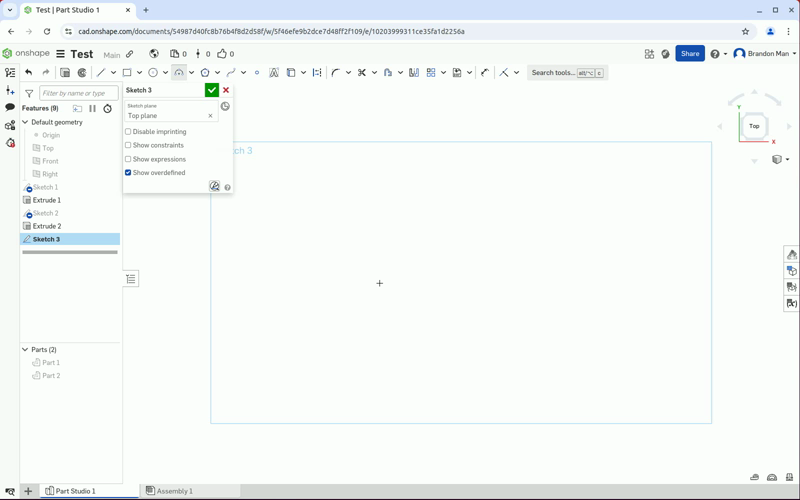
click(379, 282)
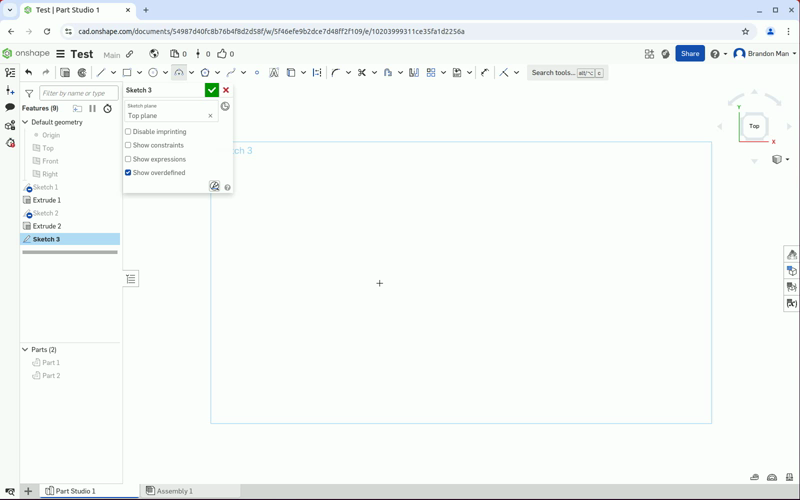
key_up(shift)
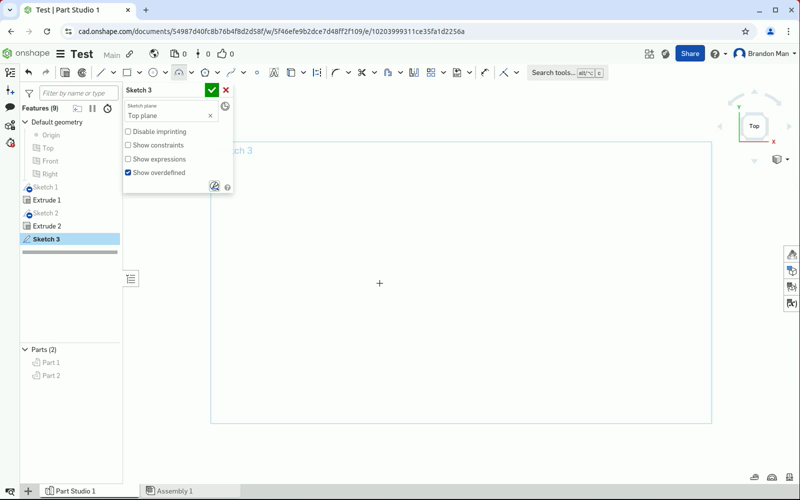
key_down(shift)
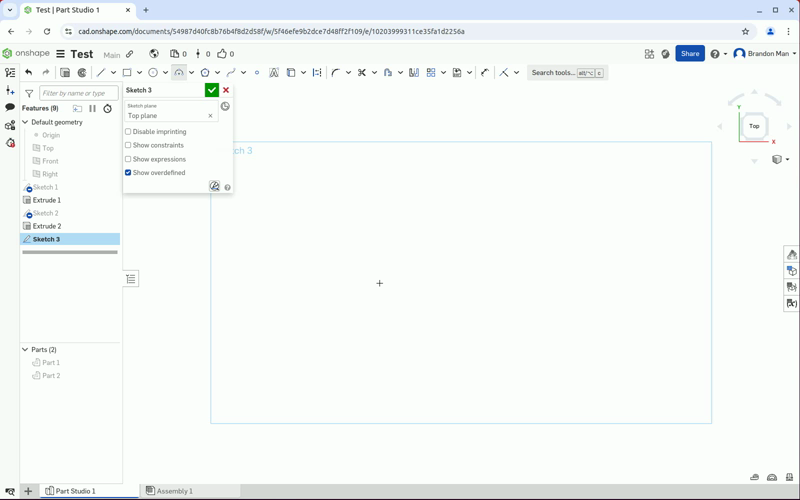
mouse_move(379, 220)
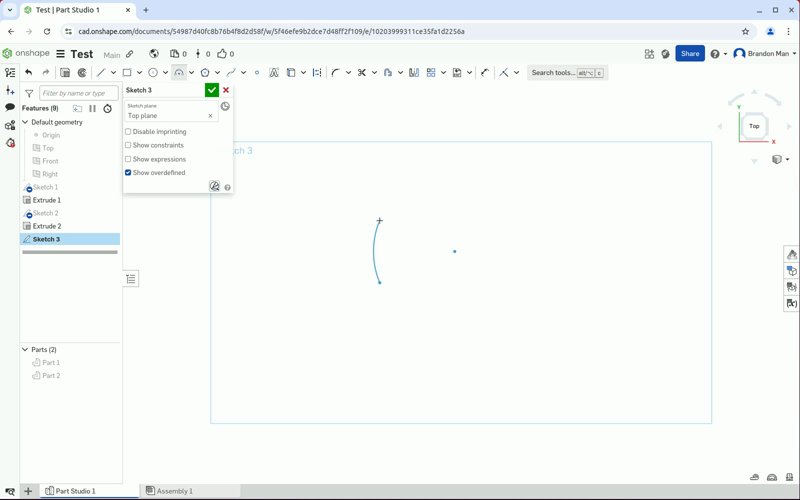
click(379, 220)
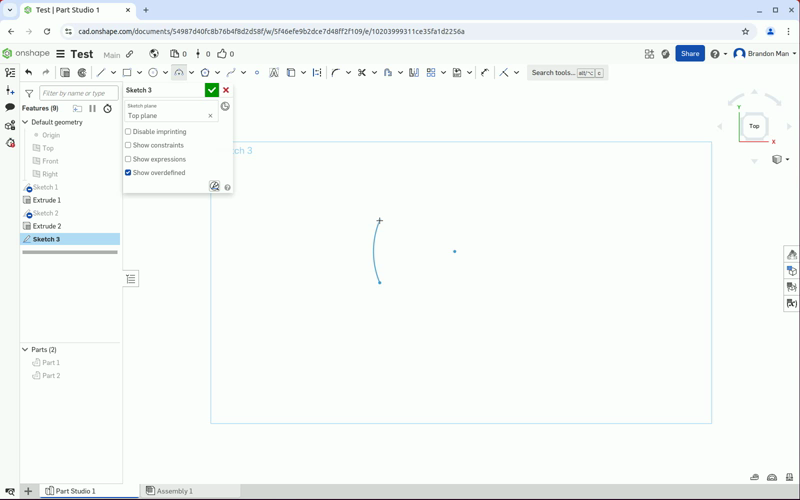
mouse_move(411, 251)
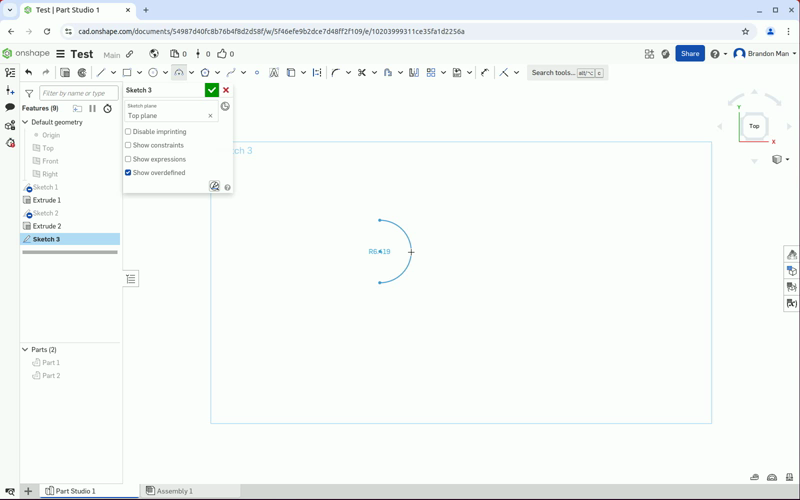
click(411, 251)
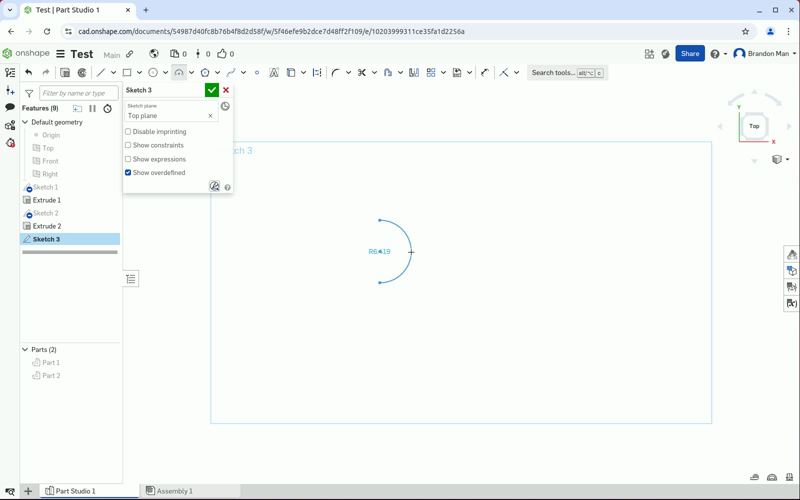
key_up(shift)
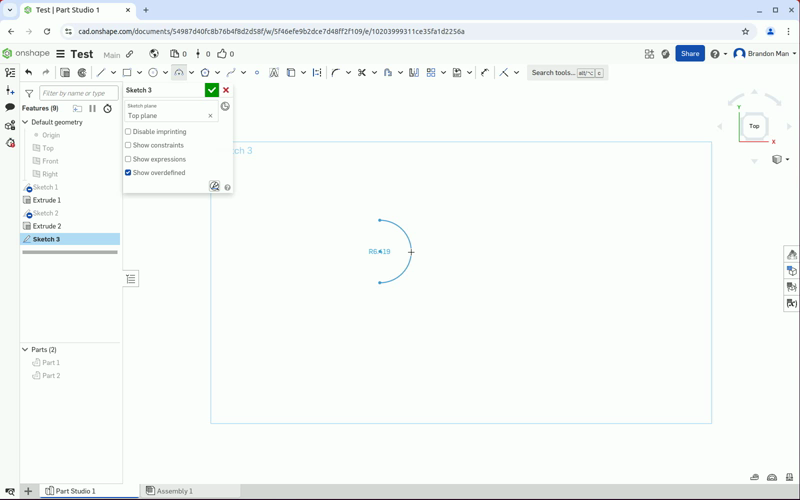
key(esc)
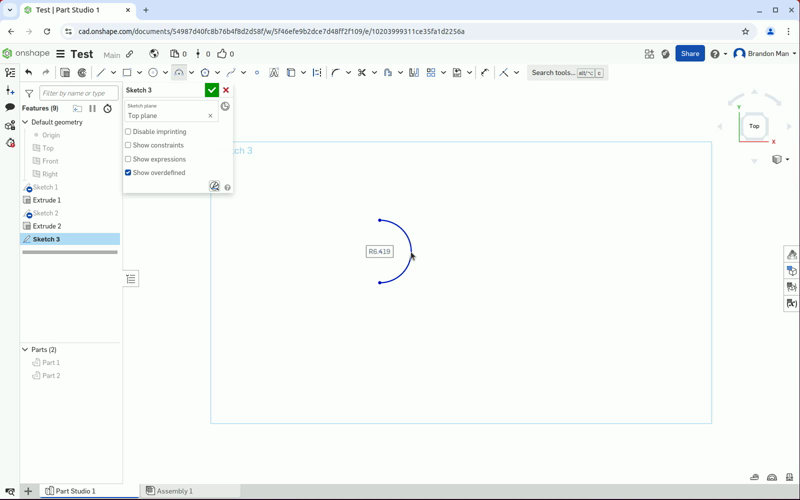
key(l)
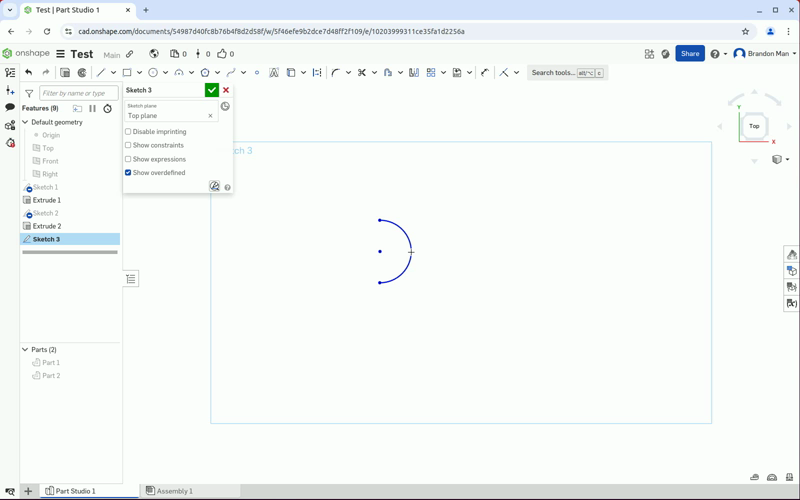
mouse_move(379, 220)
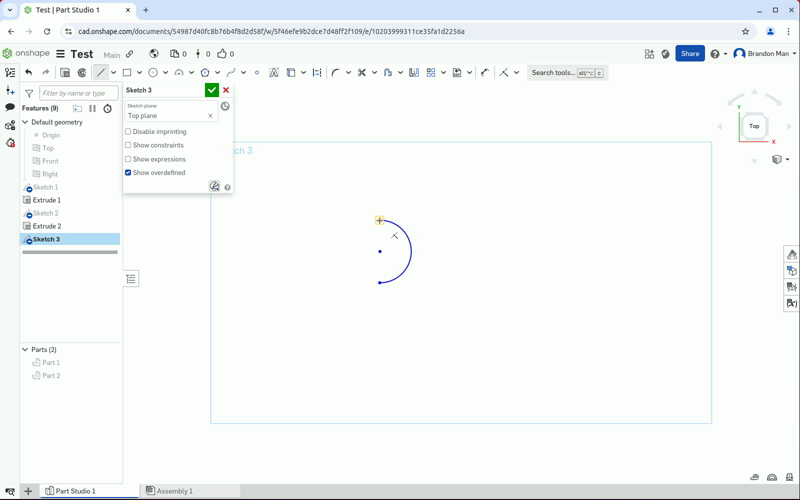
click(379, 220)
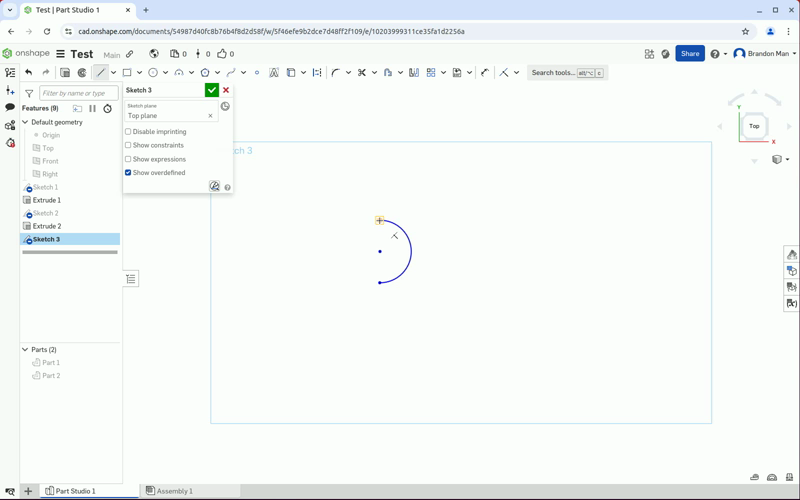
key_down(shift)
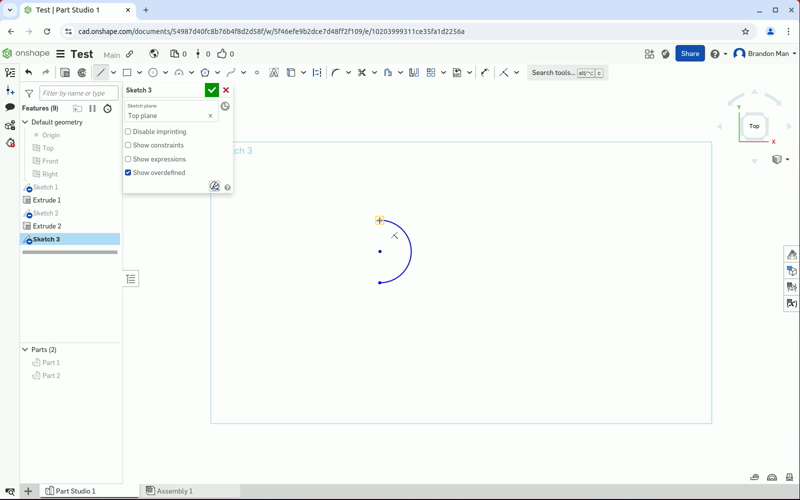
mouse_move(379, 282)
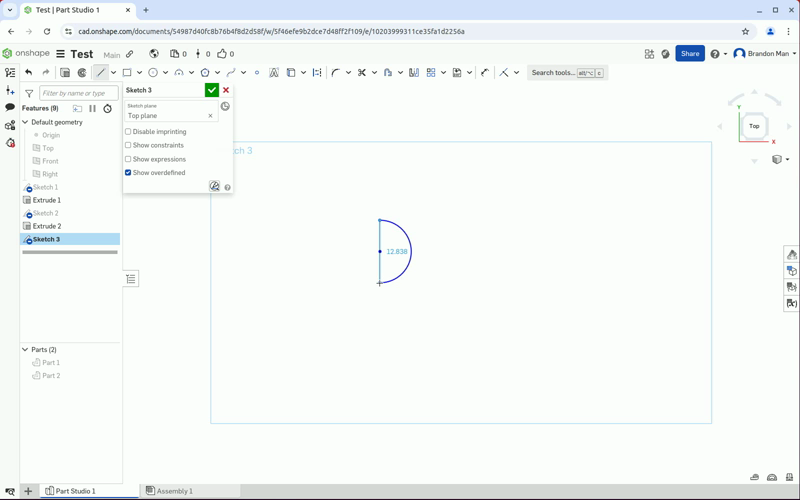
key_up(shift)
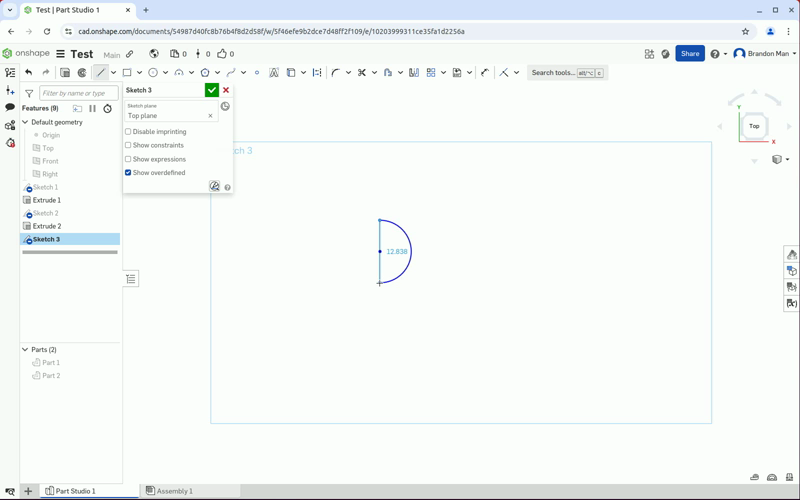
click(379, 282)
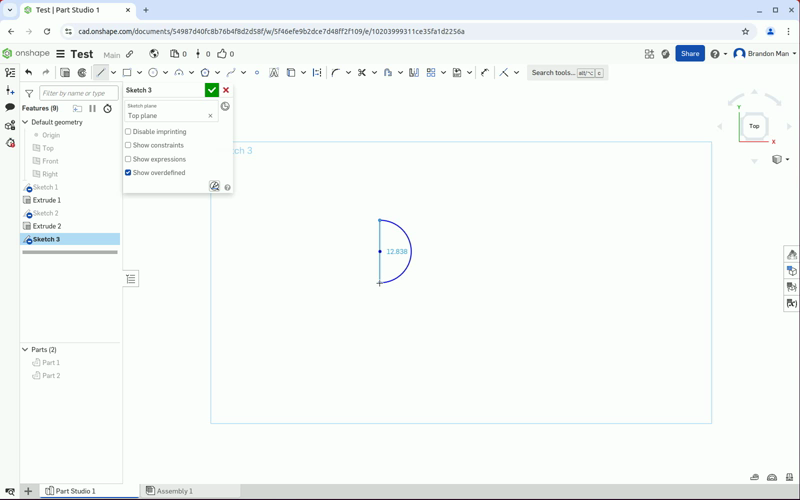
key(esc)
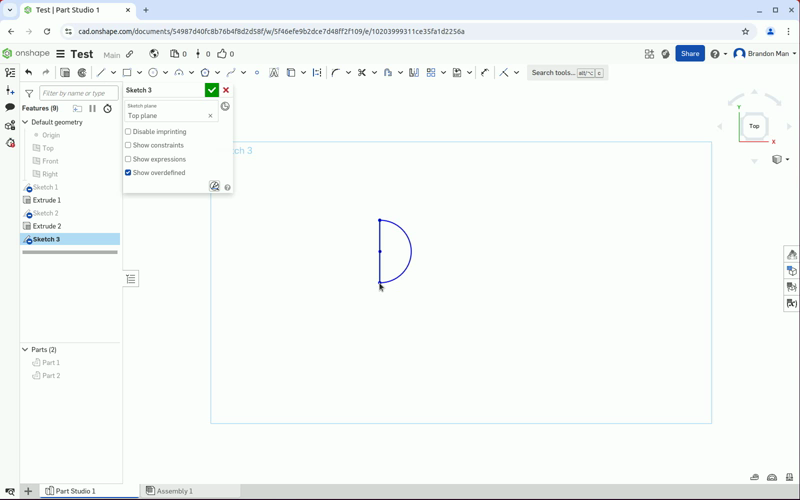
mouse_move(407, 260)
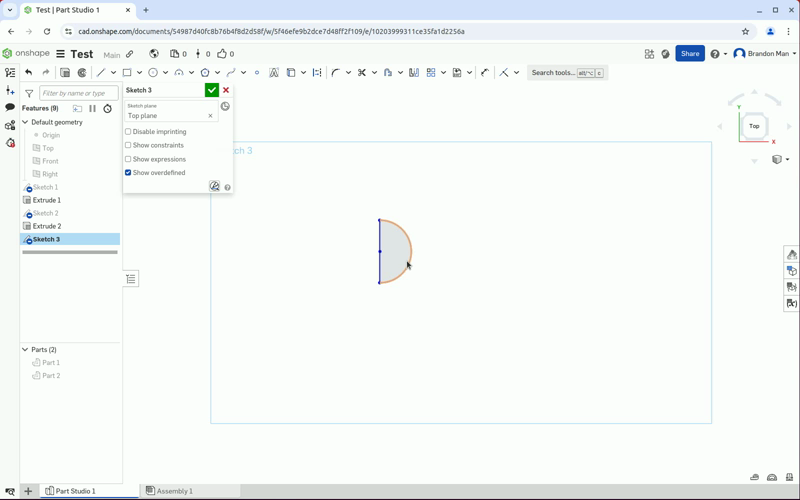
scroll(6)
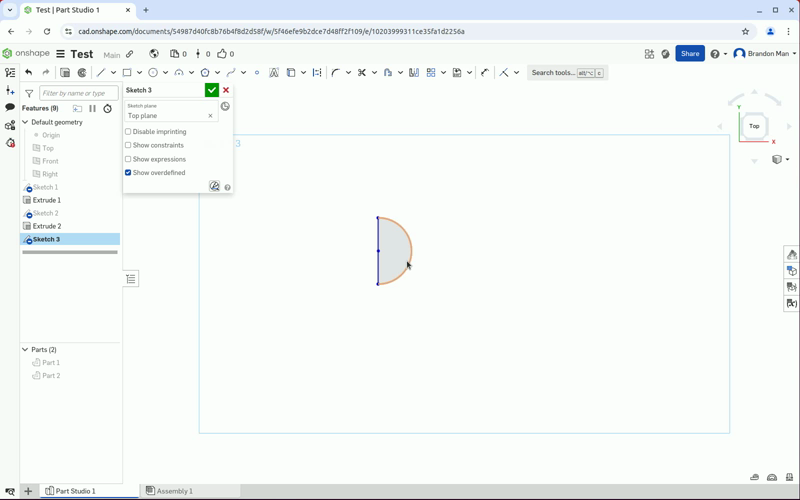
scroll(6)
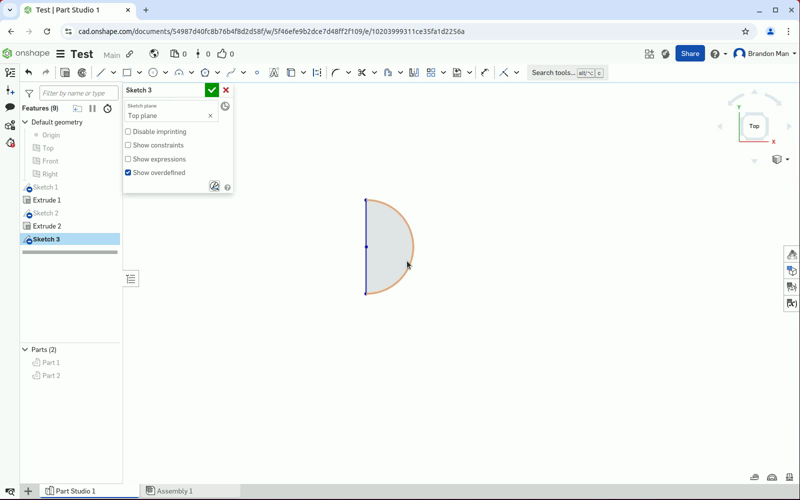
scroll(6)
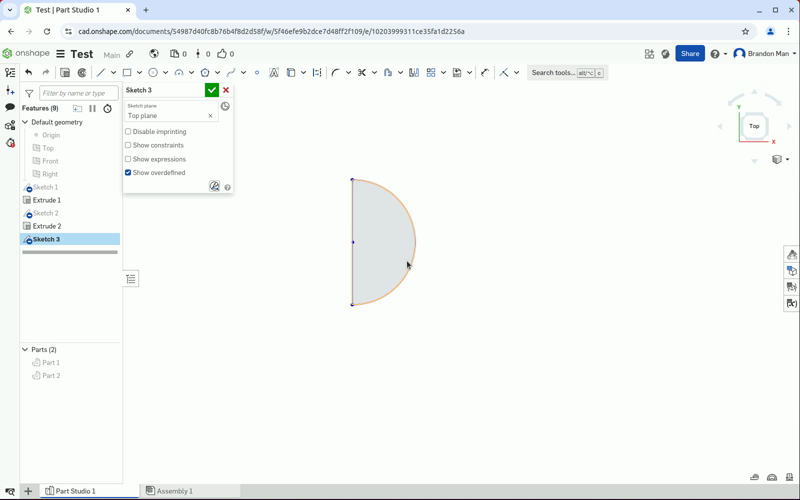
scroll(6)
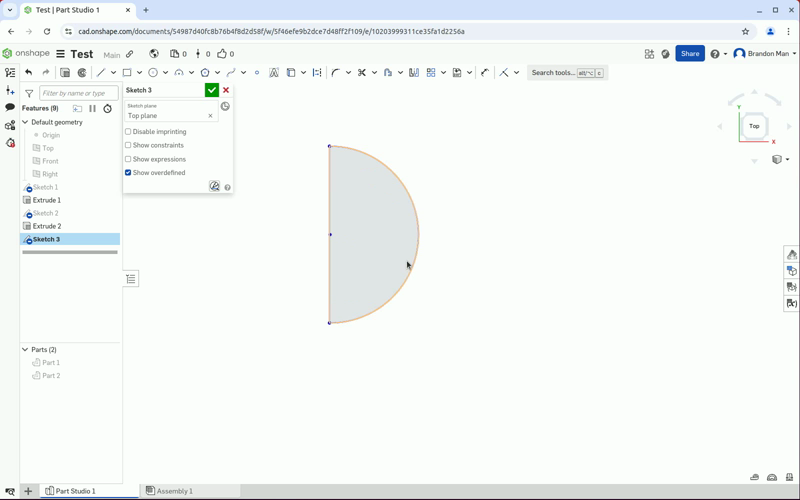
scroll(6)
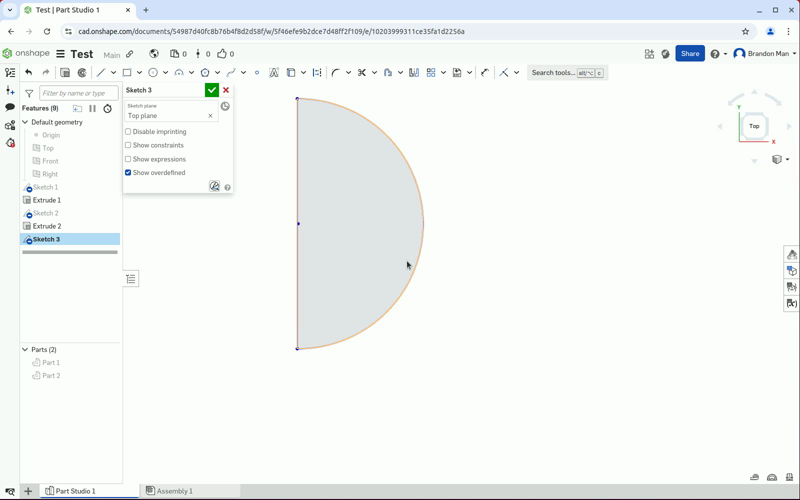
scroll(6)
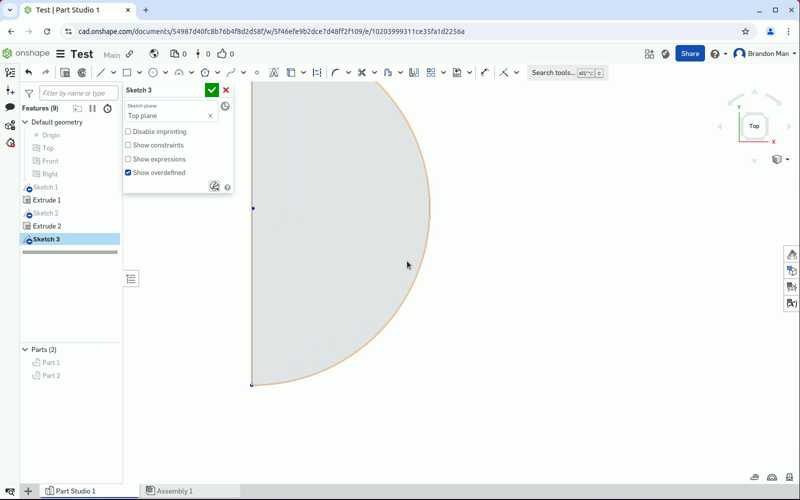
scroll(6)
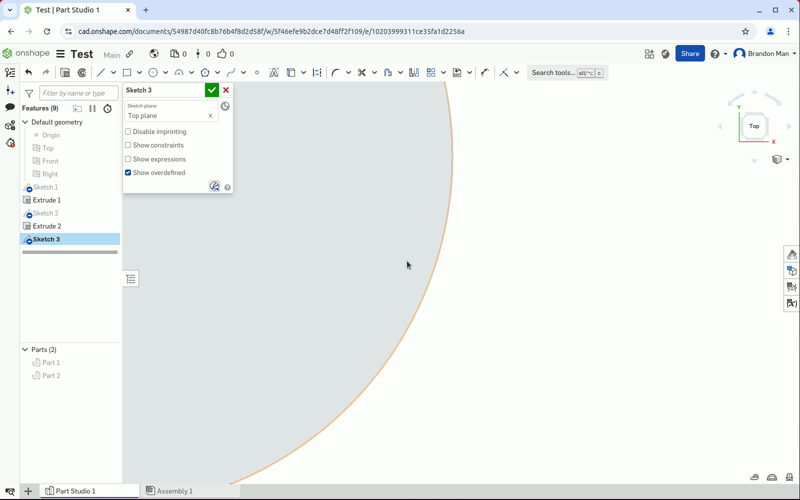
click(407, 260)
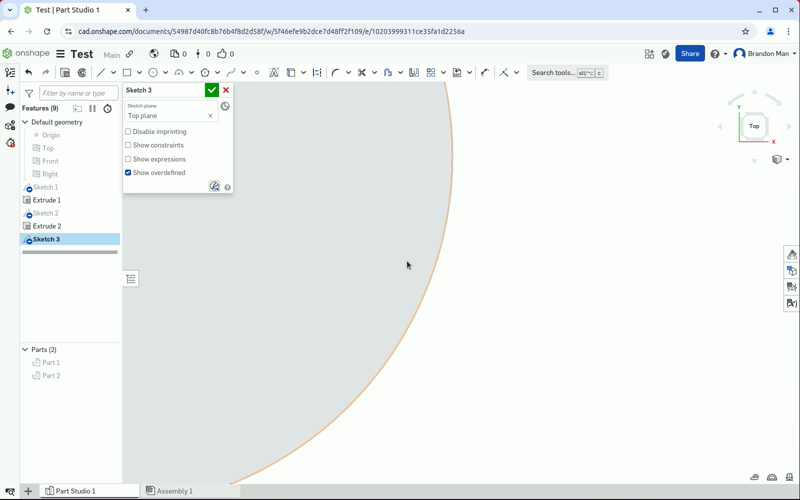
scroll(-6)
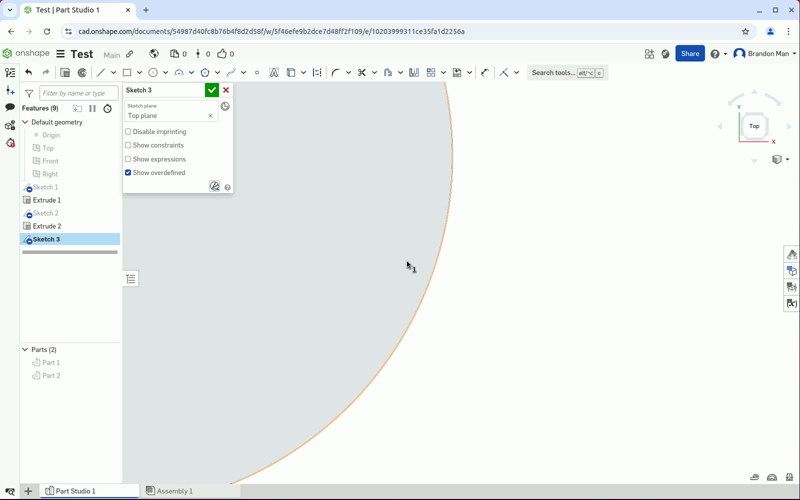
scroll(-6)
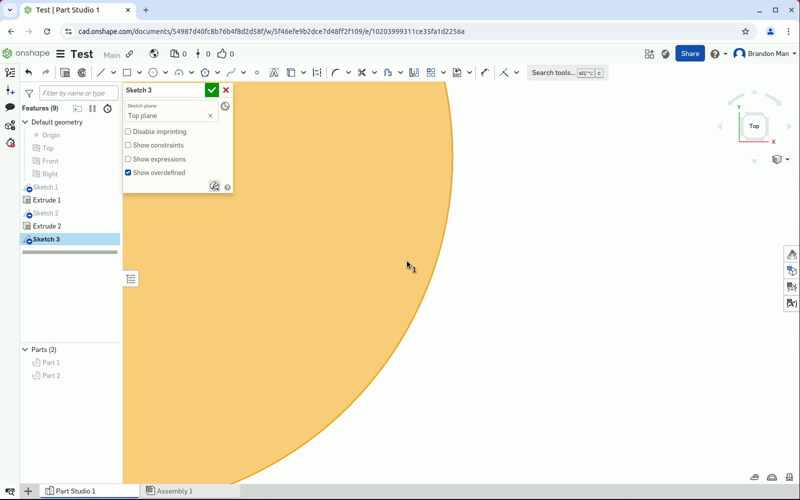
scroll(-6)
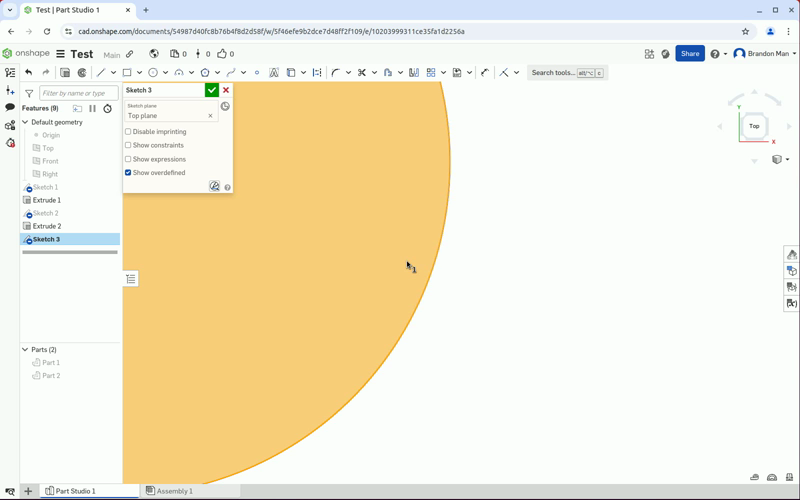
scroll(-6)
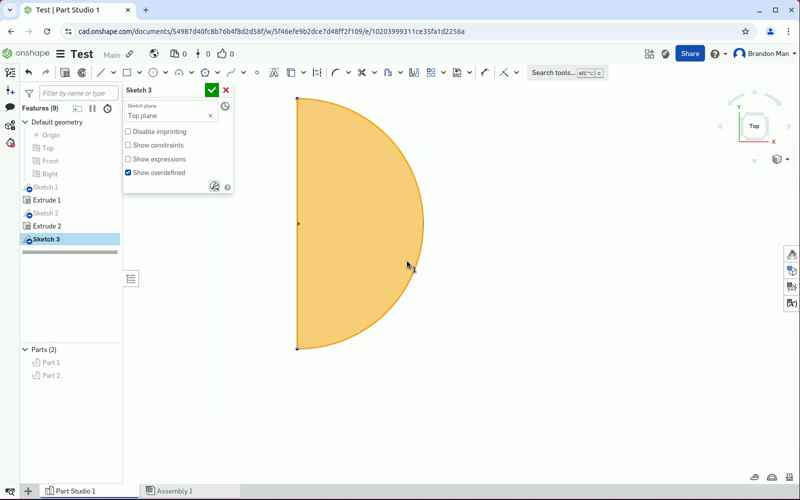
scroll(-6)
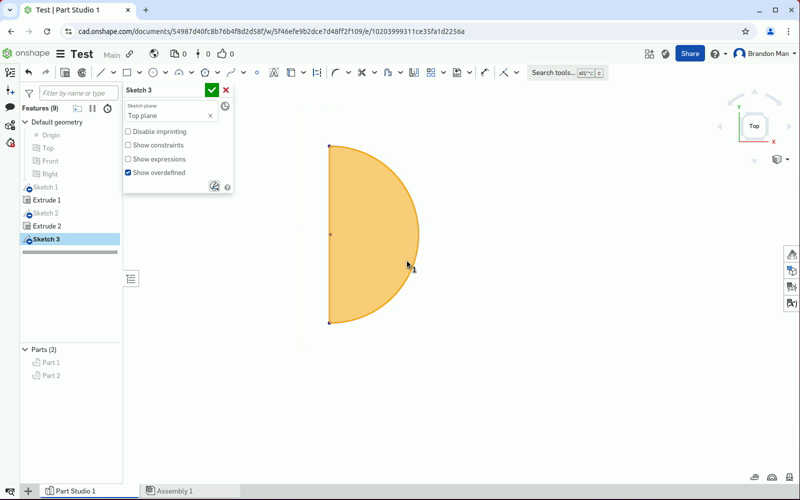
scroll(-6)
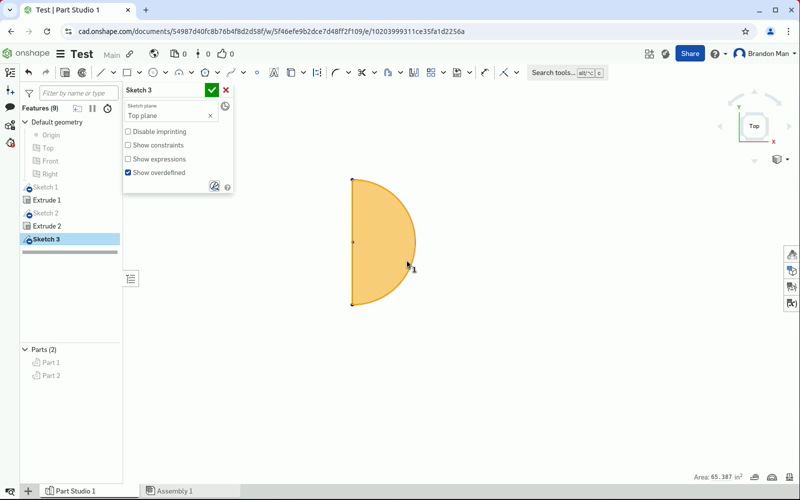
scroll(-6)
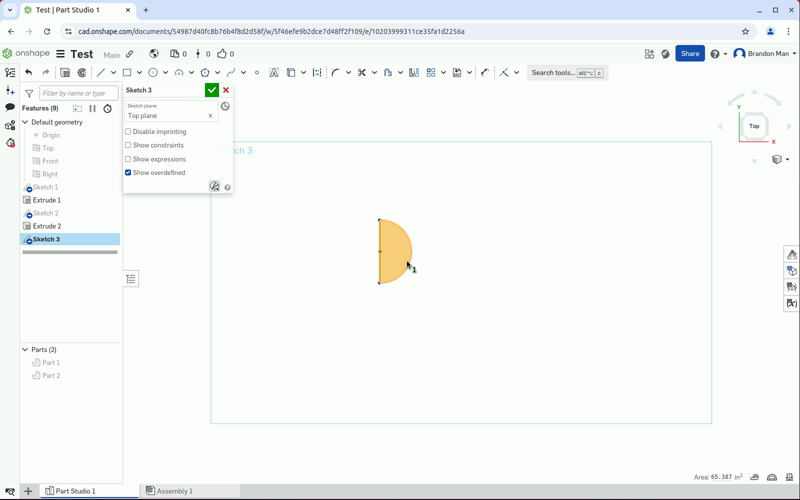
mouse_move(73, 352)
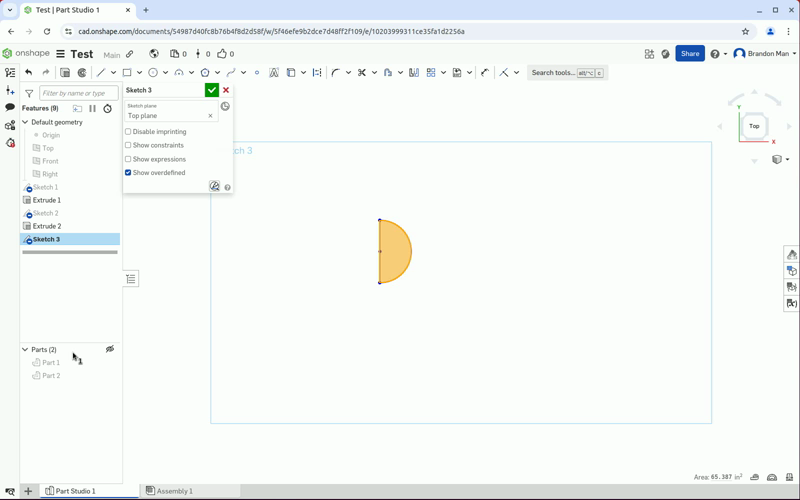
key(shift+y)
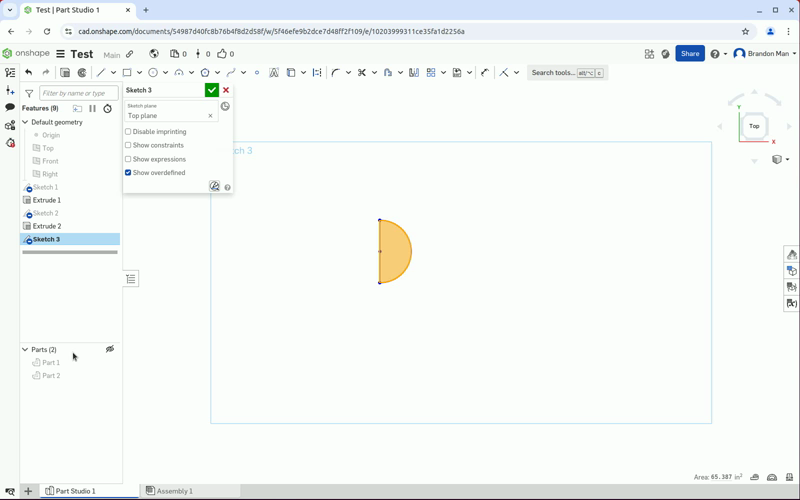
key(shift+e)
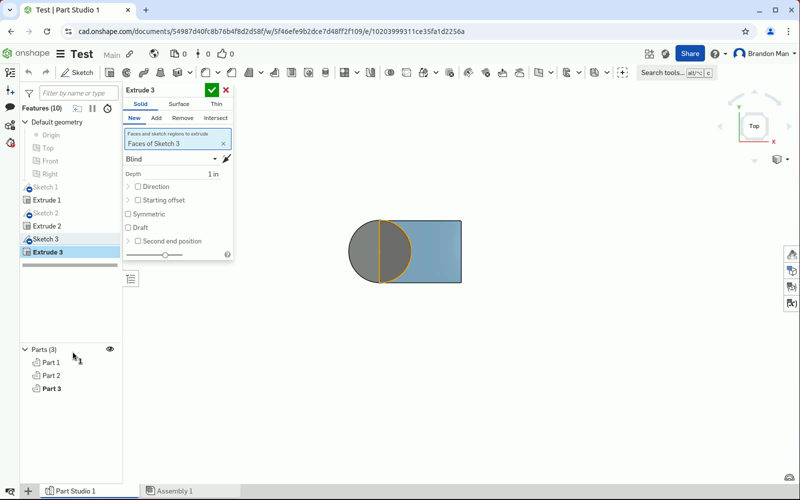
mouse_move(143, 106)
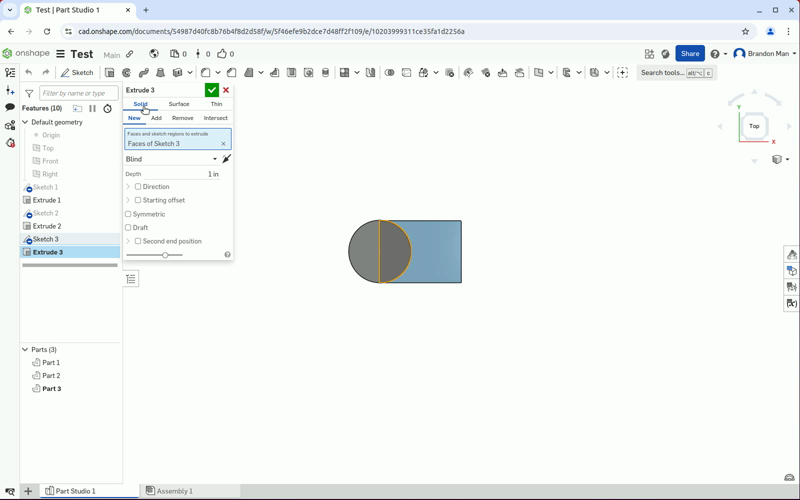
click(143, 106)
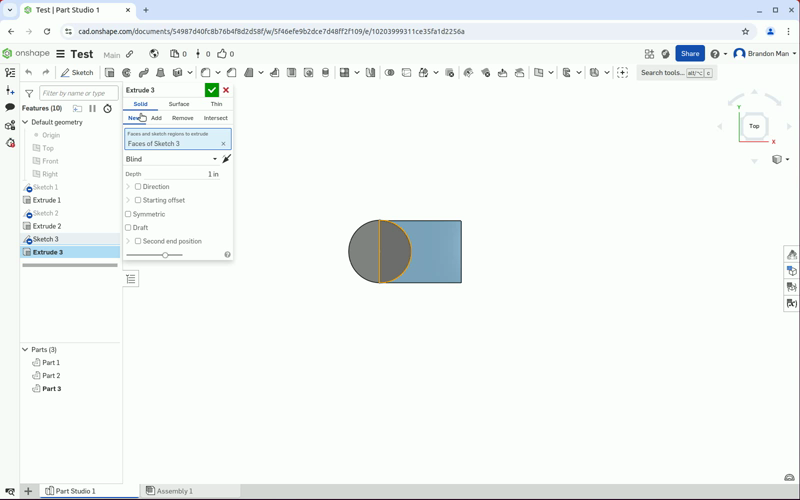
mouse_move(137, 120)
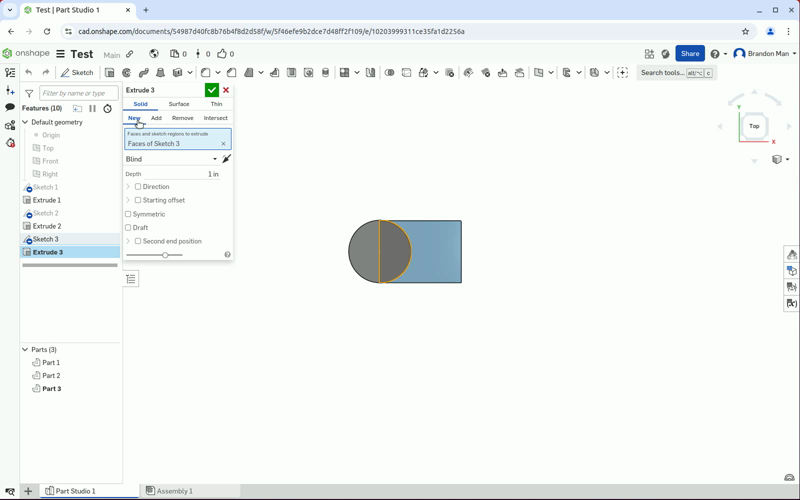
click(137, 120)
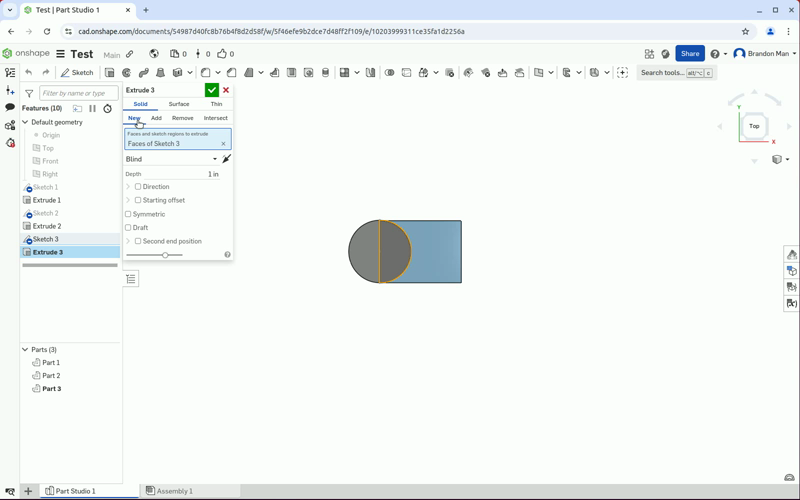
key(tab, 4)
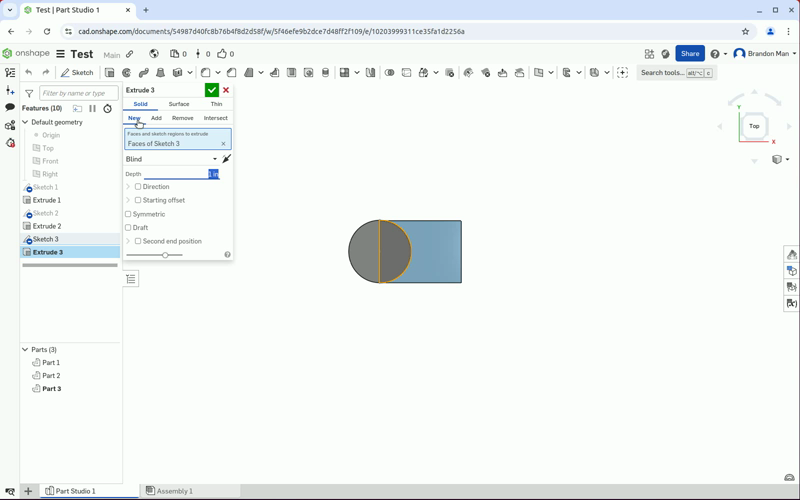
text(3.129)
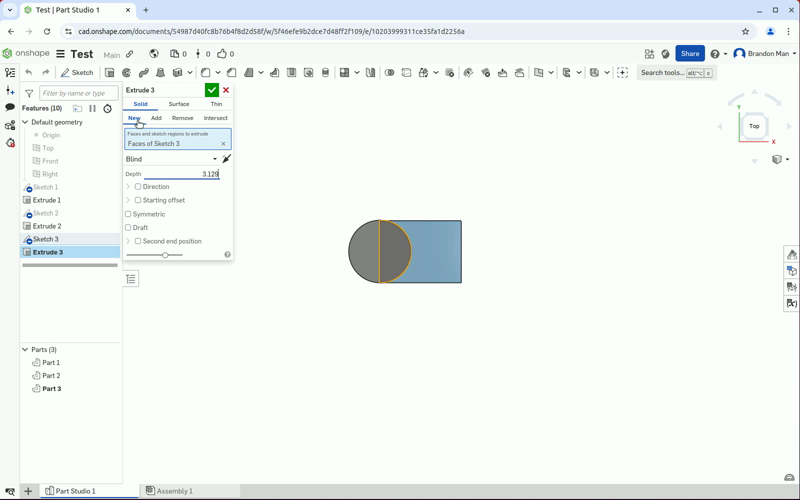
key(enter)
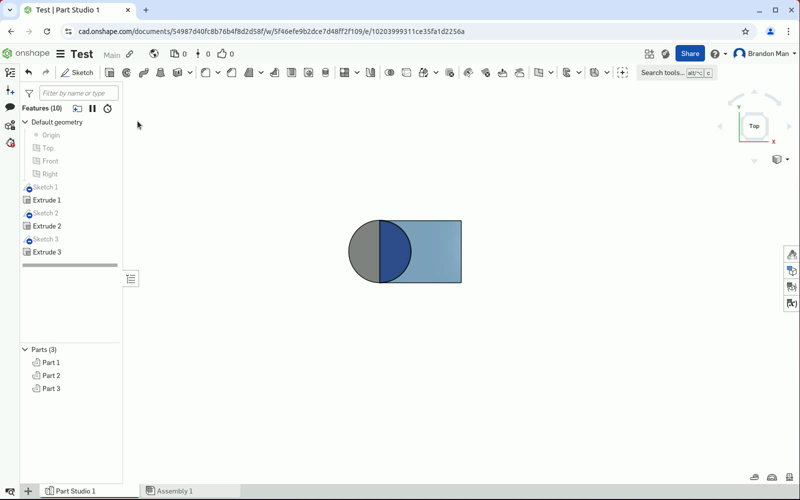
key(shift+h)
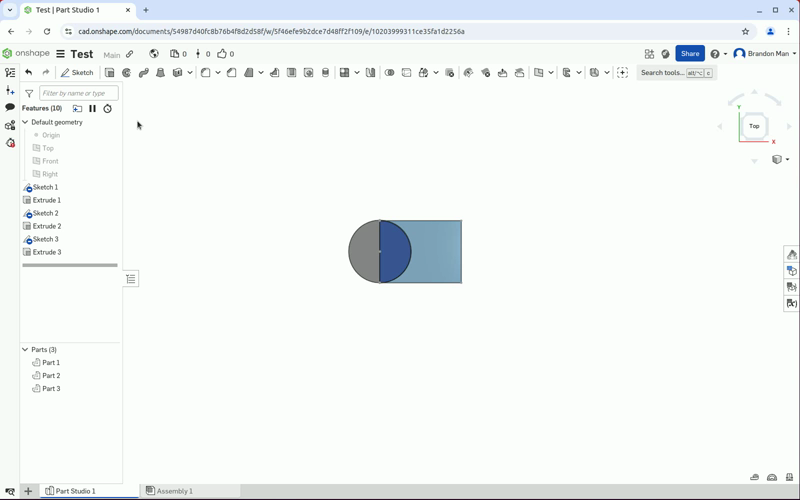
key(shift+h)
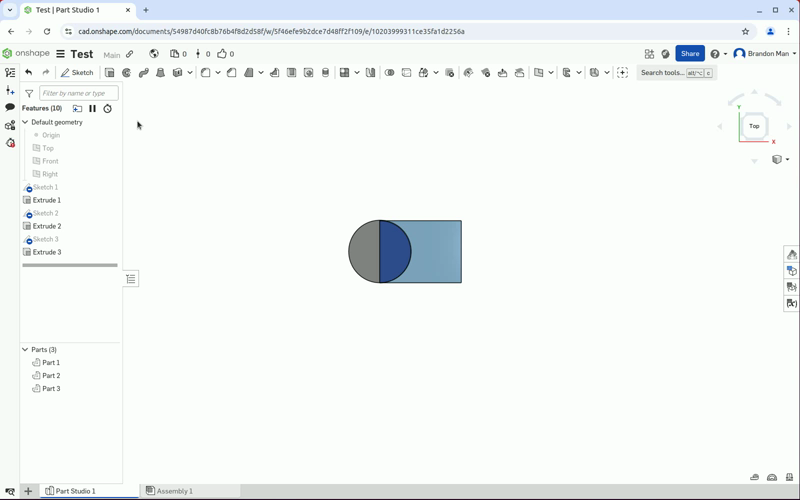
mouse_move(73, 189)
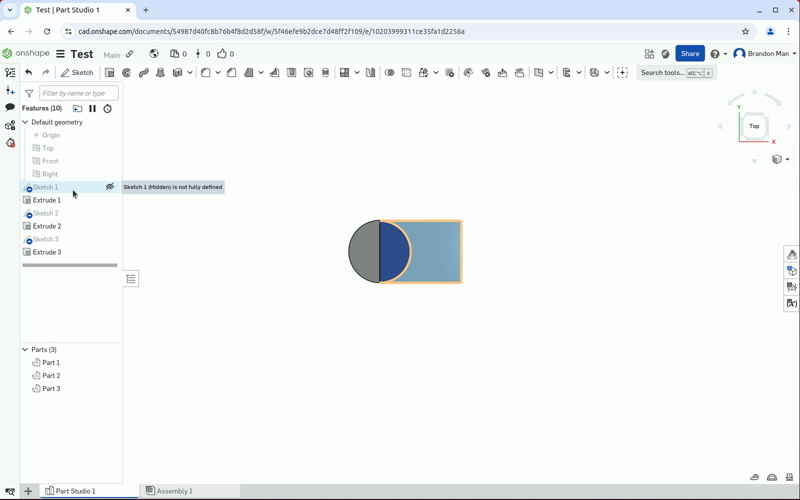
click(73, 189)
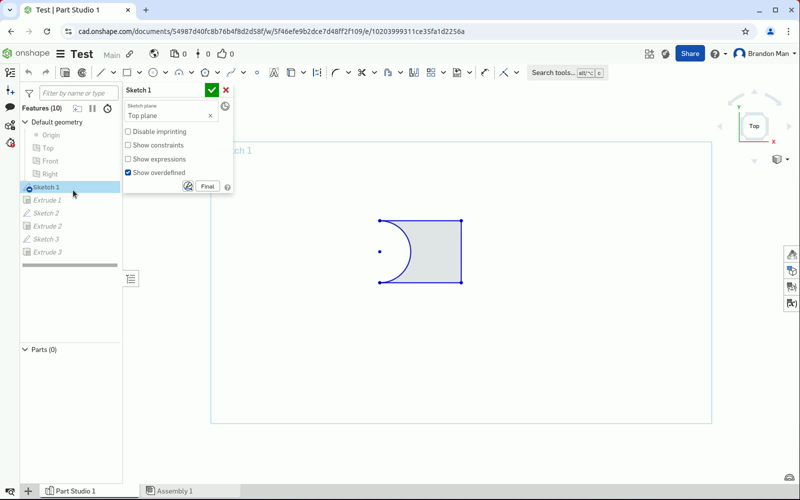
mouse_move(229, 92)
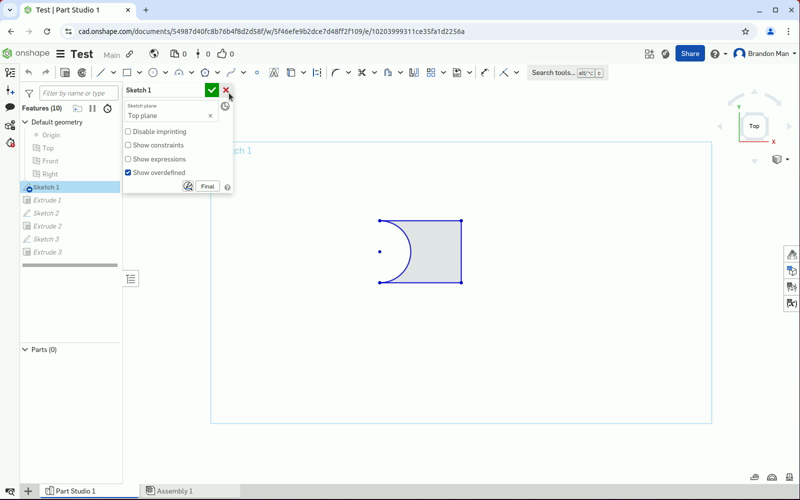
click(229, 92)
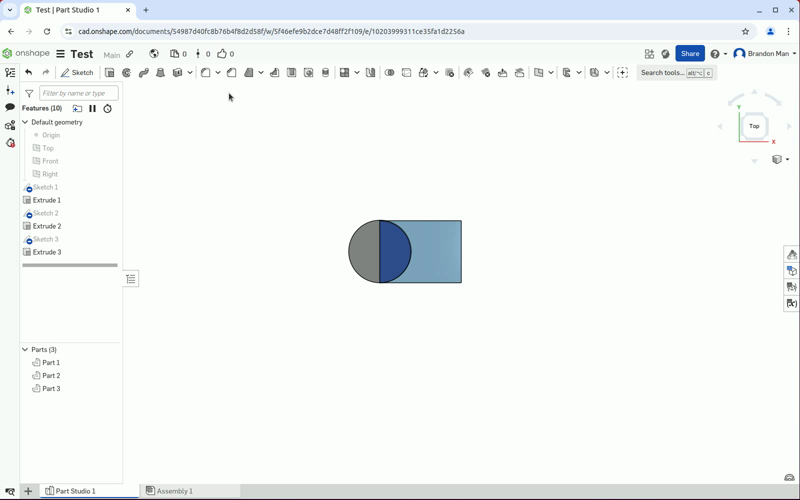
mouse_move(541, 75)
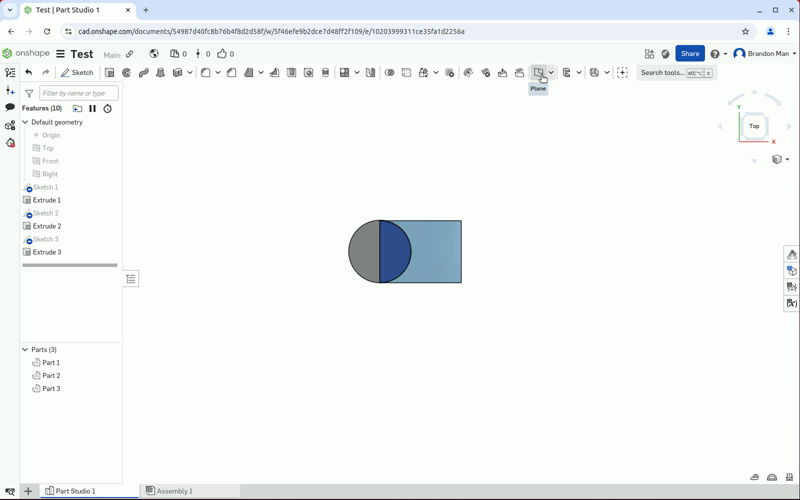
click(541, 75)
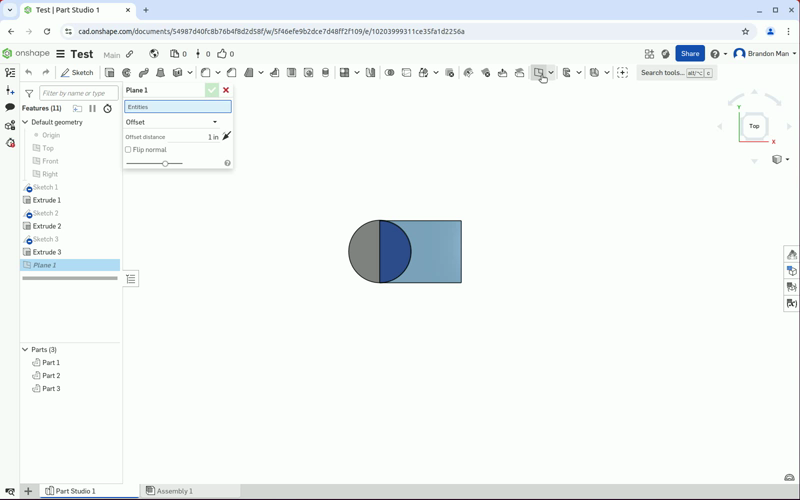
mouse_move(73, 150)
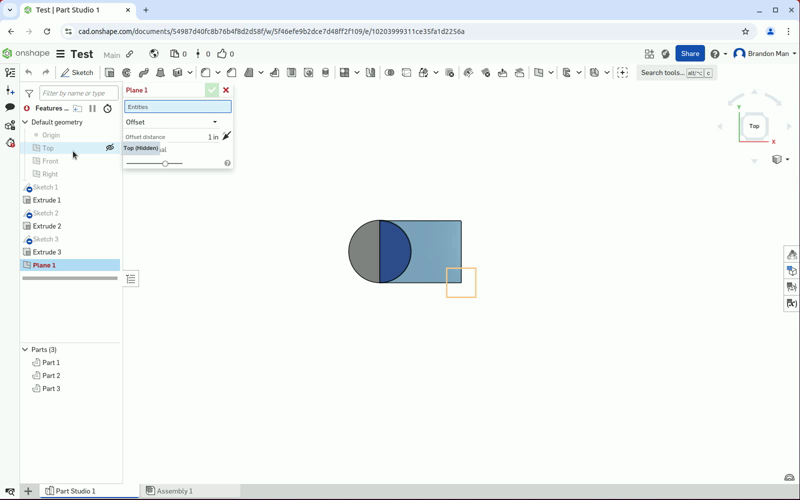
click(73, 150)
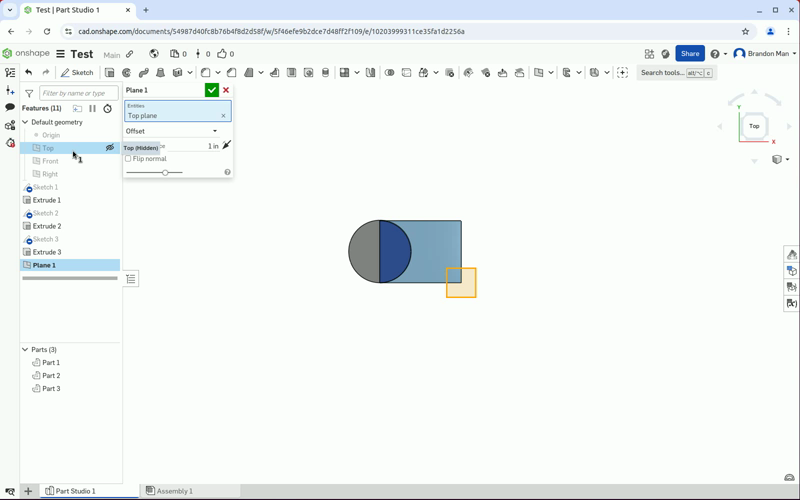
key(tab, 2)
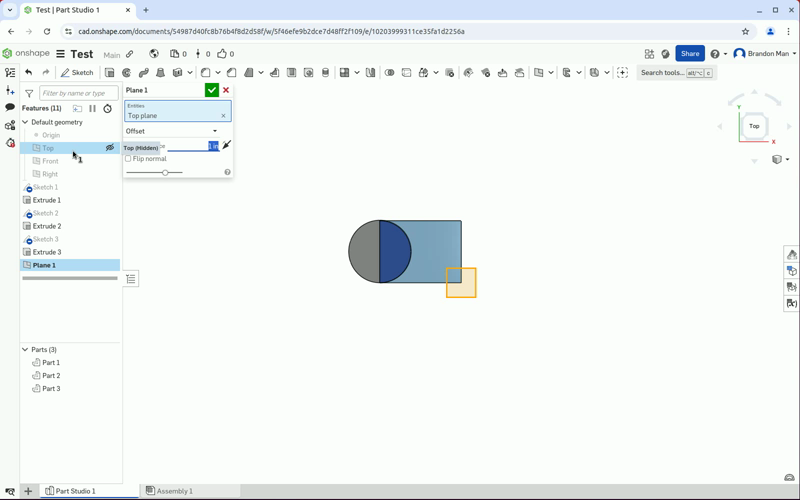
text(3.143)
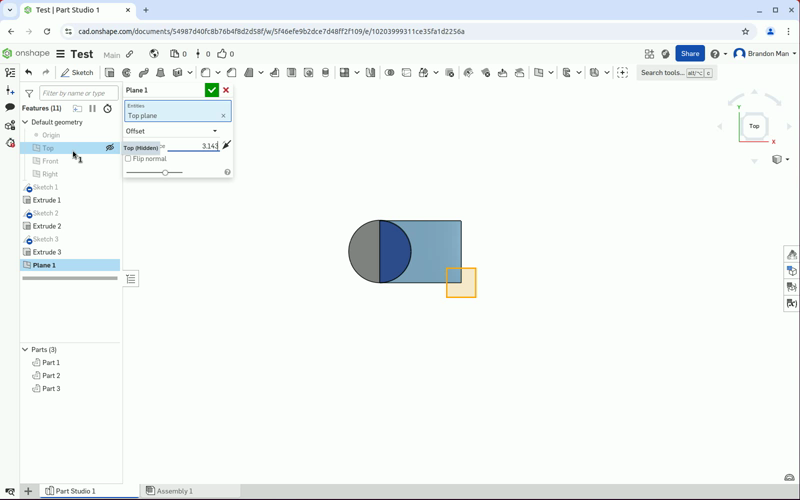
key(enter, 2)
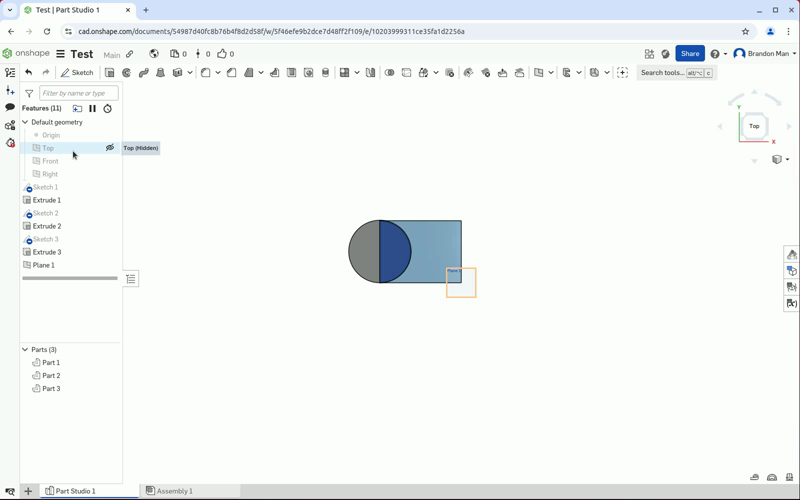
key(shift+s)
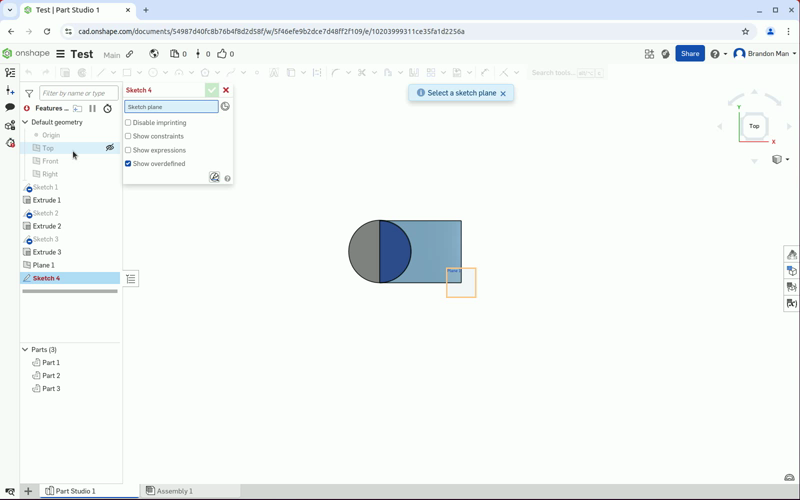
mouse_move(73, 267)
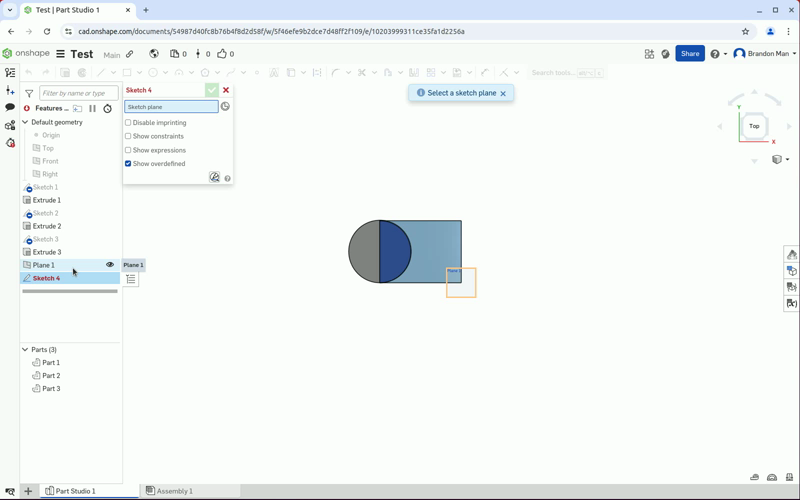
click(73, 267)
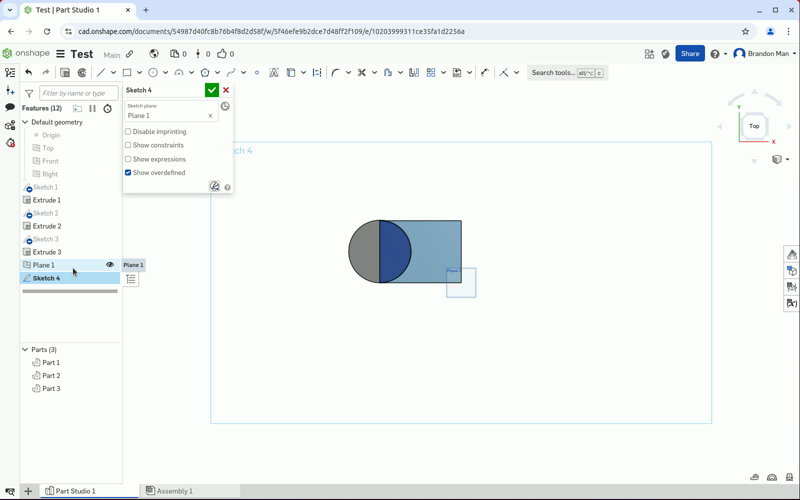
mouse_move(73, 352)
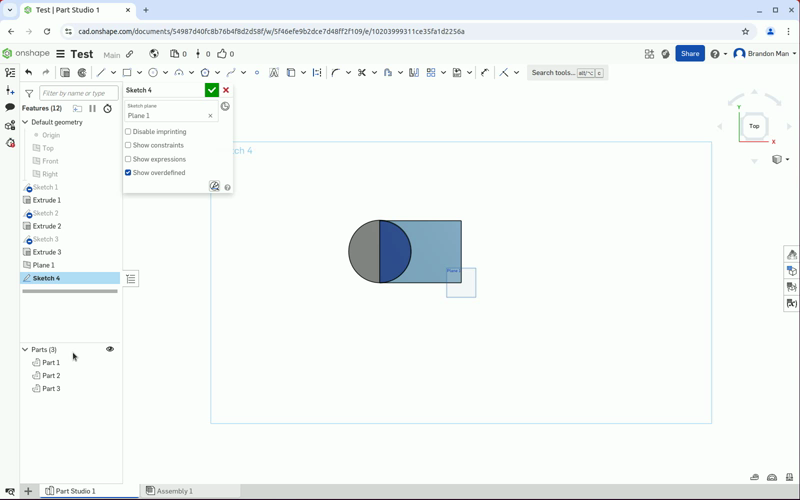
key(y)
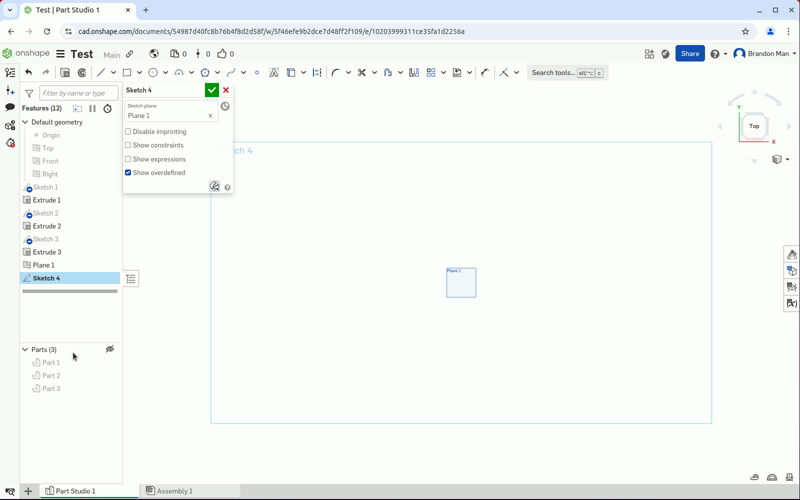
key(l)
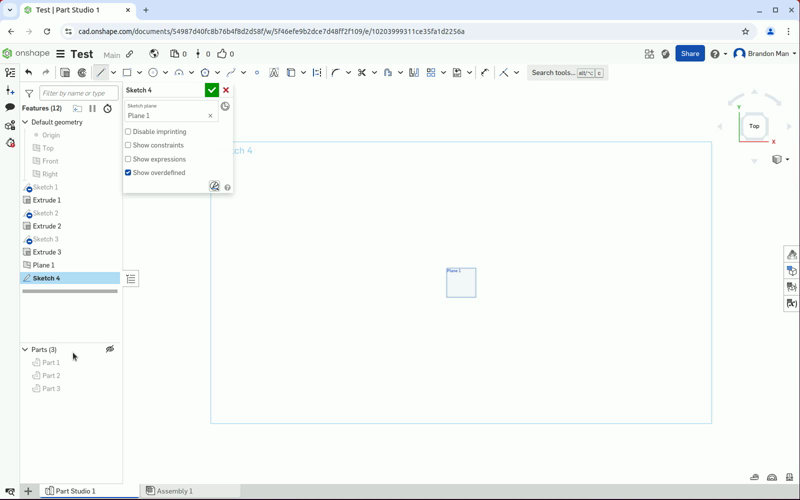
key_down(shift)
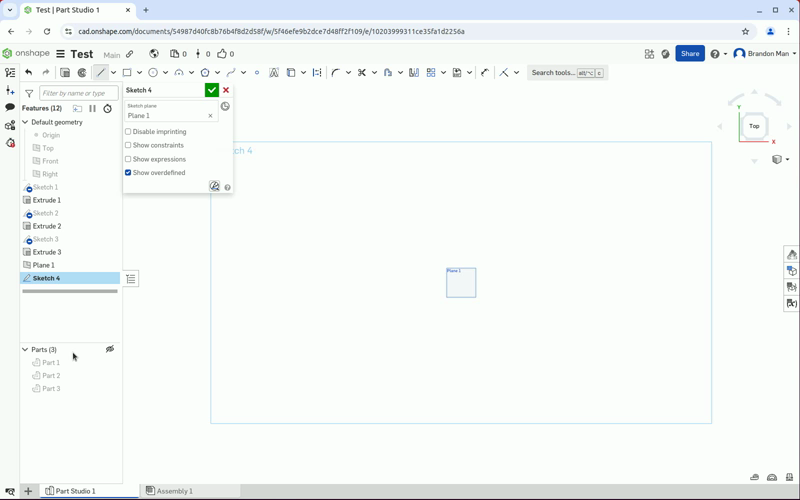
mouse_move(379, 267)
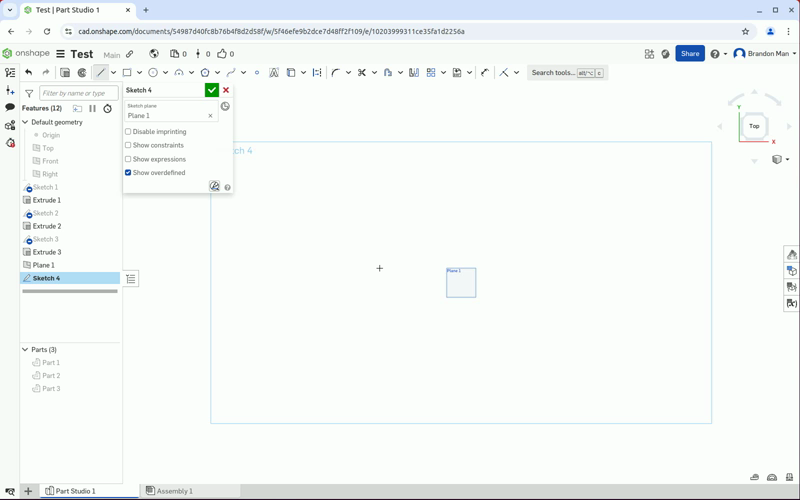
click(379, 267)
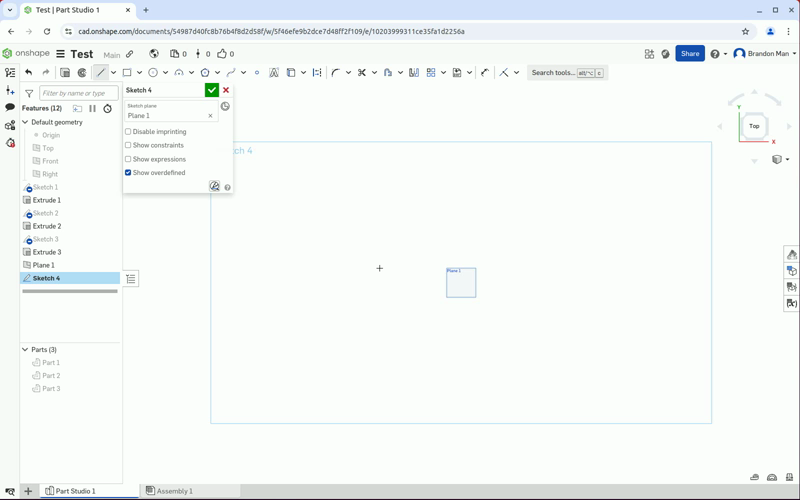
key_up(shift)
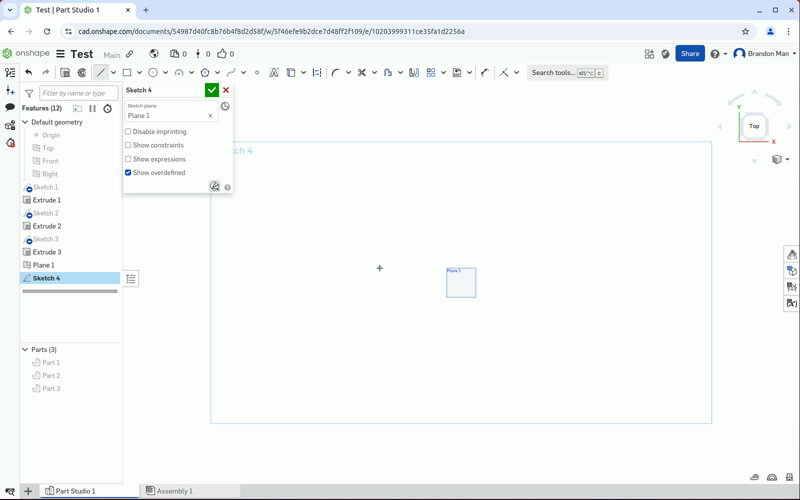
key_down(shift)
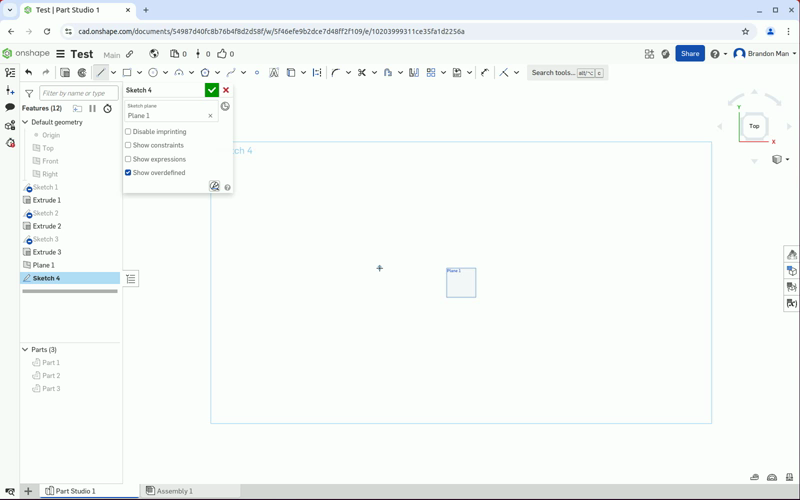
mouse_move(409, 267)
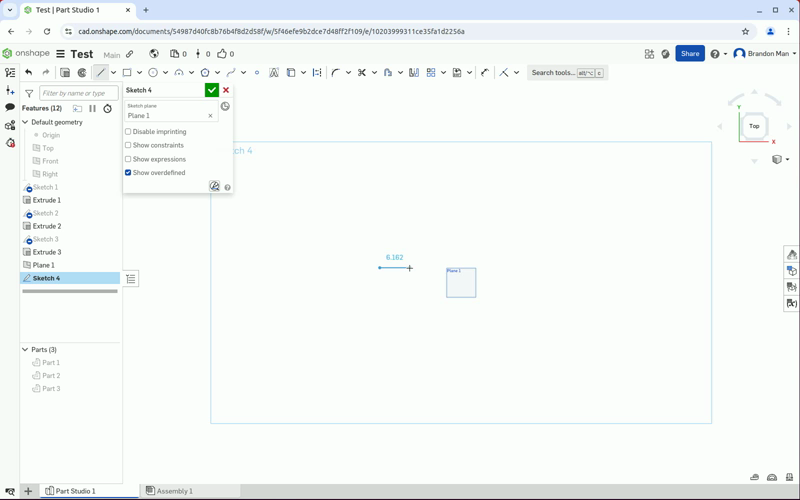
mouse_move(379, 235)
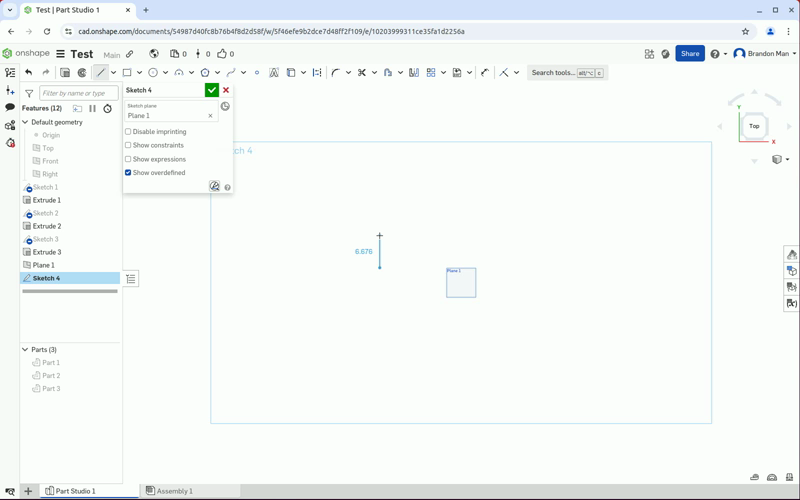
click(379, 235)
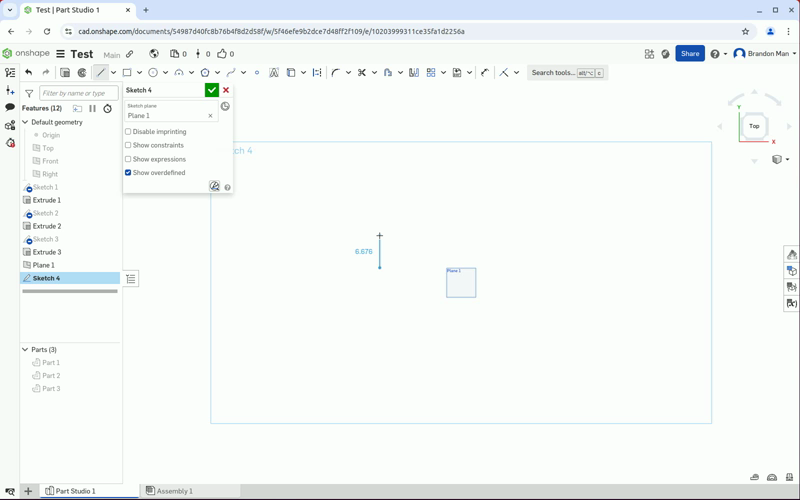
key_up(shift)
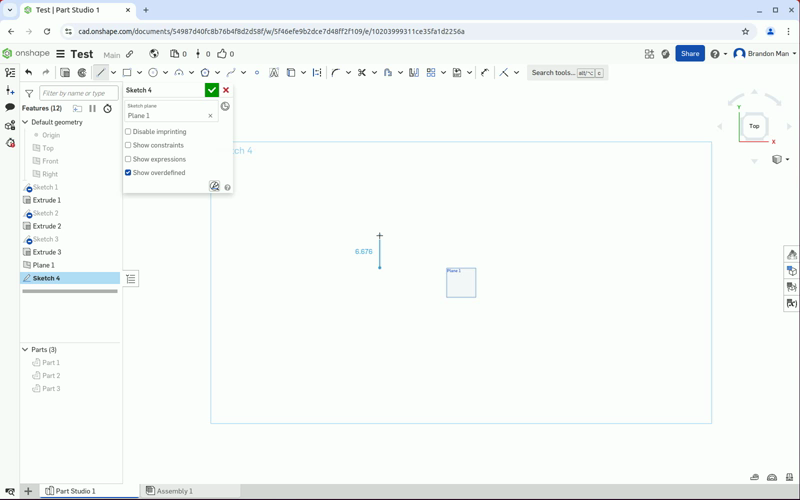
key(esc)
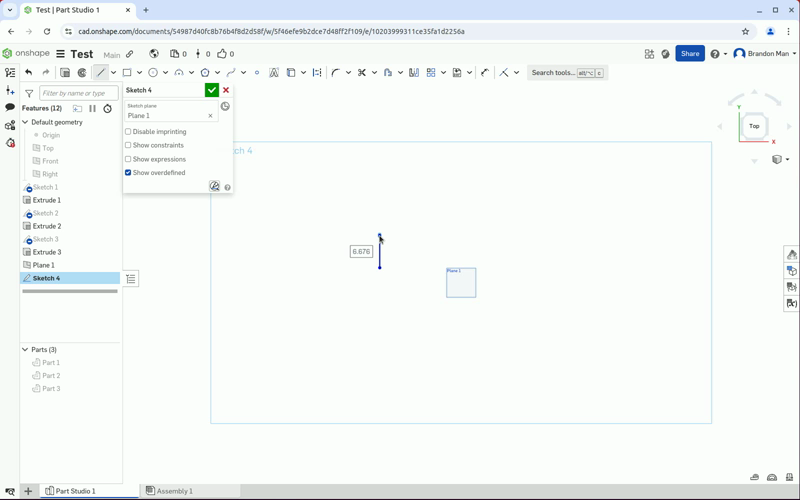
key(a)
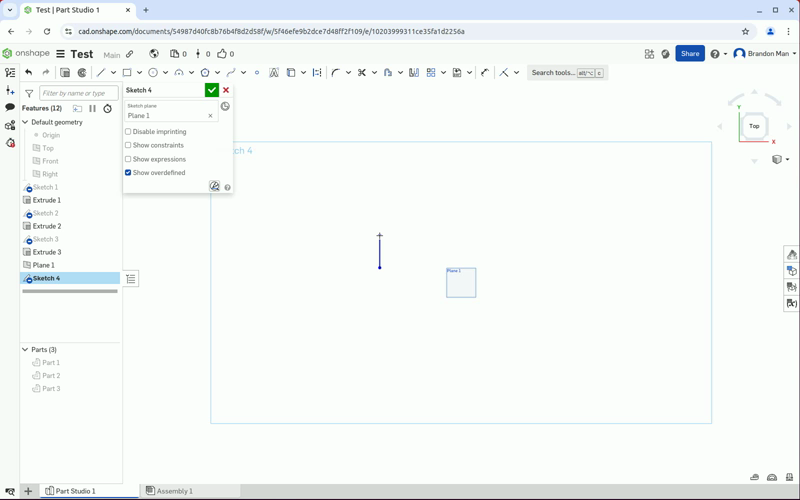
mouse_move(379, 235)
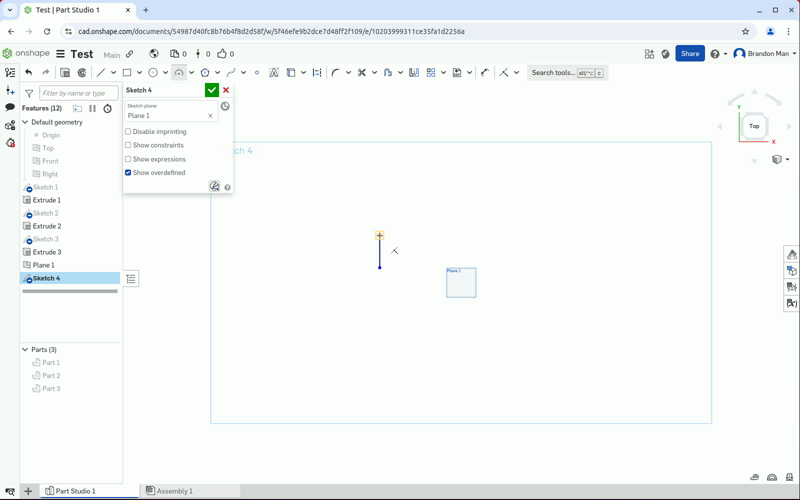
click(379, 235)
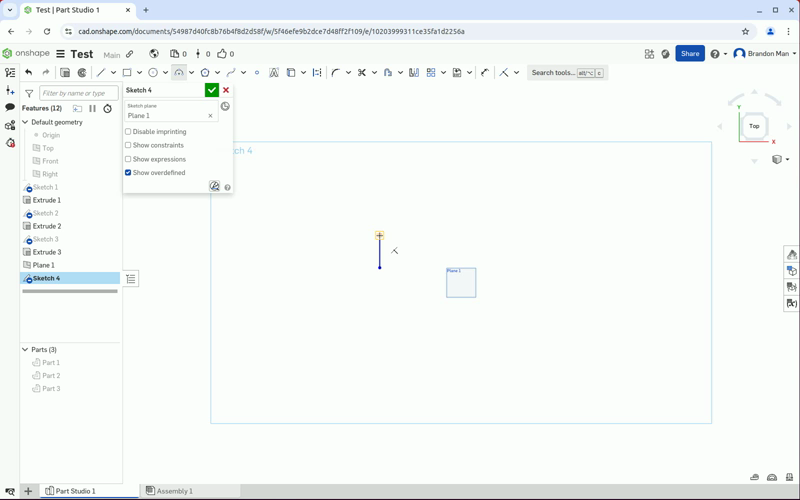
mouse_move(379, 267)
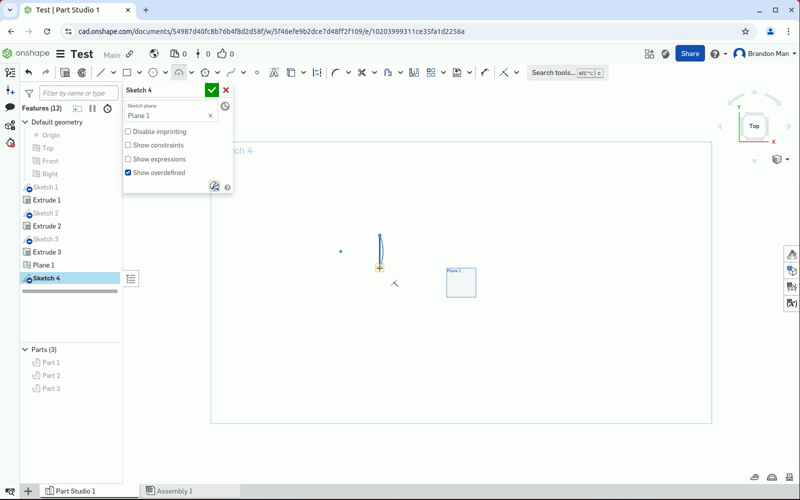
click(379, 267)
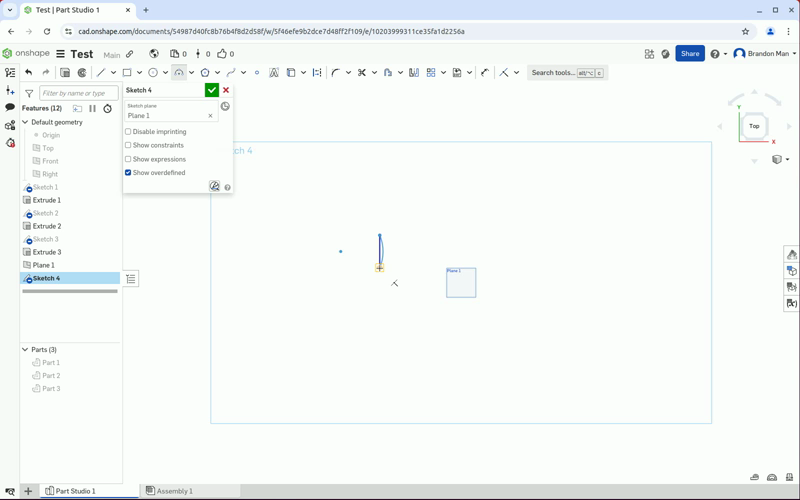
key_down(shift)
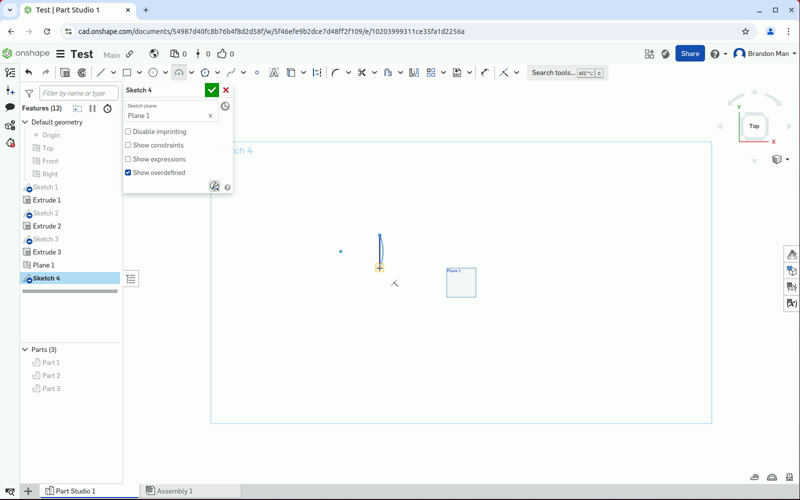
mouse_move(363, 251)
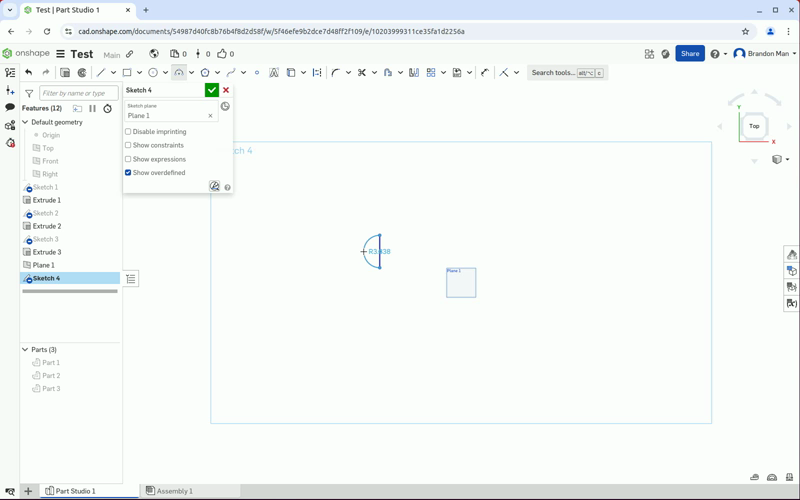
click(363, 251)
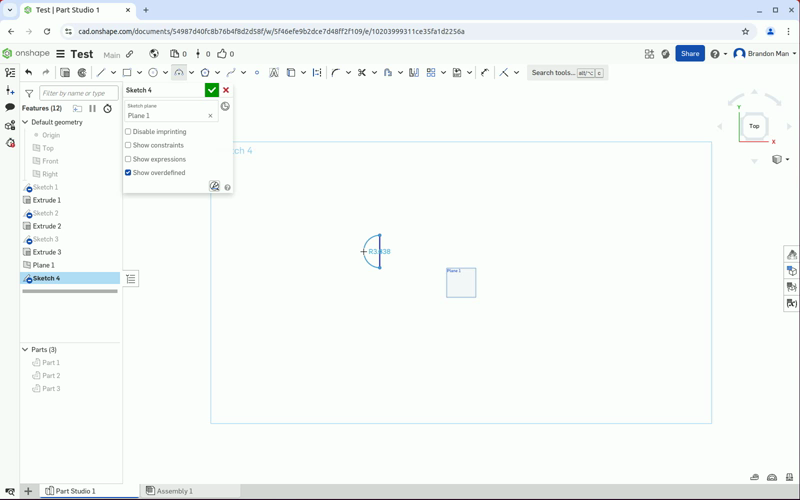
key_up(shift)
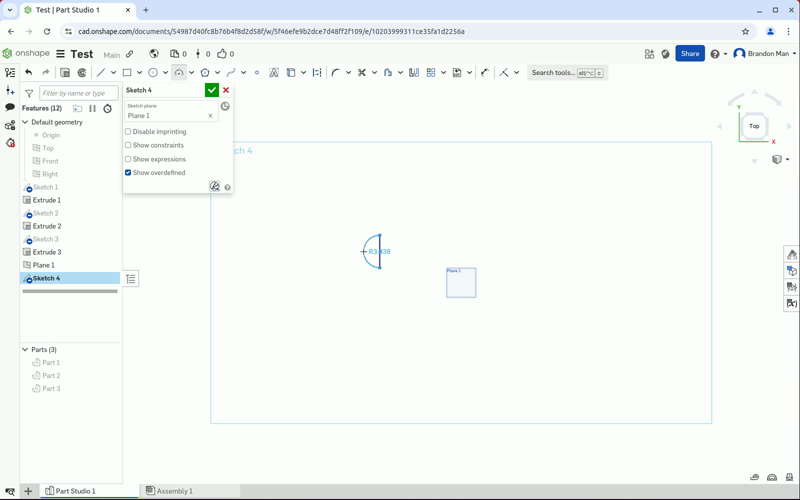
key(esc)
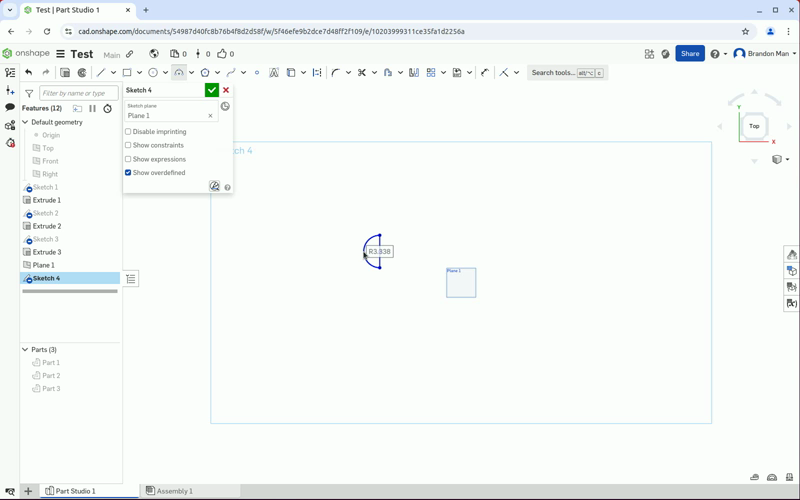
mouse_move(375, 260)
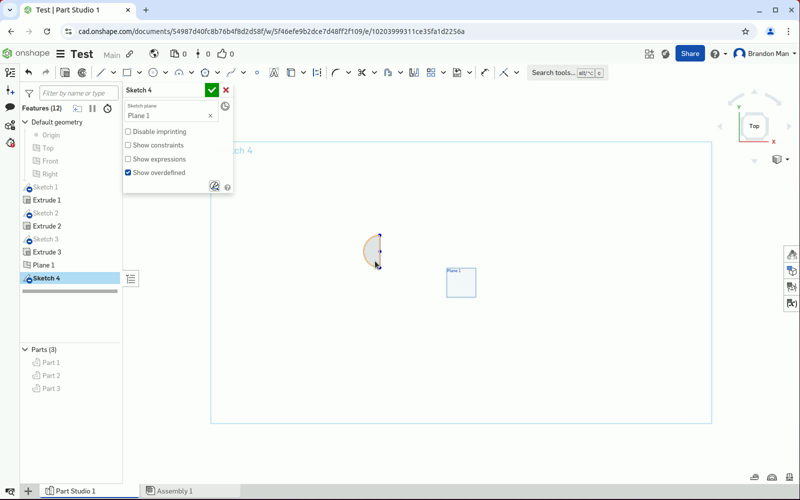
scroll(6)
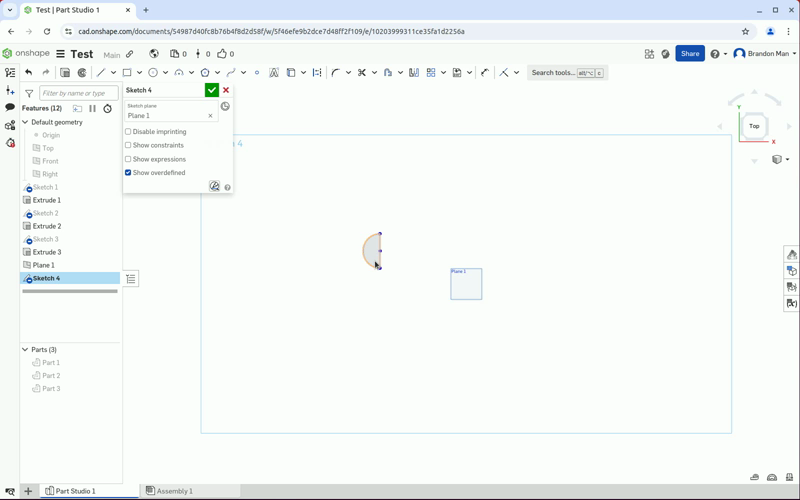
scroll(6)
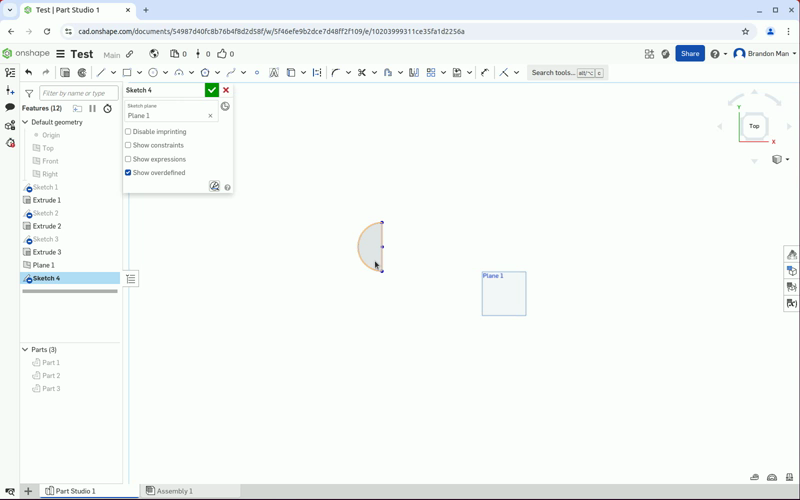
scroll(6)
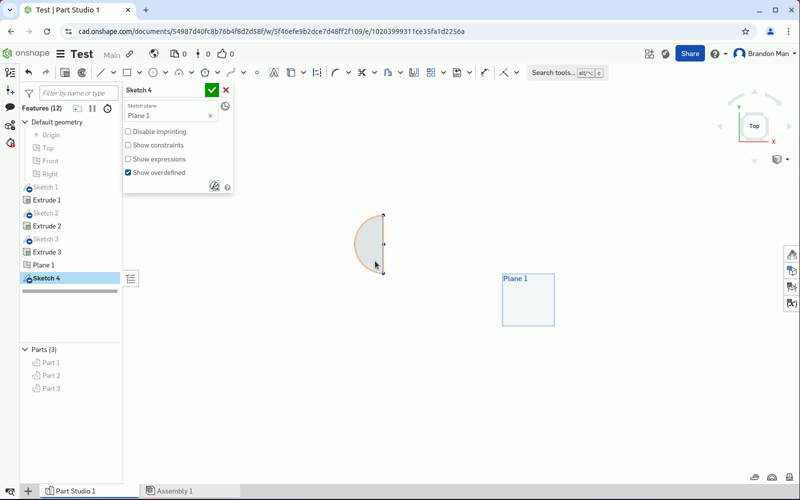
scroll(6)
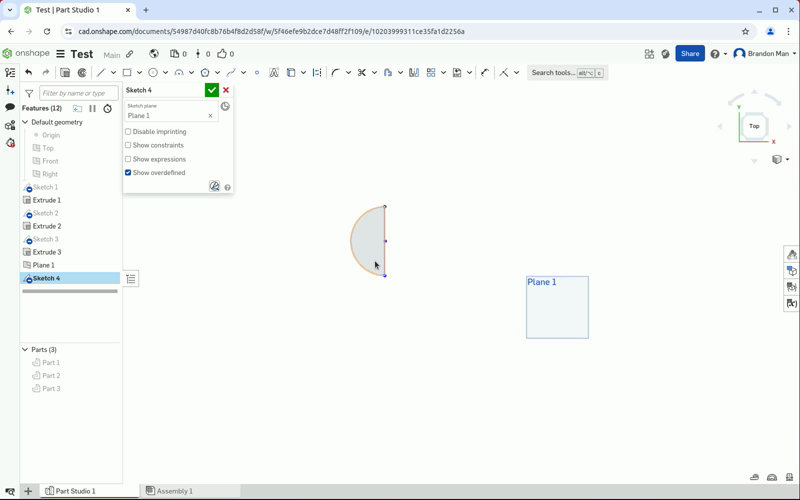
scroll(6)
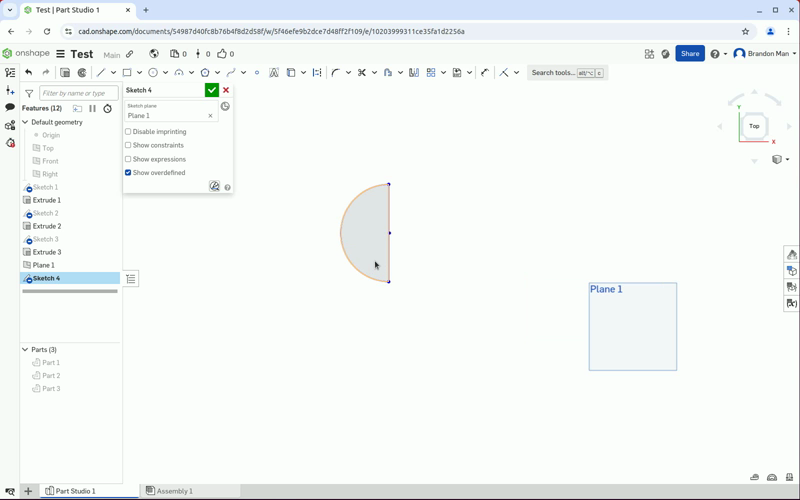
scroll(6)
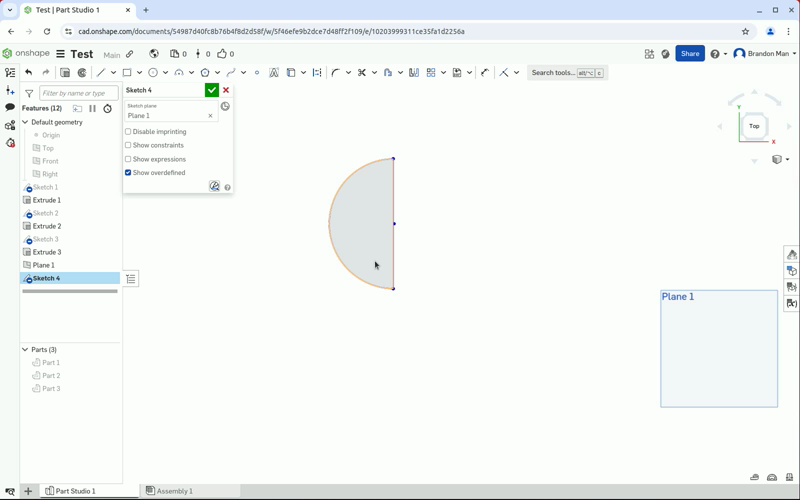
scroll(6)
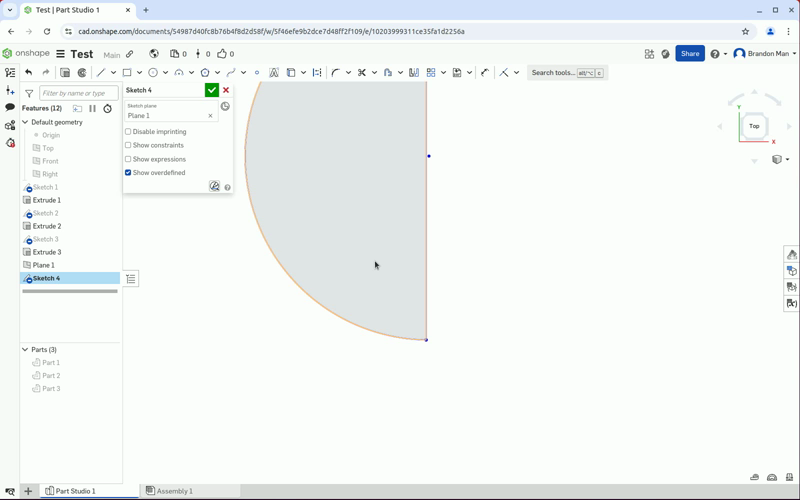
click(375, 260)
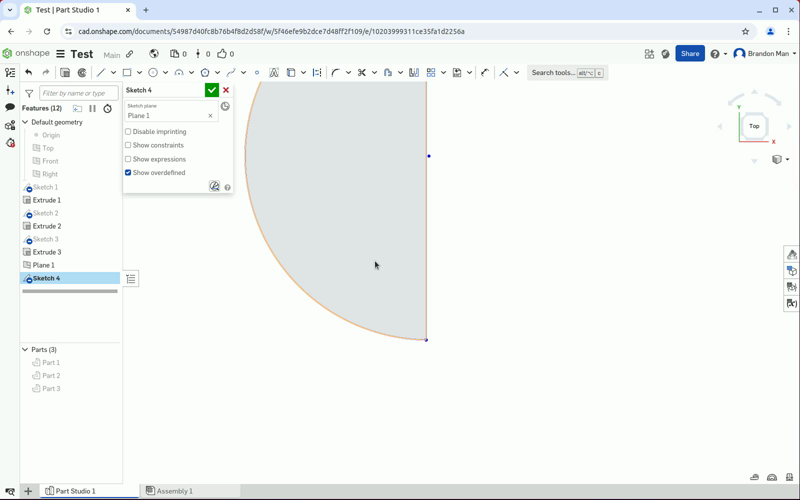
scroll(-6)
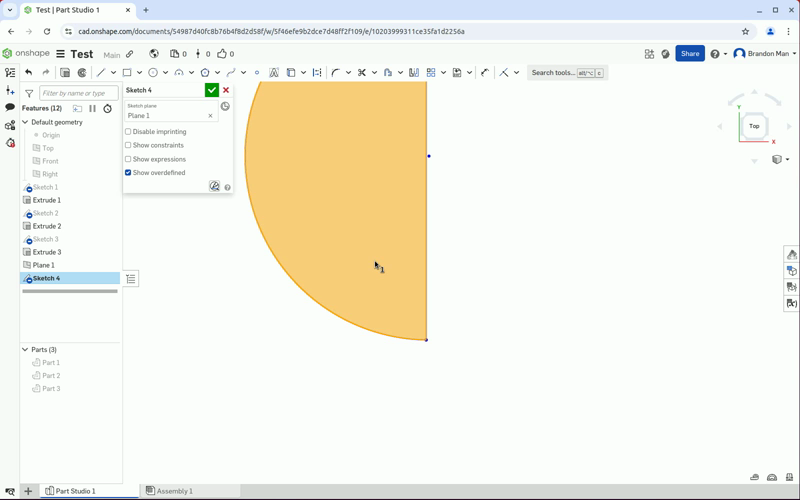
scroll(-6)
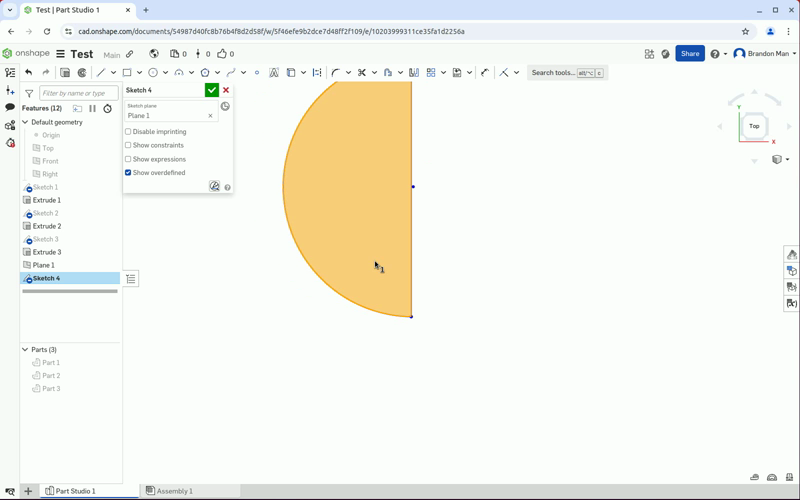
scroll(-6)
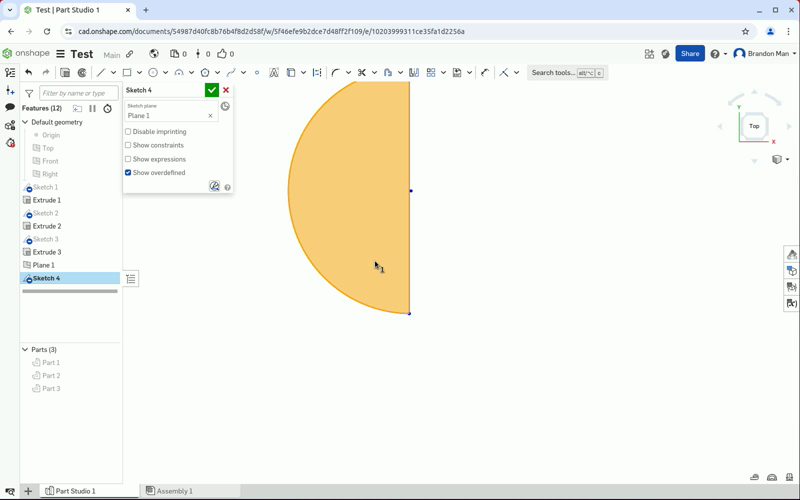
scroll(-6)
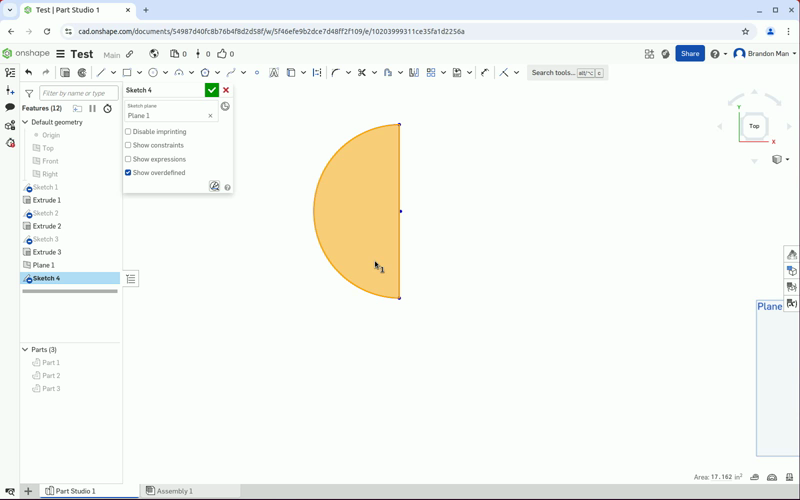
scroll(-6)
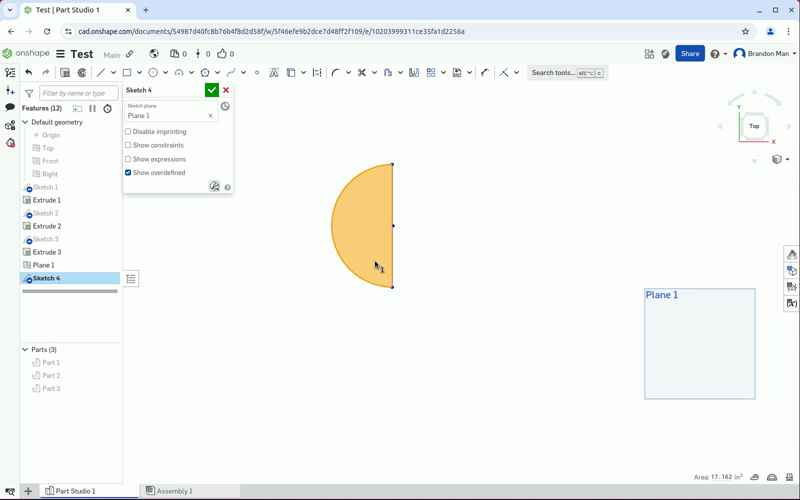
scroll(-6)
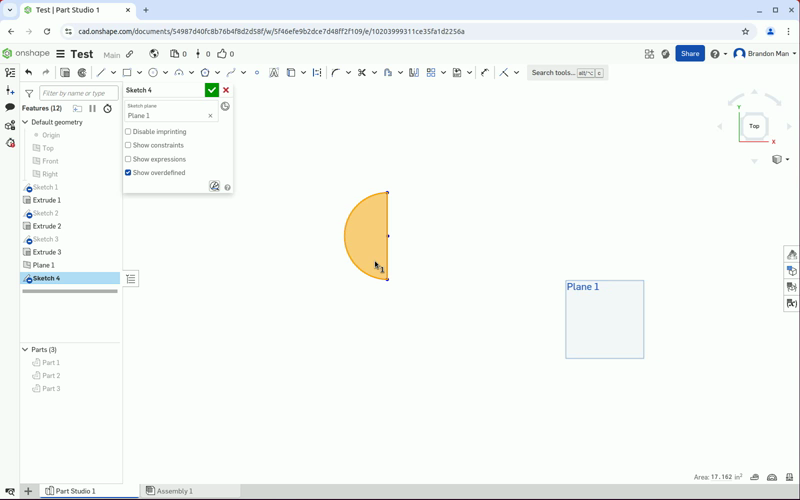
scroll(-6)
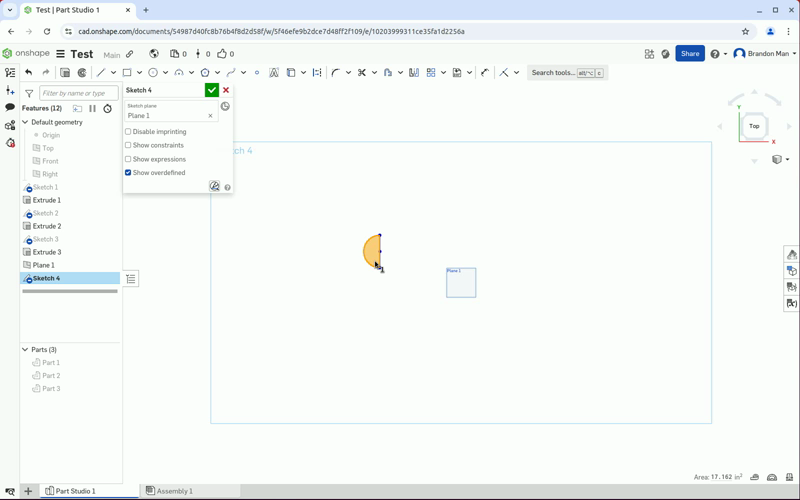
mouse_move(73, 352)
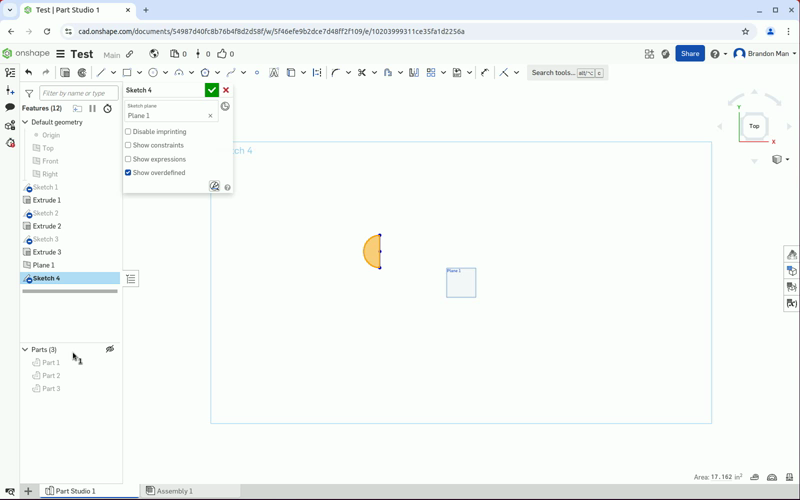
key(shift+y)
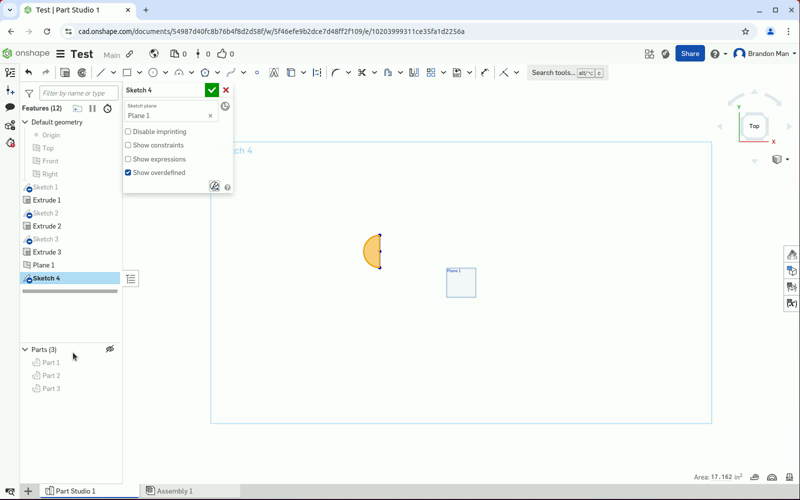
key(shift+e)
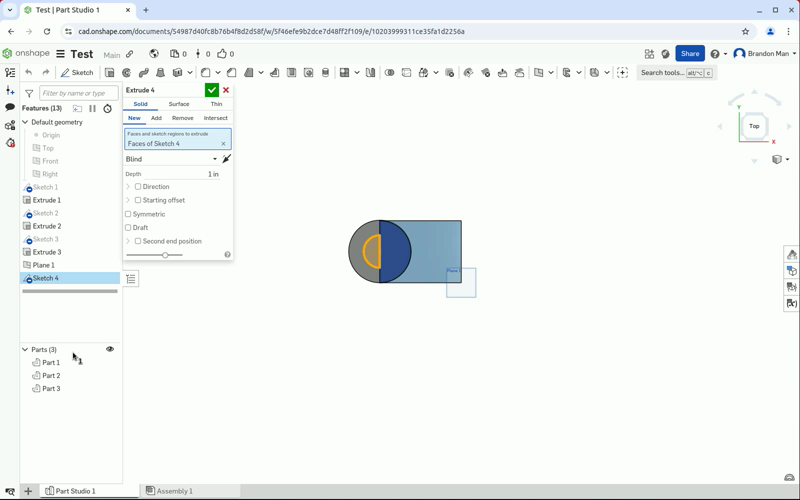
mouse_move(143, 106)
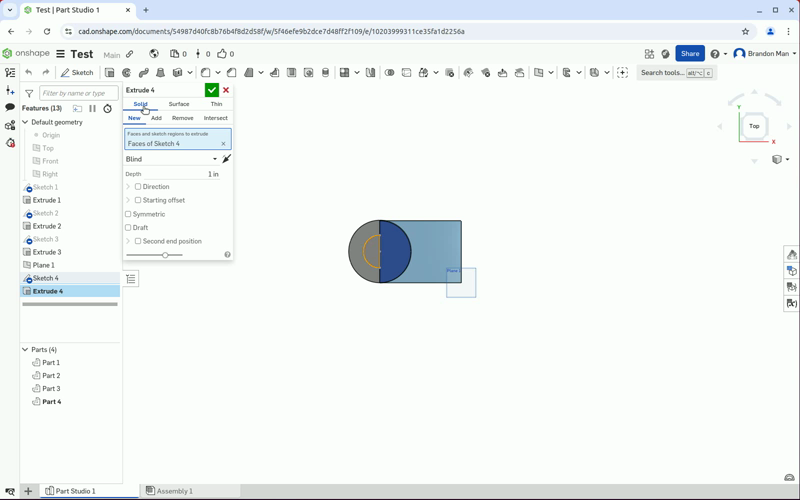
click(143, 106)
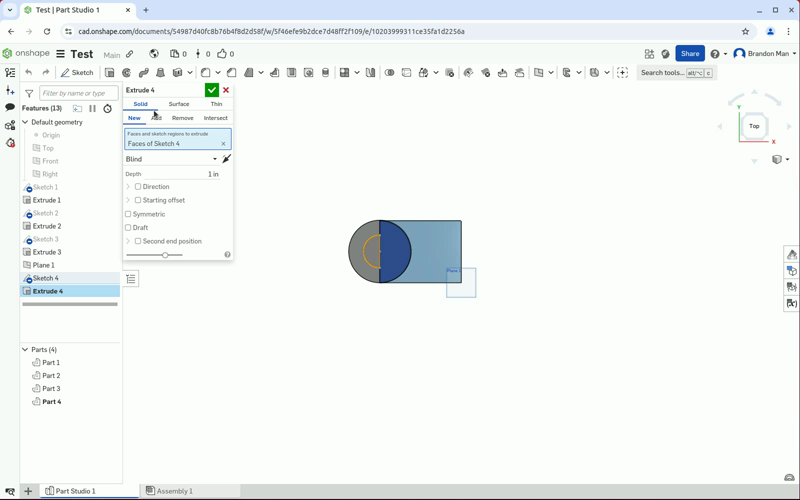
mouse_move(186, 120)
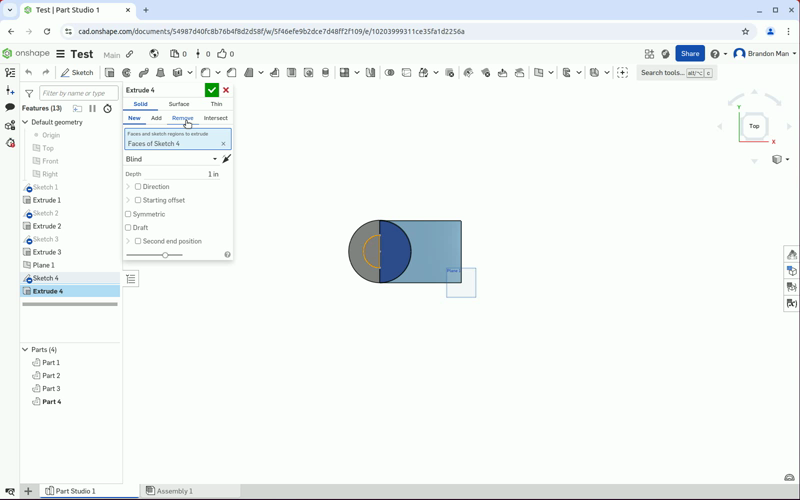
click(186, 120)
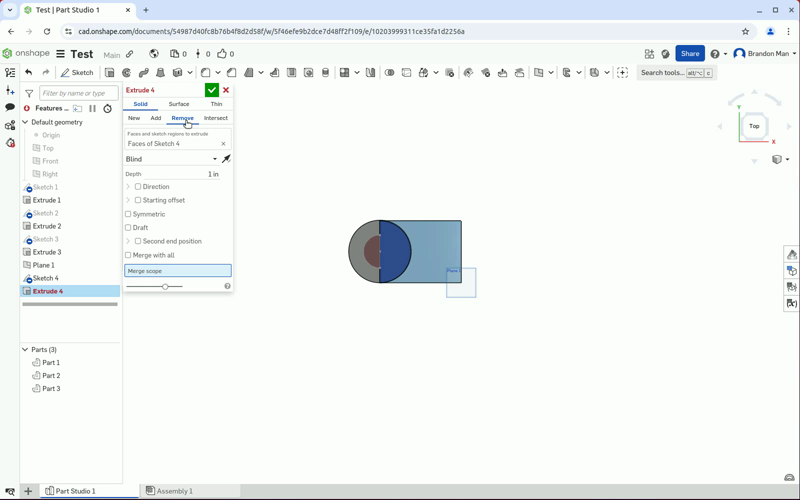
key(tab, 4)
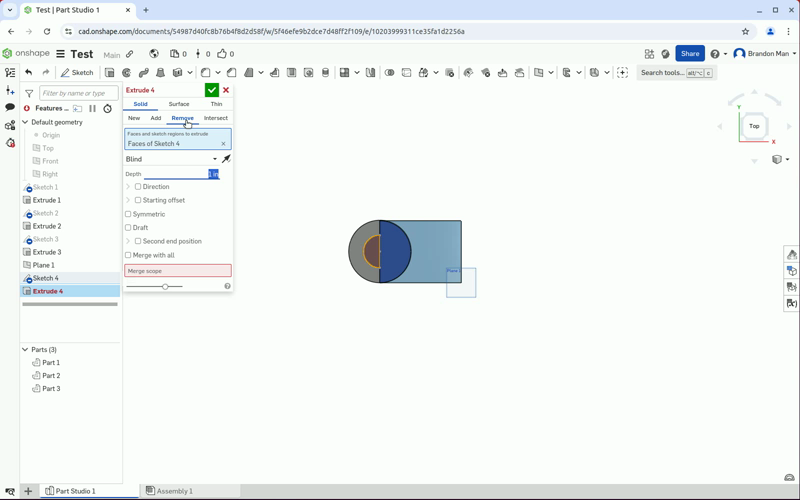
text(25.756)
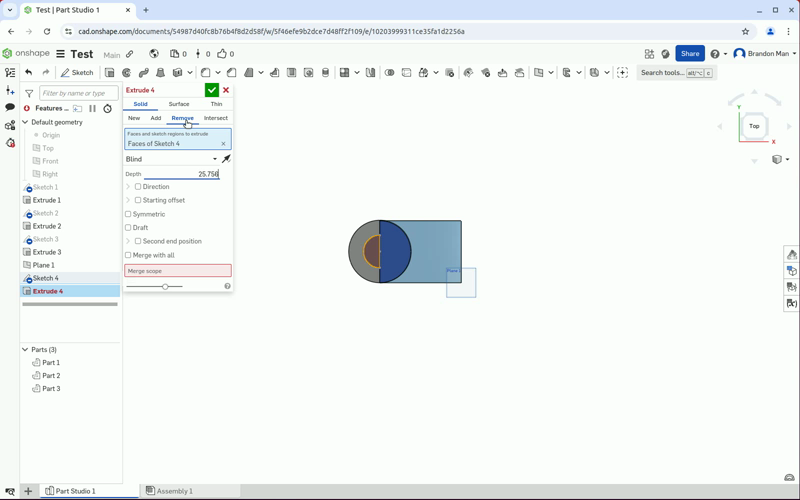
key(tab, 6)
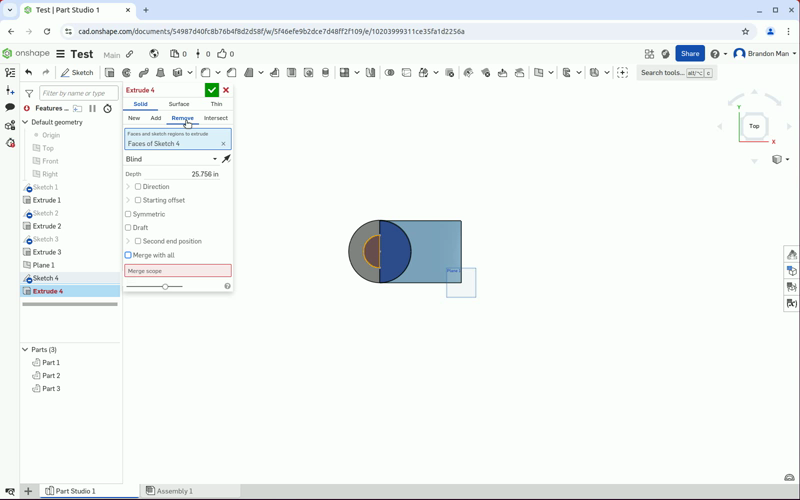
key(space)
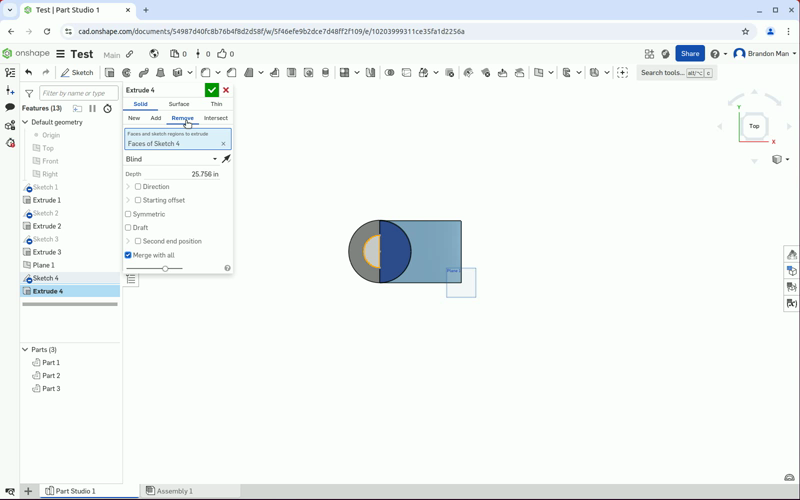
key(enter)
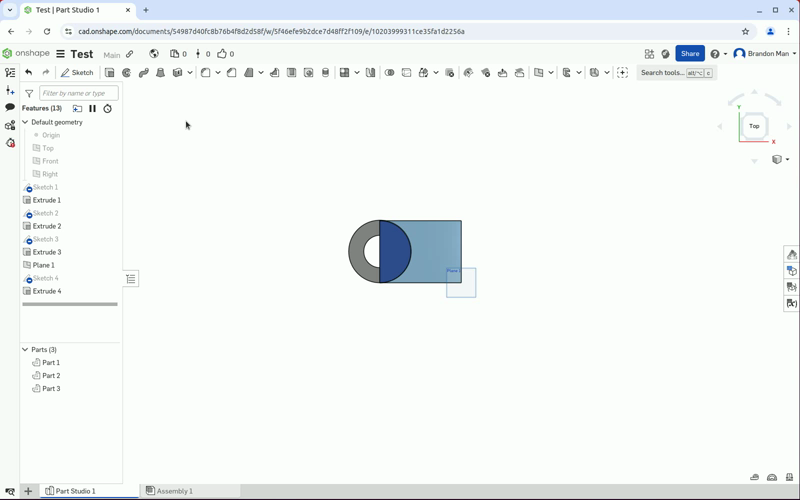
key(shift+h)
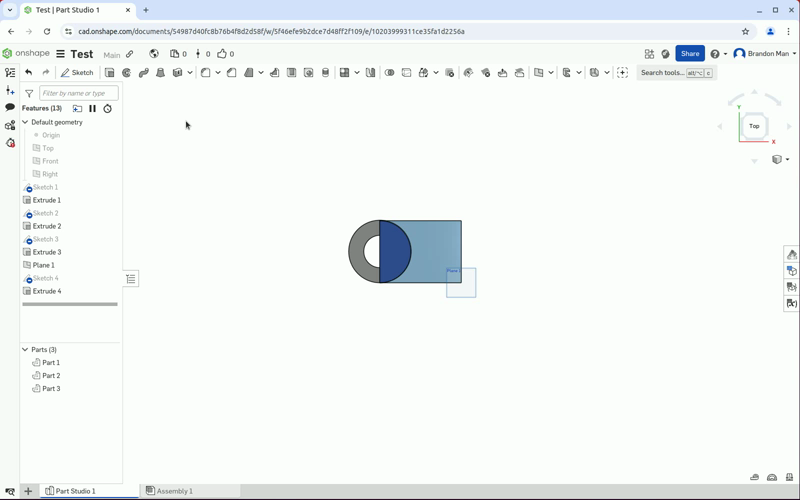
key(shift+h)
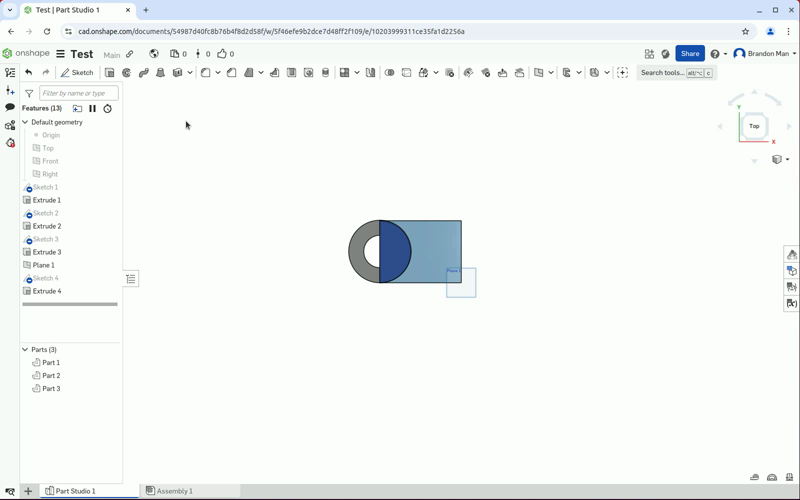
mouse_move(73, 189)
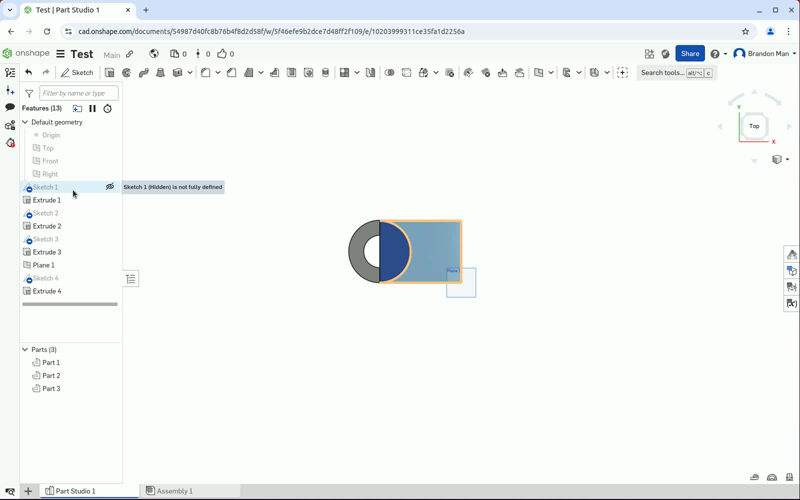
click(73, 189)
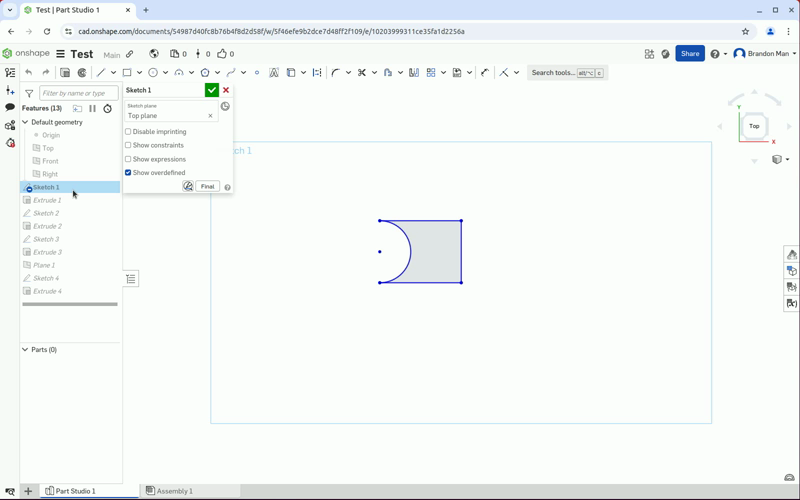
mouse_move(229, 92)
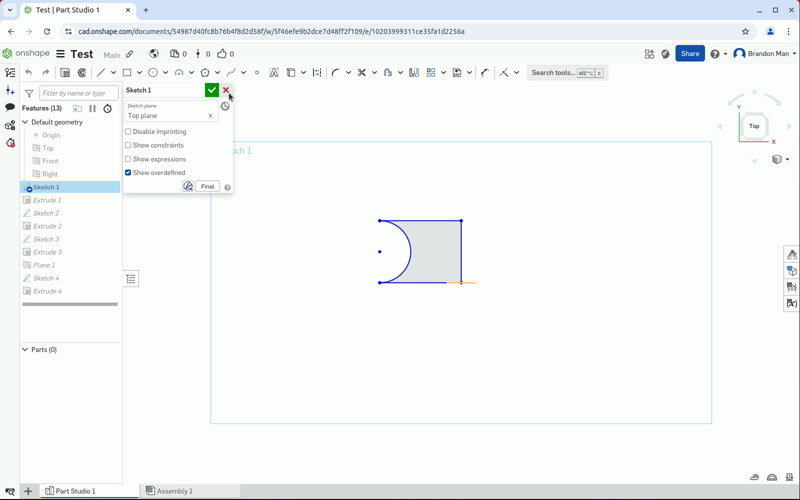
click(229, 92)
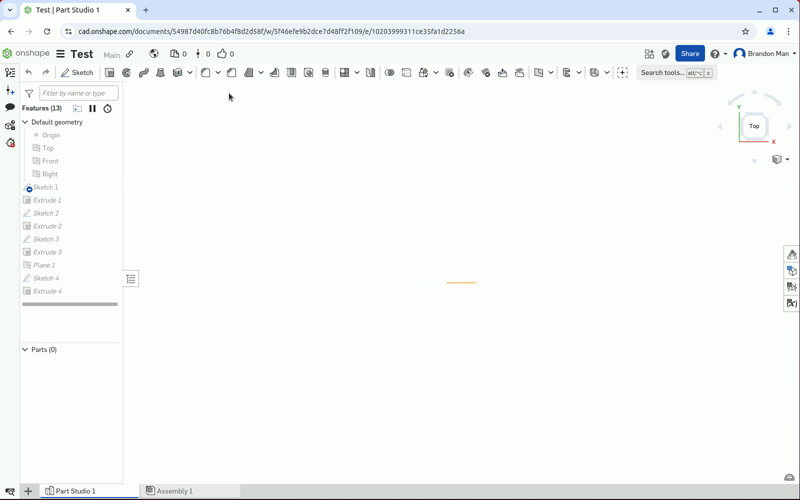
key(shift+s)
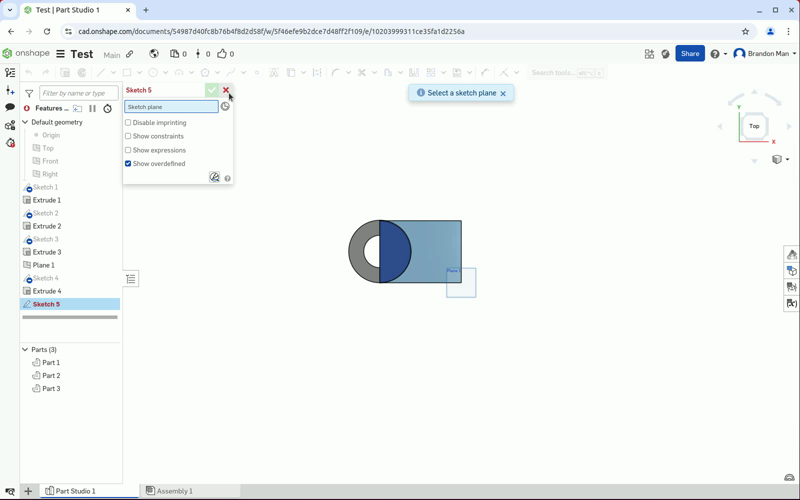
mouse_move(73, 267)
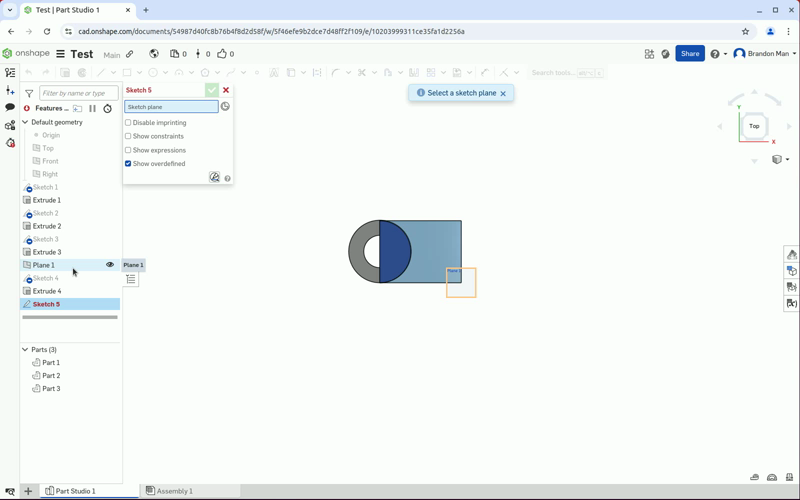
click(73, 267)
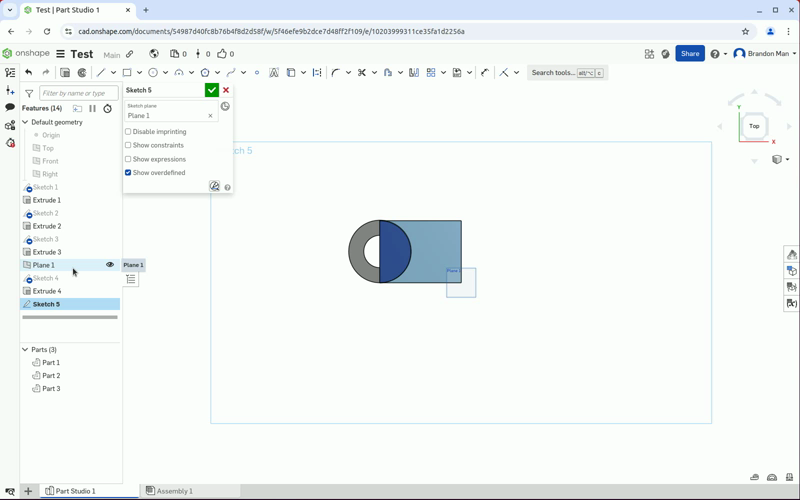
mouse_move(73, 352)
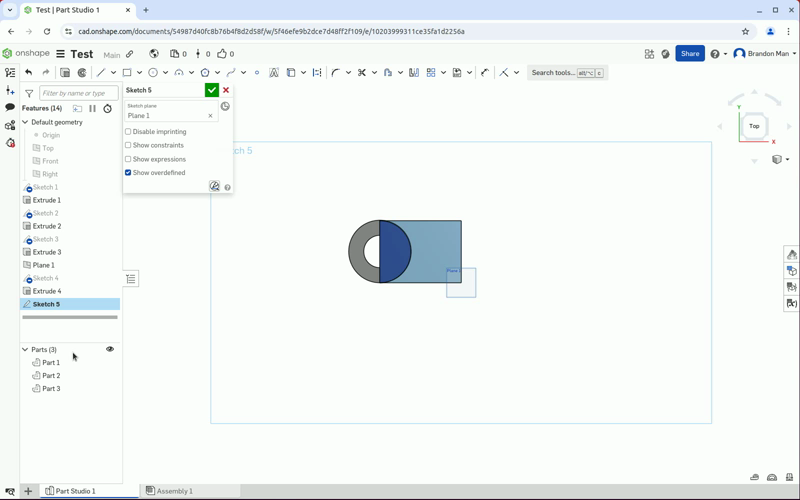
key(y)
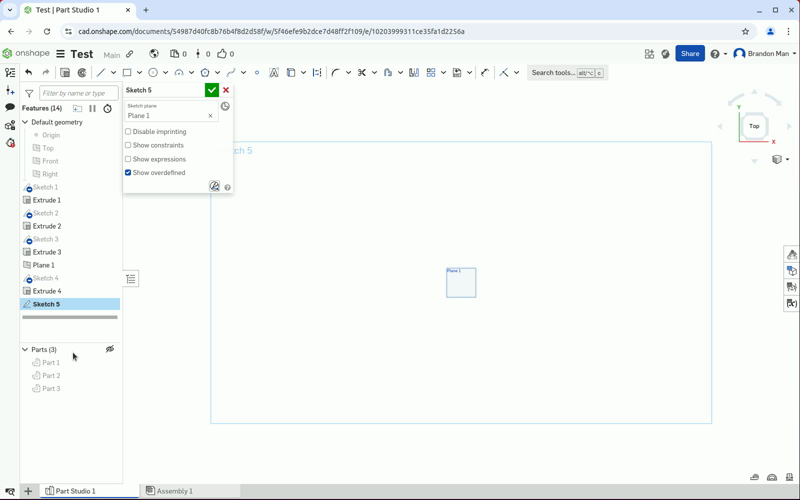
key(a)
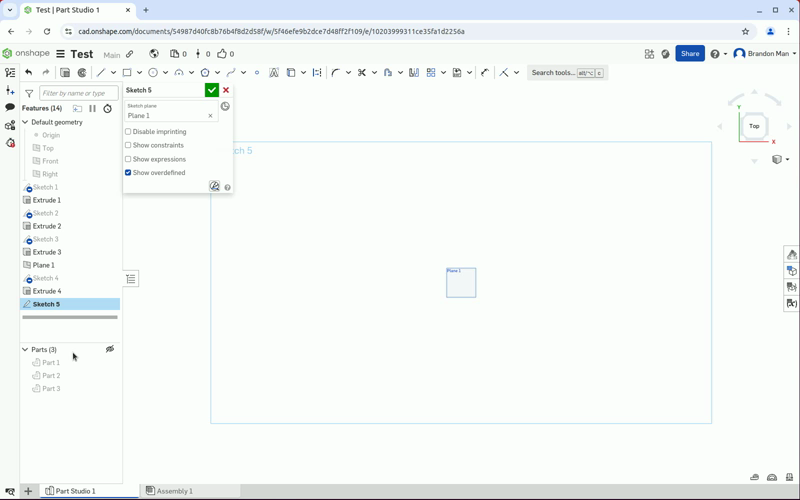
key_down(shift)
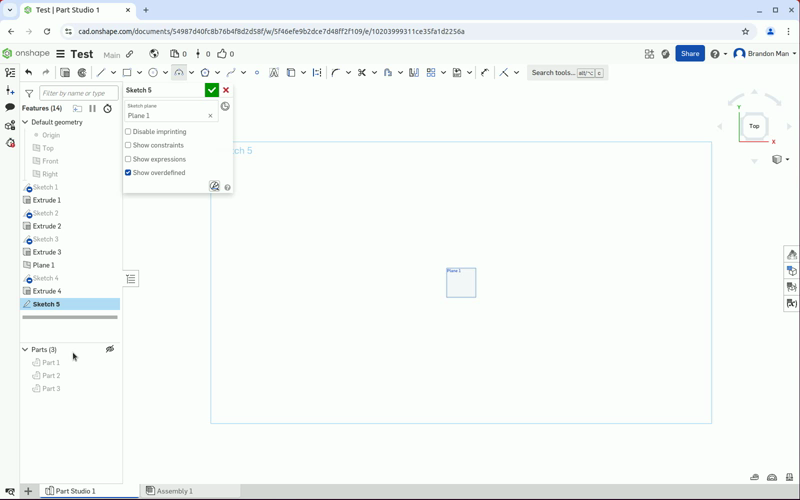
mouse_move(379, 267)
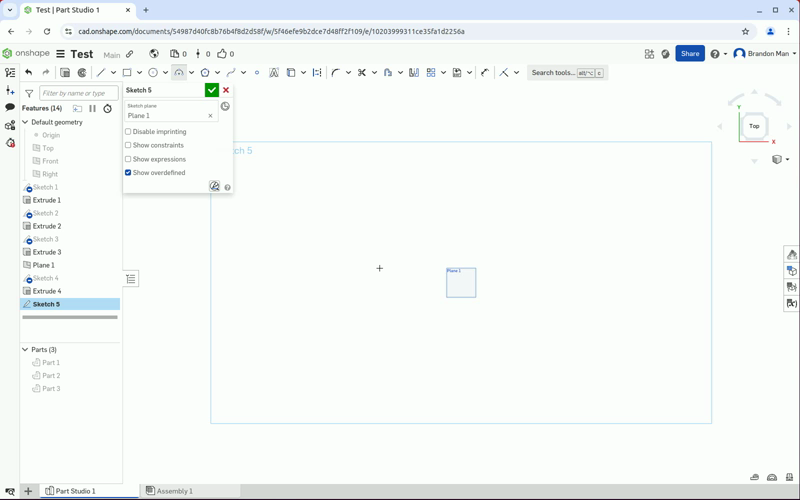
click(379, 267)
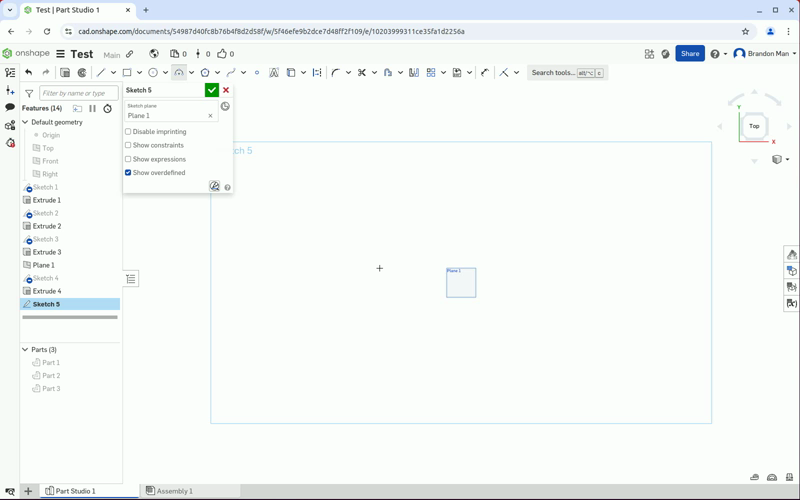
key_up(shift)
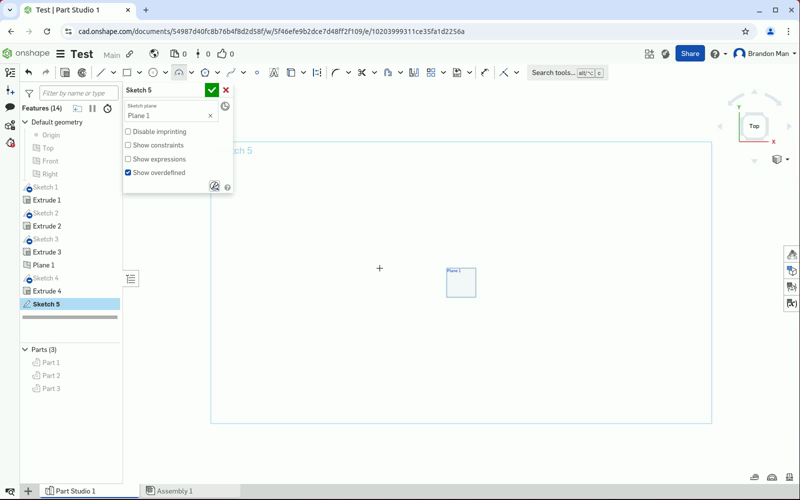
key_down(shift)
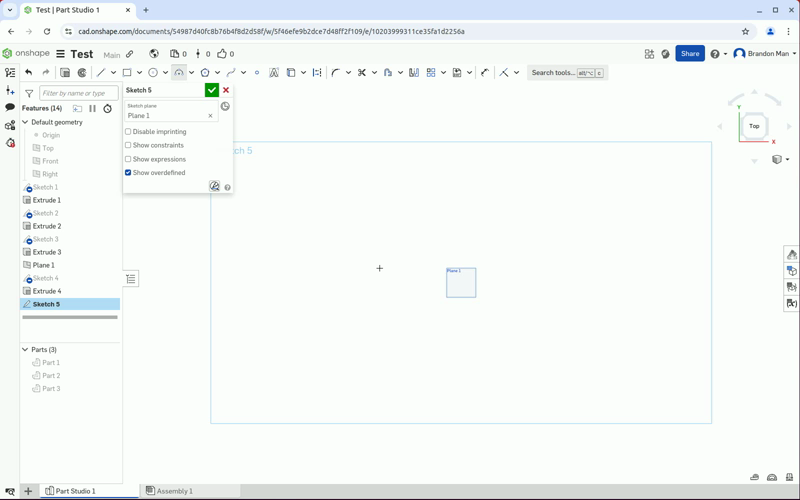
mouse_move(379, 235)
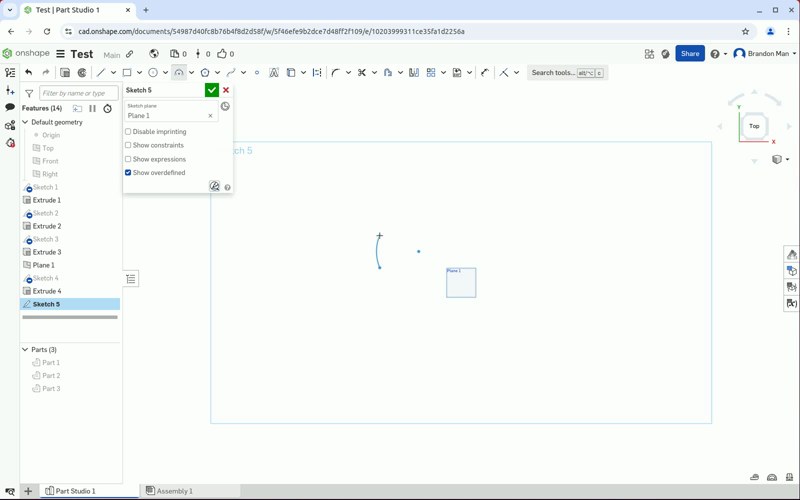
click(379, 235)
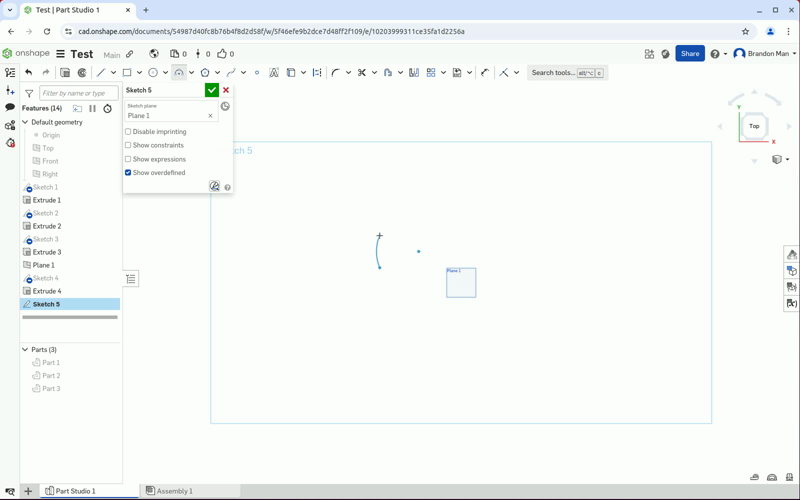
mouse_move(396, 251)
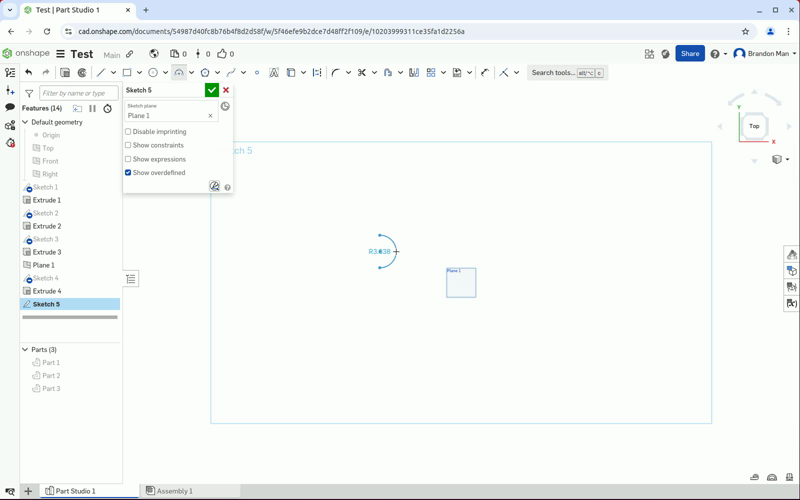
click(396, 251)
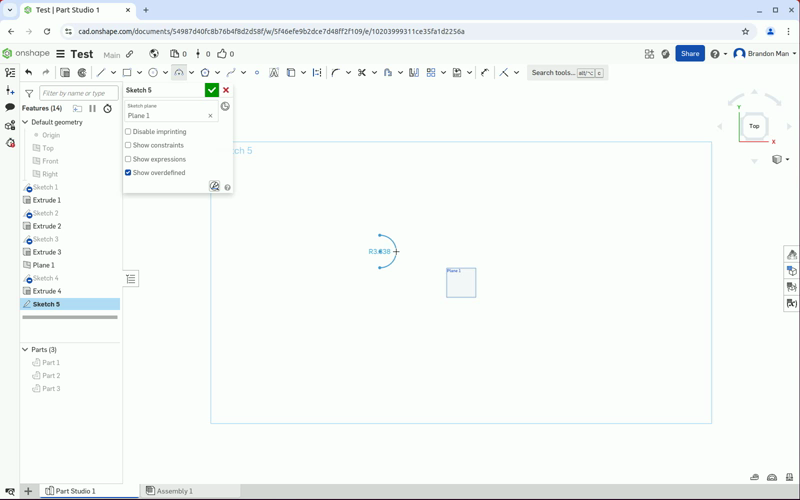
key_up(shift)
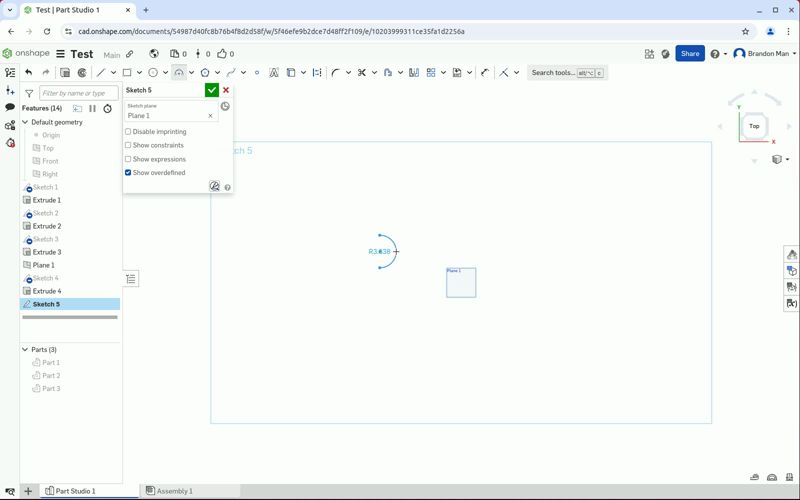
key(esc)
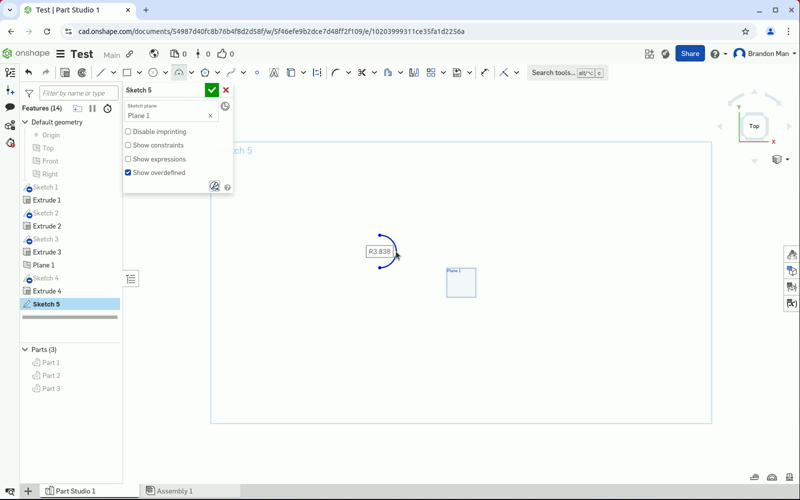
key(l)
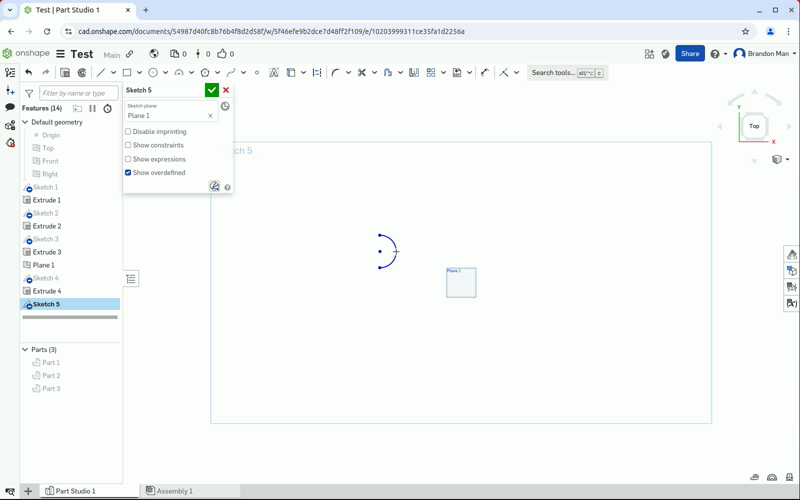
mouse_move(379, 235)
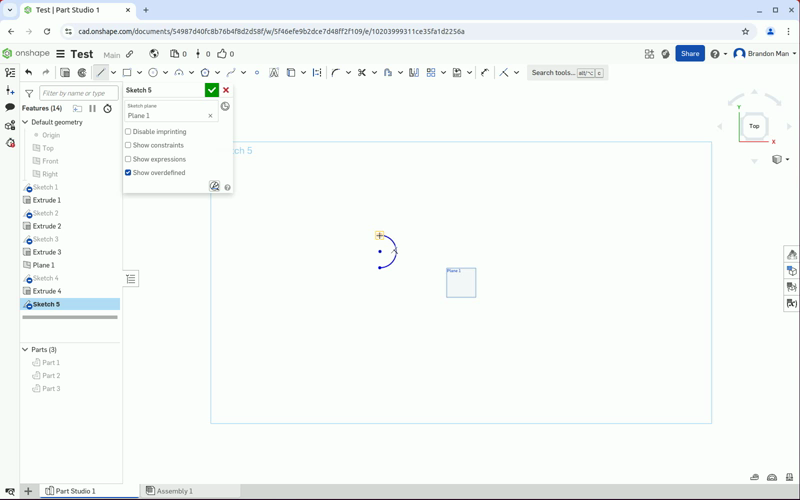
click(379, 235)
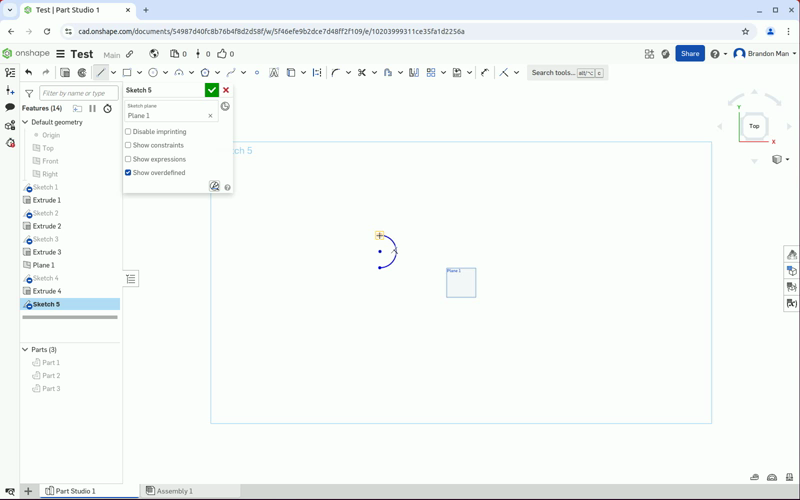
mouse_move(409, 235)
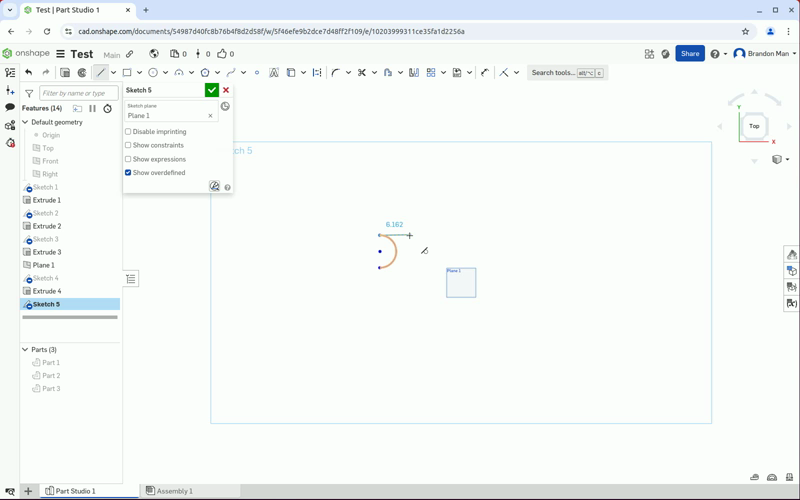
key_down(shift)
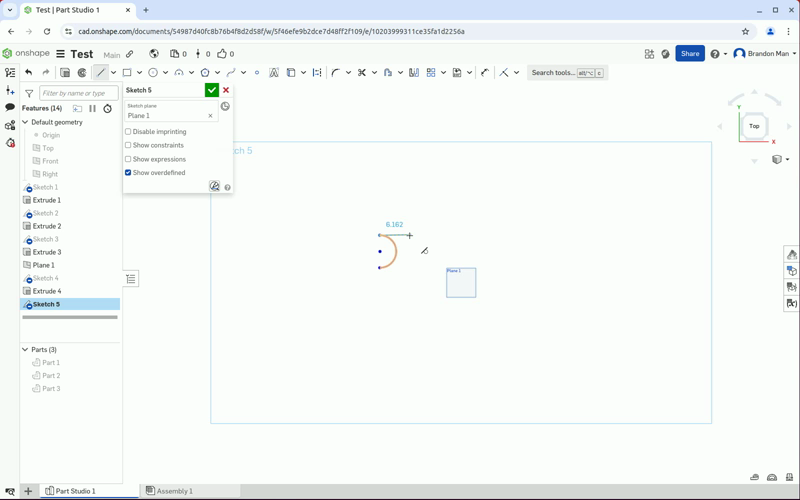
mouse_move(379, 267)
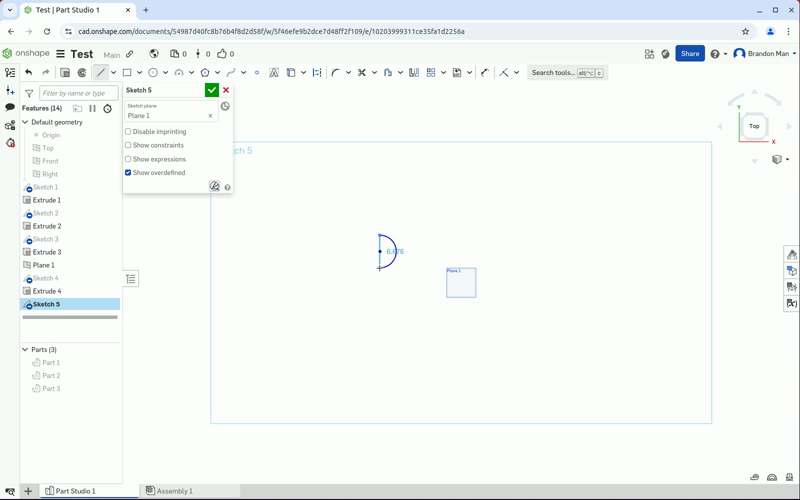
key_up(shift)
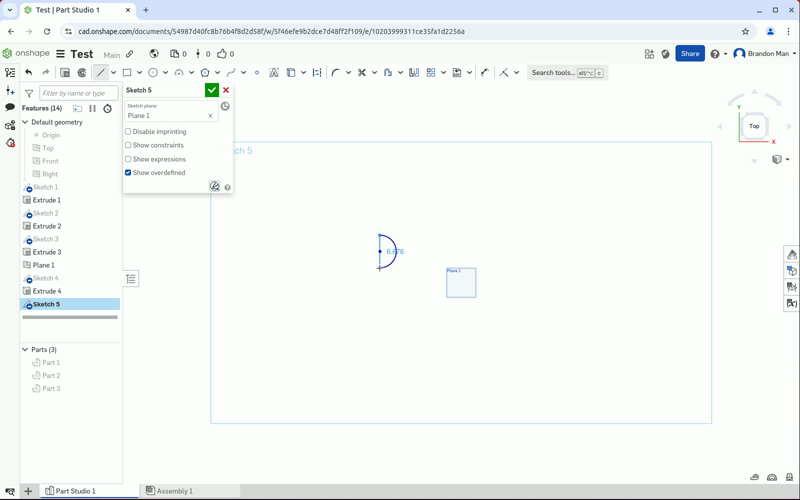
click(379, 267)
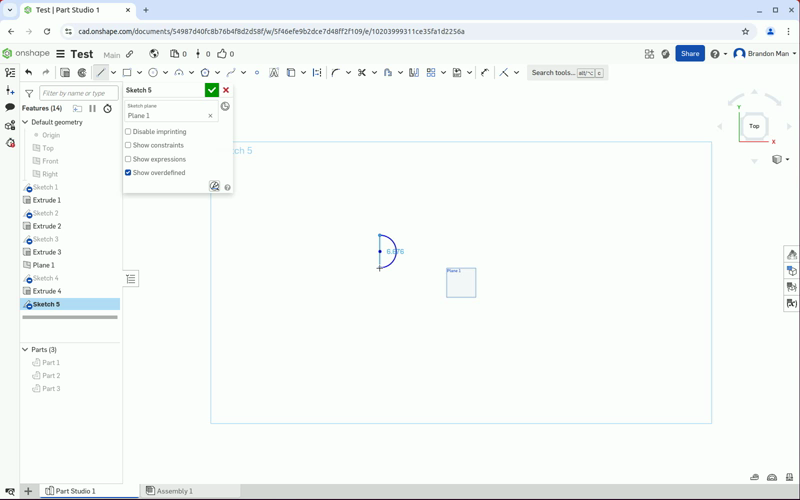
key(esc)
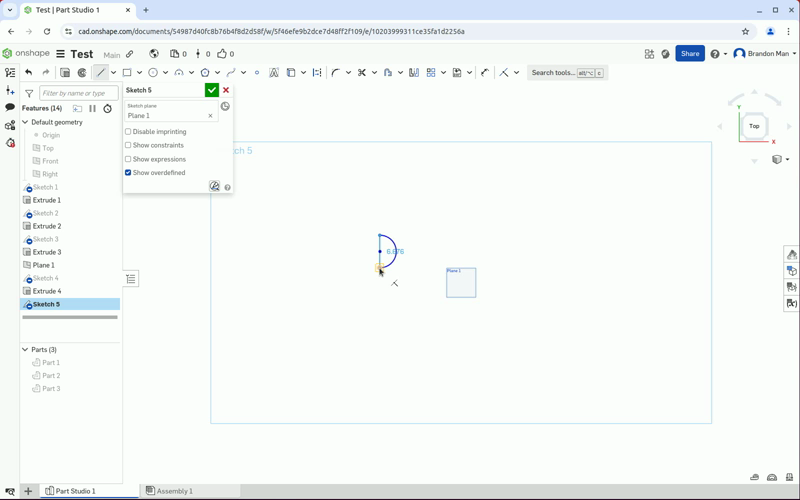
mouse_move(385, 261)
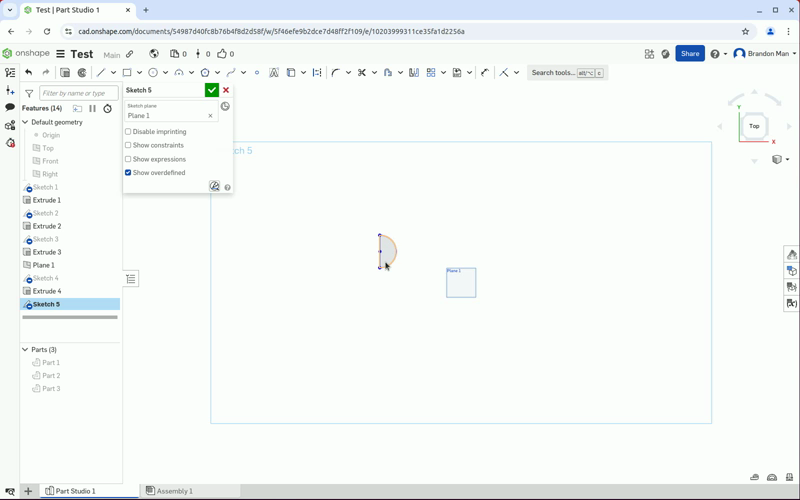
scroll(6)
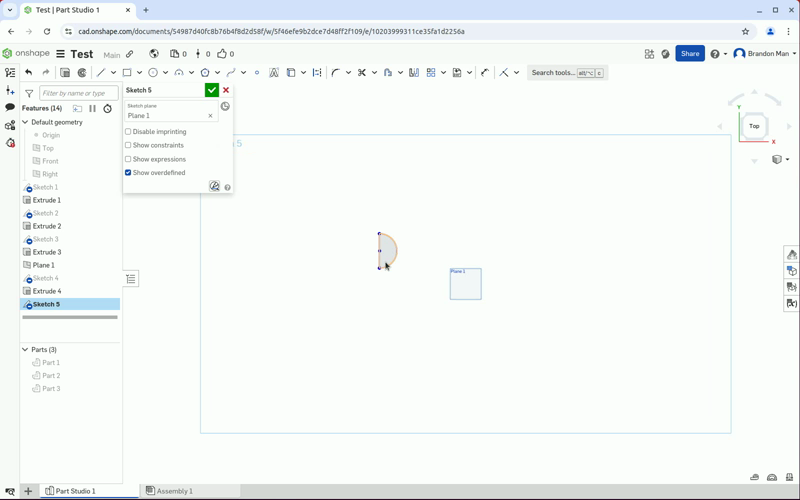
scroll(6)
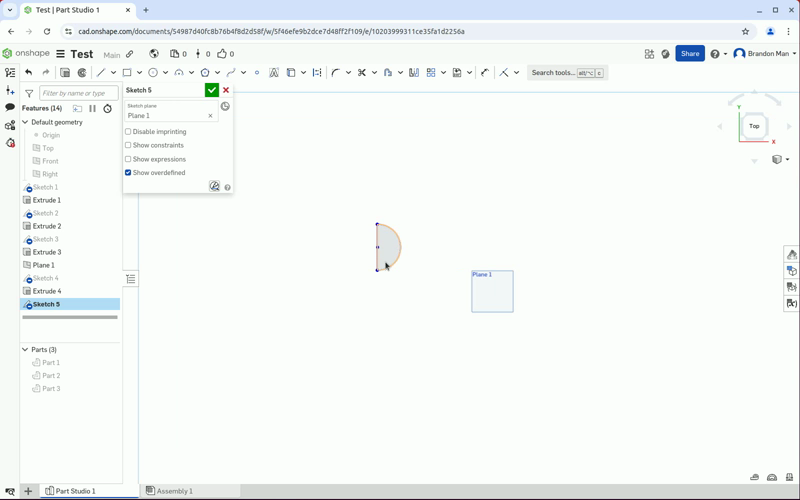
scroll(6)
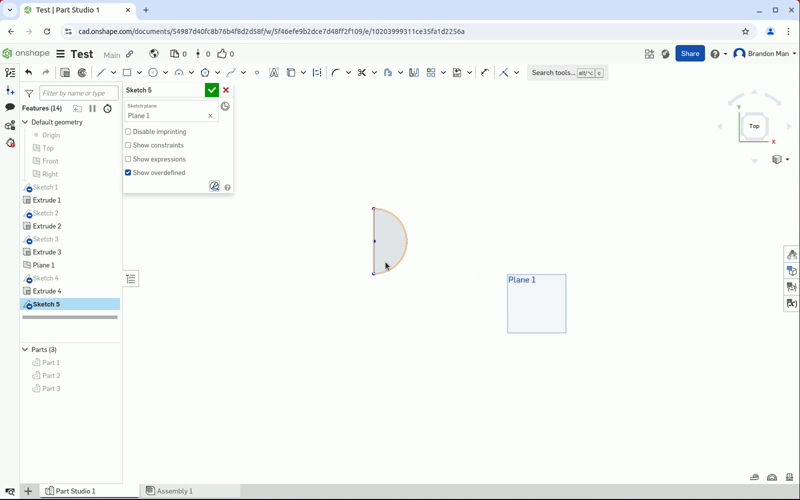
scroll(6)
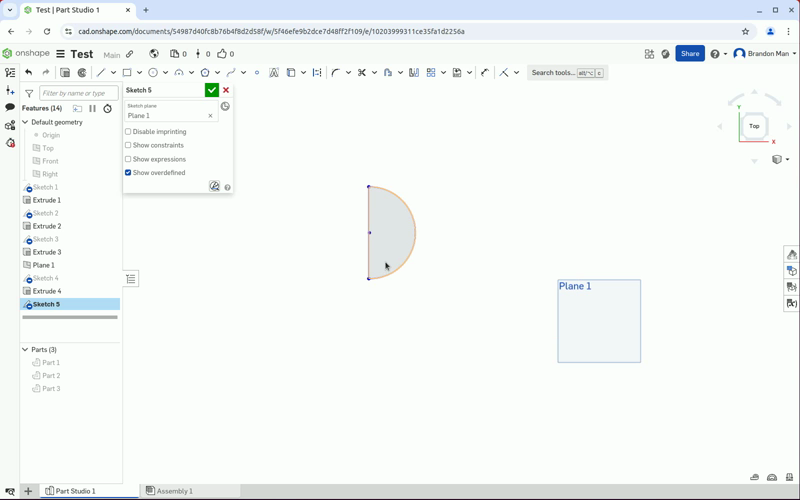
scroll(6)
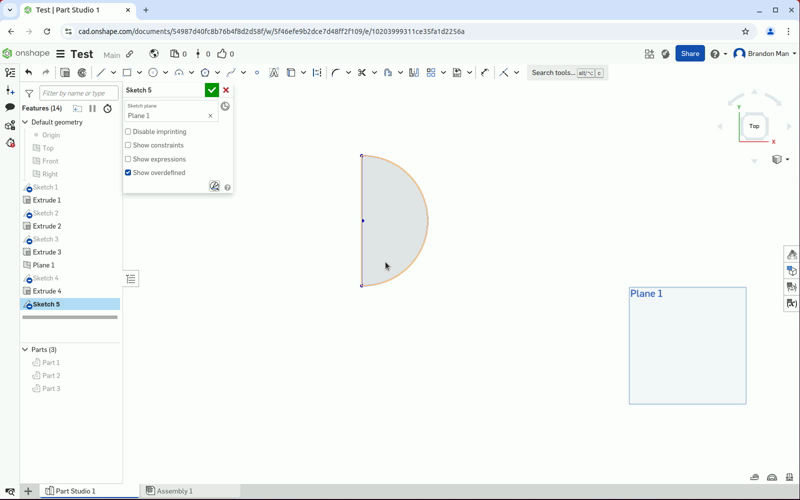
scroll(6)
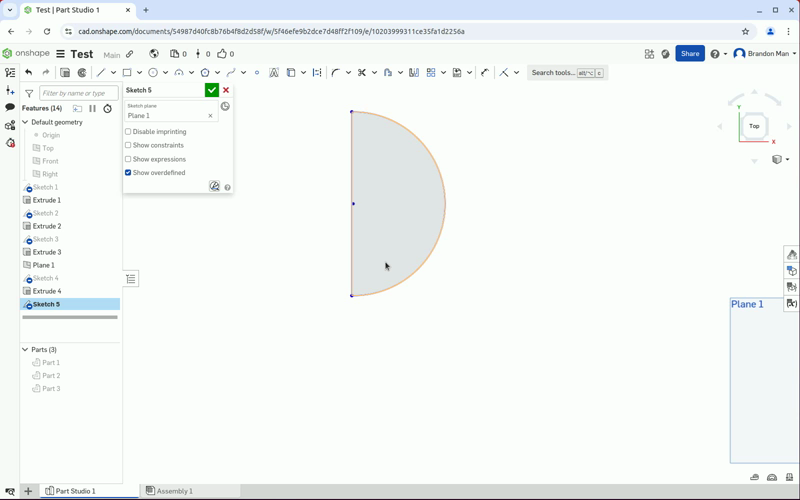
scroll(6)
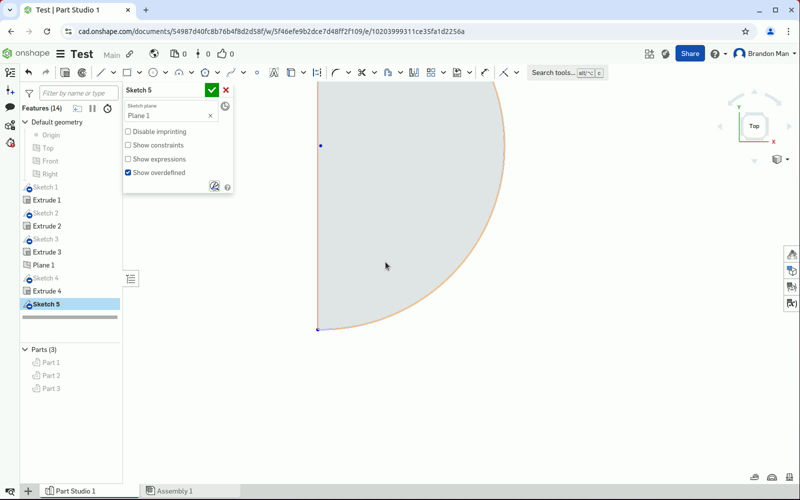
click(385, 261)
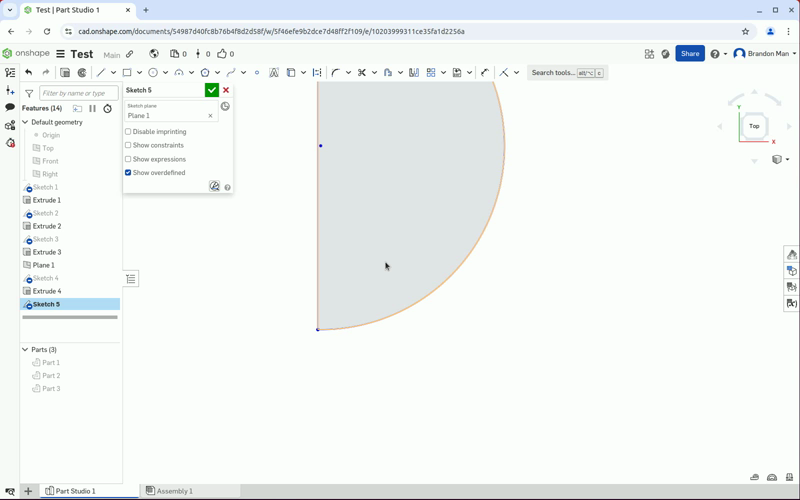
scroll(-6)
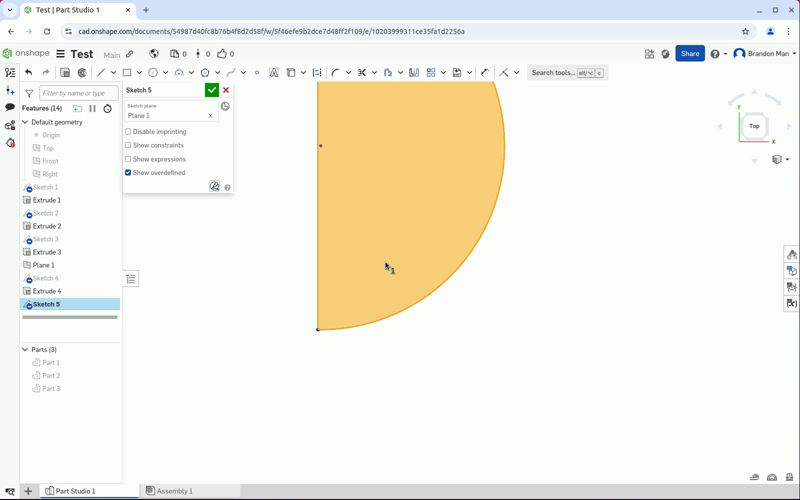
scroll(-6)
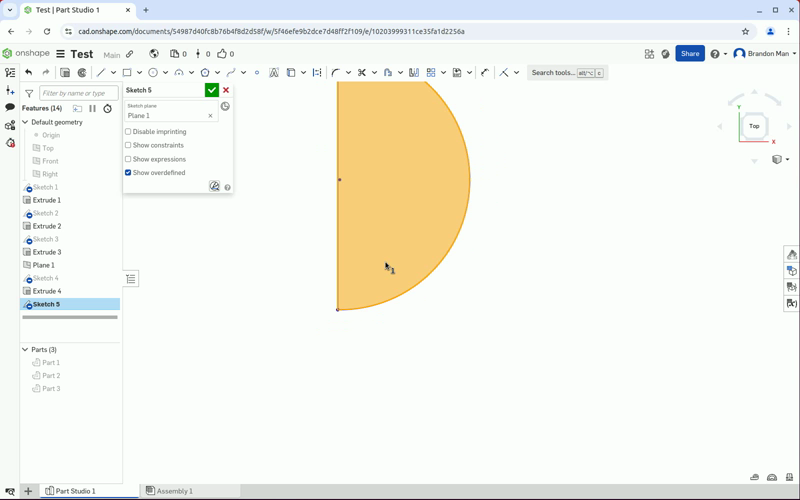
scroll(-6)
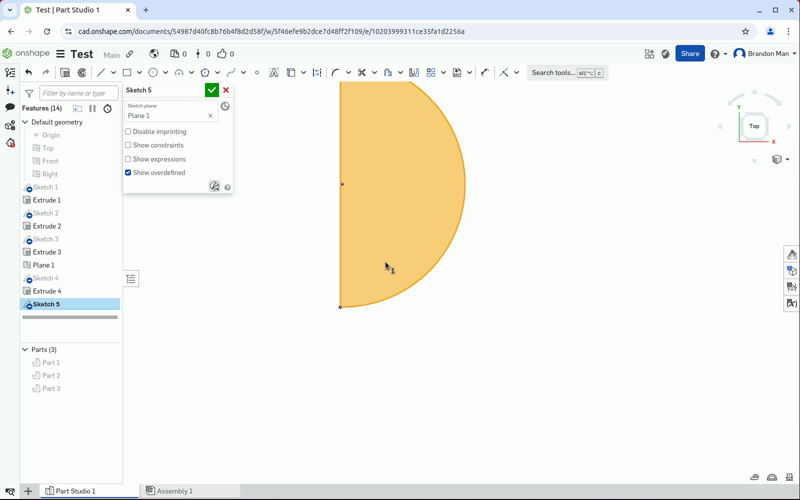
scroll(-6)
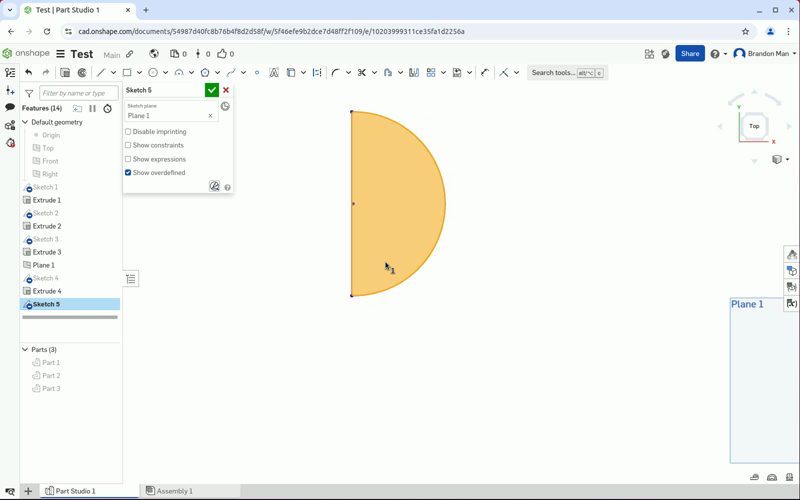
scroll(-6)
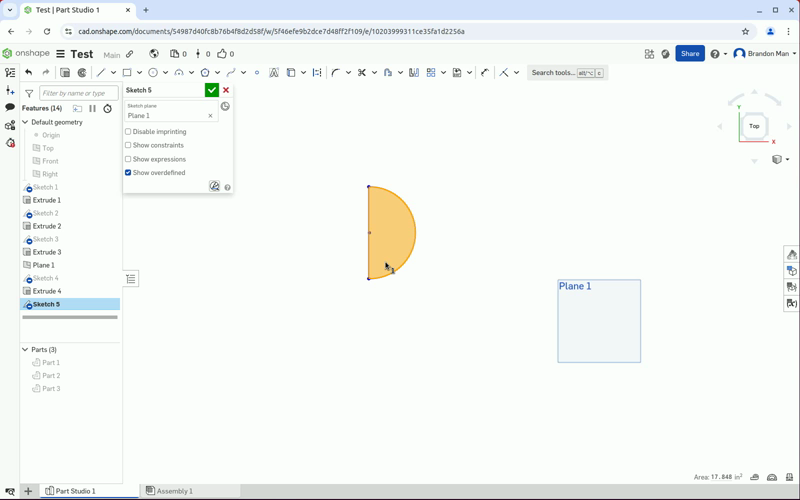
scroll(-6)
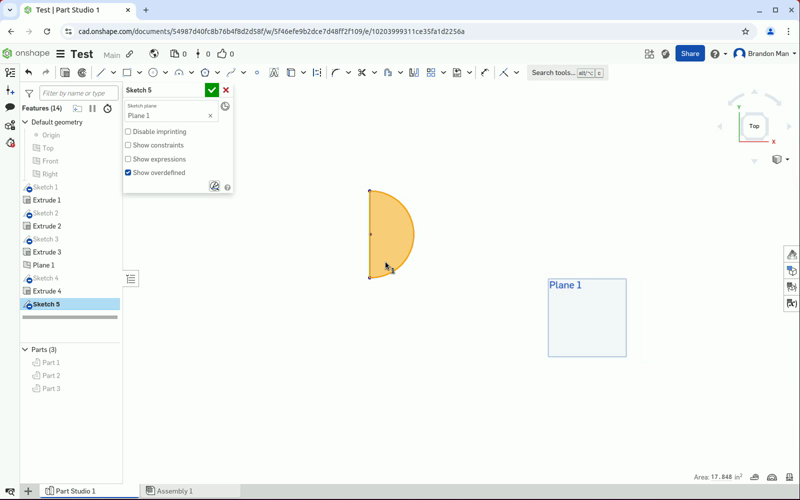
scroll(-6)
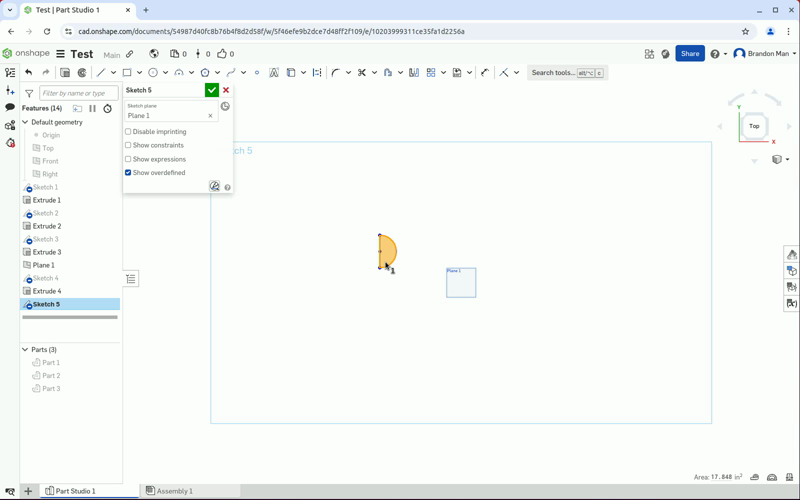
mouse_move(73, 352)
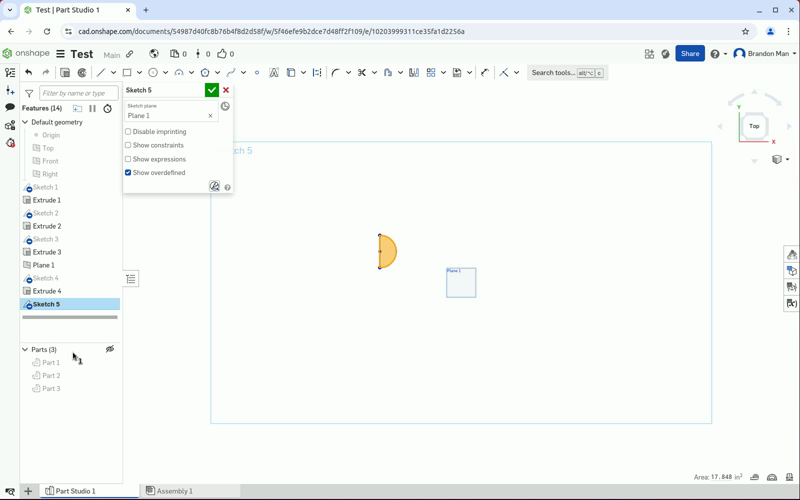
key(shift+y)
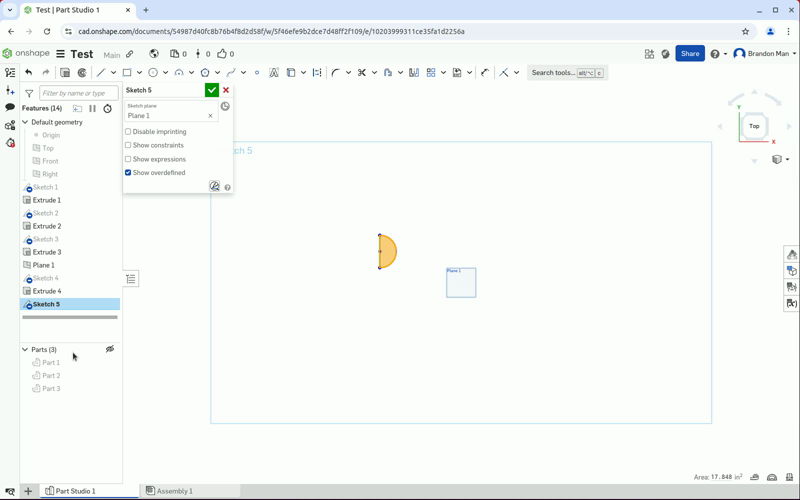
key(shift+e)
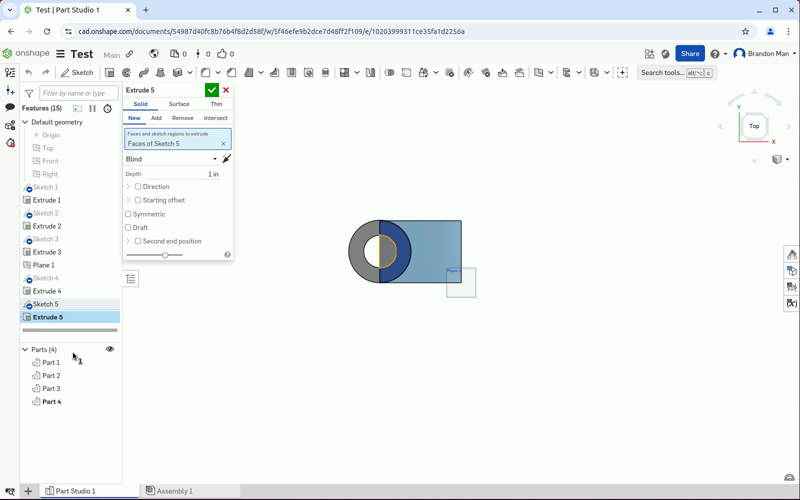
mouse_move(143, 106)
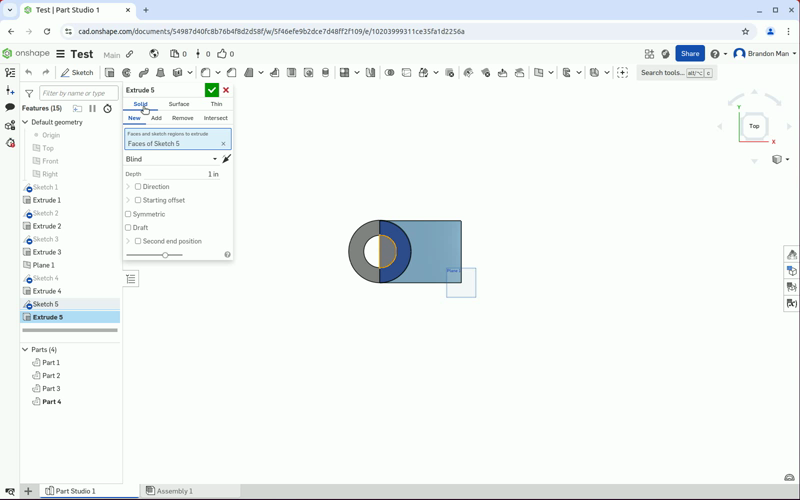
click(143, 106)
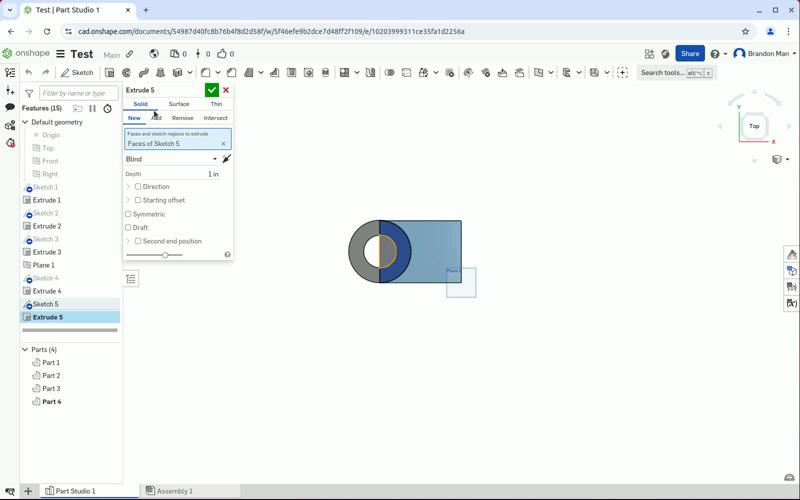
mouse_move(186, 120)
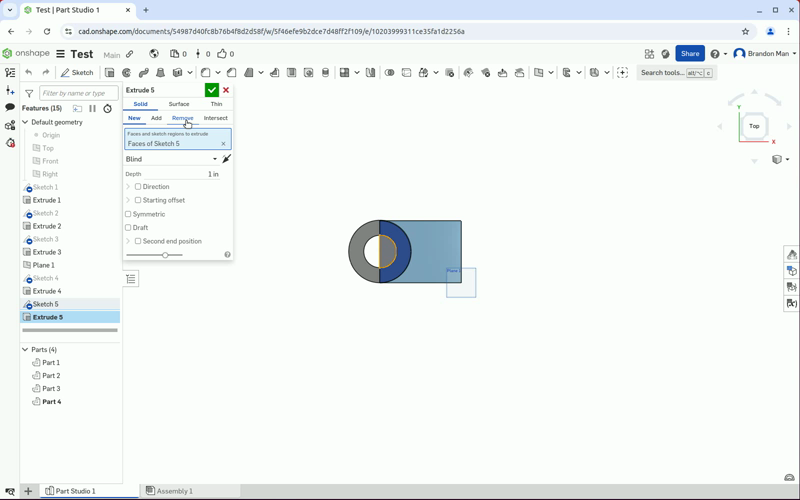
click(186, 120)
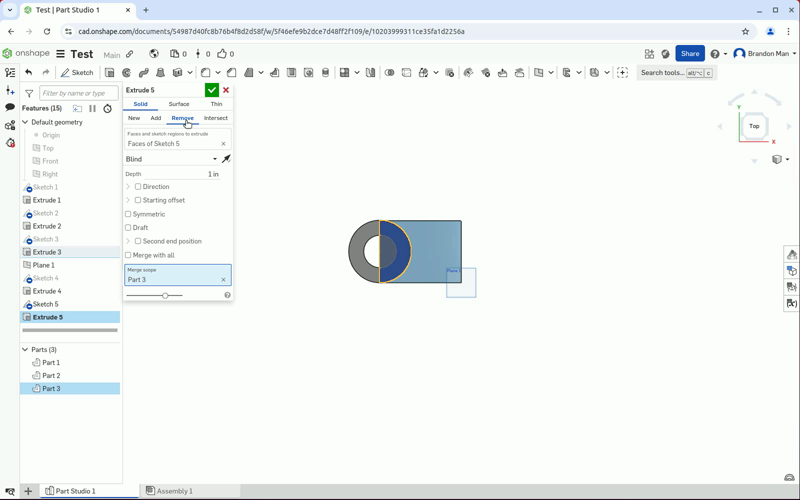
key(tab, 4)
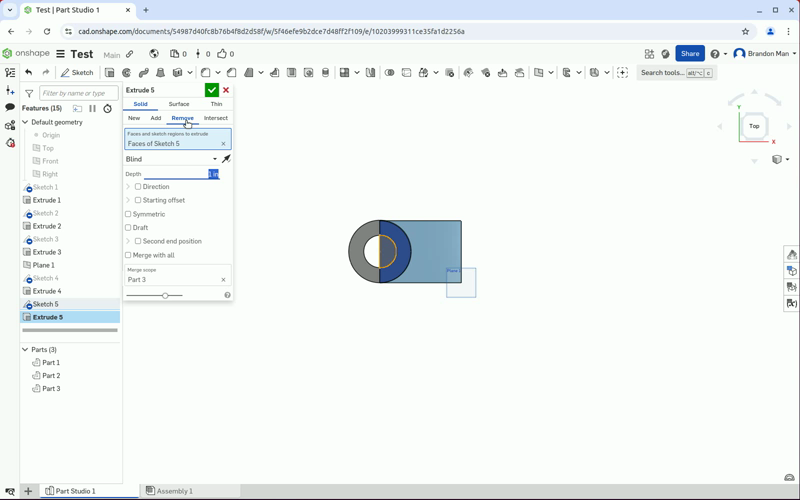
text(25.756)
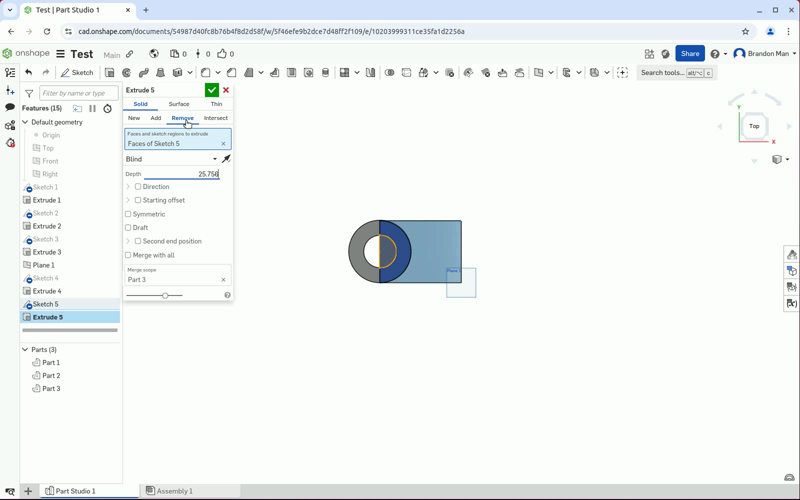
key(tab, 6)
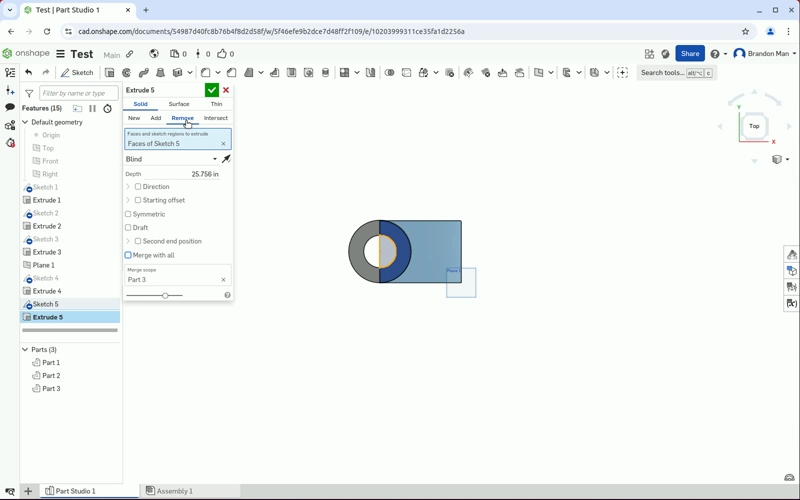
key(space)
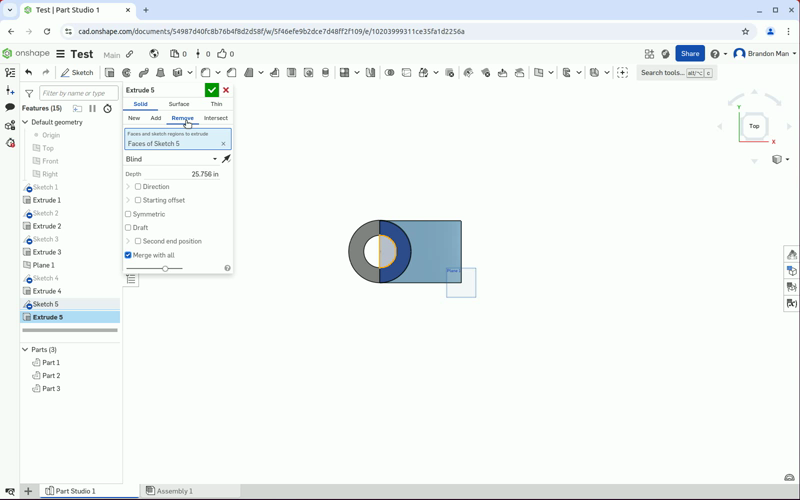
key(enter)
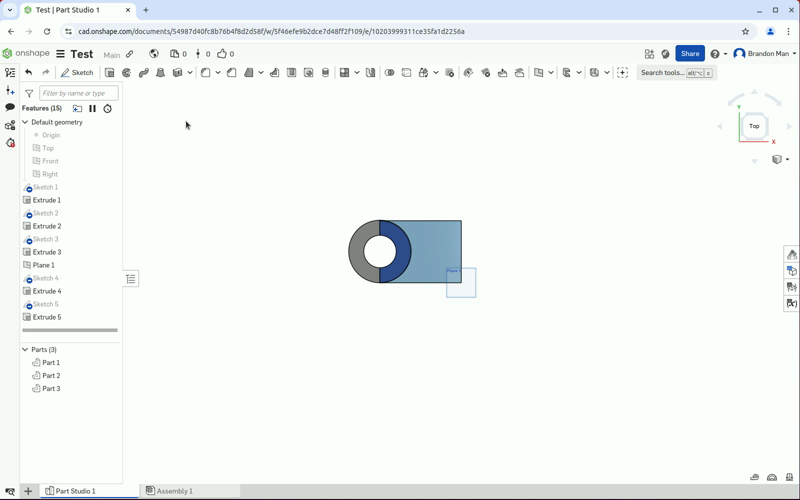
key(shift+h)
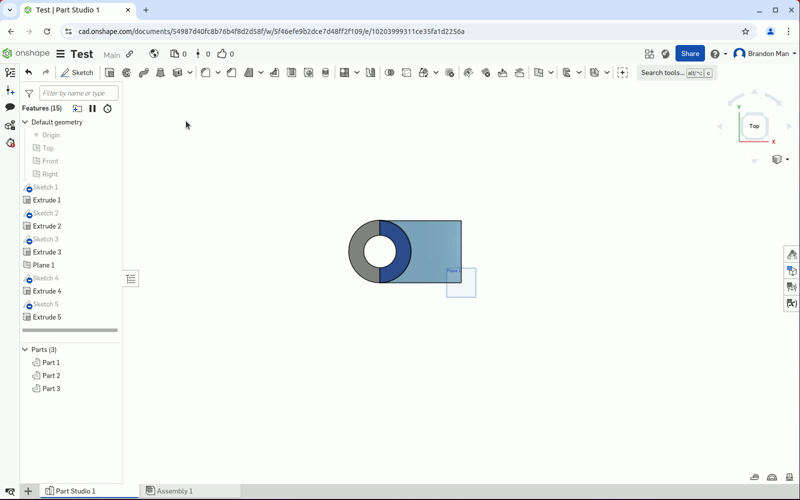
key(shift+h)
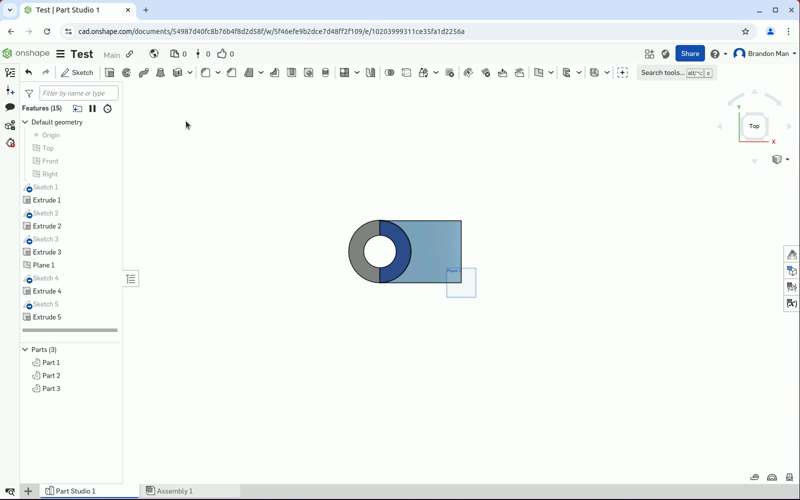
mouse_move(73, 189)
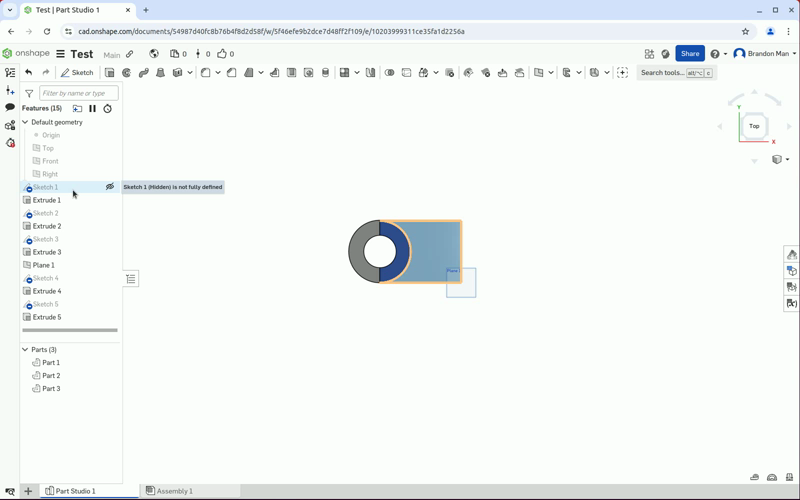
click(73, 189)
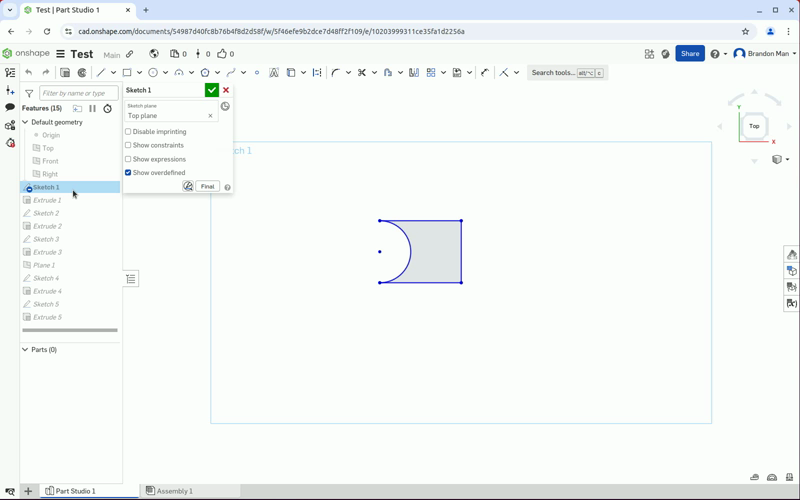
mouse_move(229, 92)
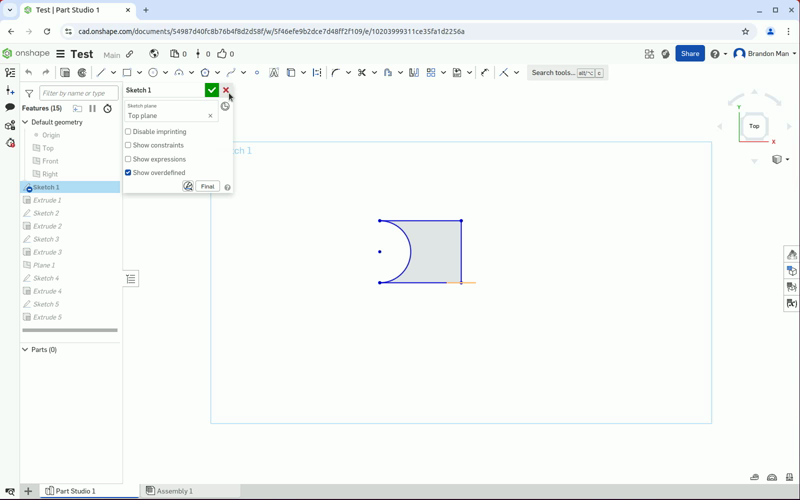
click(229, 92)
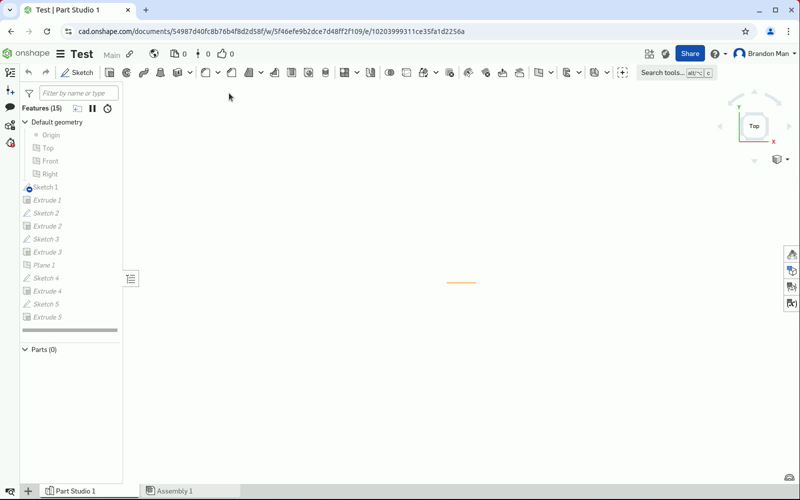
key(shift+s)
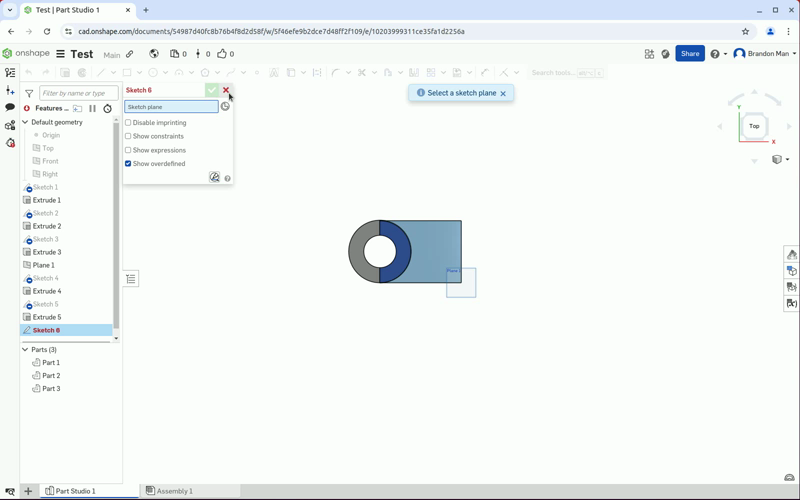
mouse_move(69, 267)
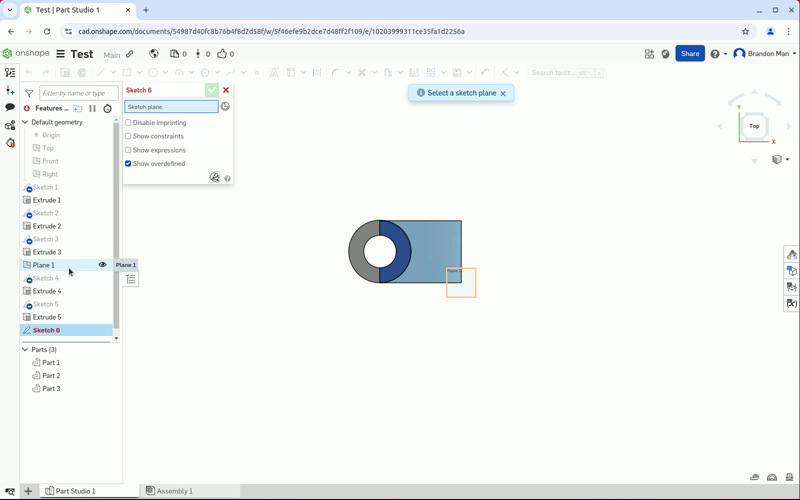
click(69, 267)
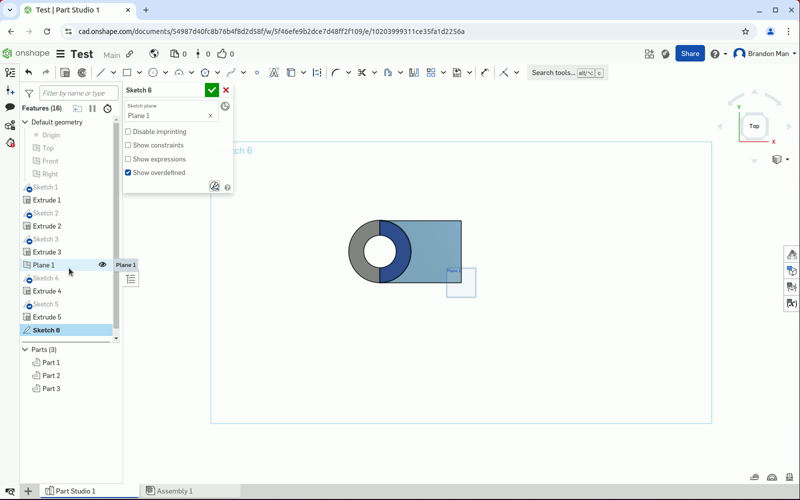
mouse_move(73, 352)
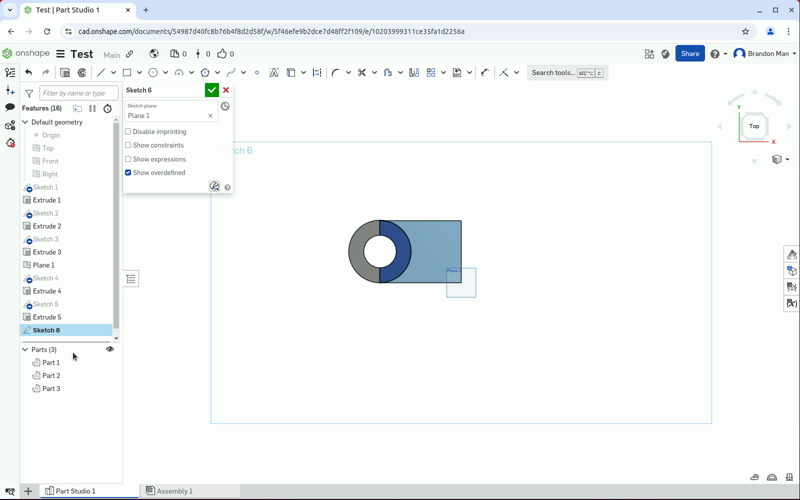
key(y)
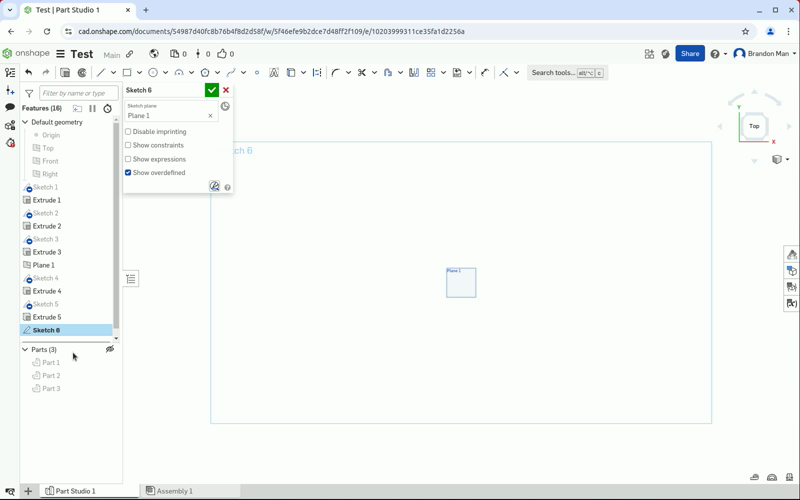
key(l)
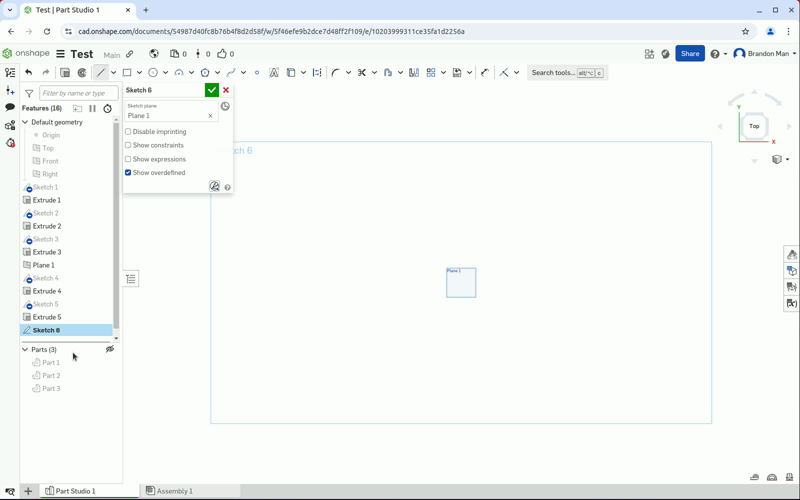
key_down(shift)
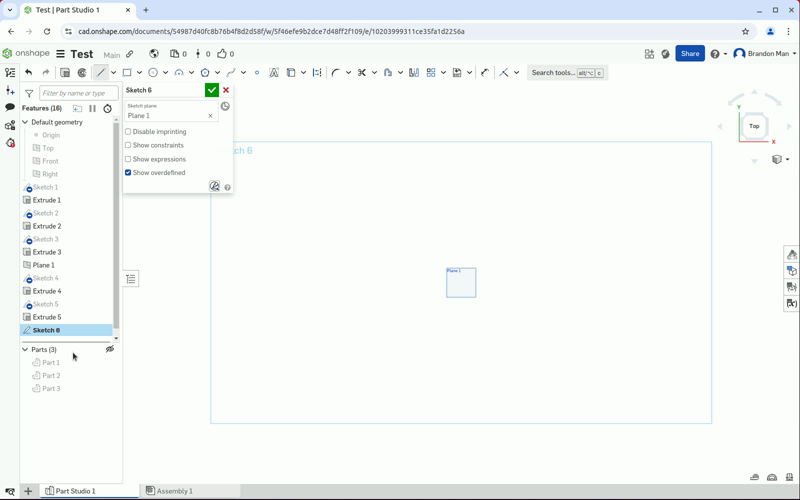
mouse_move(423, 282)
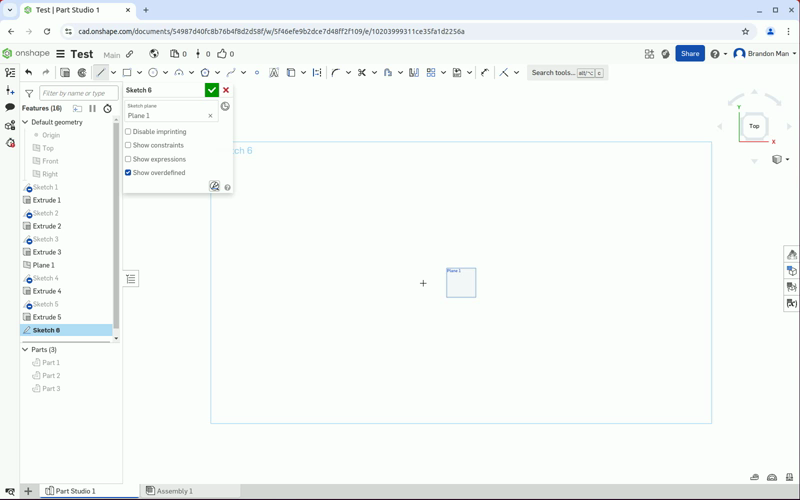
click(423, 282)
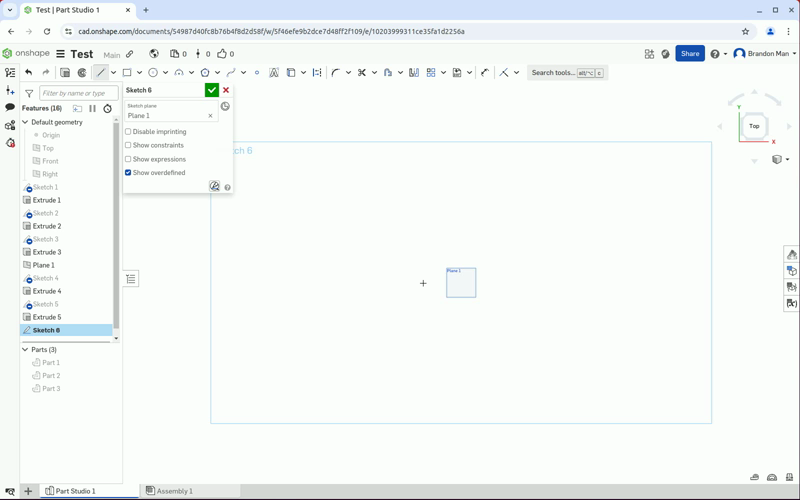
key_up(shift)
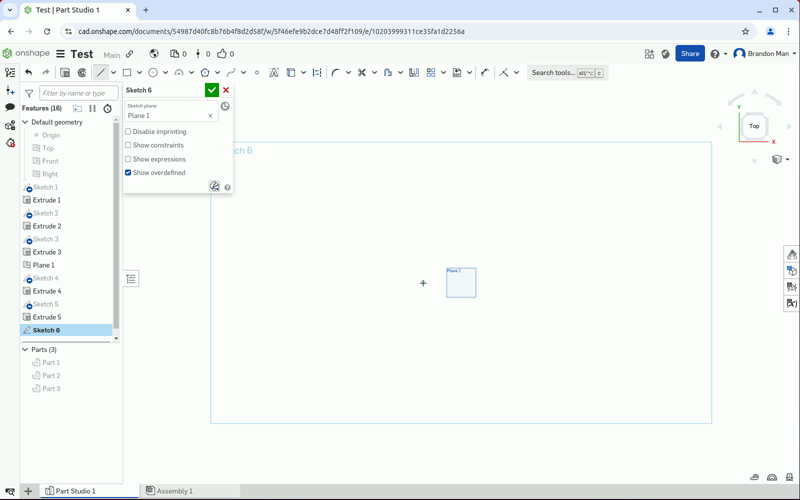
key_down(shift)
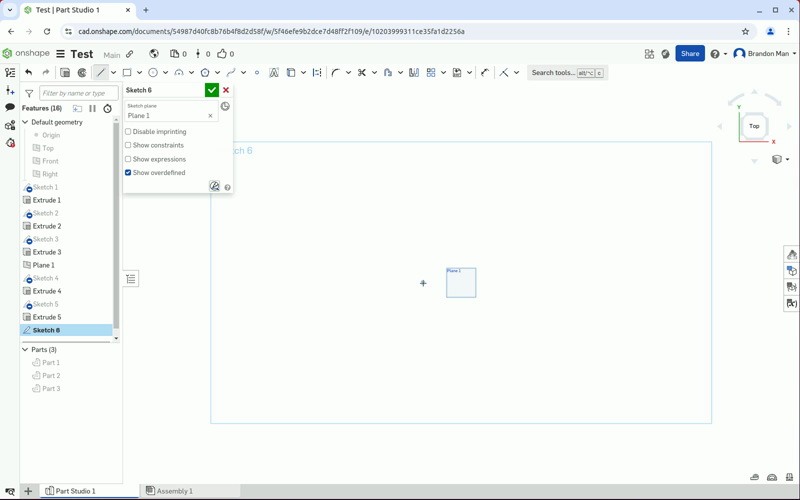
mouse_move(453, 282)
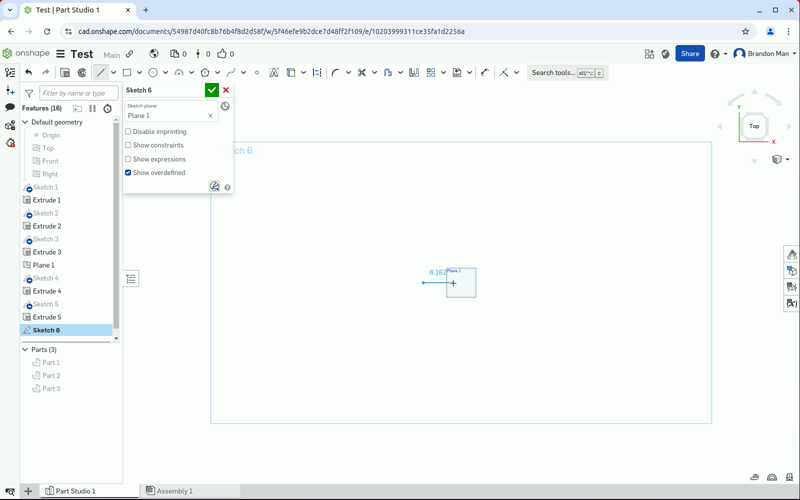
mouse_move(461, 282)
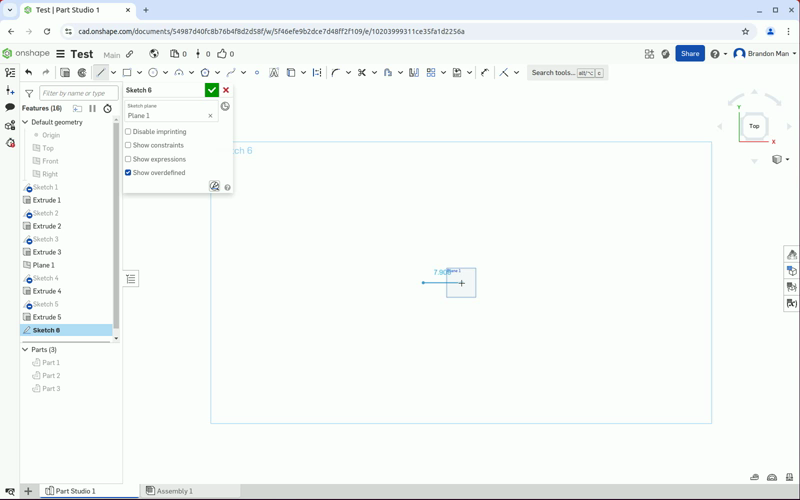
click(461, 282)
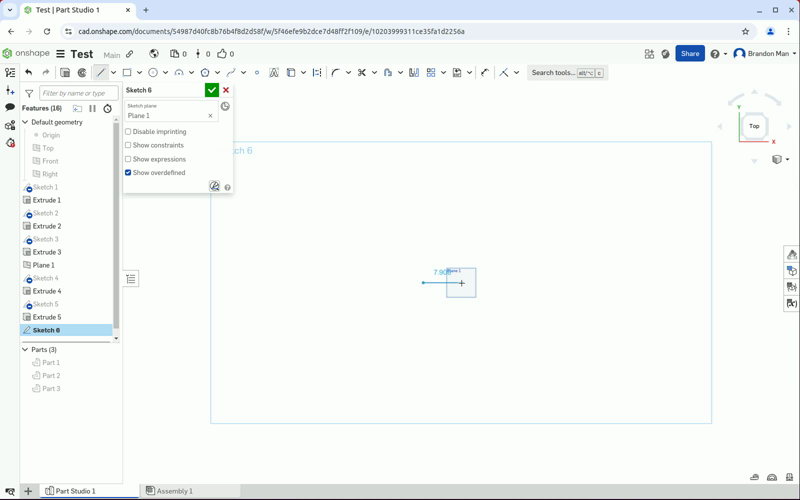
key_up(shift)
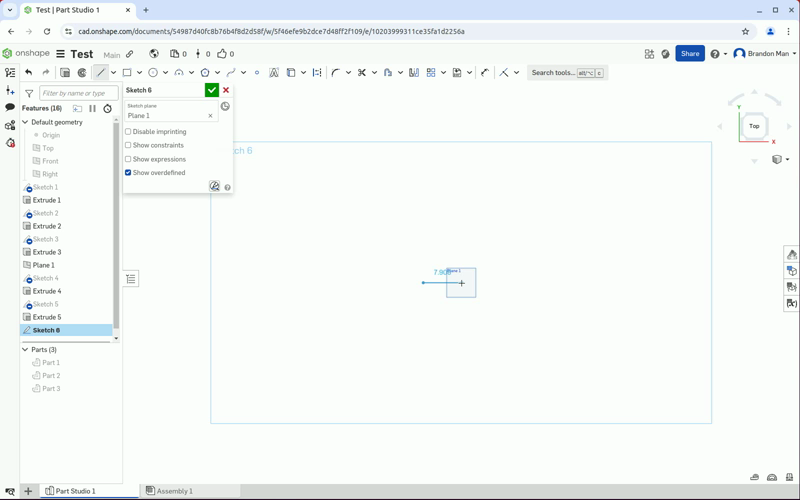
key_down(shift)
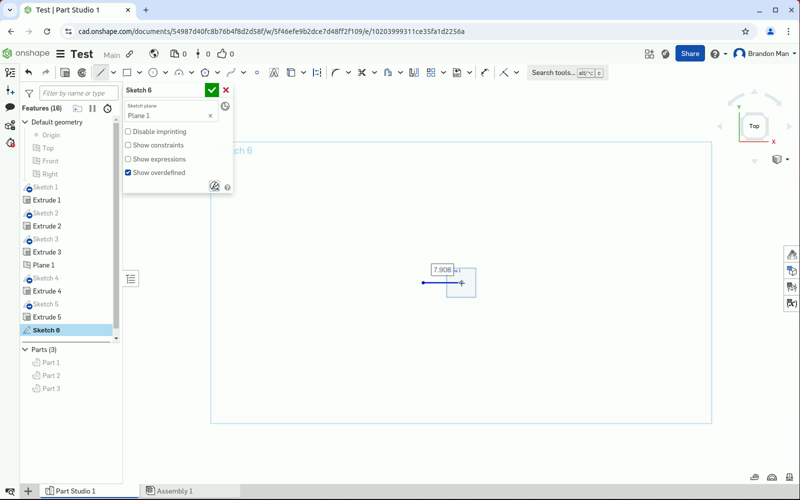
mouse_move(491, 282)
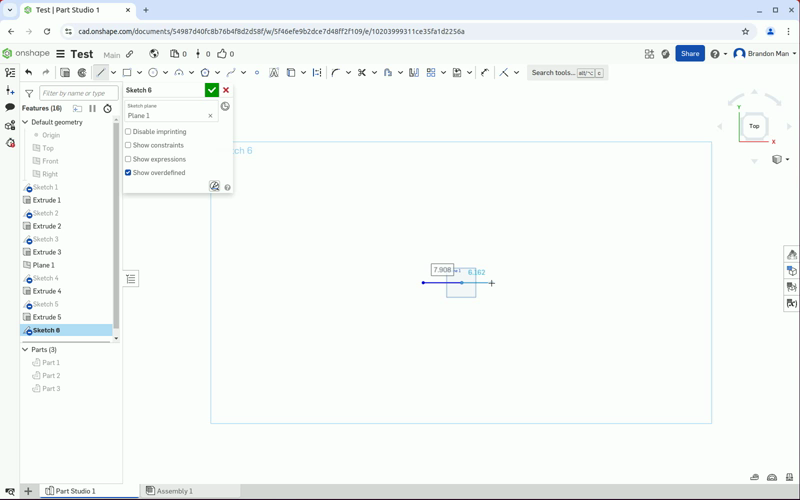
mouse_move(461, 267)
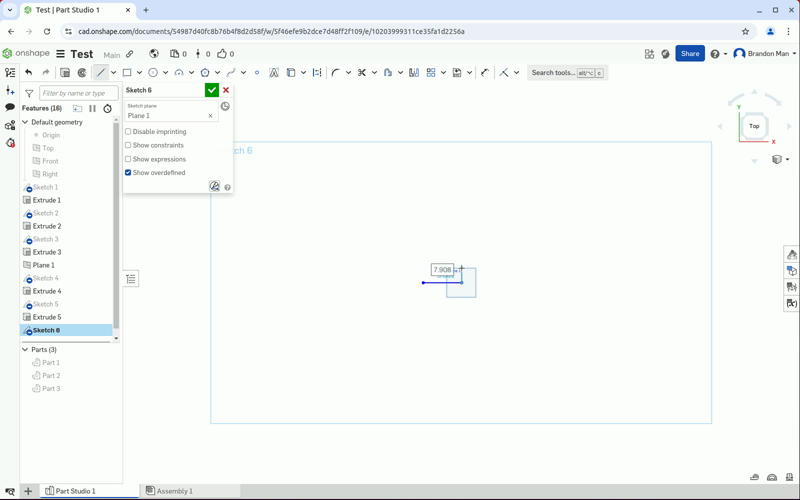
click(461, 267)
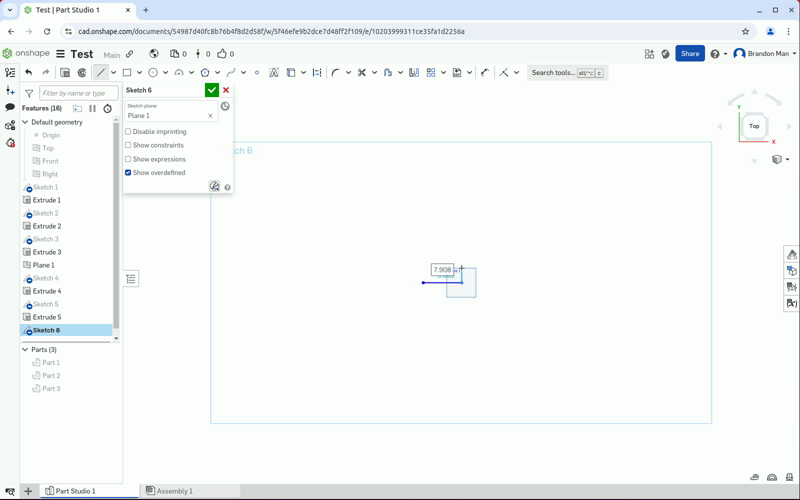
key_up(shift)
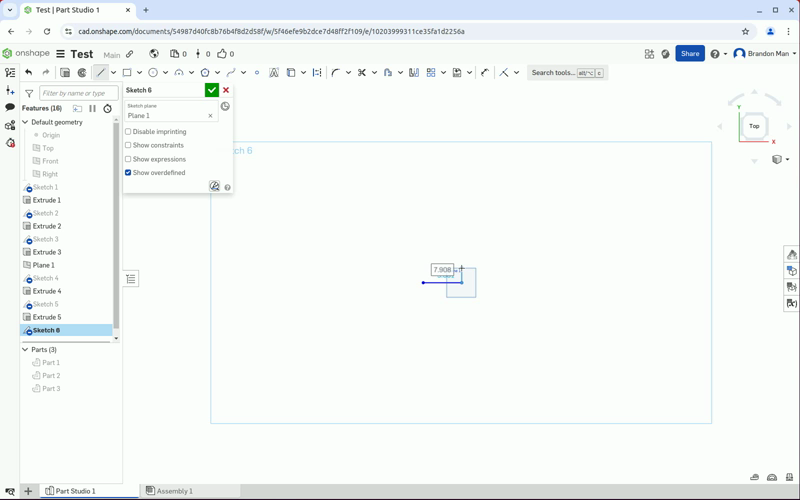
key_down(shift)
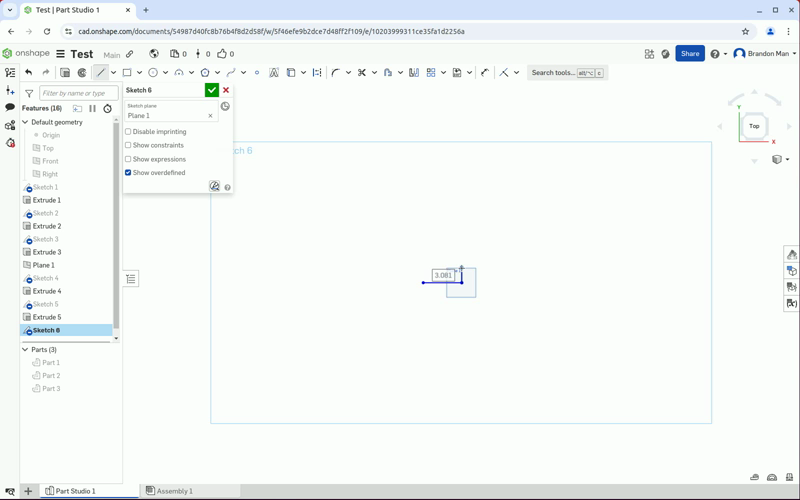
mouse_move(491, 267)
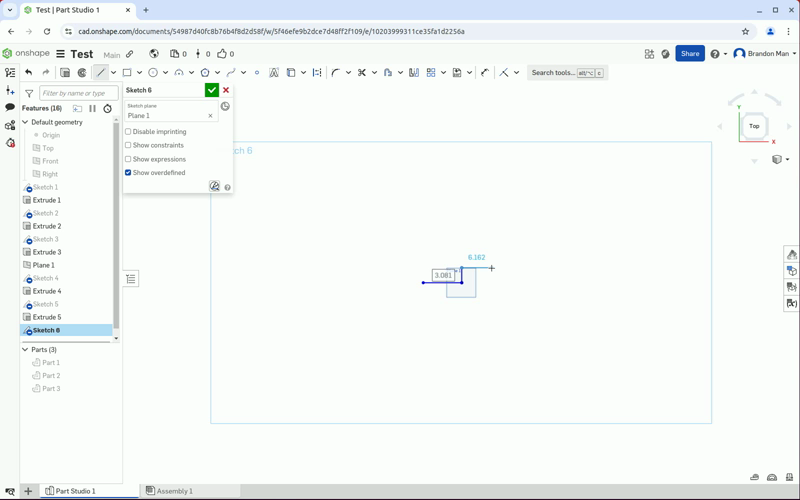
mouse_move(423, 267)
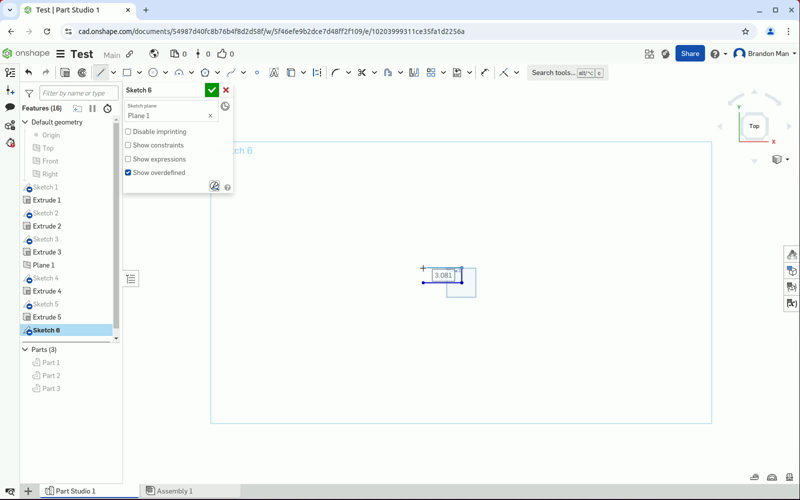
click(423, 267)
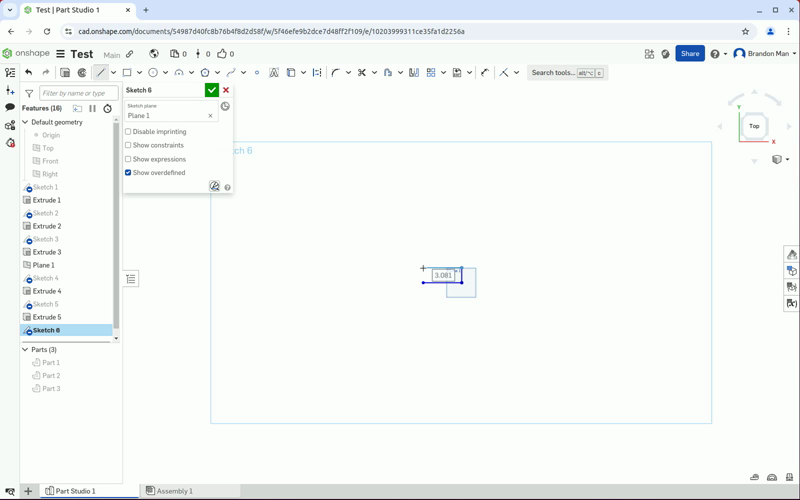
key_up(shift)
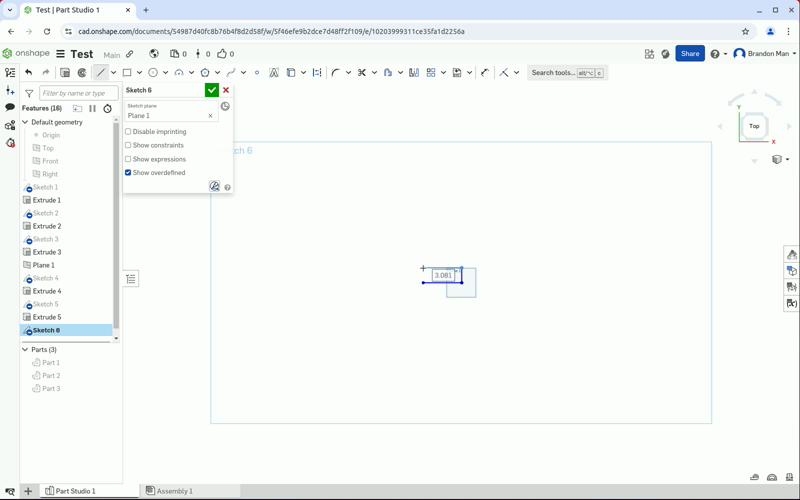
mouse_move(453, 267)
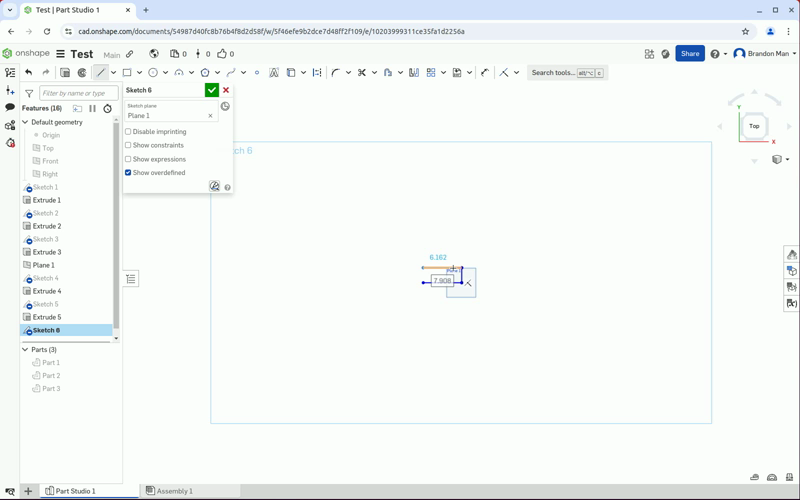
key_down(shift)
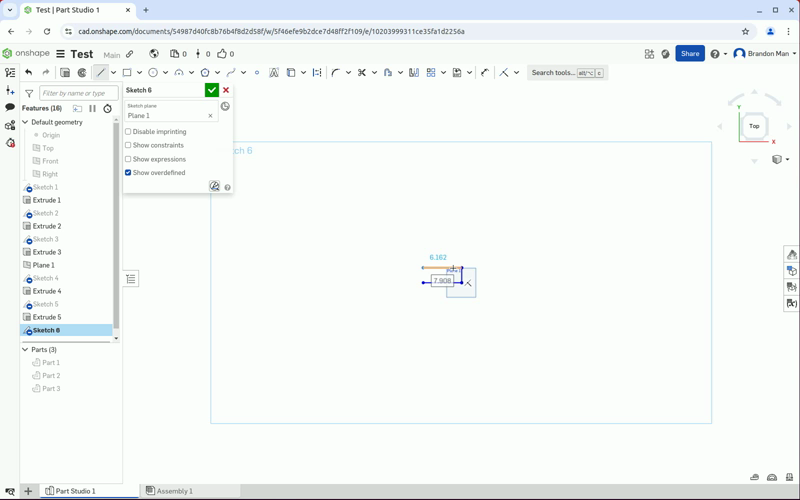
mouse_move(423, 282)
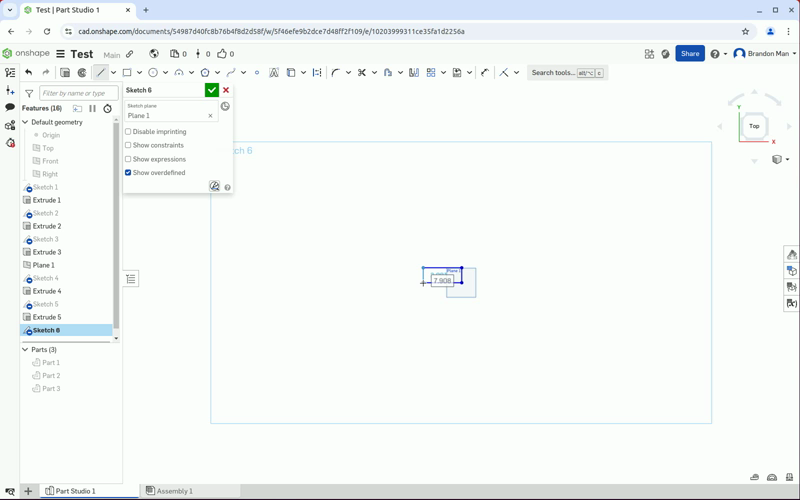
key_up(shift)
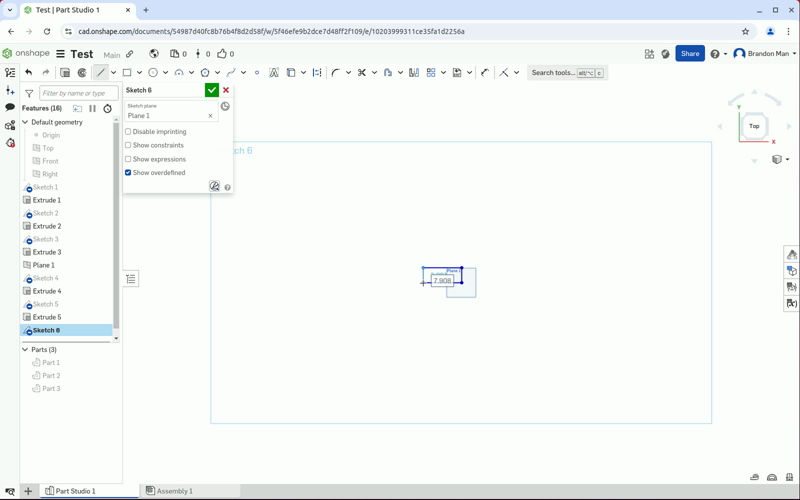
click(423, 282)
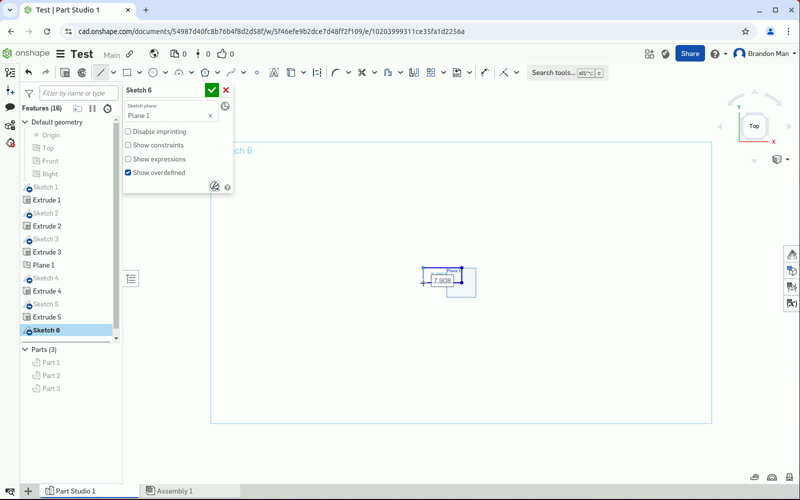
key(esc)
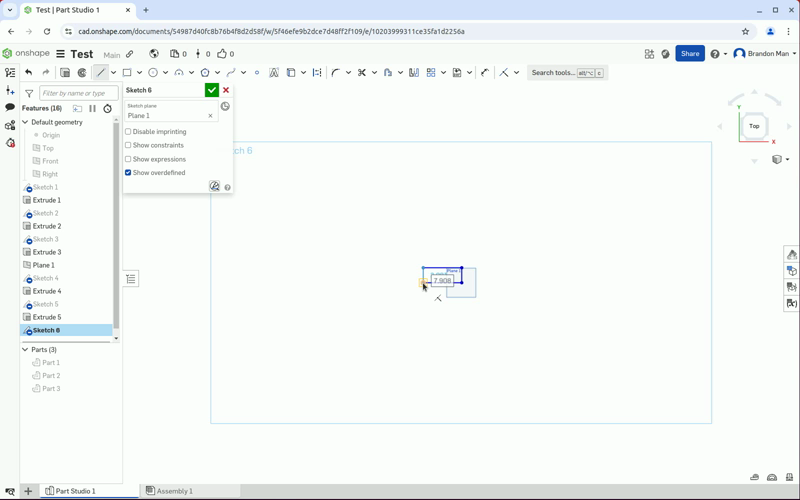
mouse_move(436, 270)
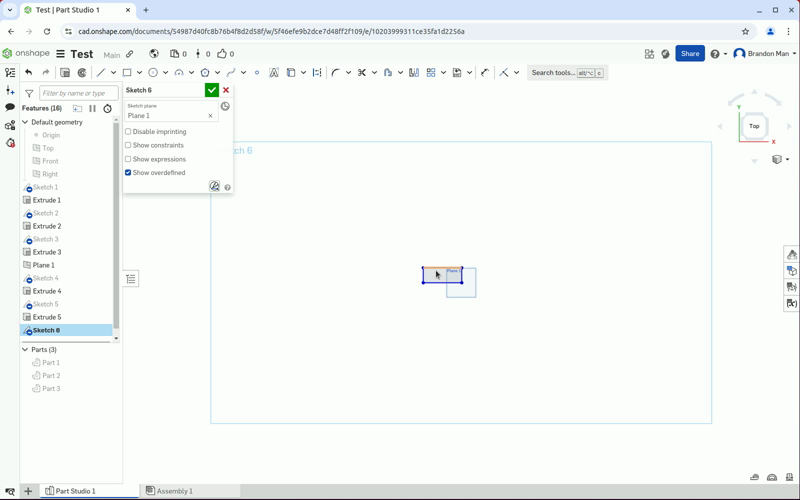
scroll(6)
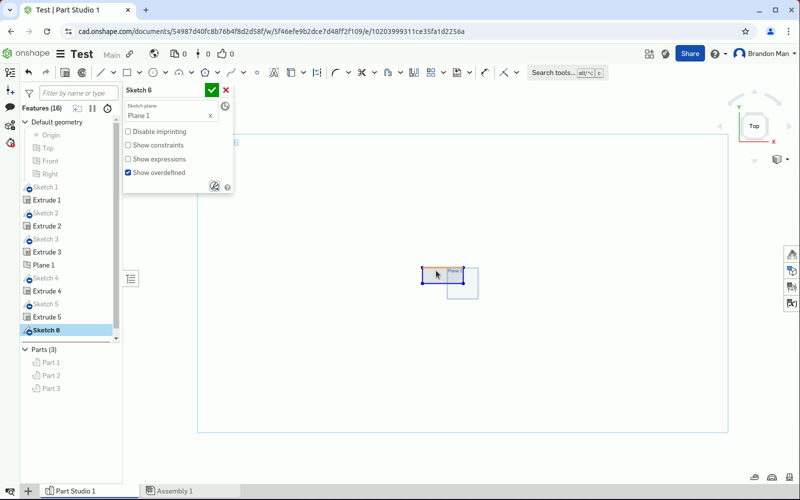
scroll(6)
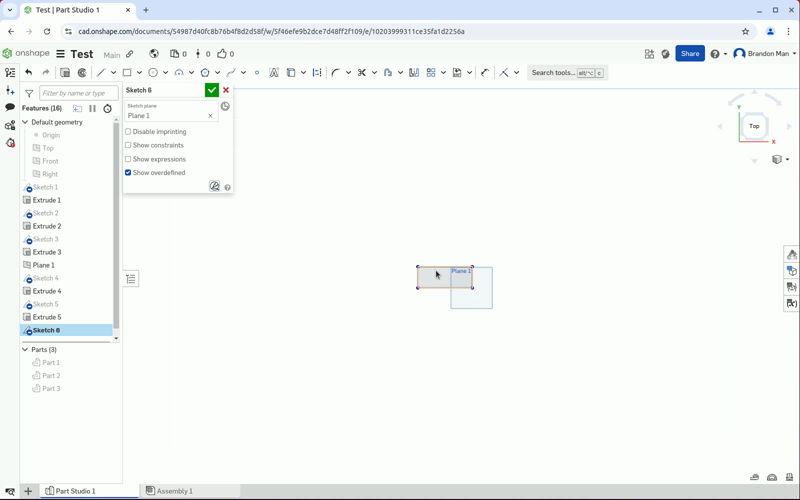
scroll(6)
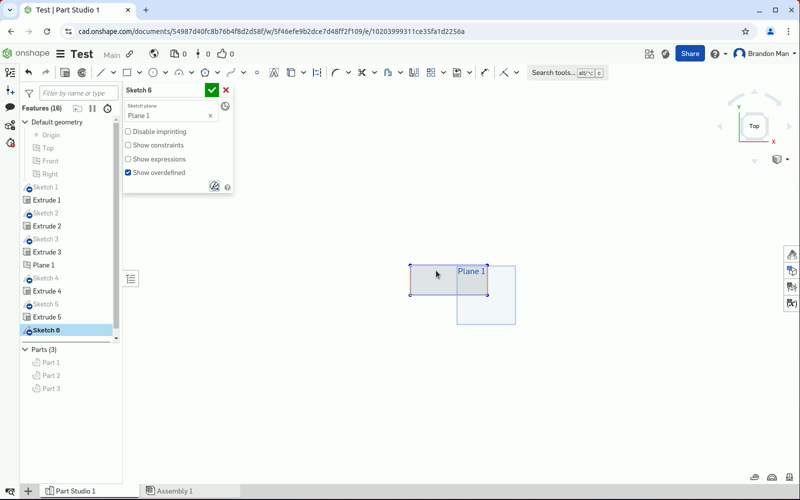
scroll(6)
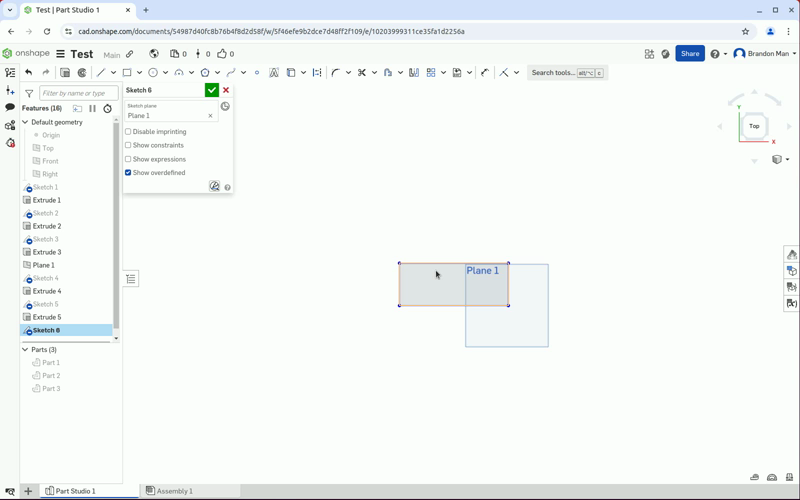
scroll(6)
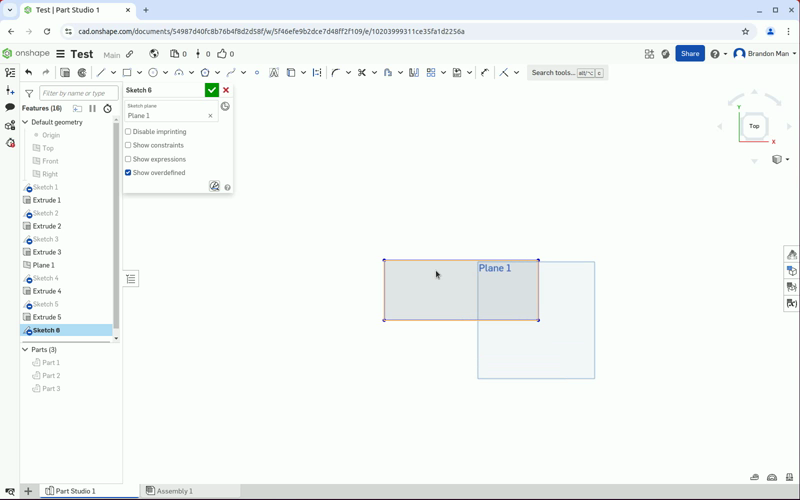
scroll(6)
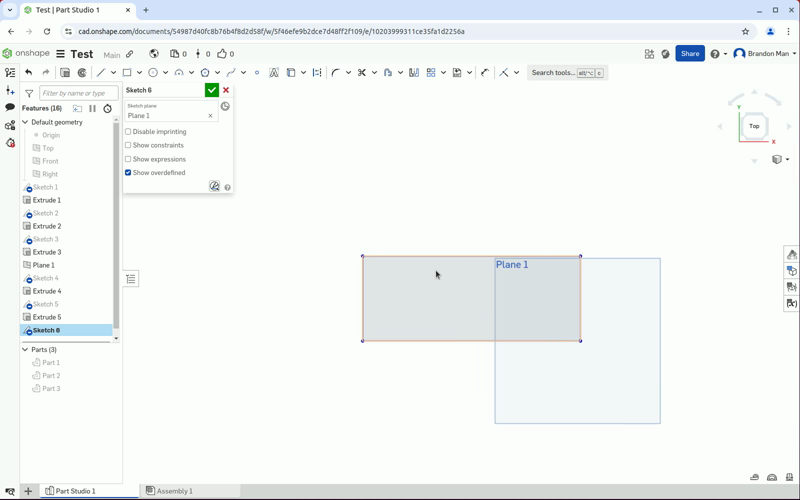
scroll(6)
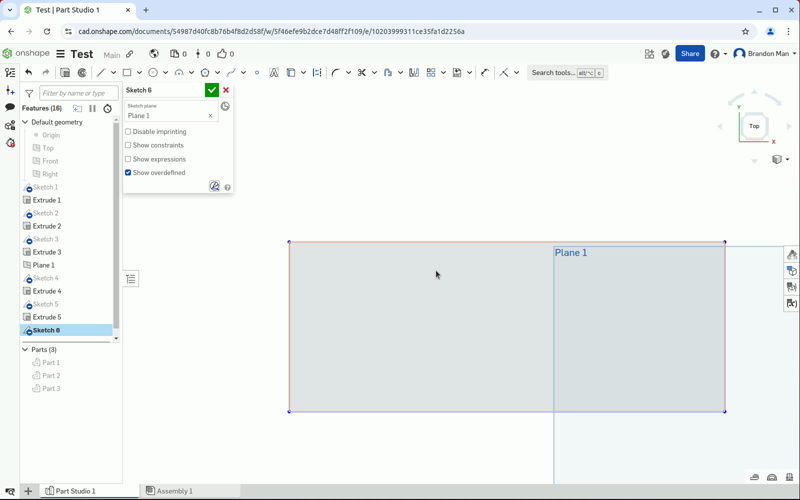
click(436, 270)
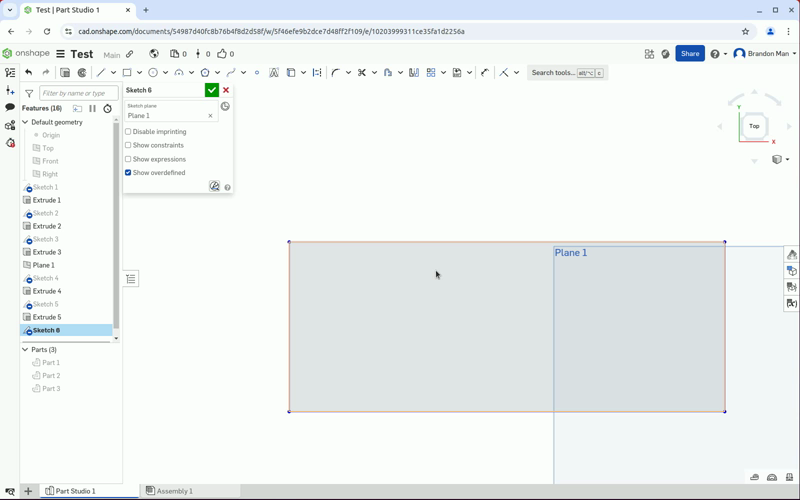
scroll(-6)
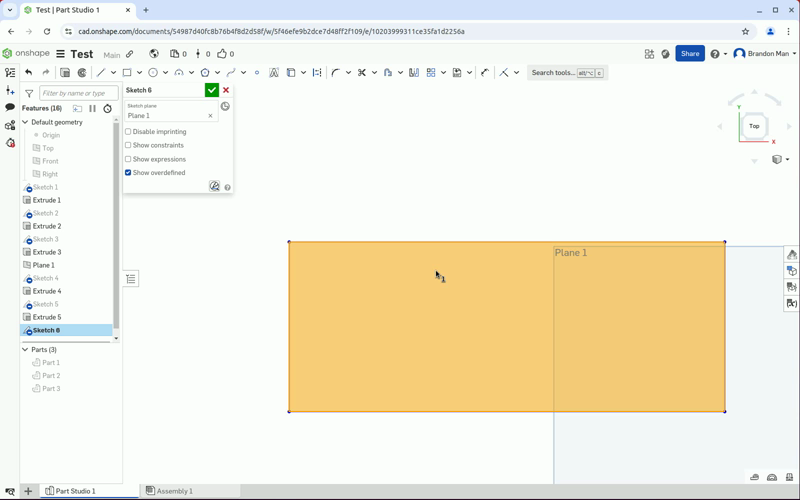
scroll(-6)
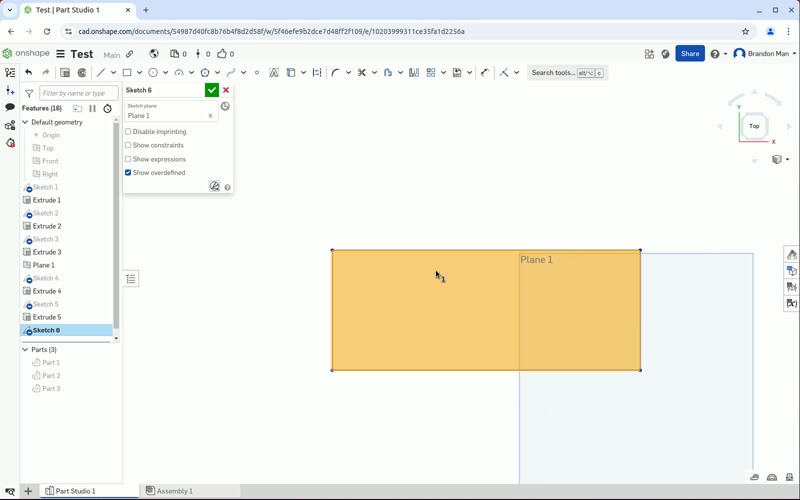
scroll(-6)
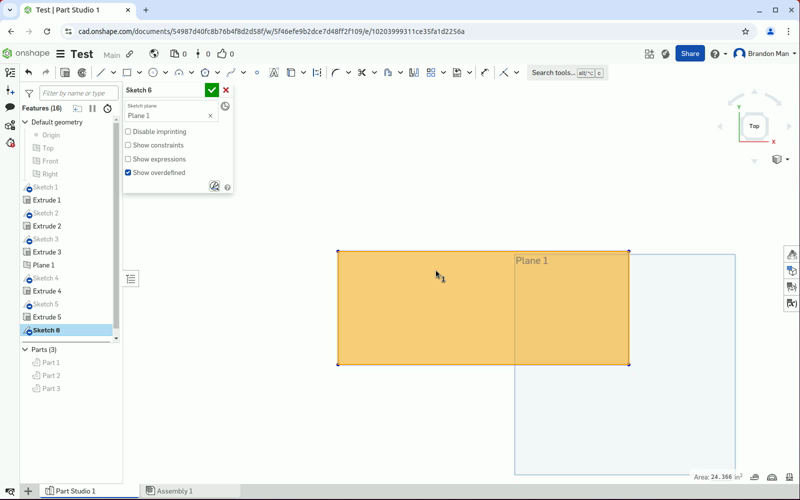
scroll(-6)
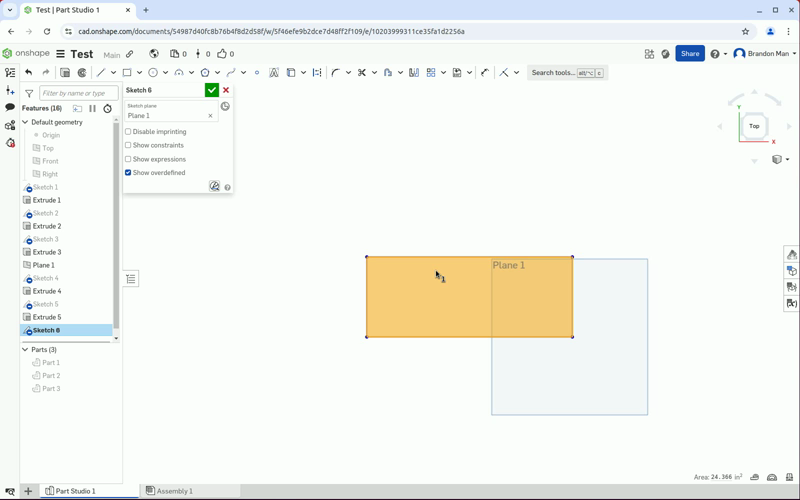
scroll(-6)
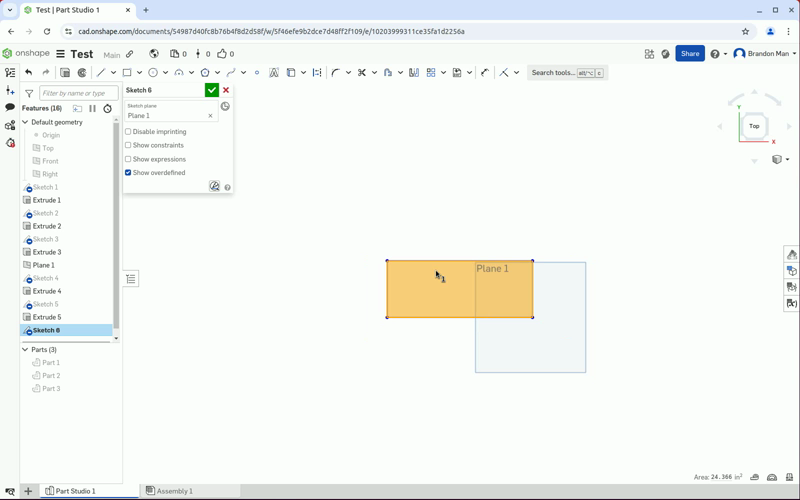
scroll(-6)
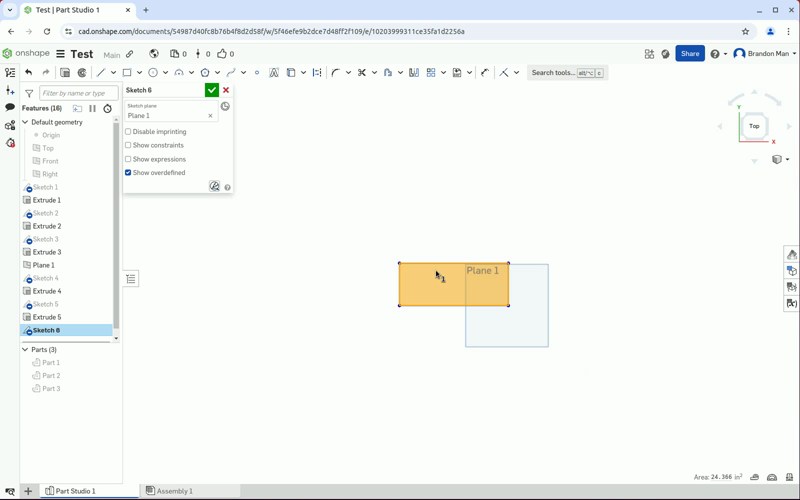
scroll(-6)
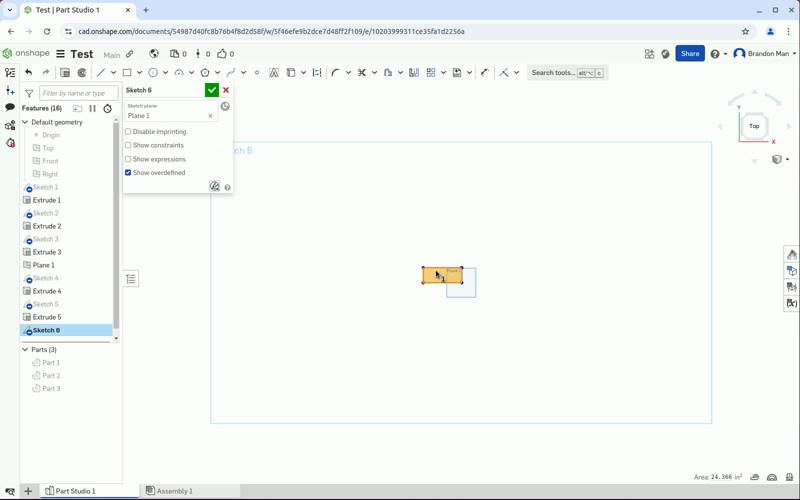
mouse_move(73, 352)
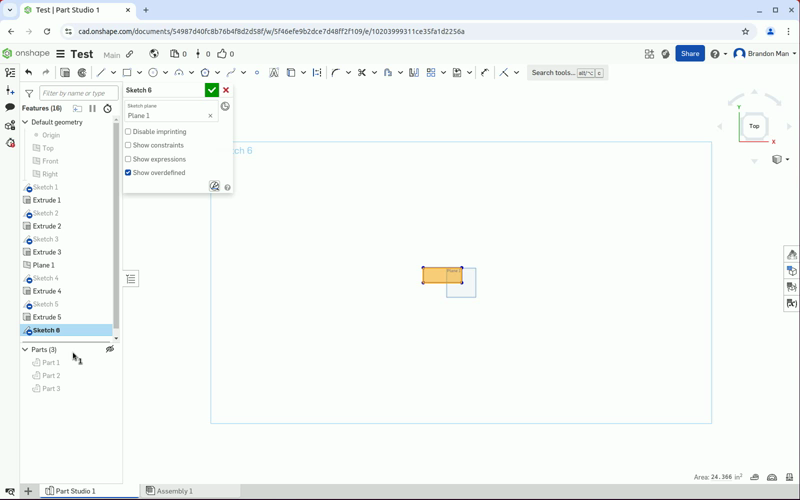
key(shift+y)
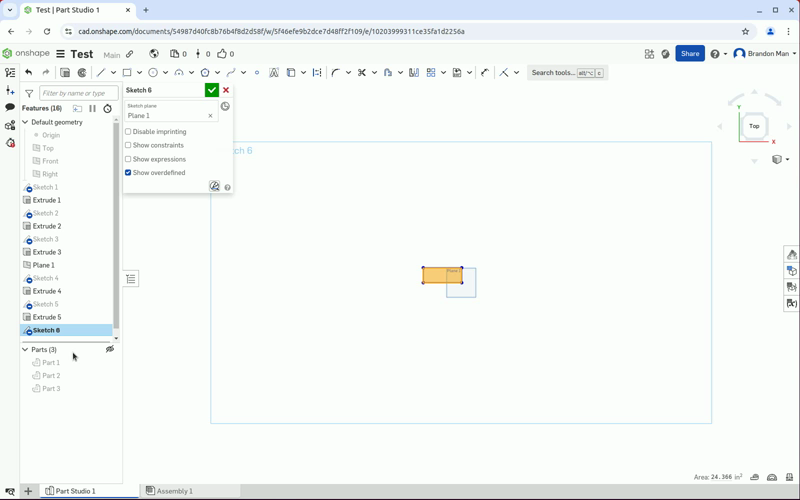
key(shift+e)
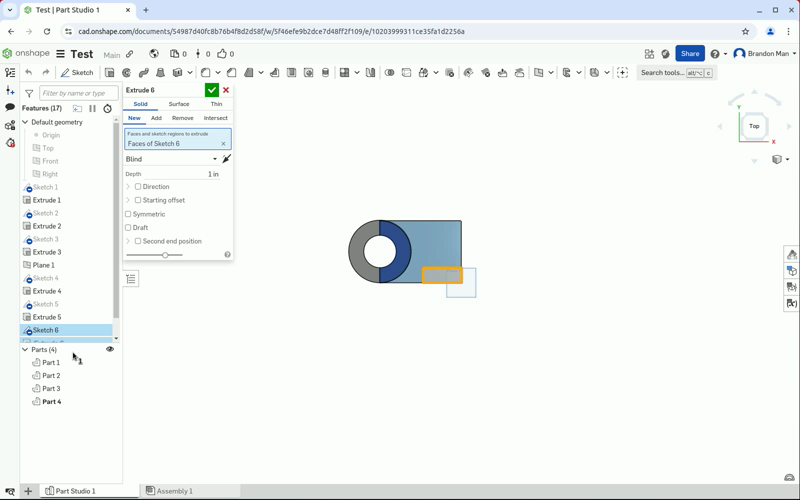
mouse_move(143, 106)
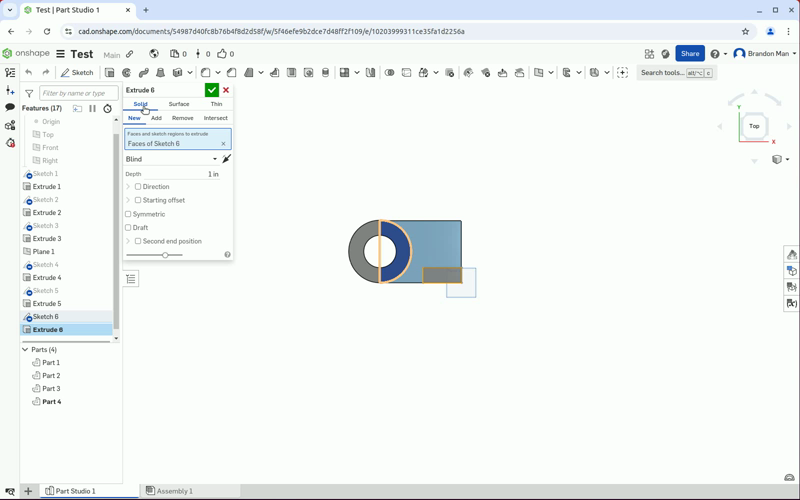
click(143, 106)
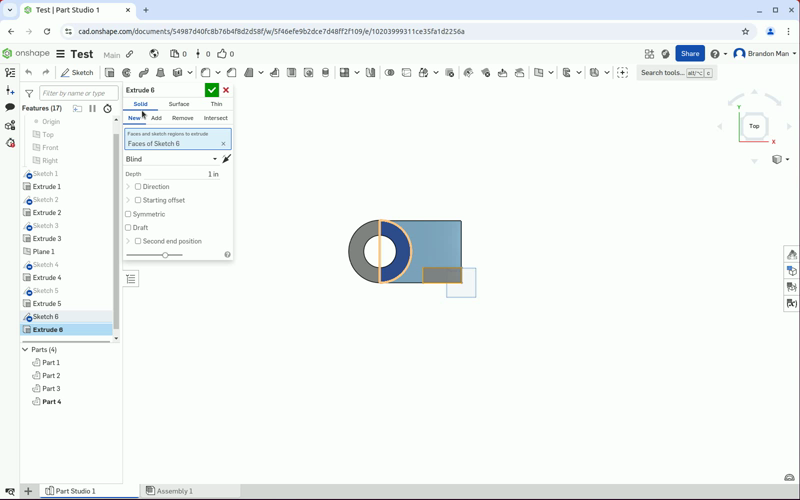
mouse_move(137, 120)
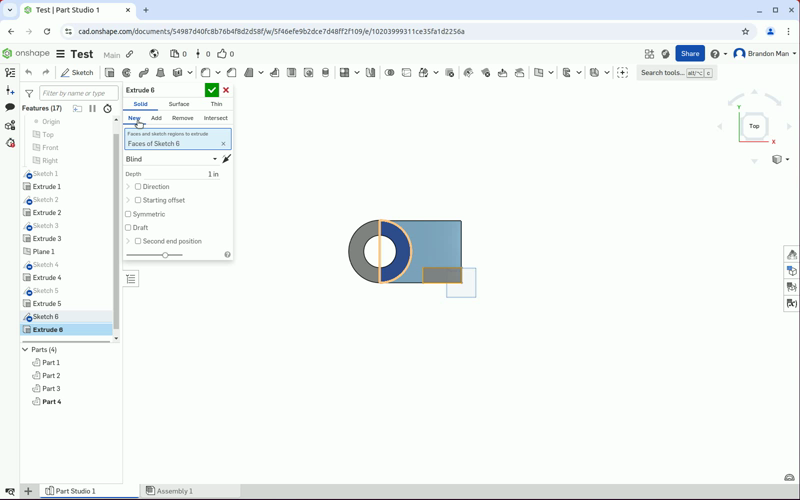
click(137, 120)
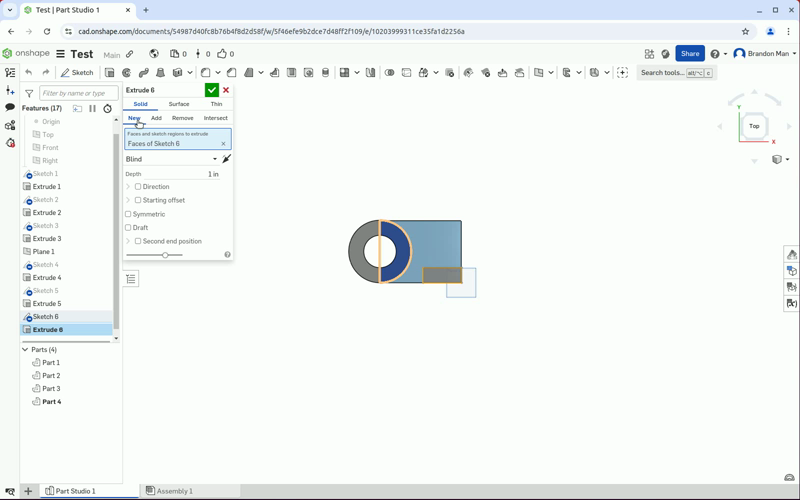
key(tab, 4)
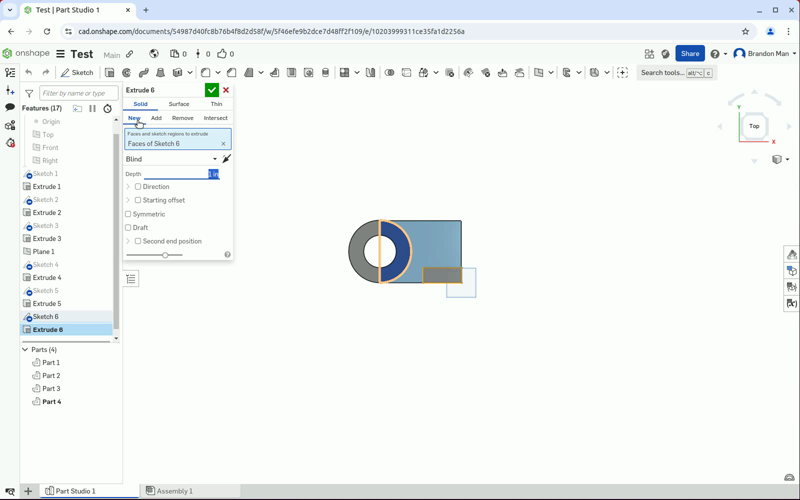
text(6.499)
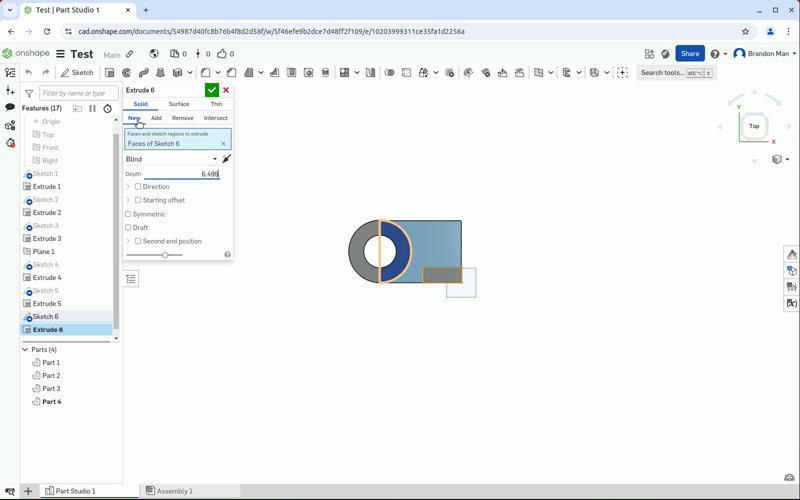
key(enter)
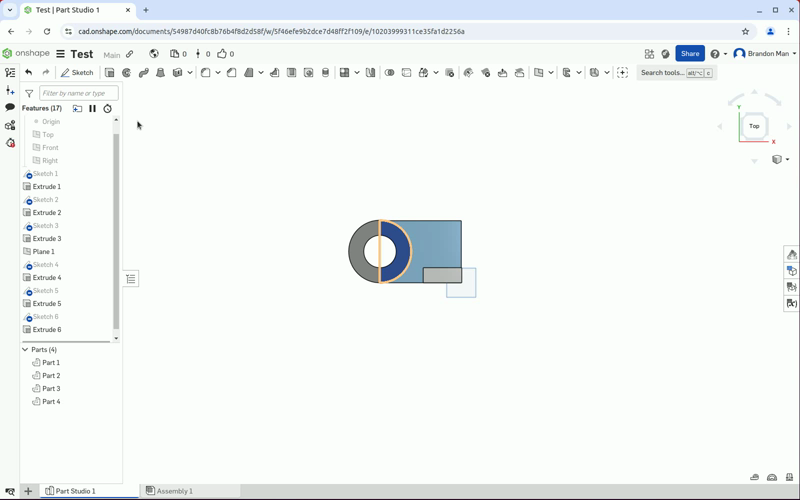
key(shift+h)
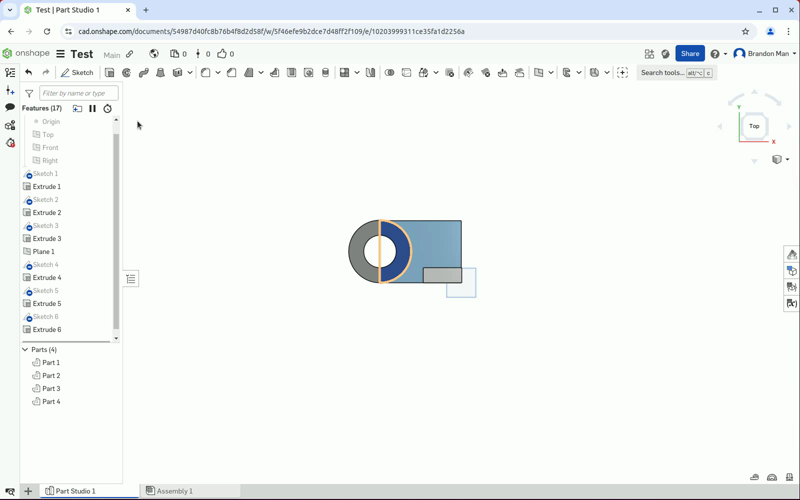
key(shift+h)
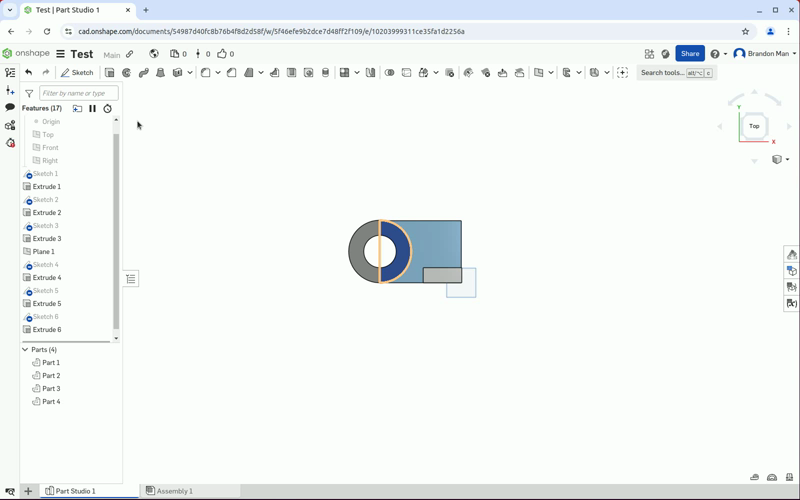
key(shift+7)
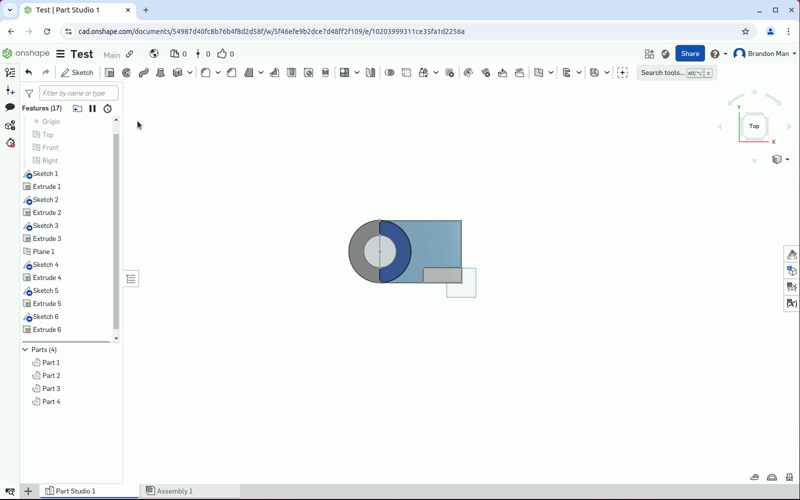
key(up, 3)
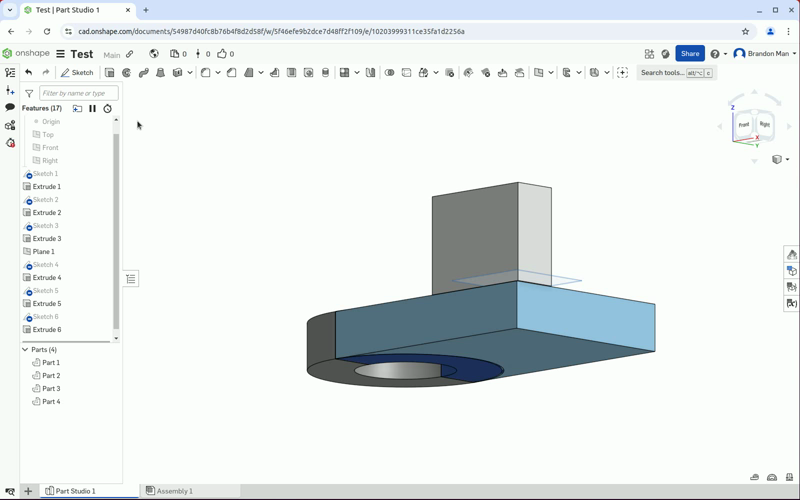
key(left, 3)
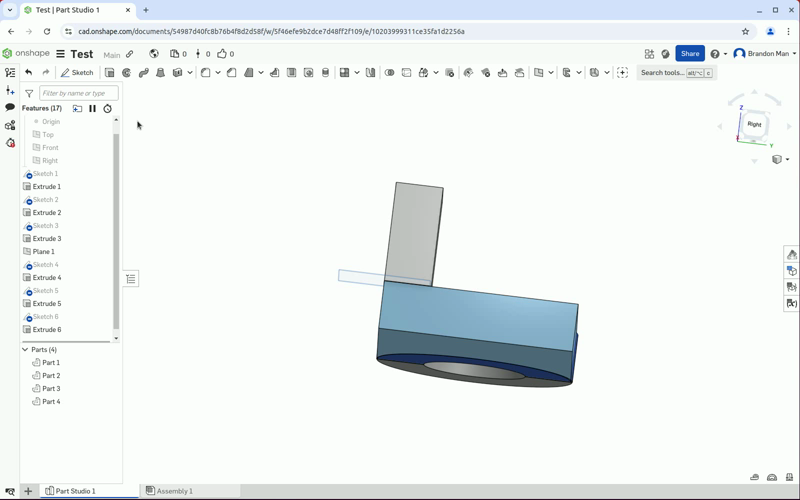
key(right, 3)
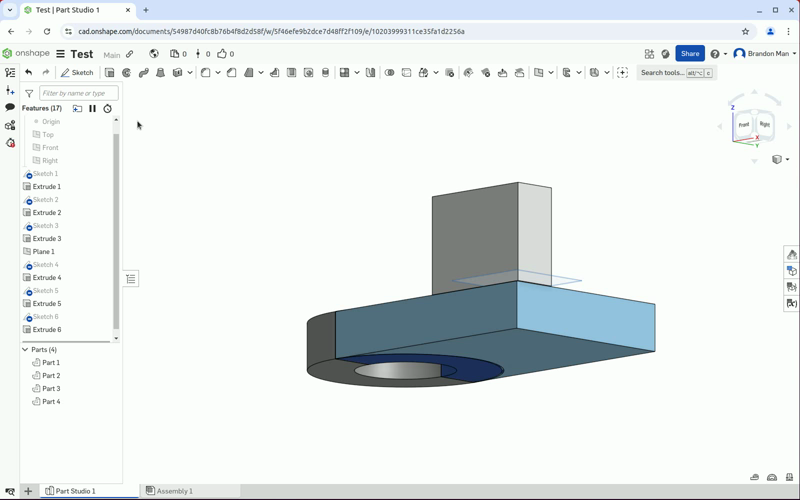
key(down, 3)
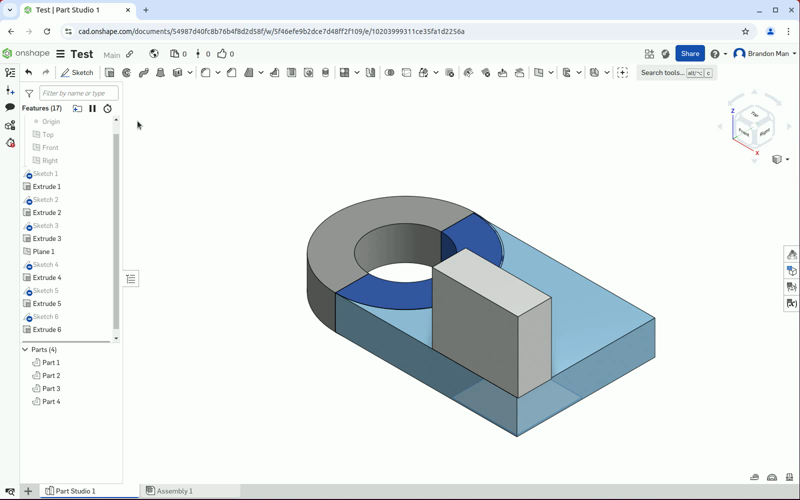
mouse_move(69, 176)
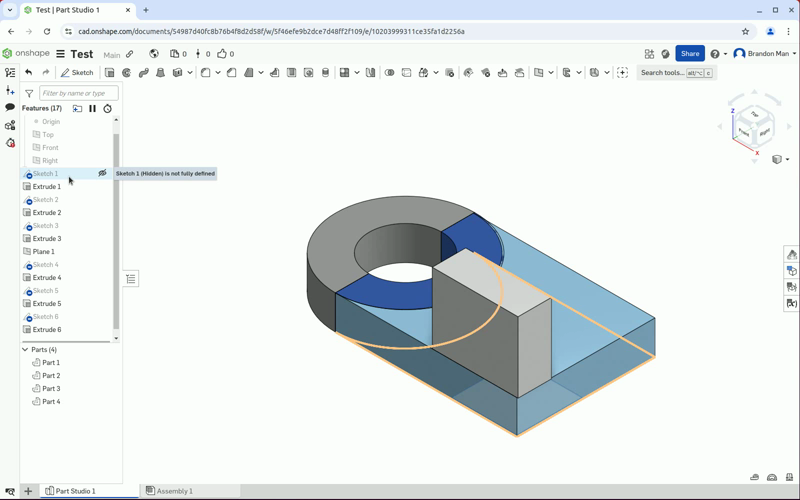
click(69, 176)